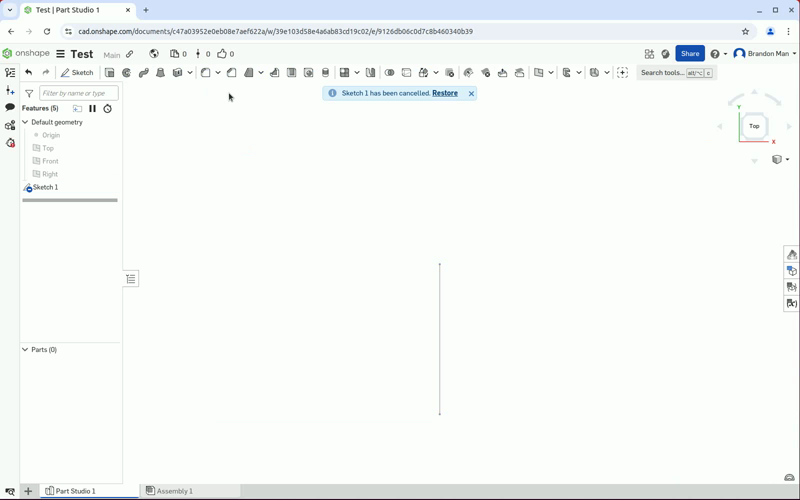
key(shift+h)
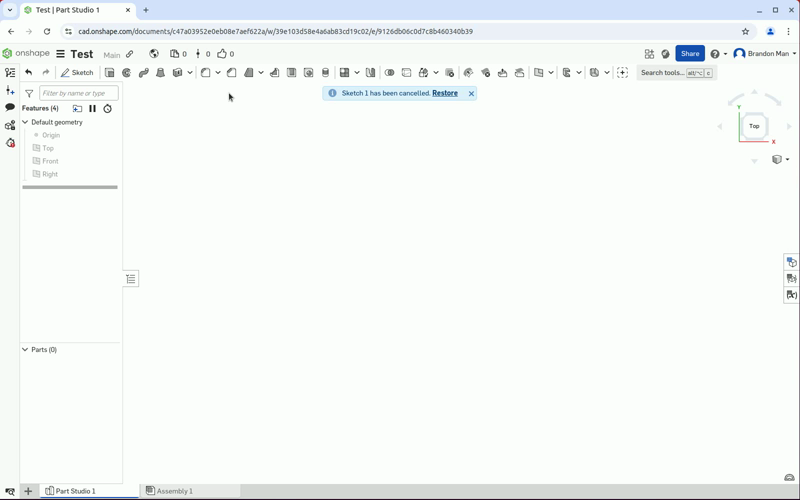
mouse_move(73, 352)
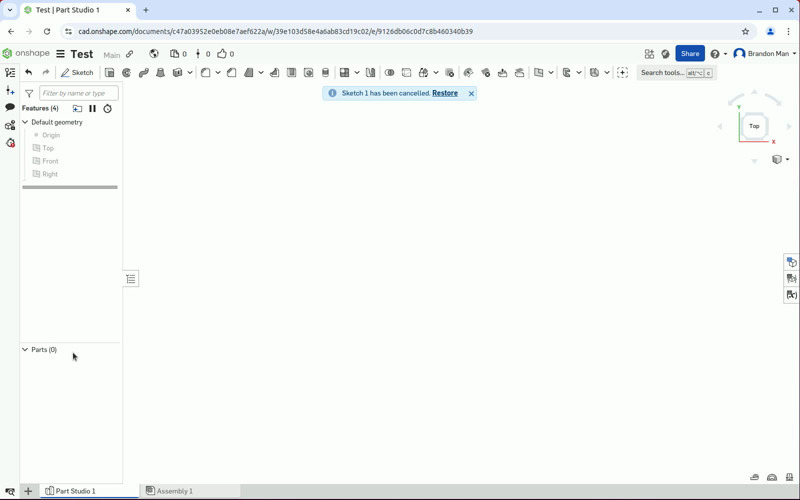
key(y)
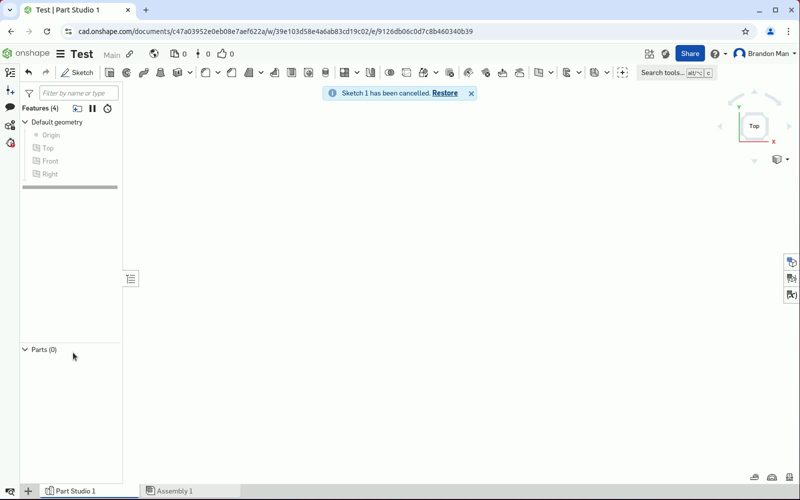
key(shift+p)
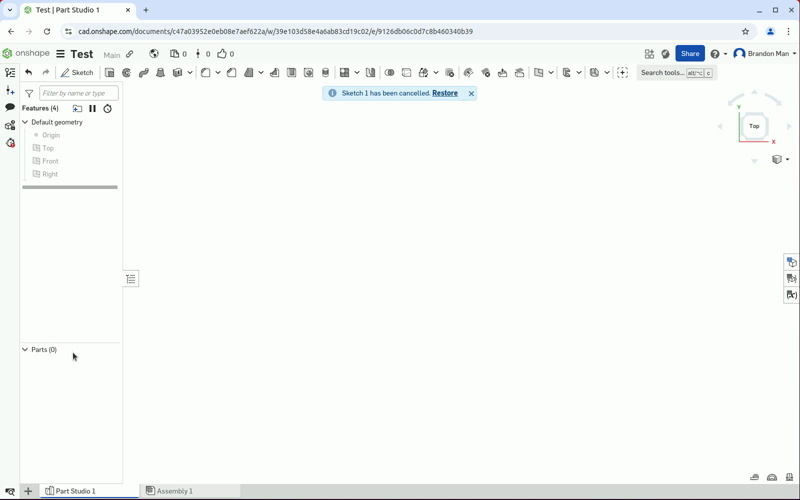
key(space)
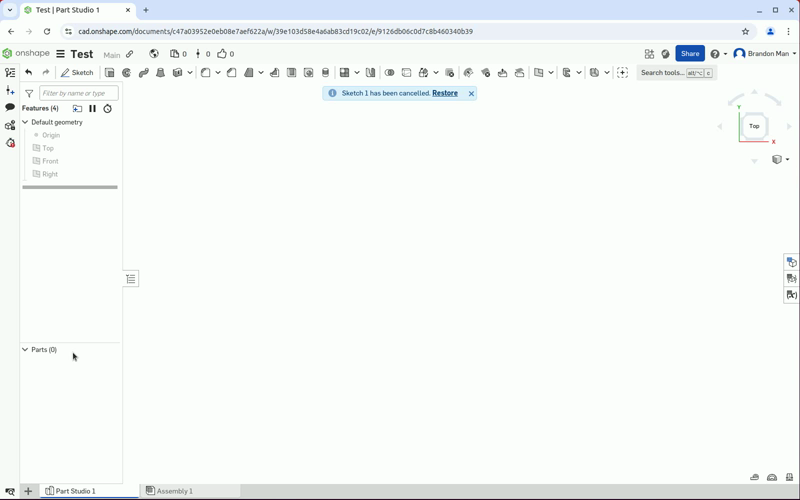
key_down(shift)
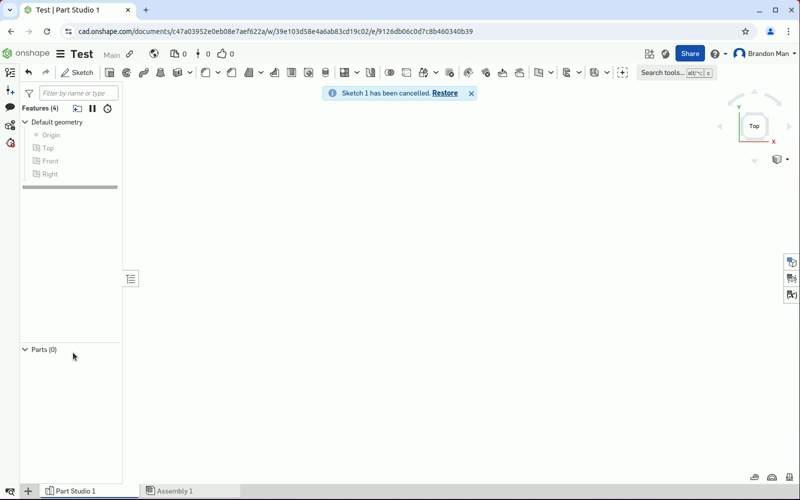
key(up)
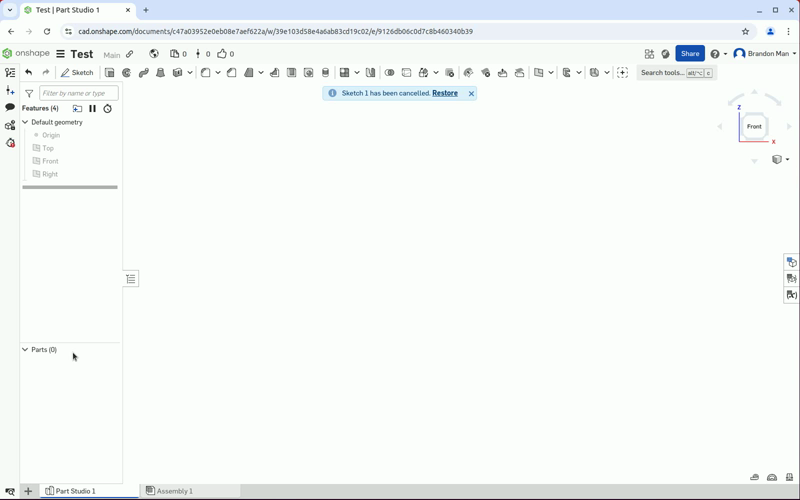
key_up(shift)
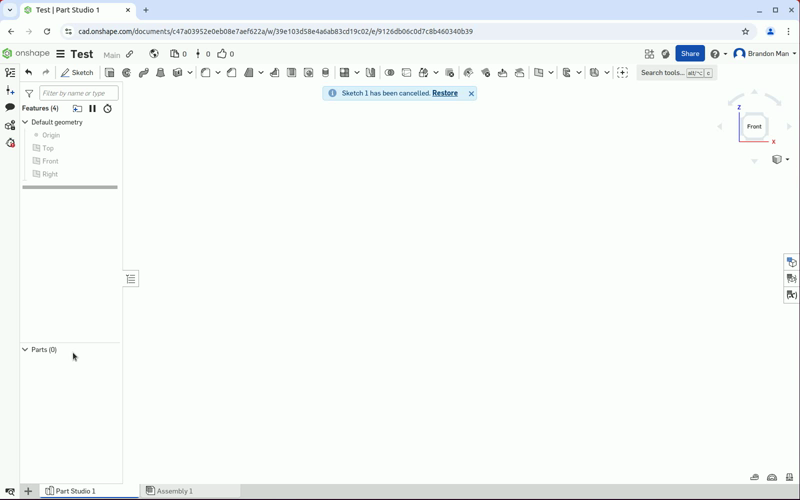
mouse_move(73, 352)
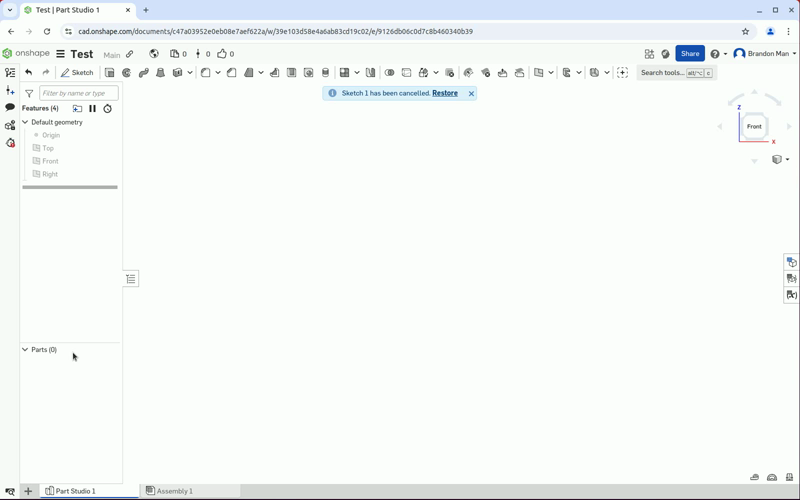
key(shift+y)
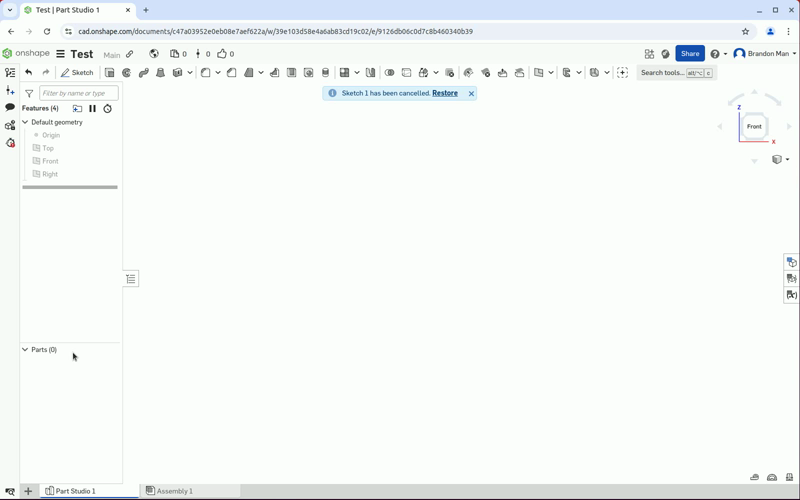
key(shift+s)
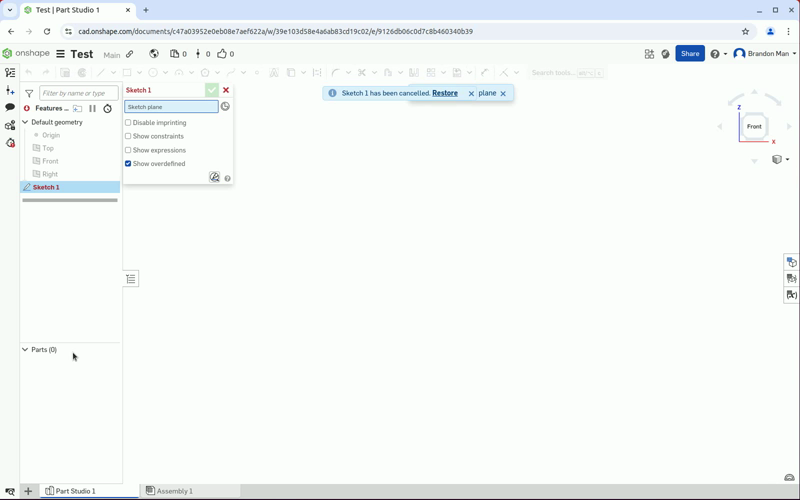
mouse_move(73, 163)
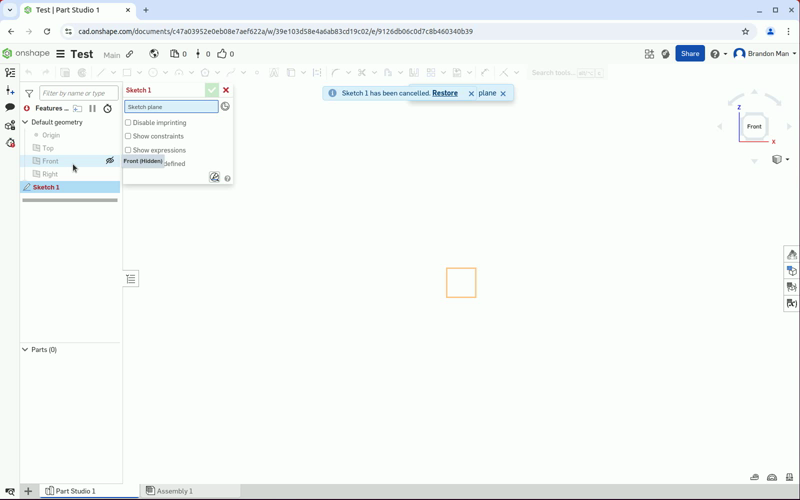
click(73, 163)
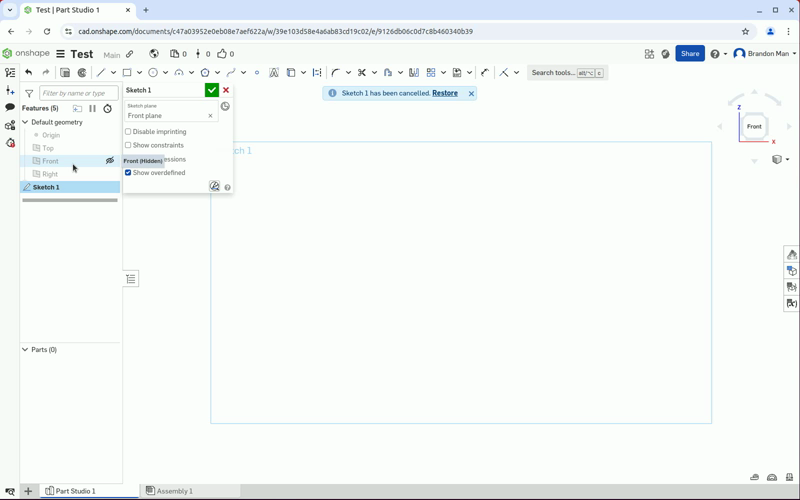
mouse_move(73, 352)
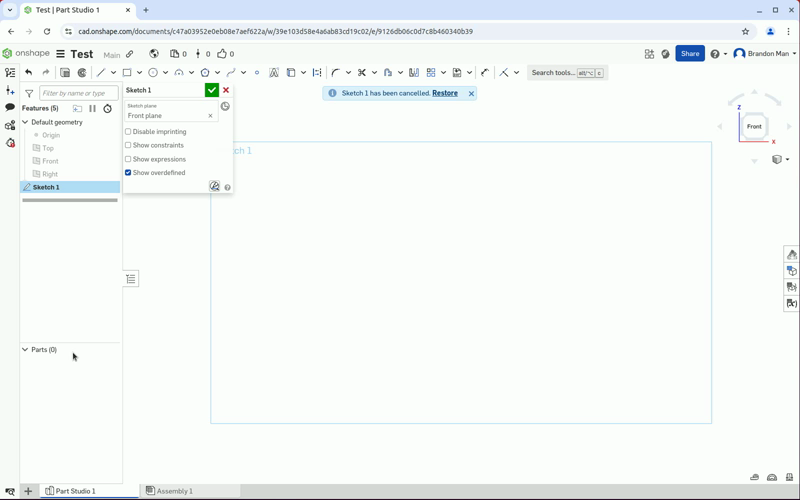
key(y)
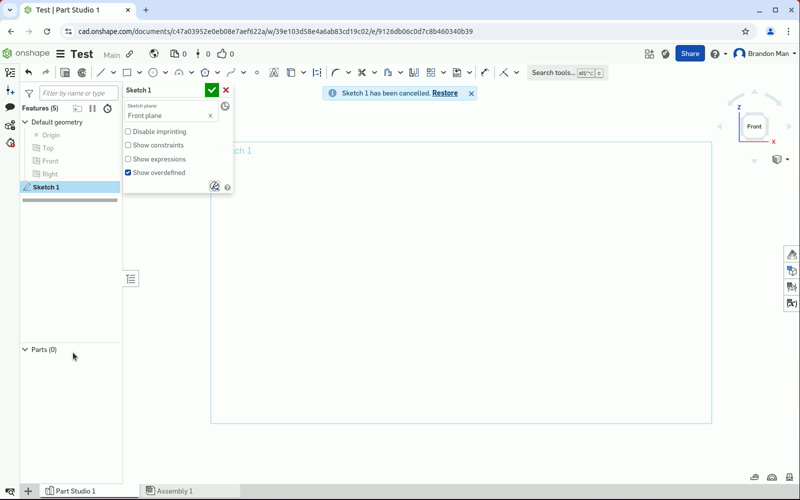
key(l)
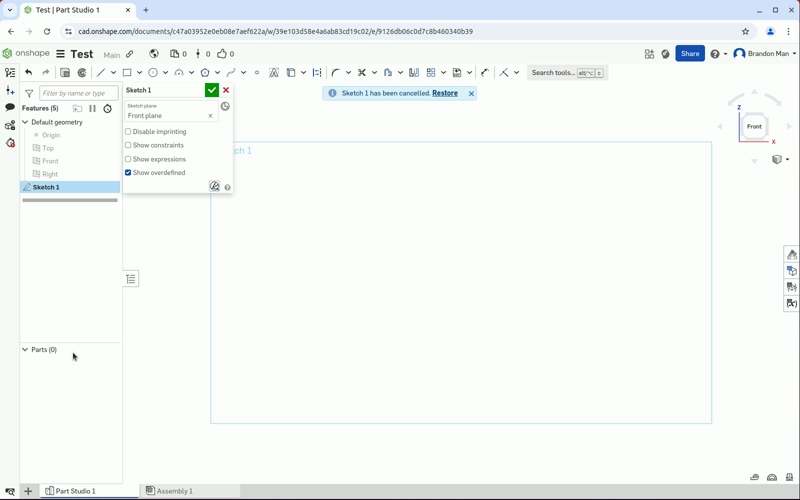
key_down(shift)
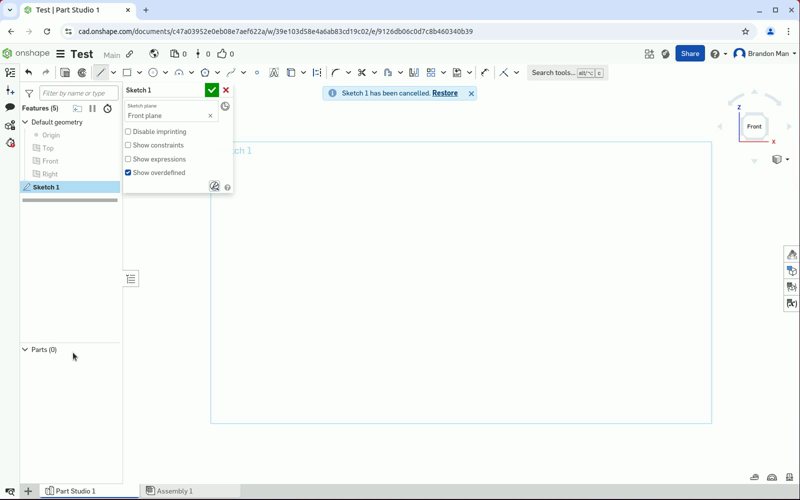
mouse_move(417, 290)
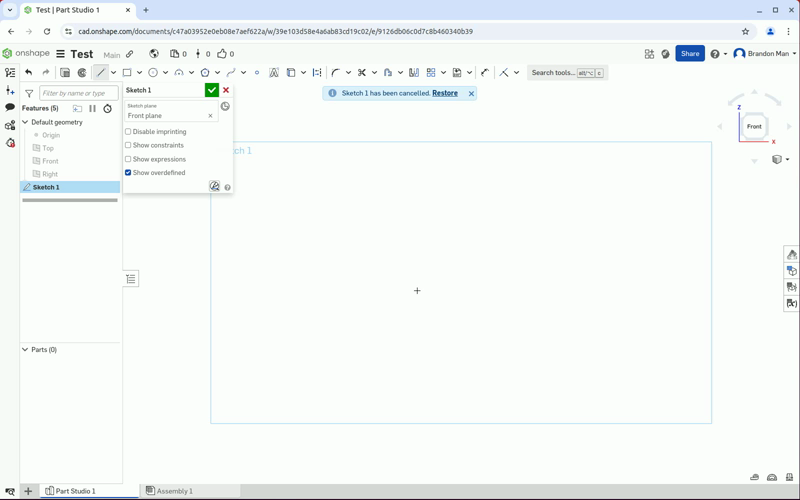
click(417, 290)
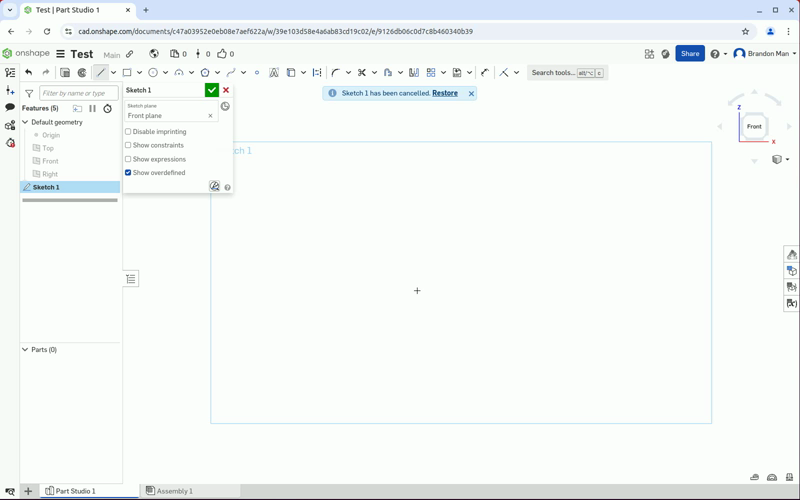
key_up(shift)
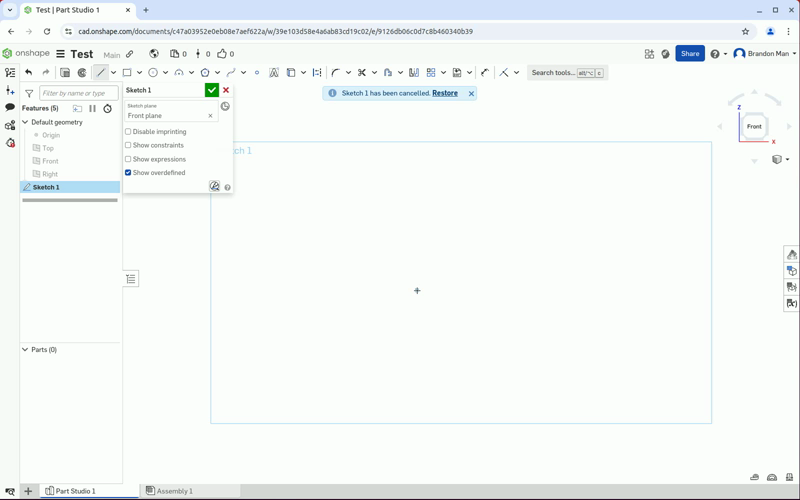
key_down(shift)
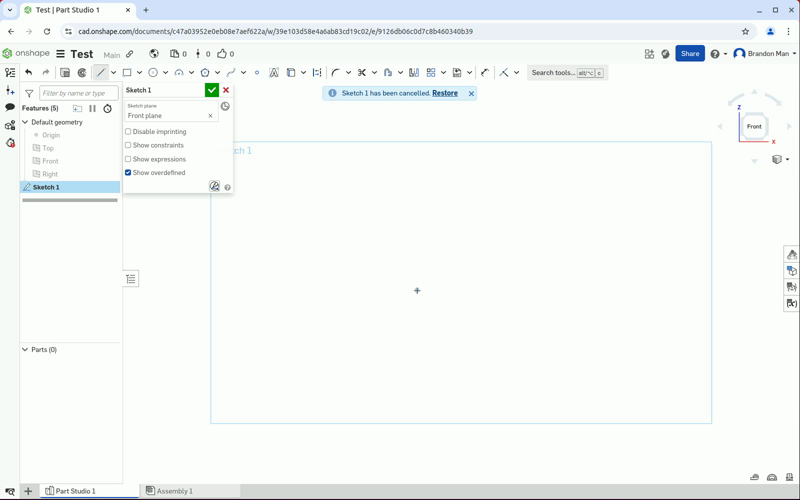
mouse_move(504, 290)
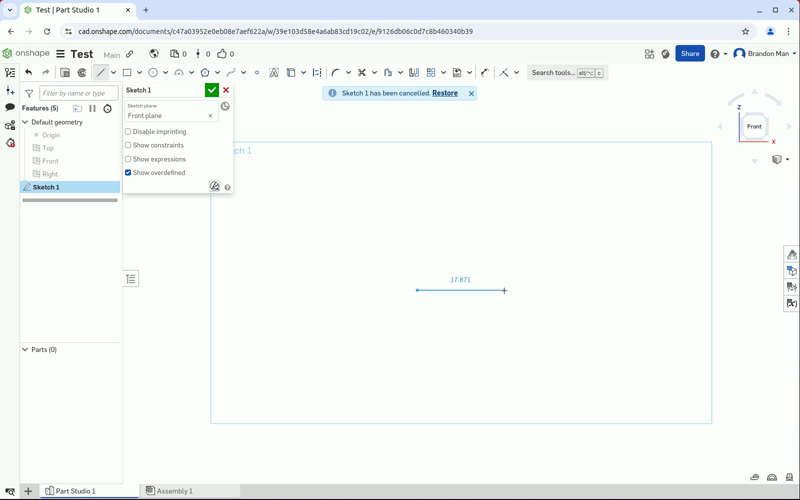
click(504, 290)
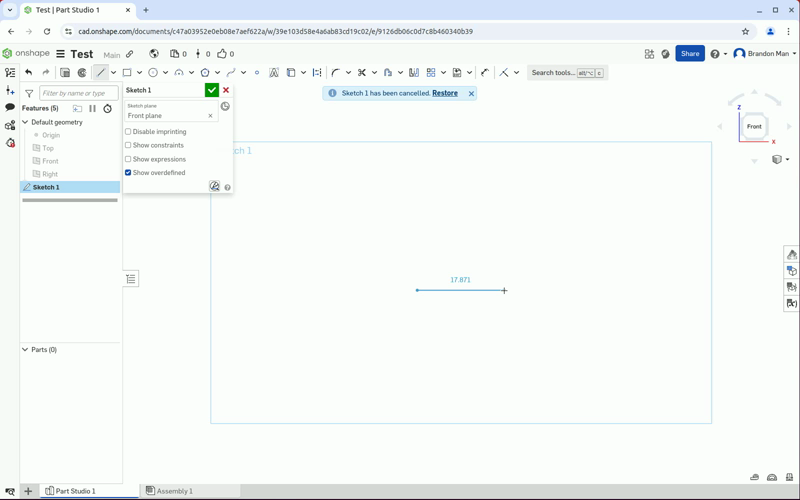
key_up(shift)
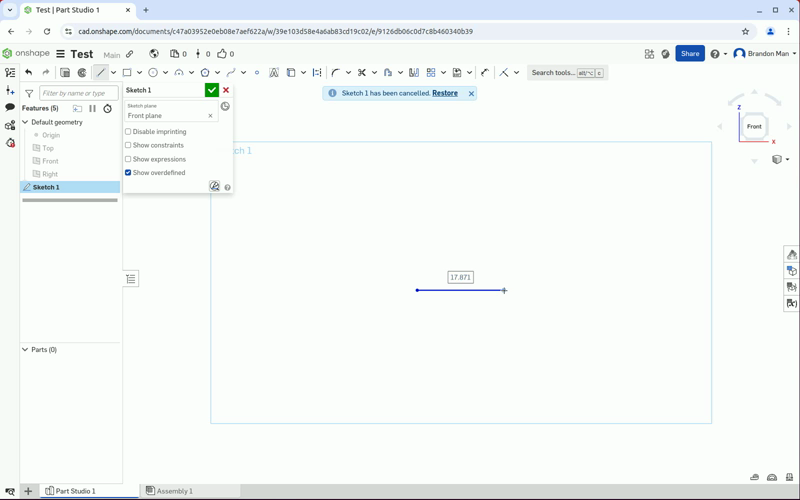
key_down(shift)
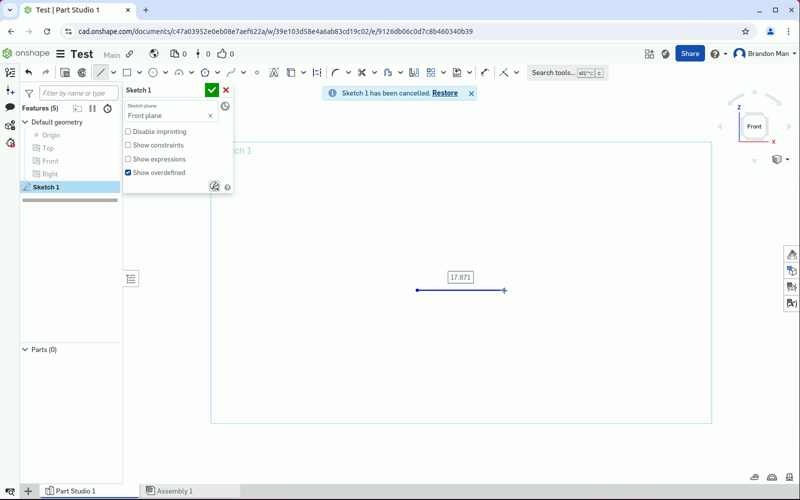
mouse_move(534, 290)
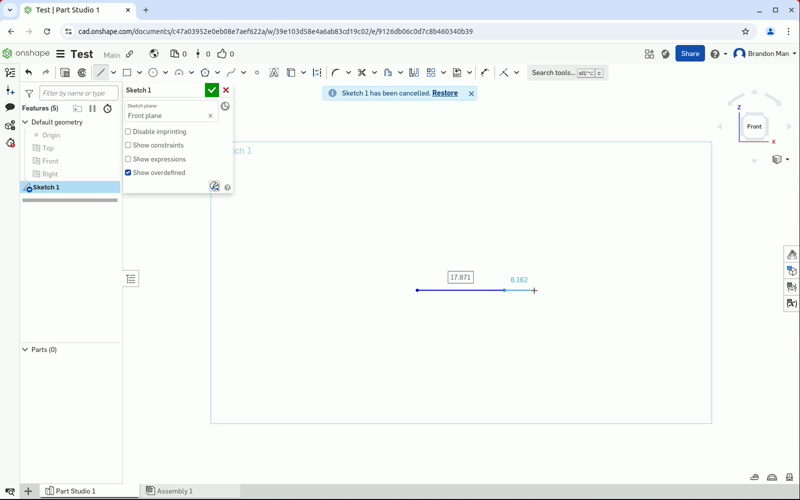
mouse_move(504, 276)
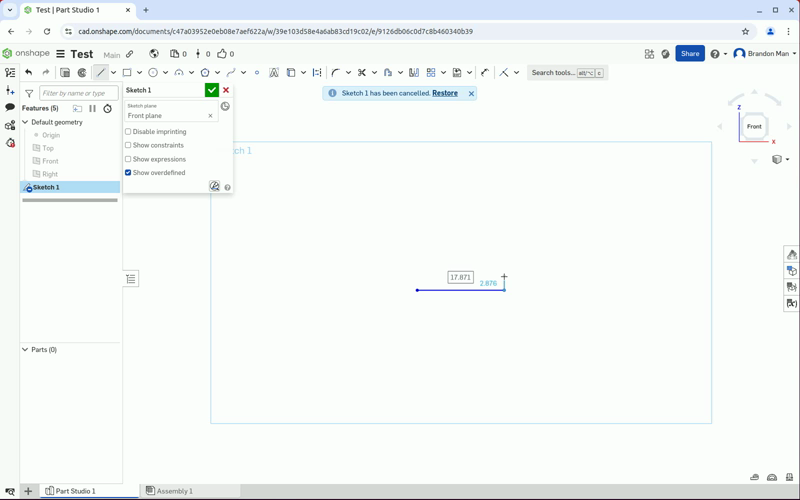
click(504, 276)
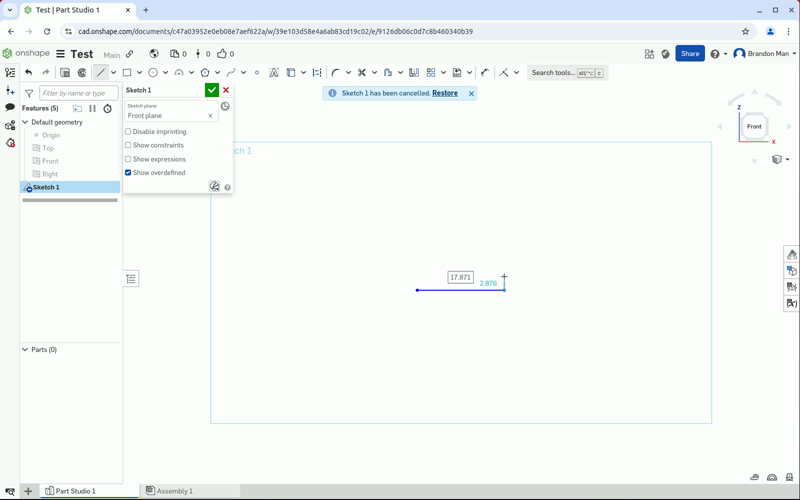
key_up(shift)
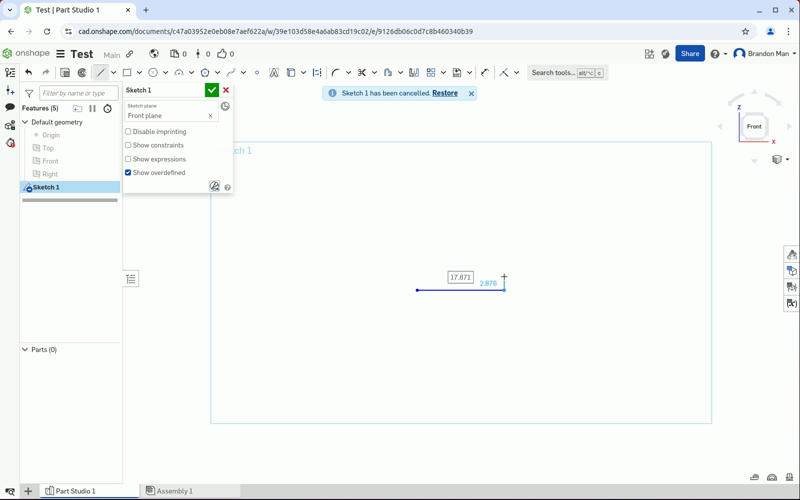
key_down(shift)
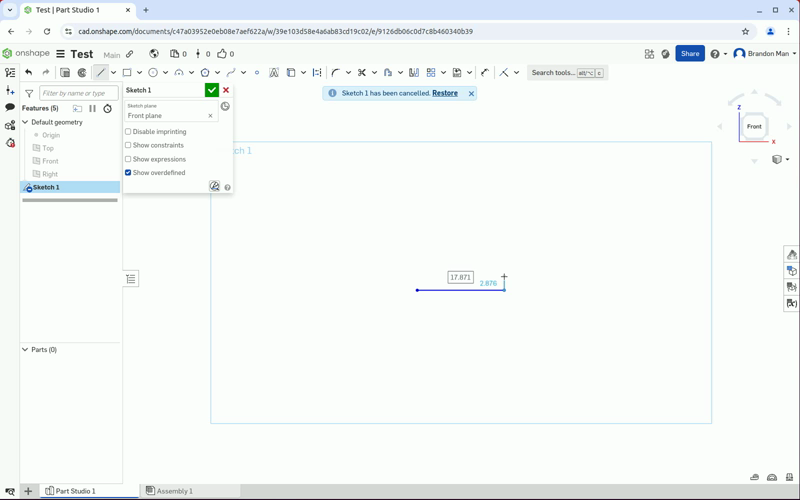
mouse_move(417, 276)
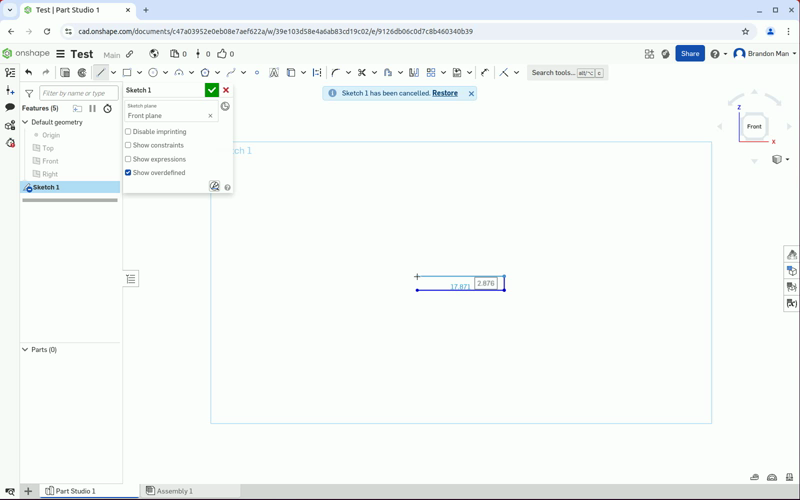
click(417, 276)
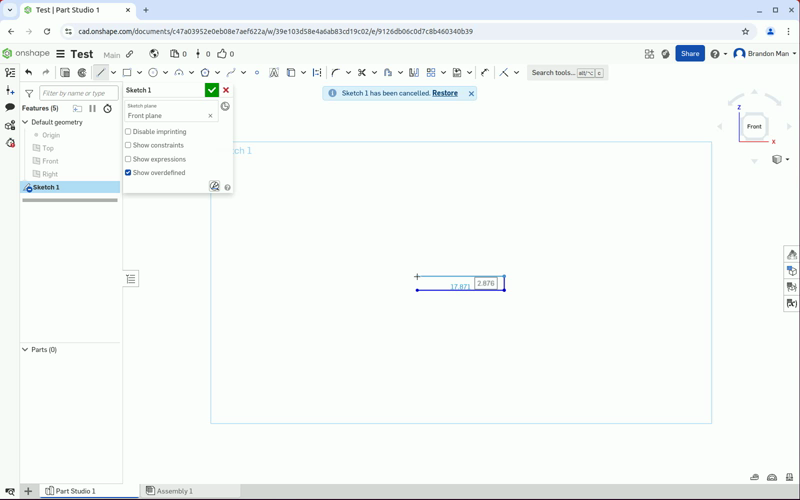
key_up(shift)
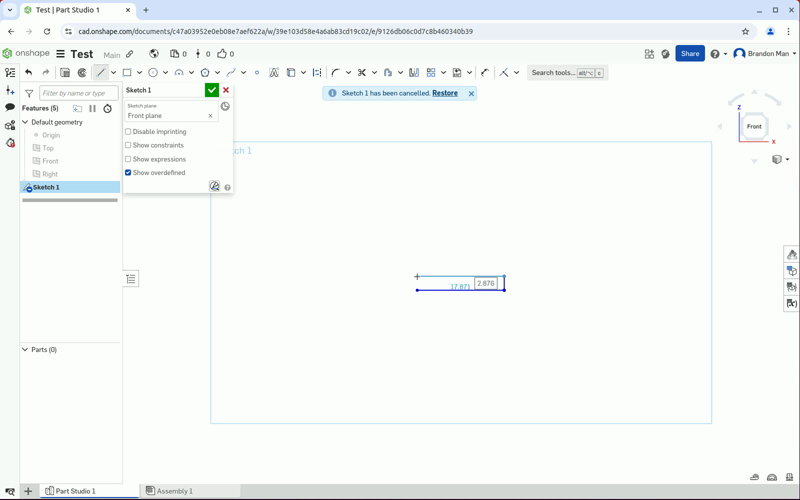
mouse_move(447, 276)
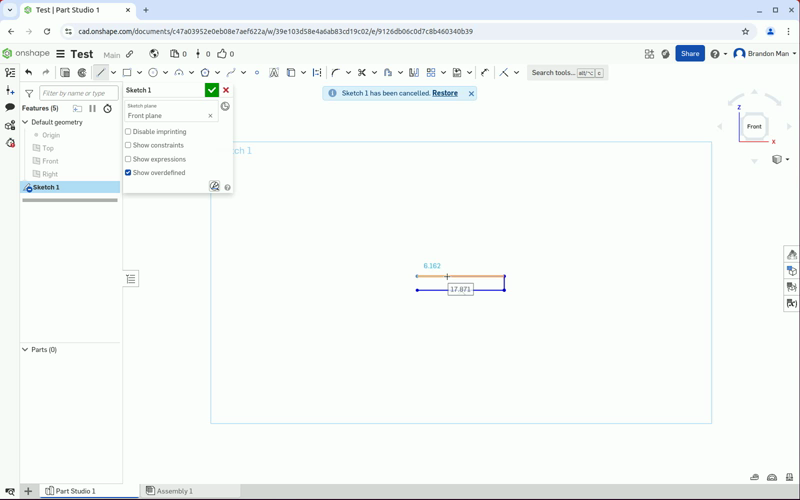
key_down(shift)
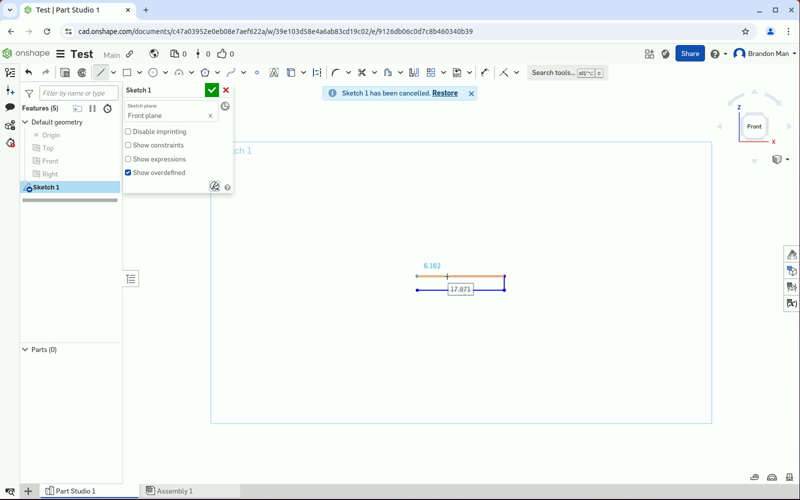
mouse_move(417, 290)
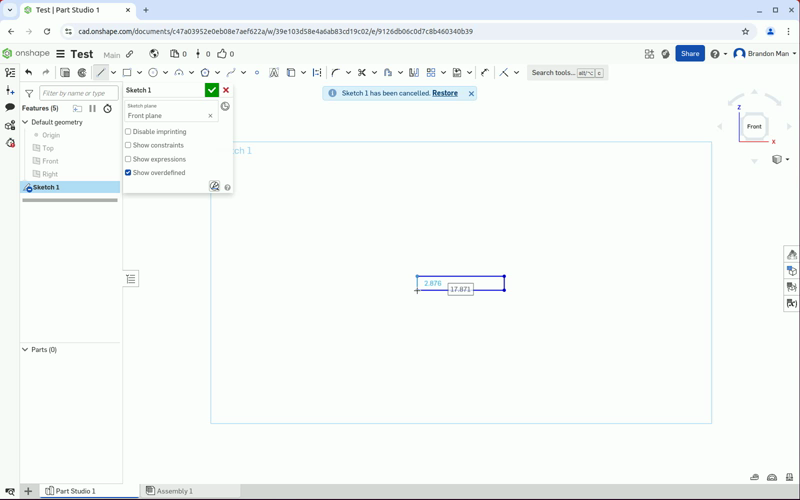
key_up(shift)
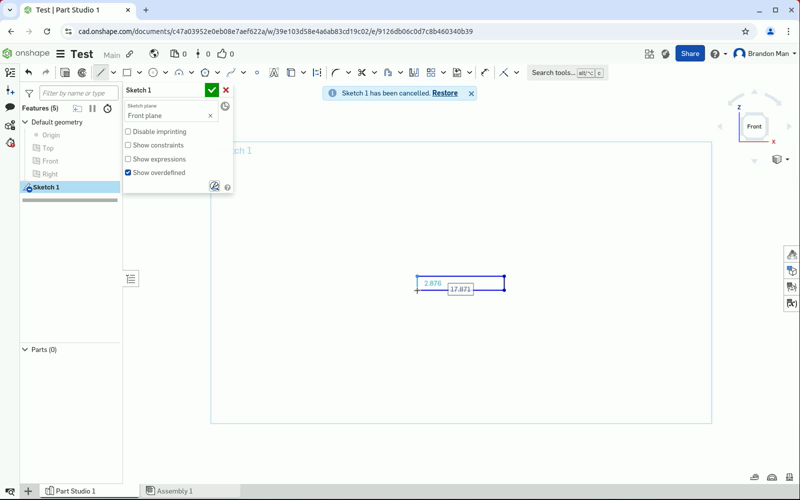
click(417, 290)
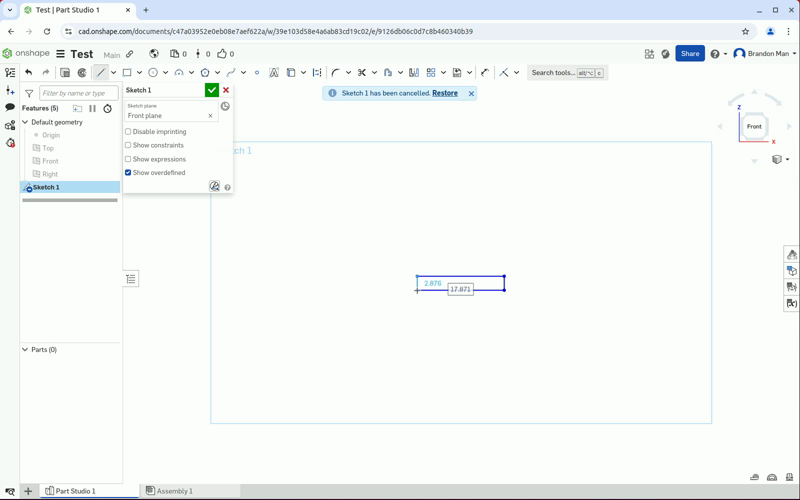
key(esc)
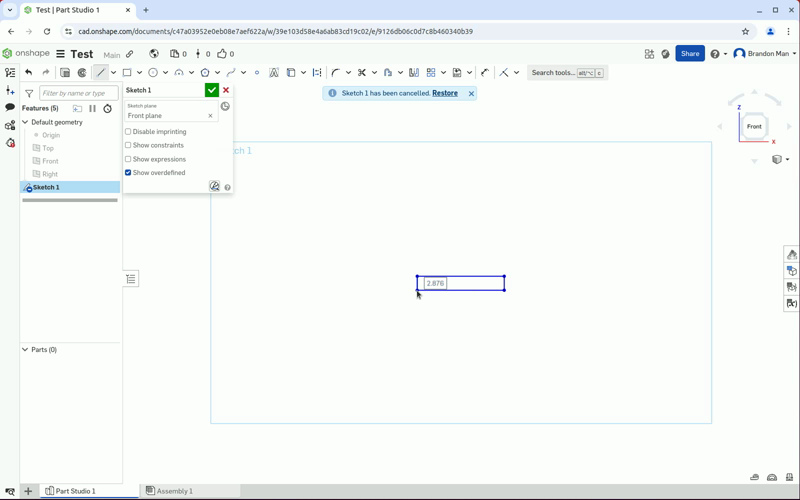
mouse_move(482, 277)
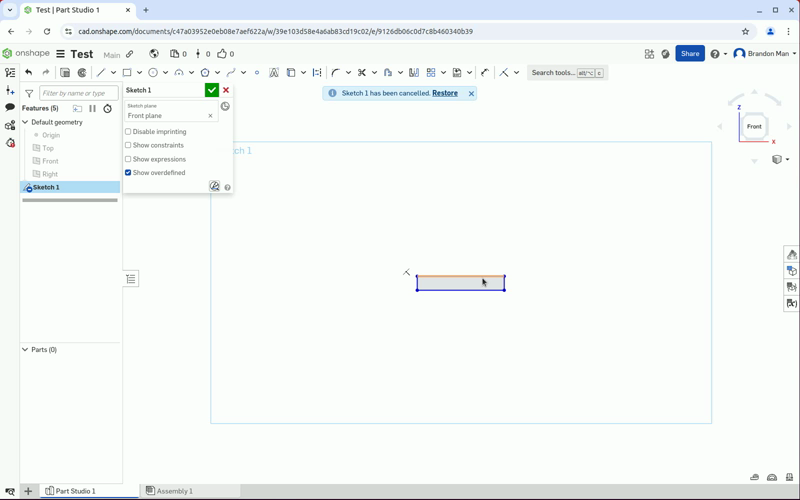
scroll(6)
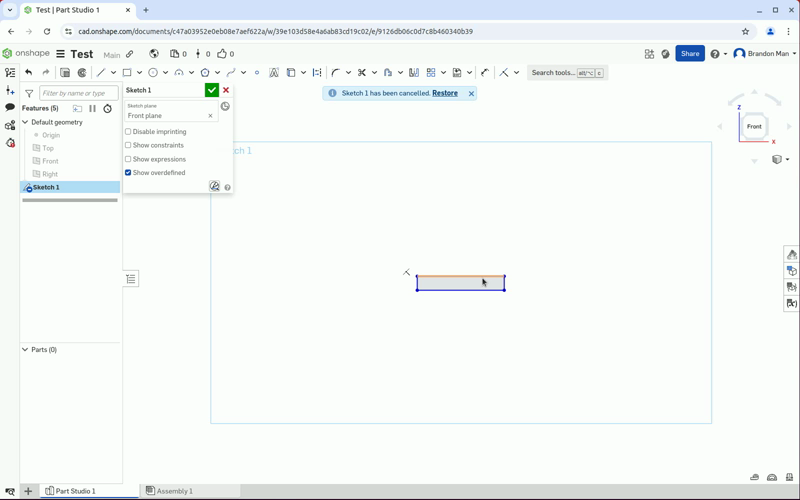
scroll(6)
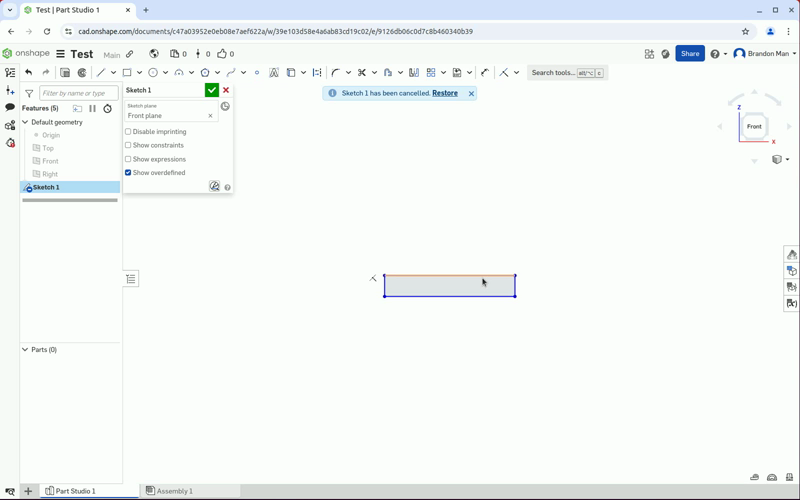
scroll(6)
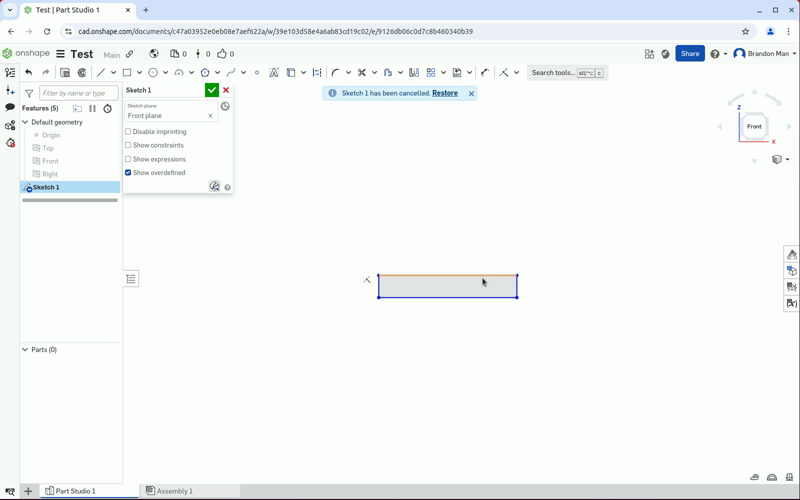
scroll(6)
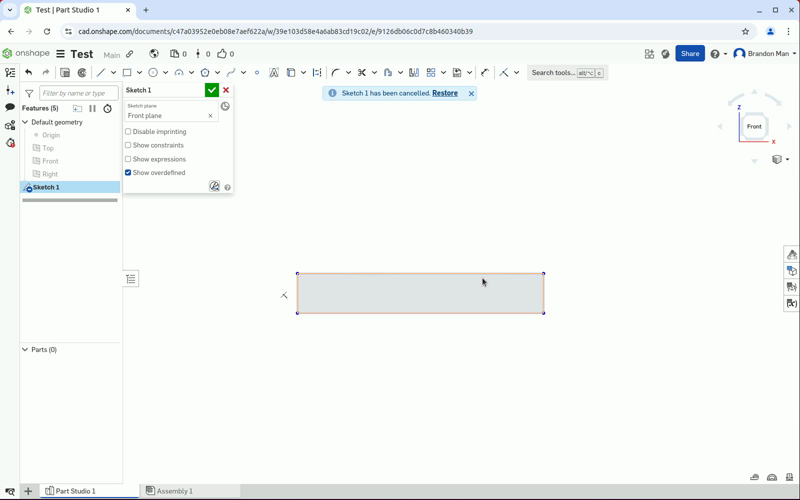
scroll(6)
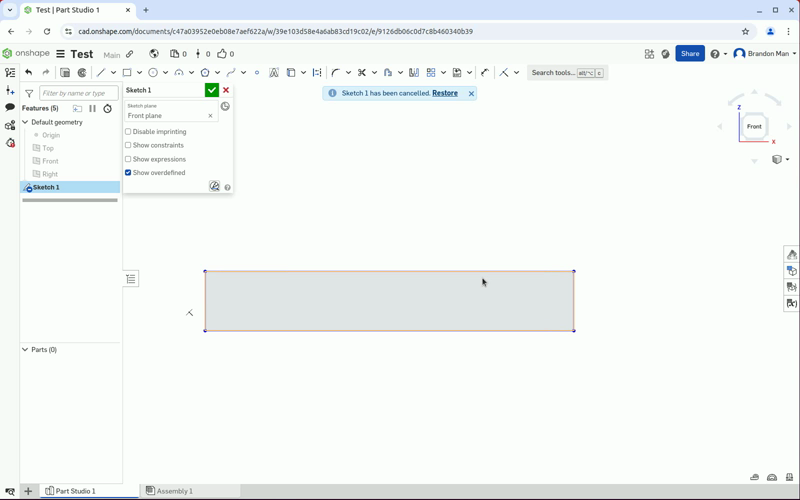
scroll(6)
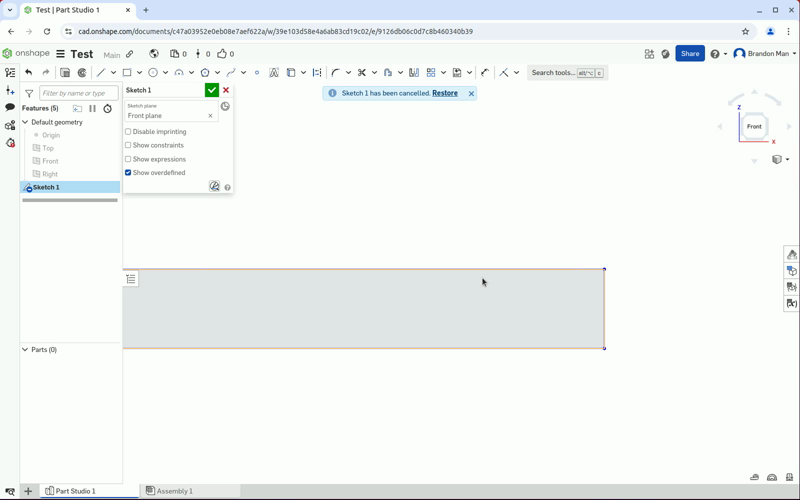
scroll(6)
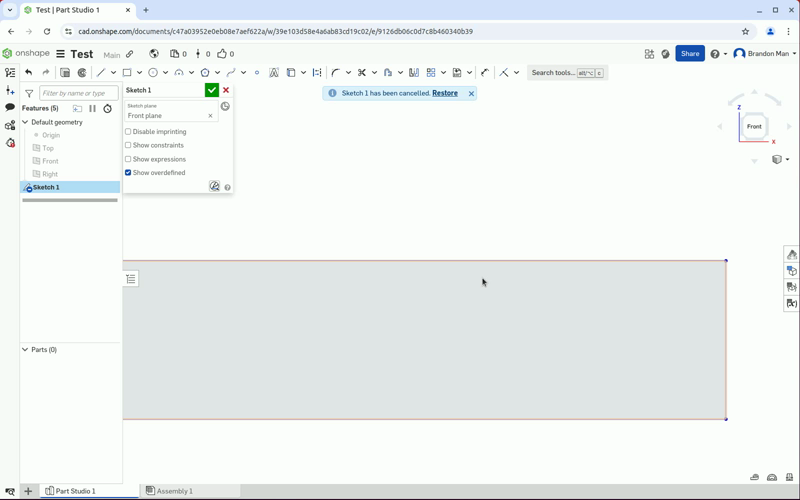
click(482, 277)
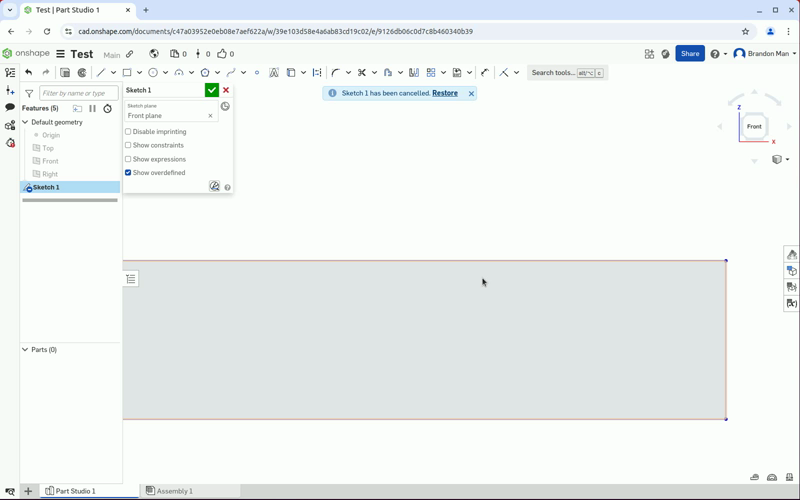
scroll(-6)
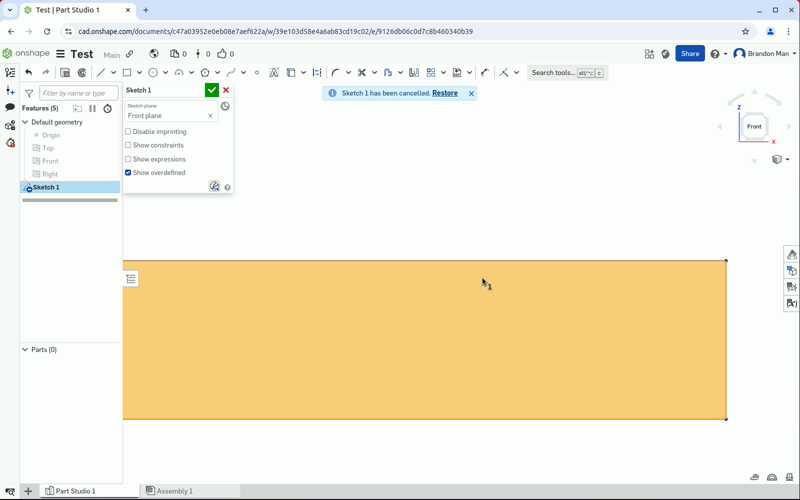
scroll(-6)
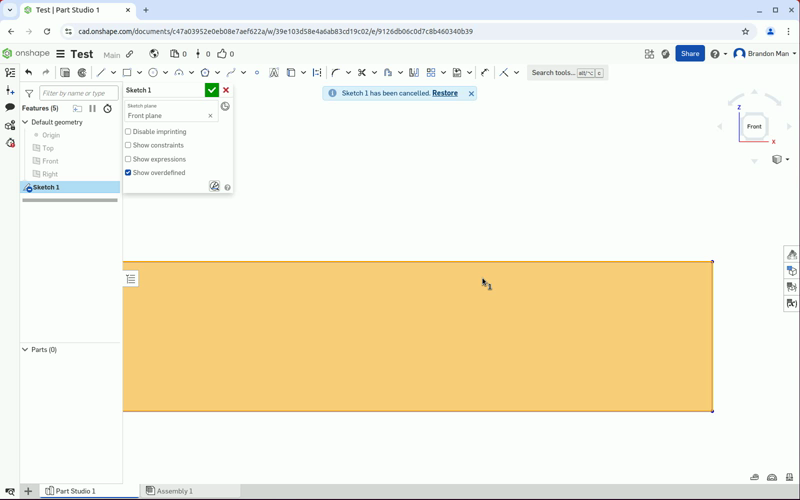
scroll(-6)
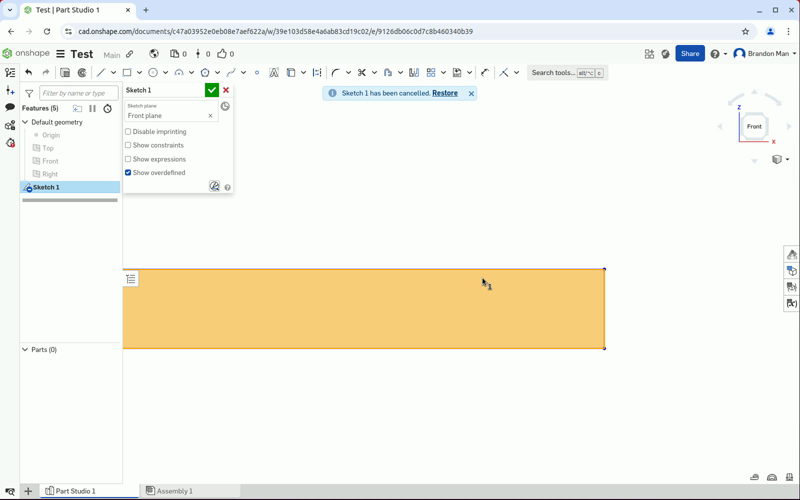
scroll(-6)
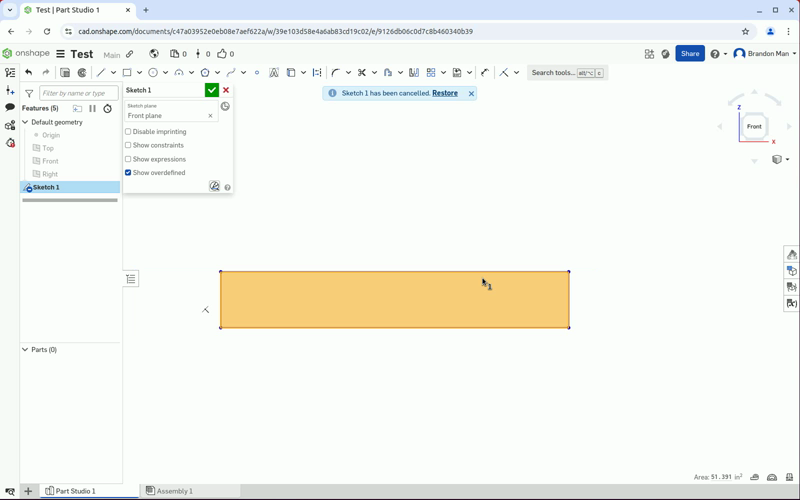
scroll(-6)
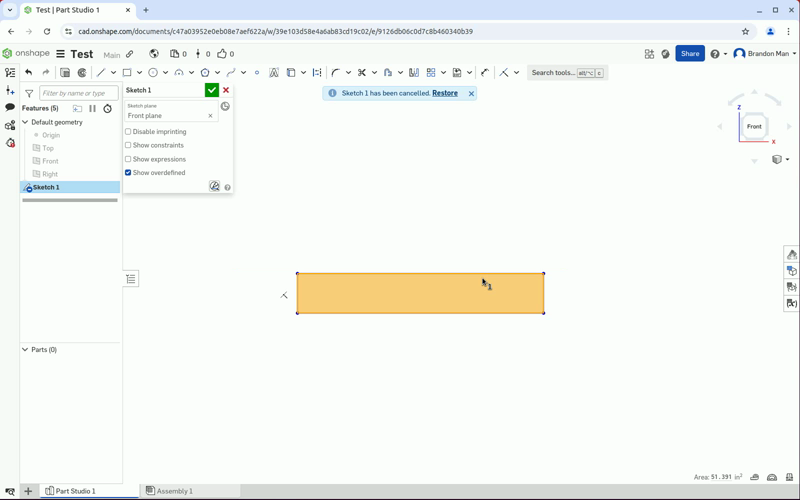
scroll(-6)
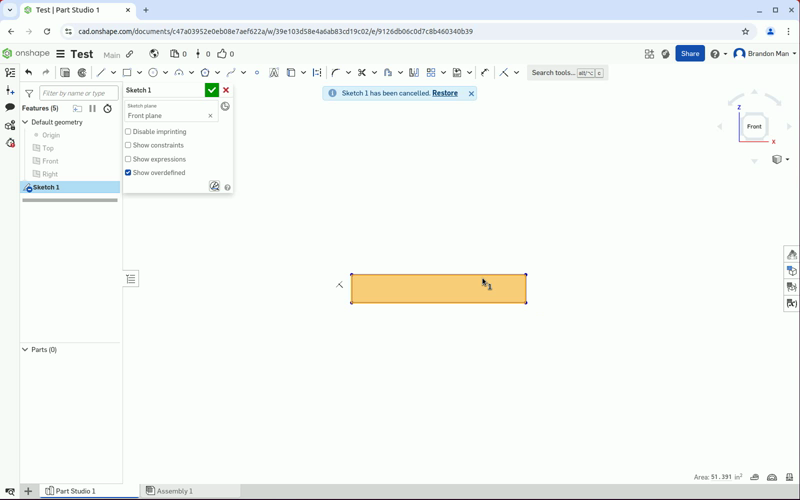
scroll(-6)
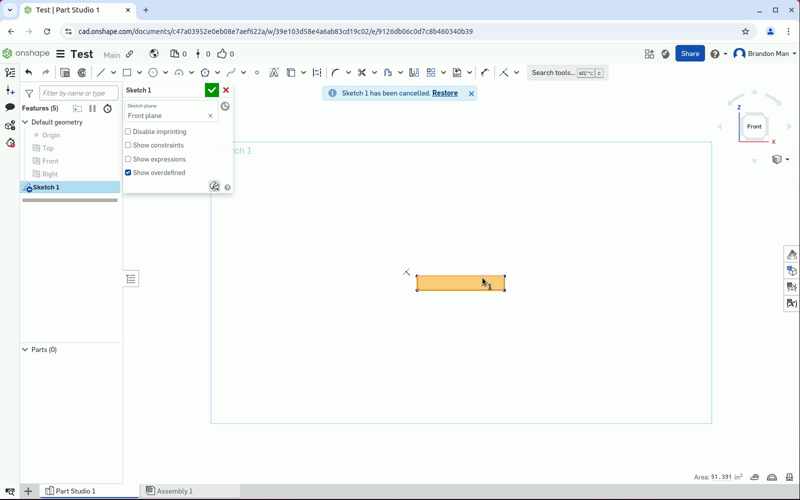
mouse_move(73, 352)
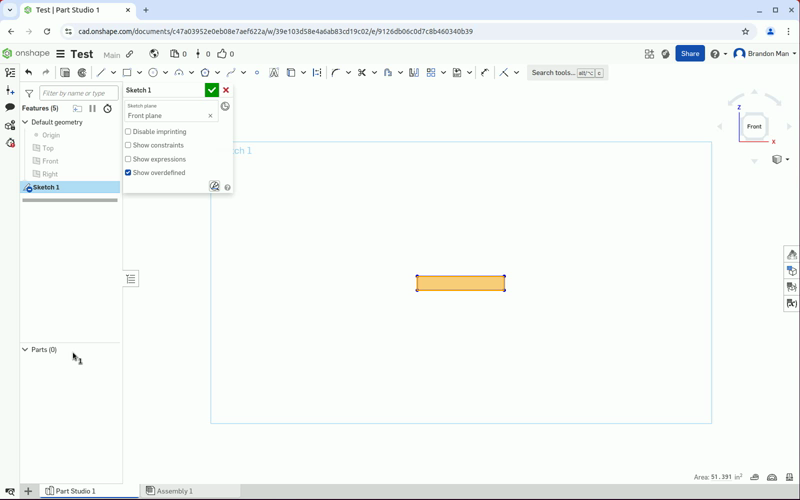
key(shift+y)
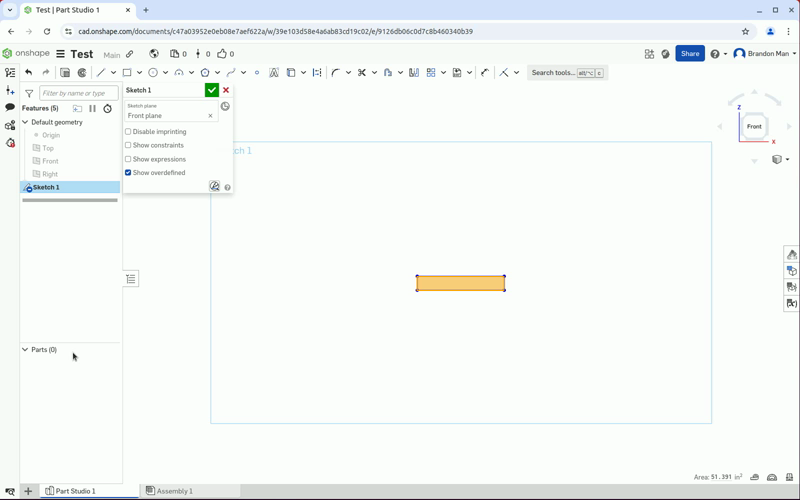
key(shift+e)
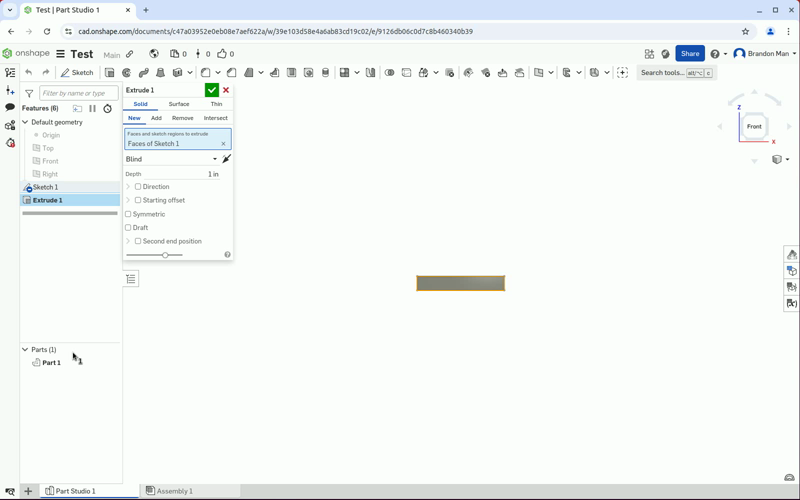
mouse_move(143, 106)
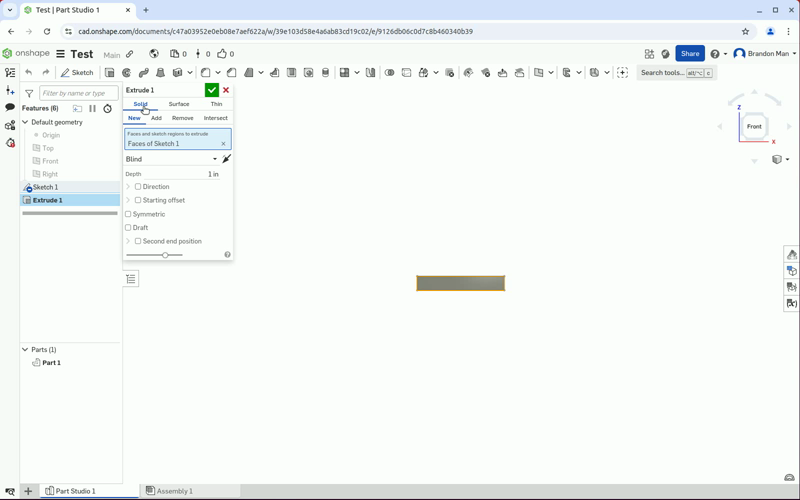
click(143, 106)
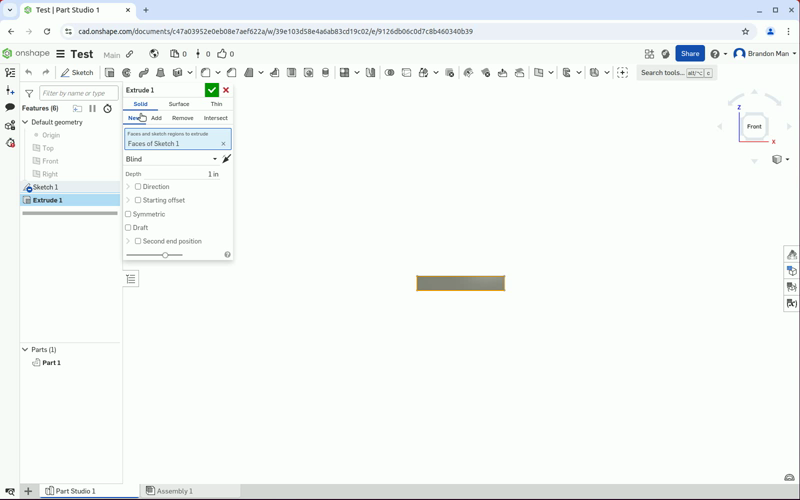
mouse_move(137, 120)
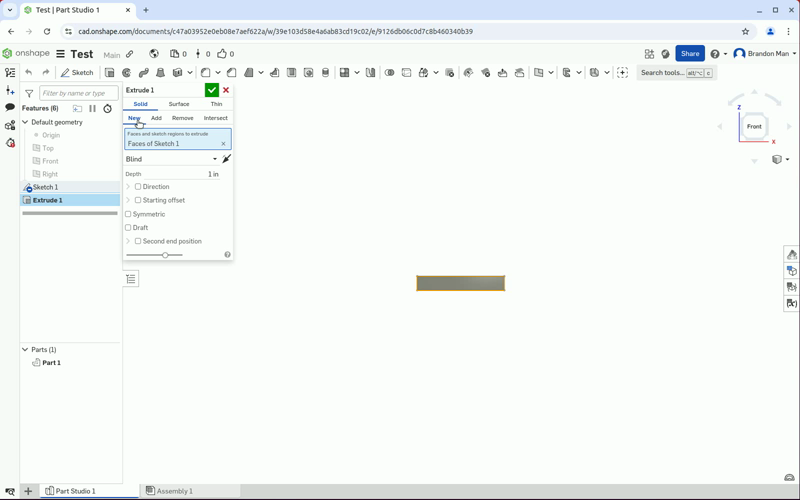
click(137, 120)
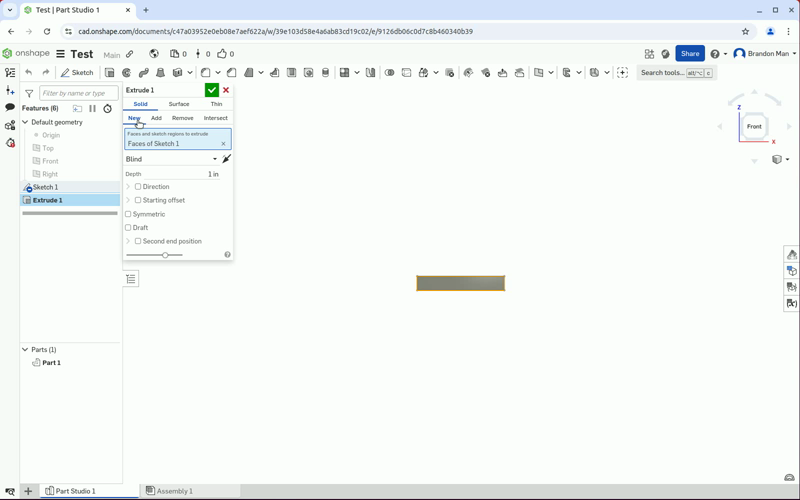
key(tab, 4)
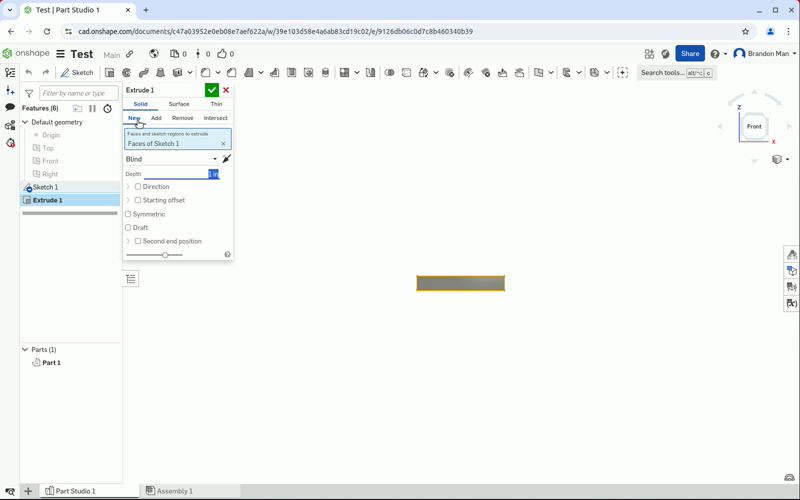
text(2.889)
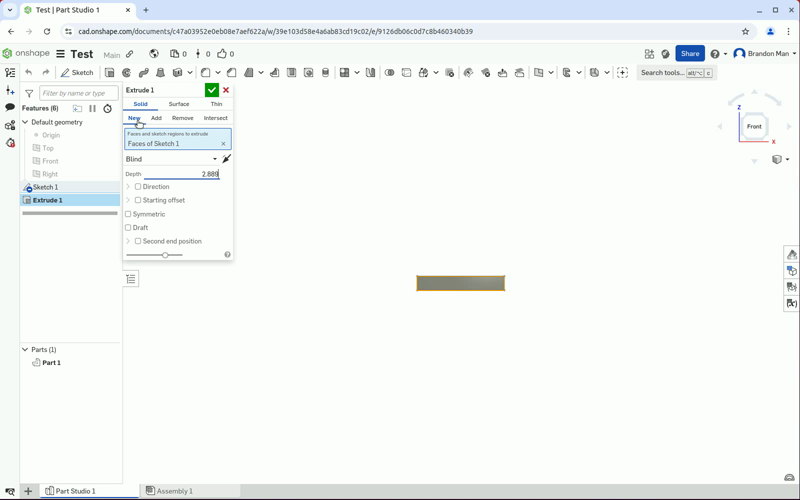
key(enter)
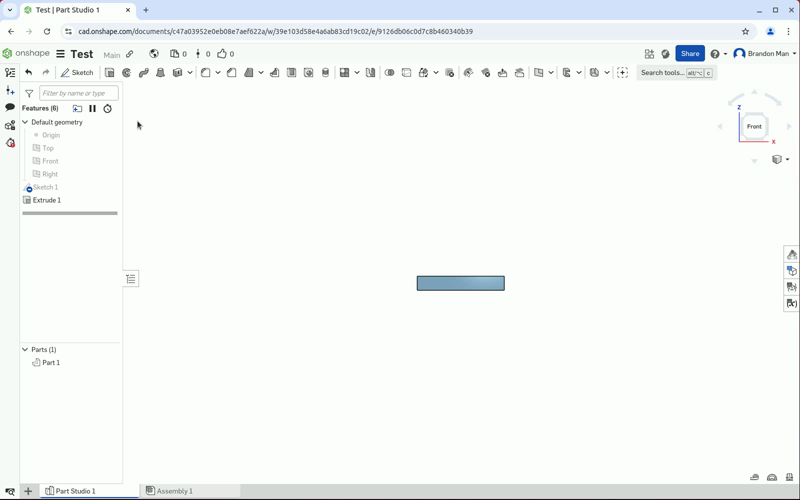
key(shift+h)
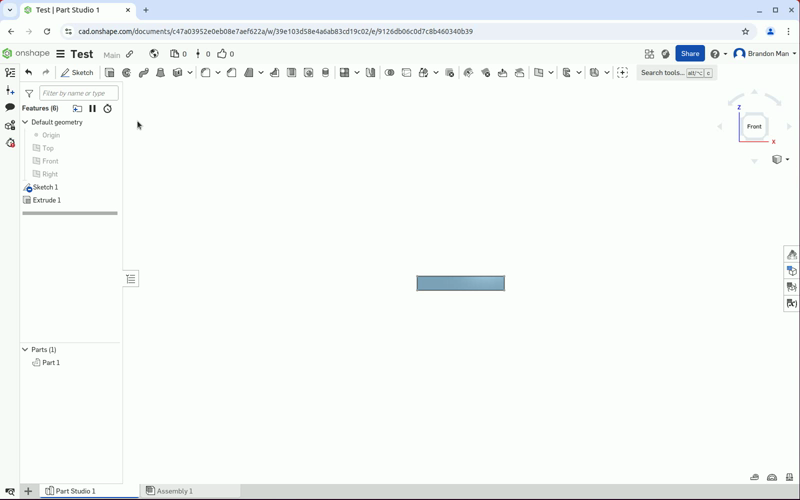
key(shift+h)
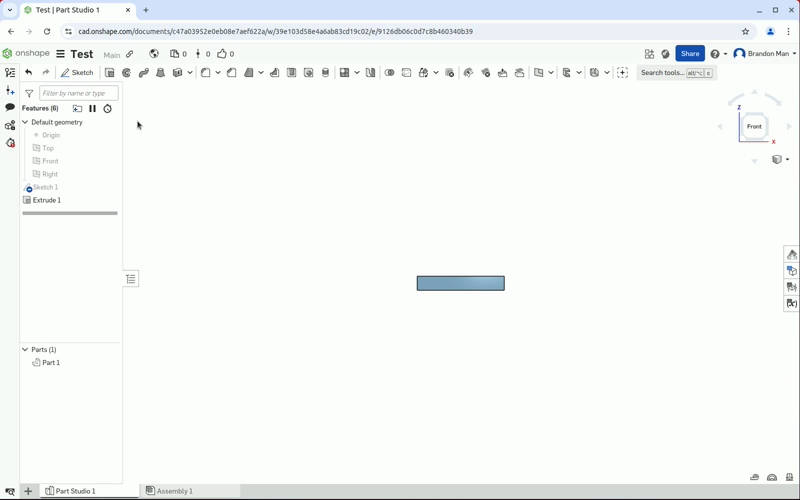
mouse_move(73, 189)
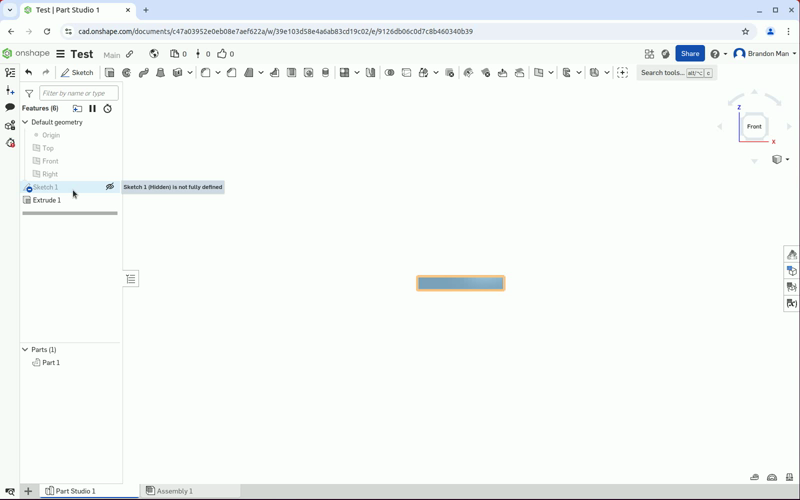
click(73, 189)
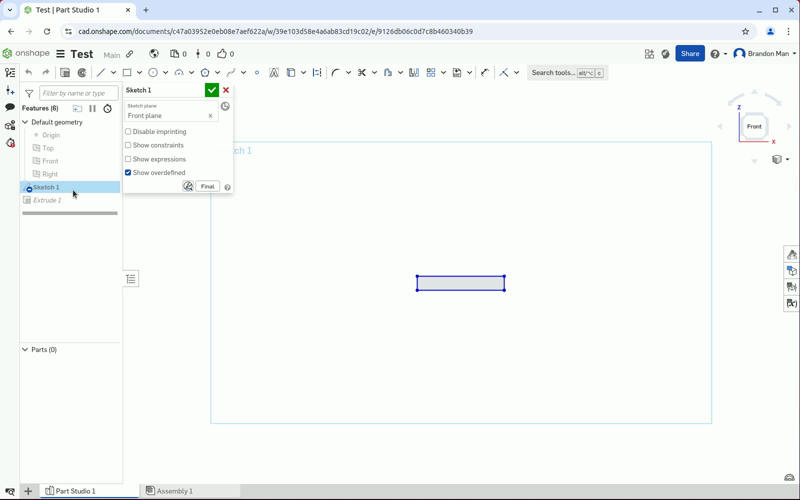
mouse_move(229, 92)
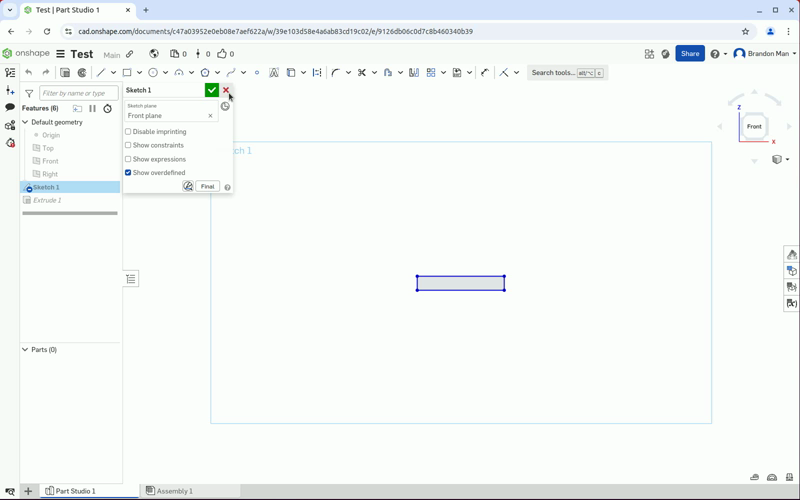
click(229, 92)
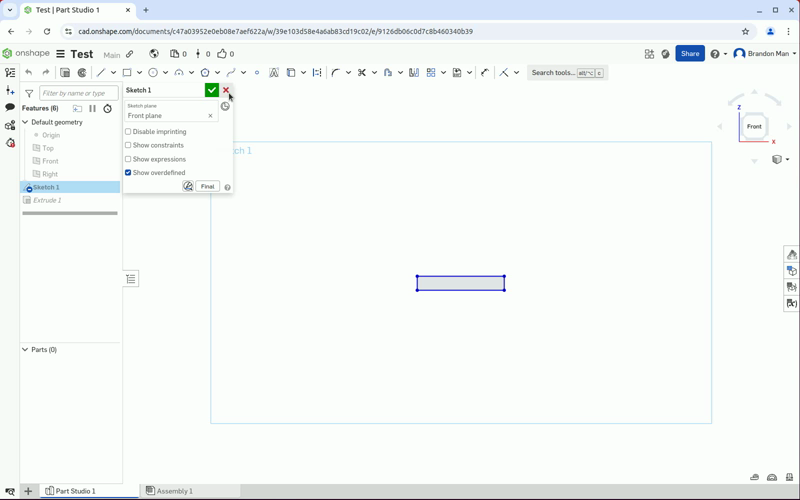
key(shift+s)
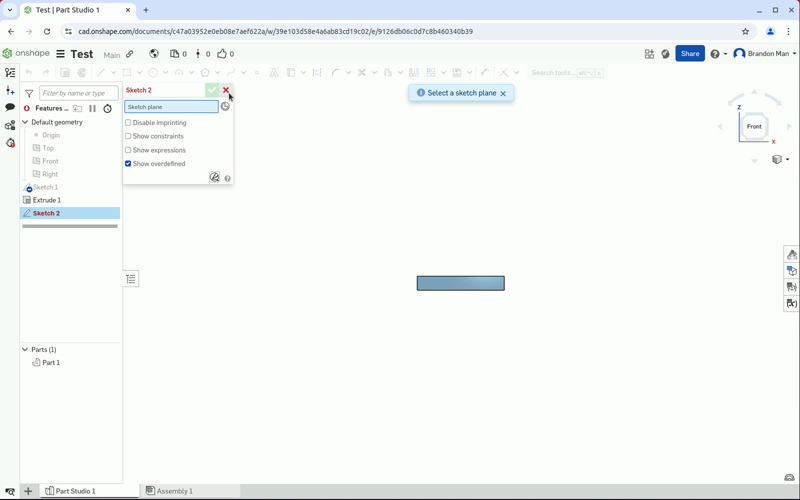
mouse_move(73, 163)
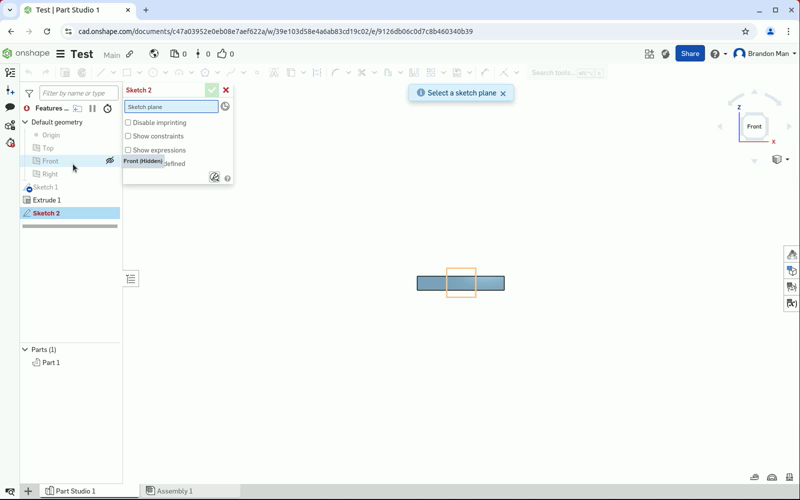
click(73, 163)
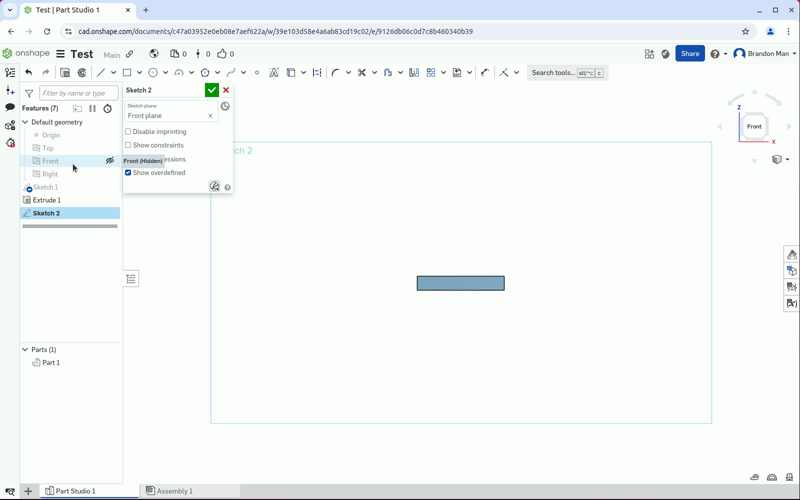
mouse_move(73, 352)
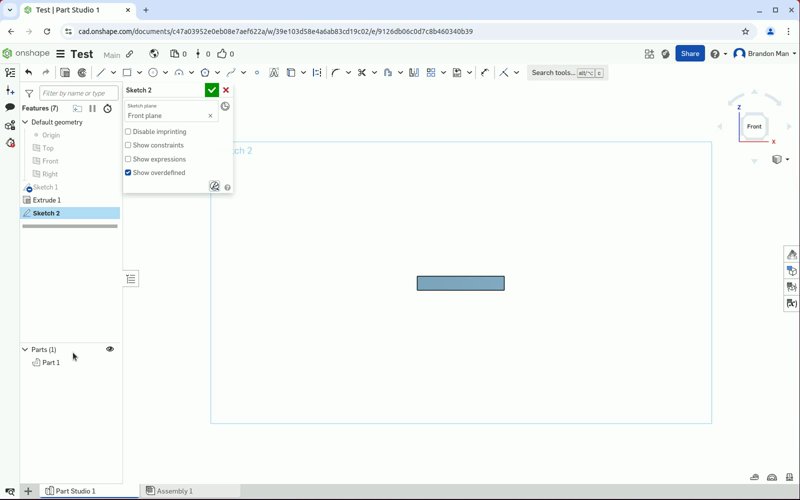
key(y)
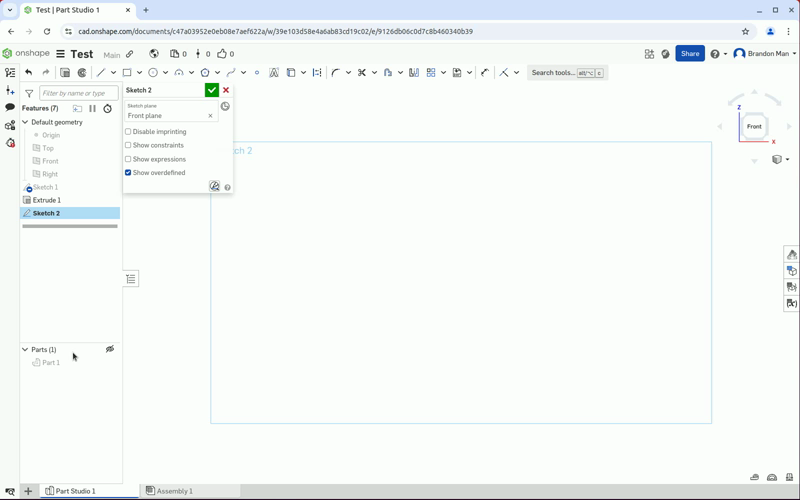
key(l)
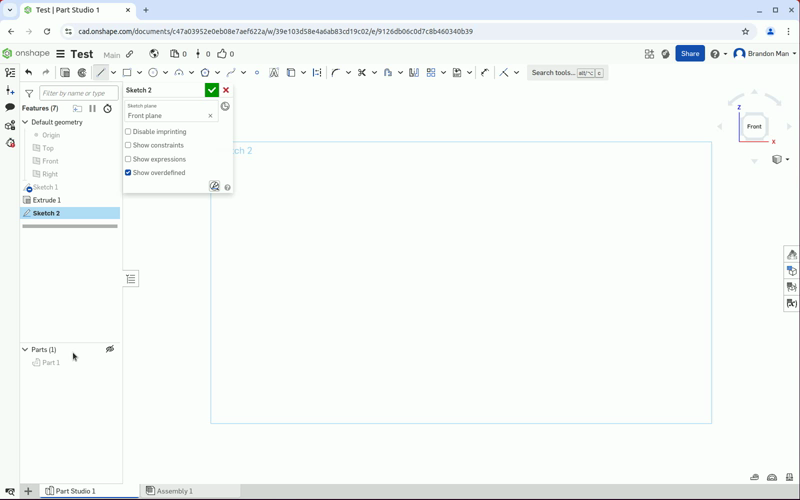
key_down(shift)
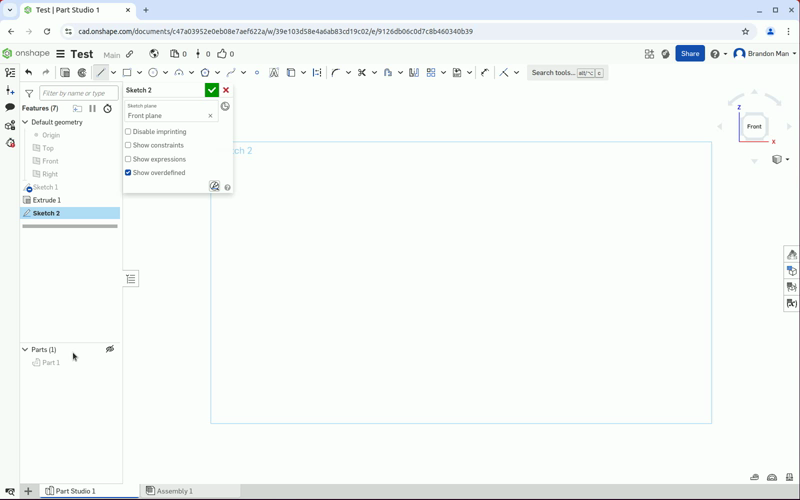
mouse_move(403, 395)
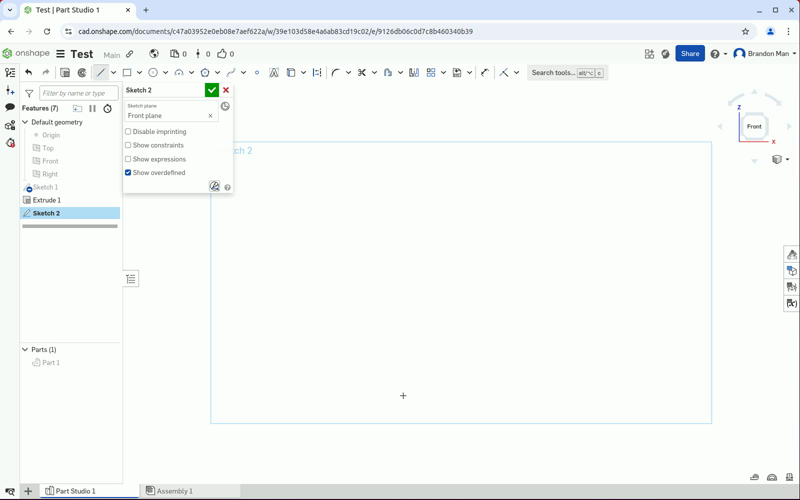
click(403, 395)
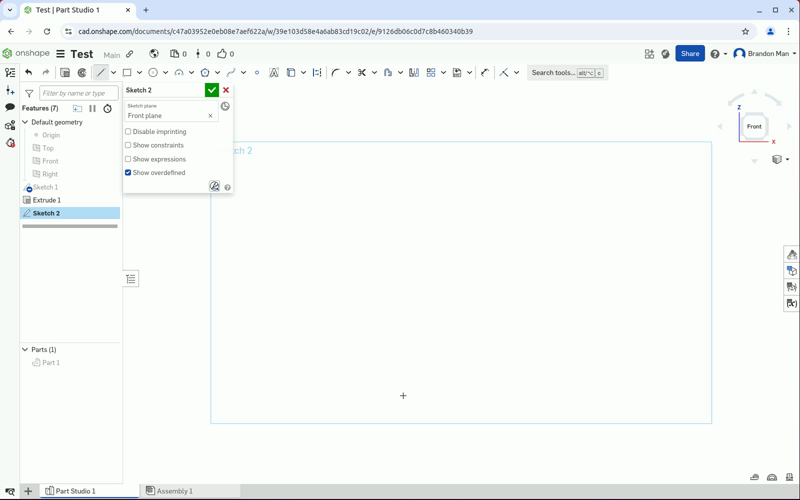
key_up(shift)
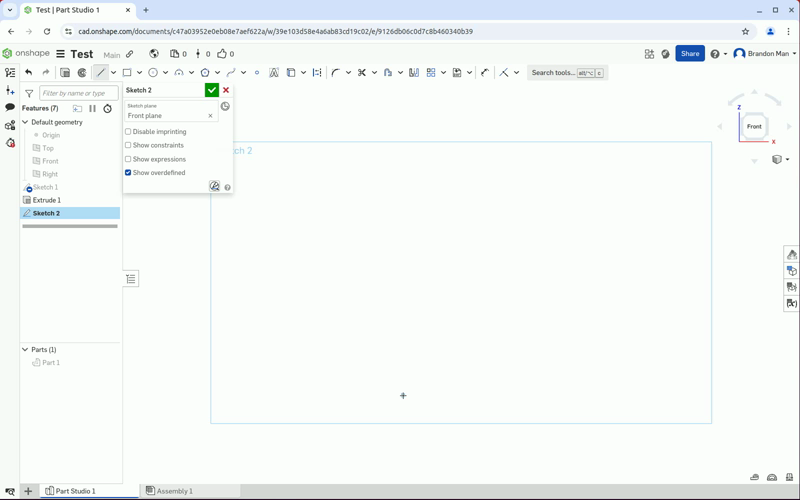
key_down(shift)
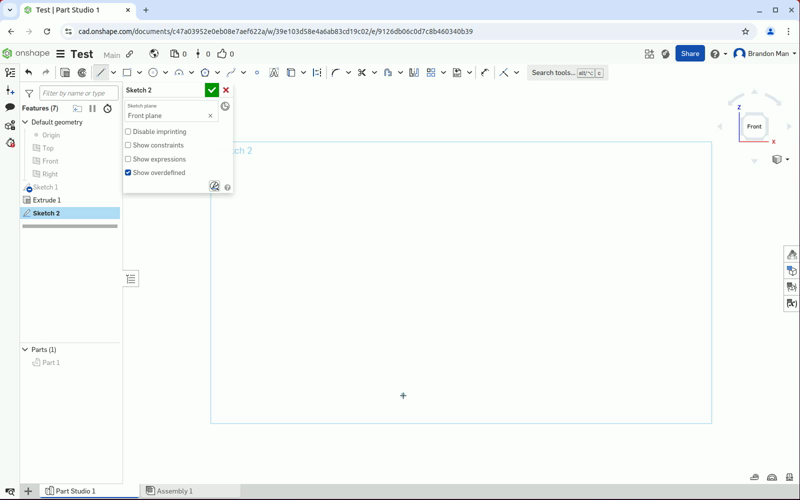
mouse_move(571, 395)
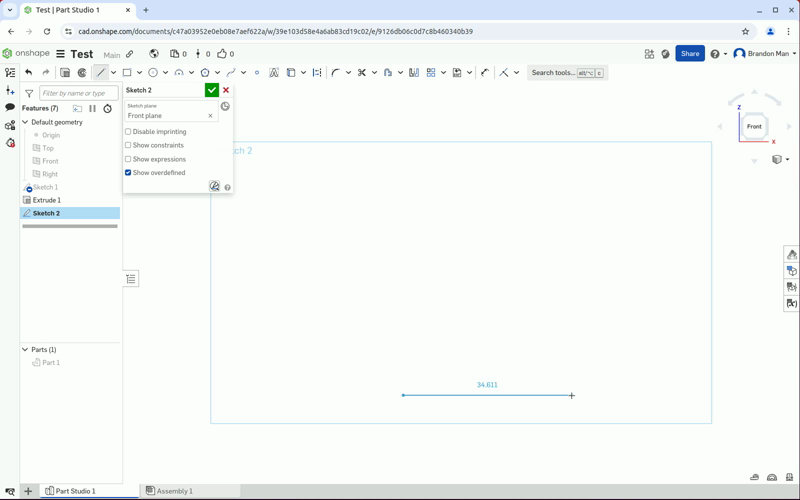
click(571, 395)
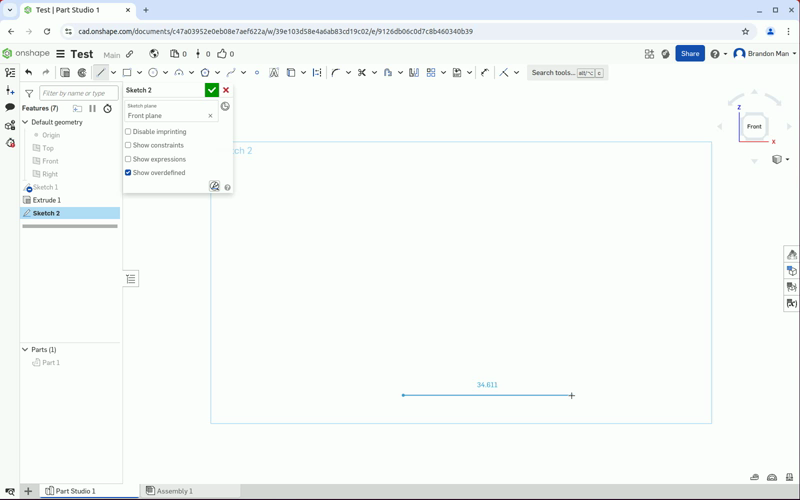
key_up(shift)
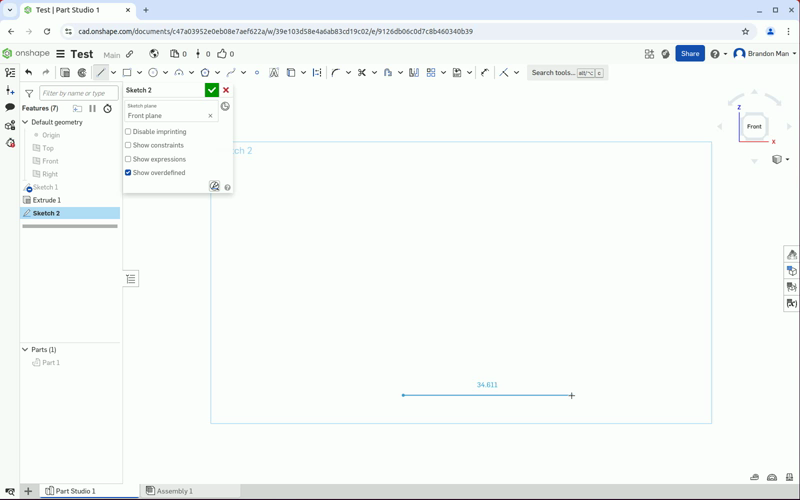
key_down(shift)
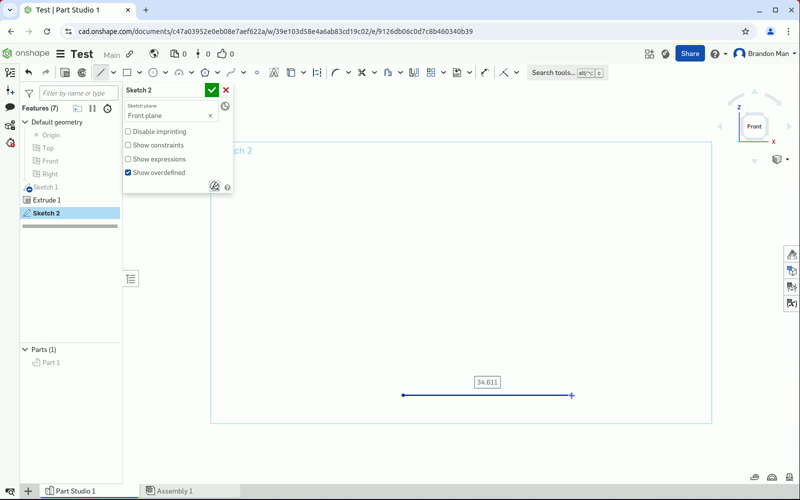
mouse_move(589, 395)
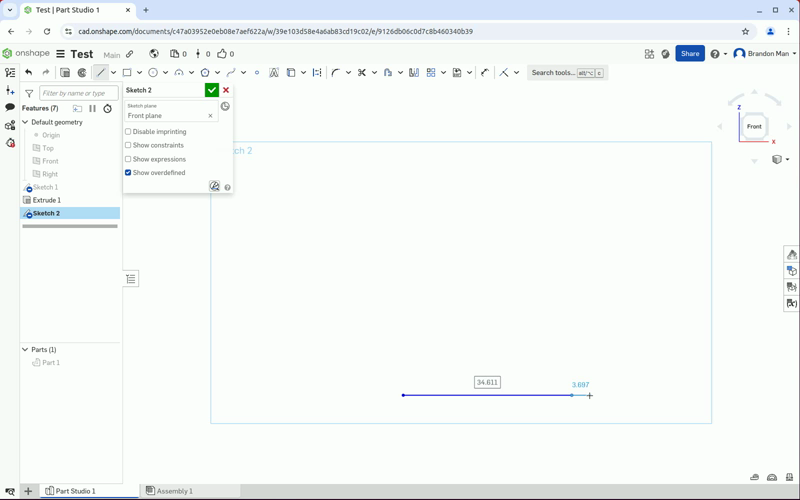
mouse_move(571, 381)
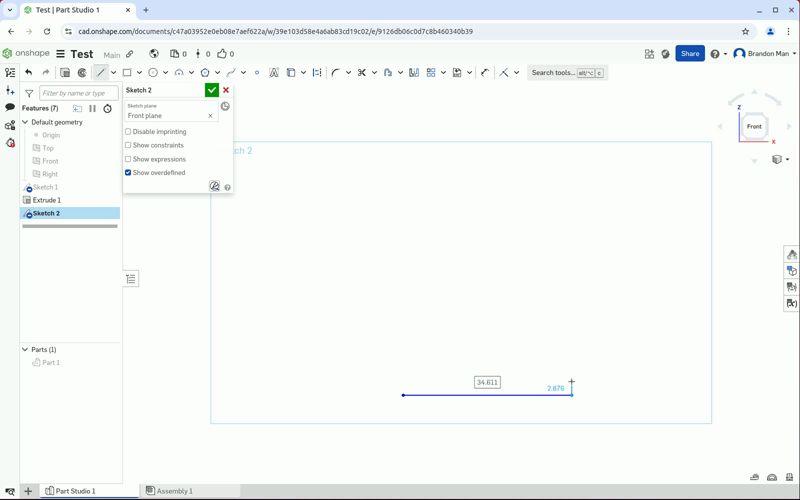
click(571, 381)
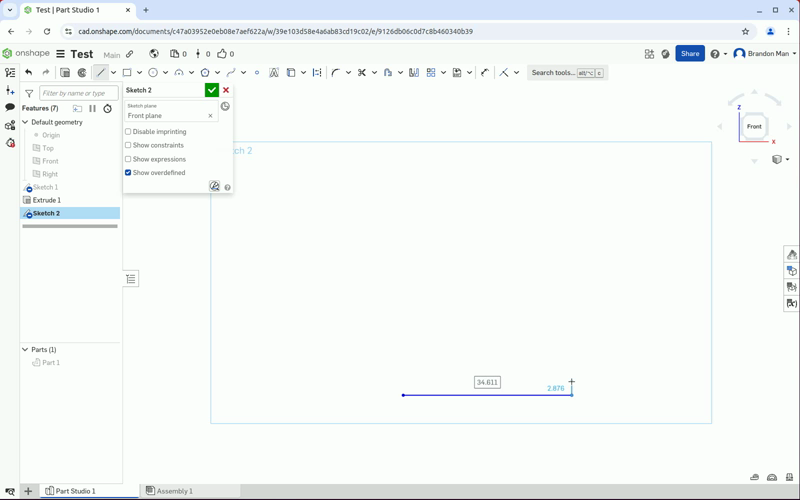
key_up(shift)
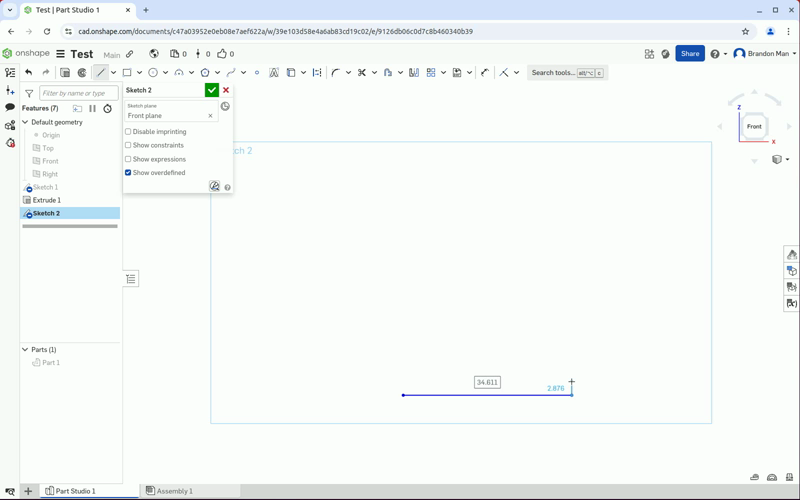
key_down(shift)
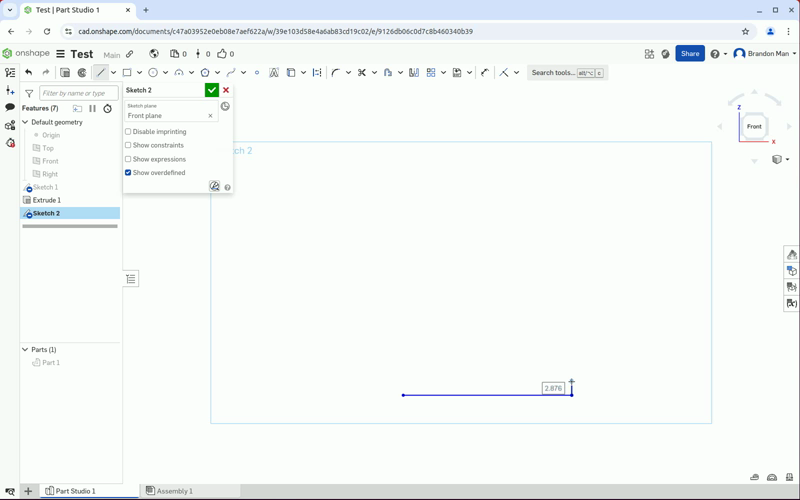
mouse_move(589, 381)
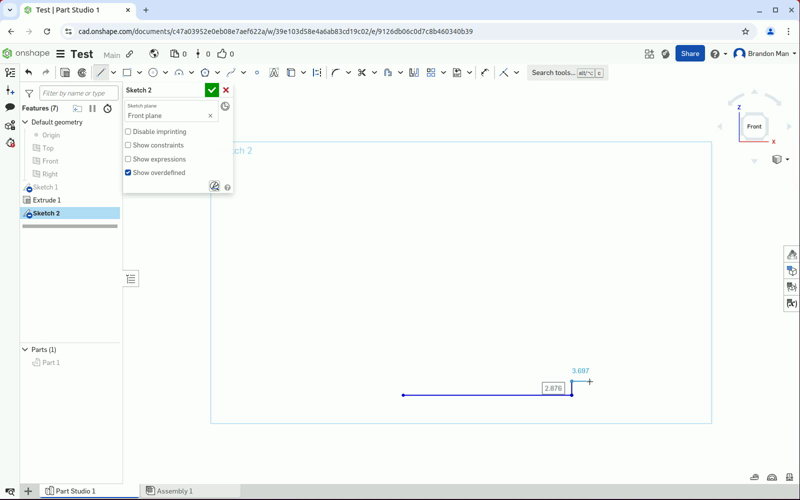
mouse_move(555, 381)
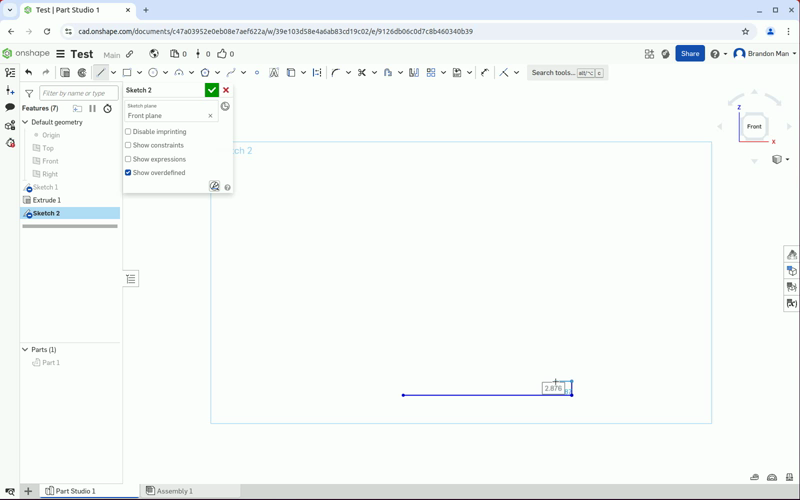
click(555, 381)
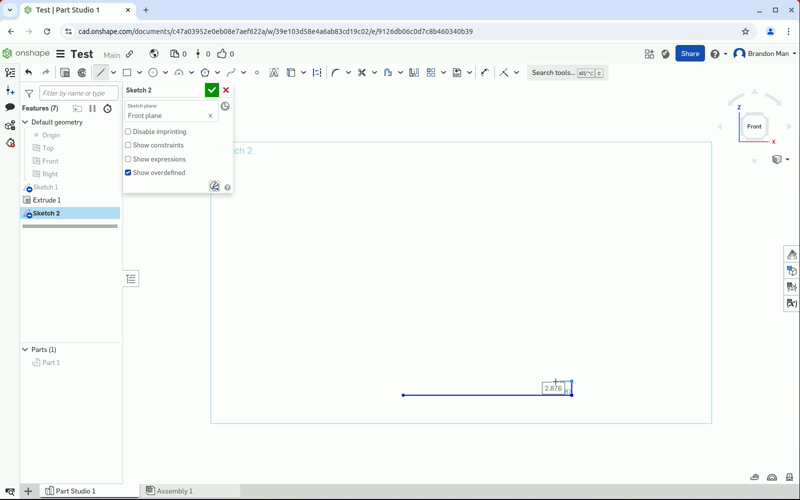
key_up(shift)
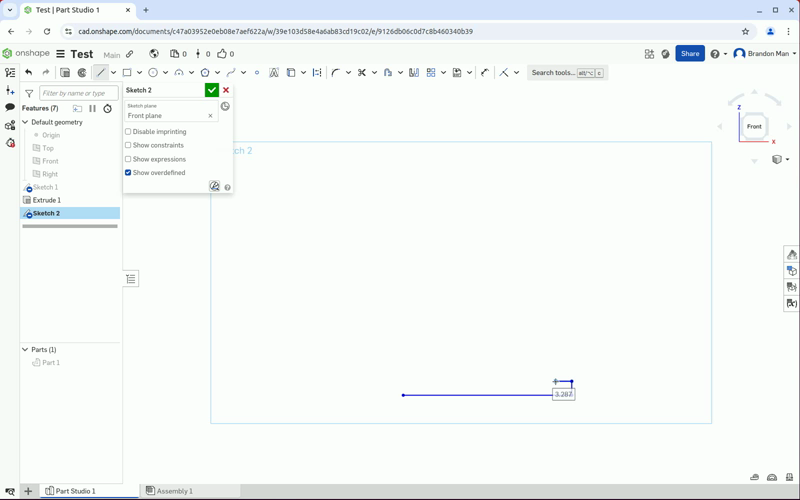
key_down(shift)
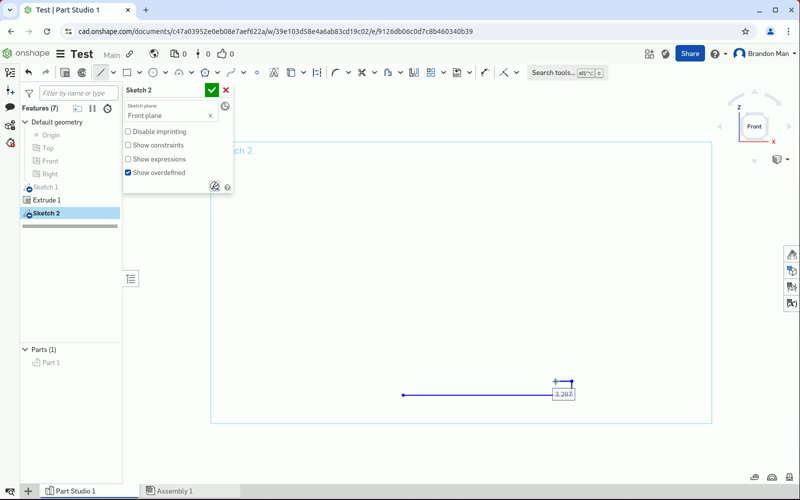
mouse_move(585, 381)
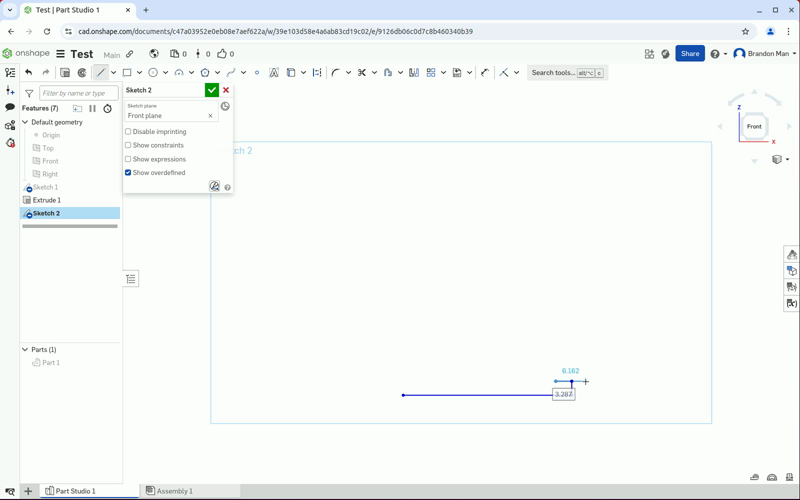
mouse_move(514, 381)
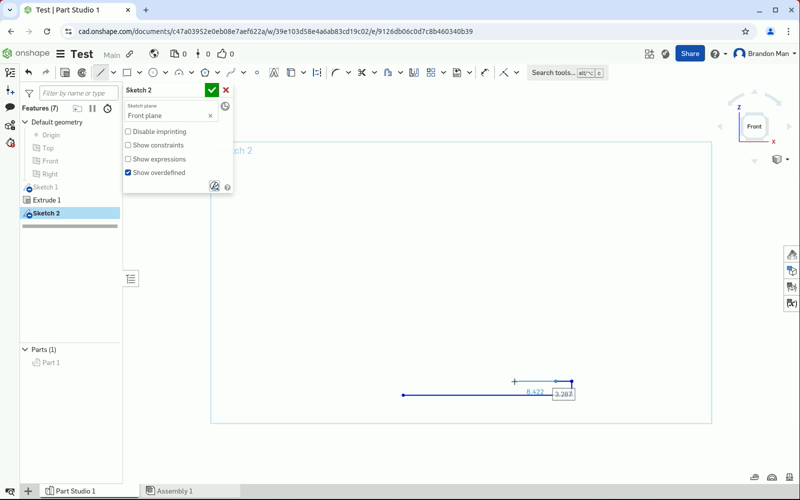
click(514, 381)
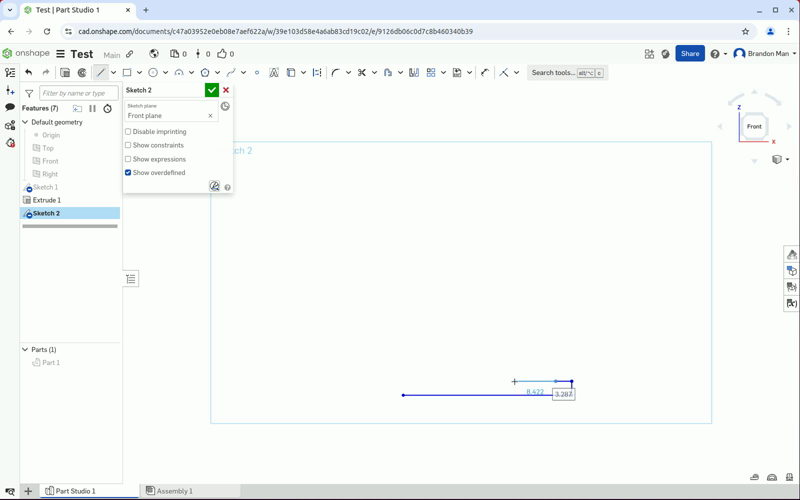
key_up(shift)
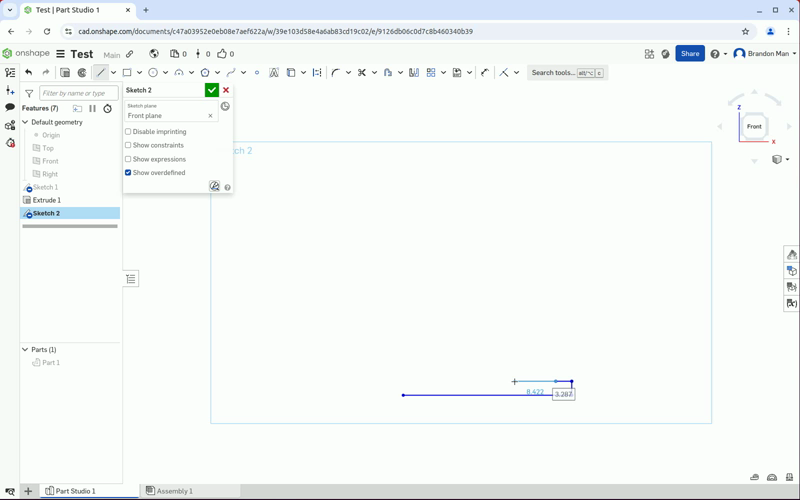
key_down(shift)
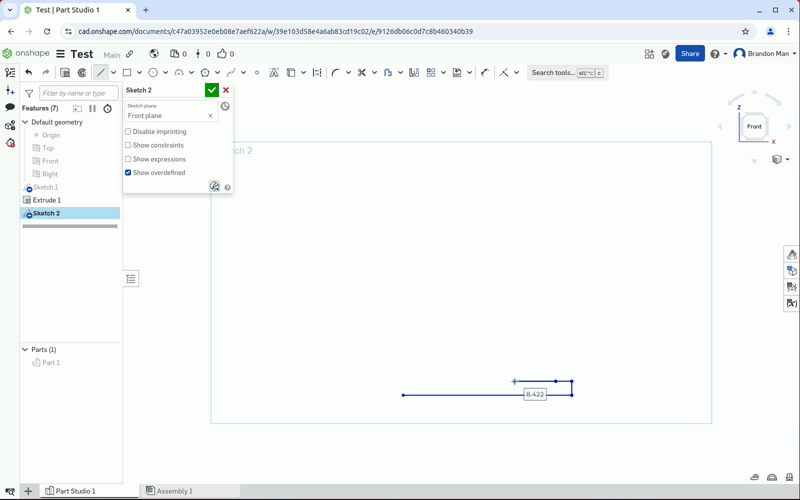
mouse_move(544, 381)
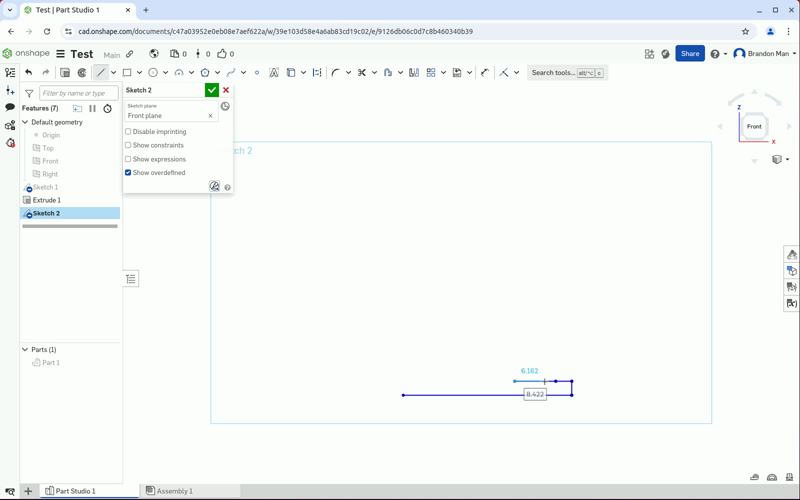
mouse_move(500, 381)
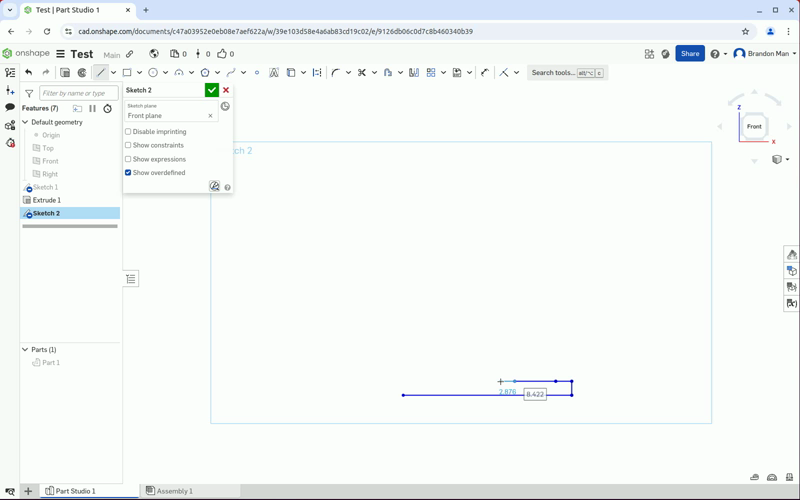
click(500, 381)
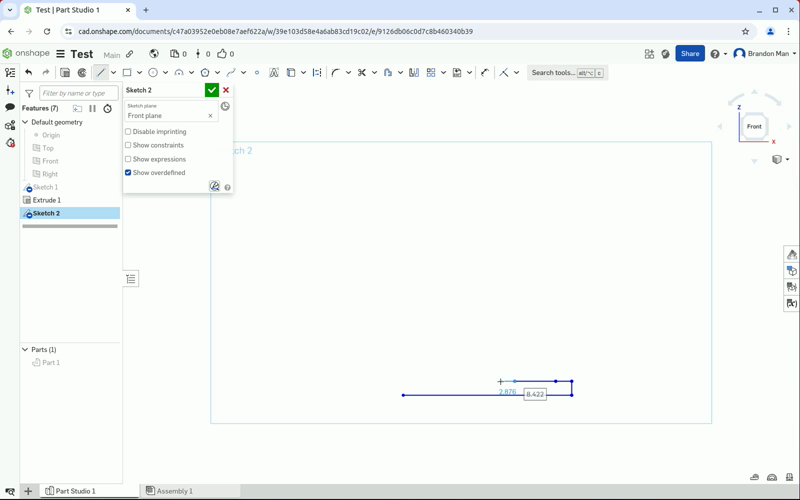
key_up(shift)
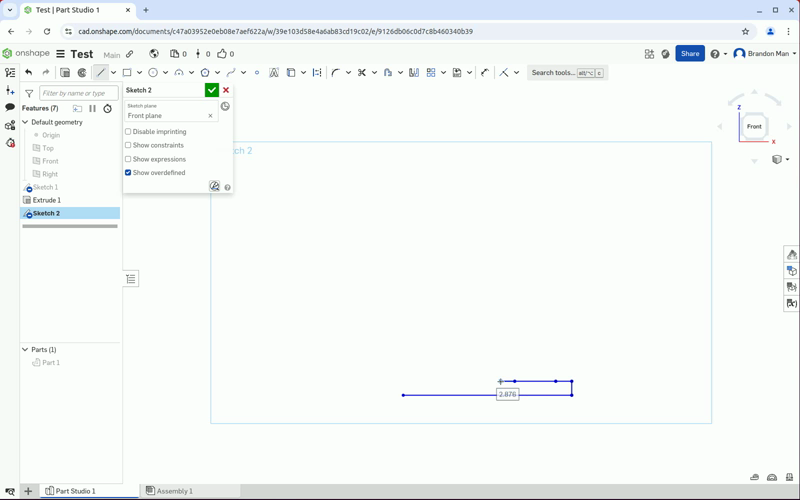
key_down(shift)
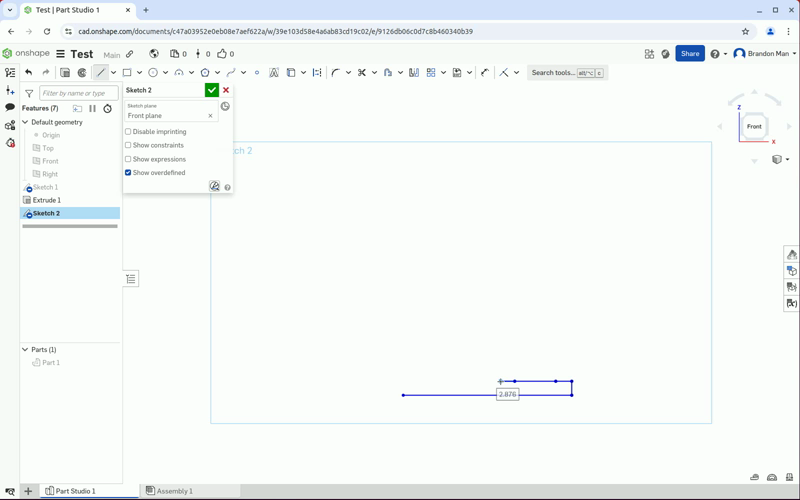
mouse_move(530, 381)
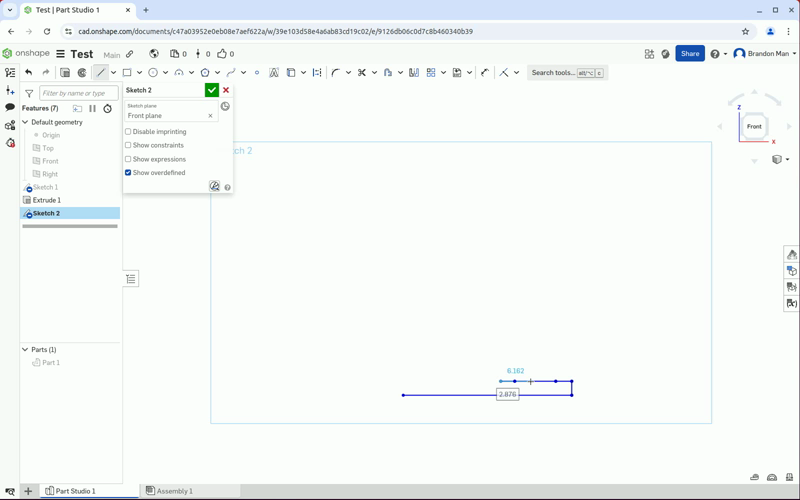
mouse_move(474, 381)
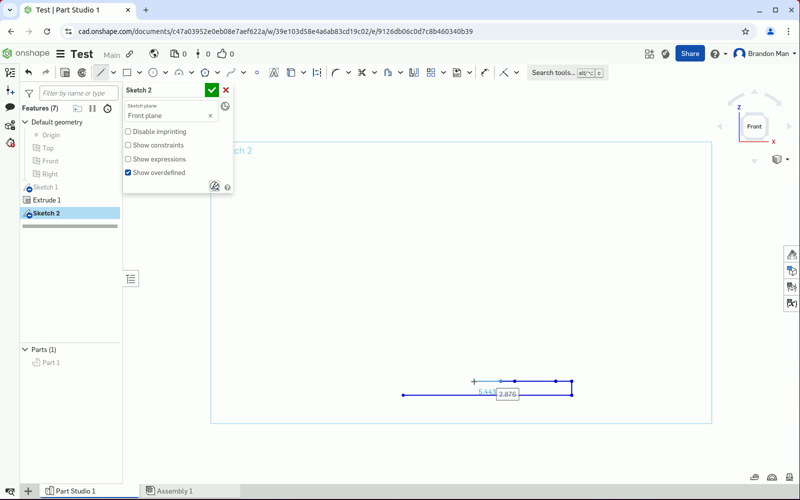
click(474, 381)
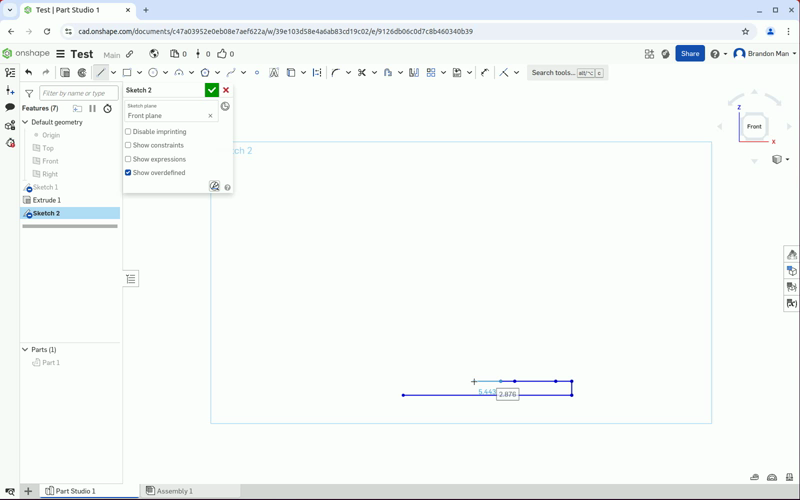
key_up(shift)
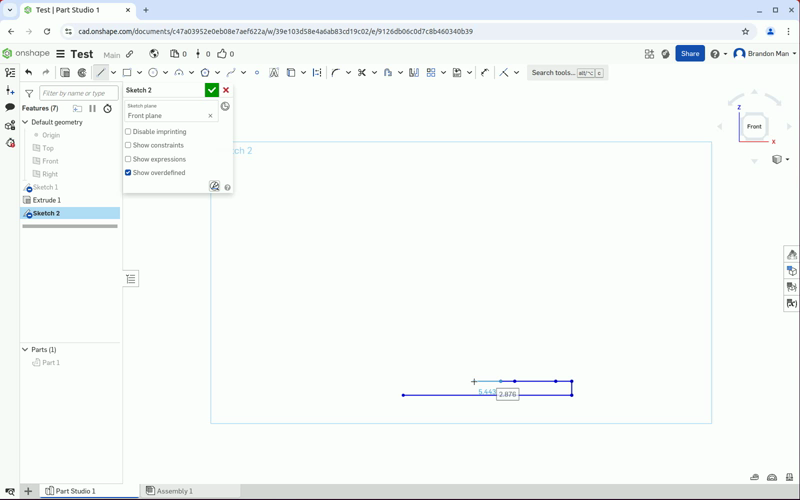
key_down(shift)
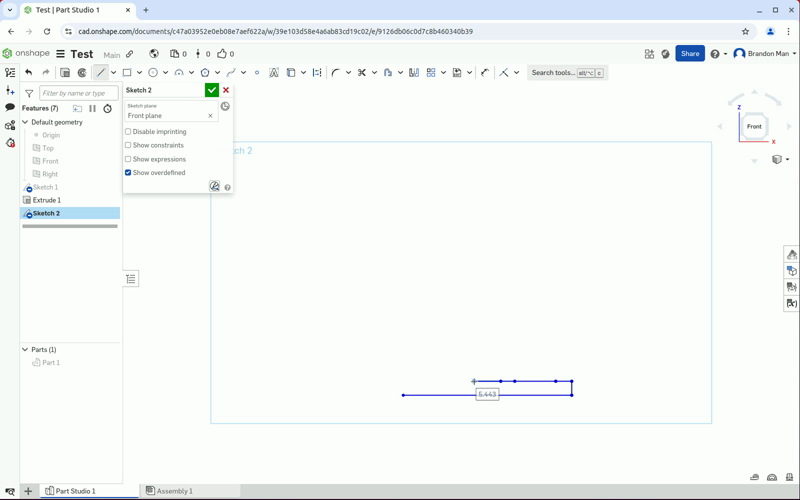
mouse_move(504, 381)
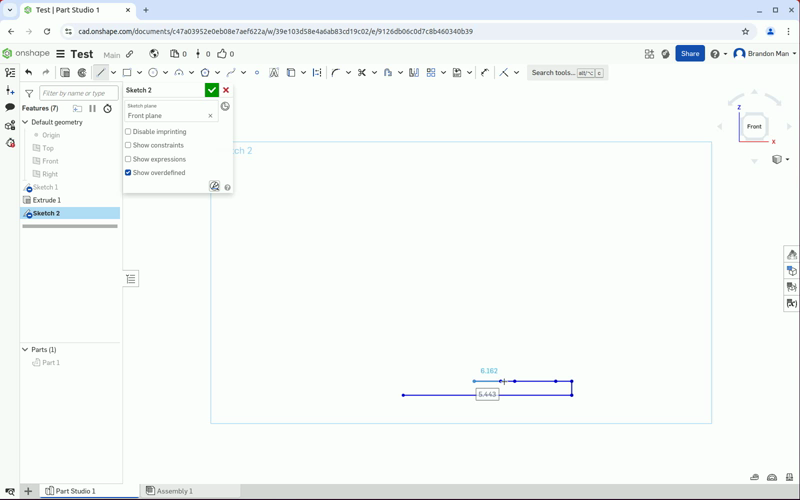
mouse_move(459, 381)
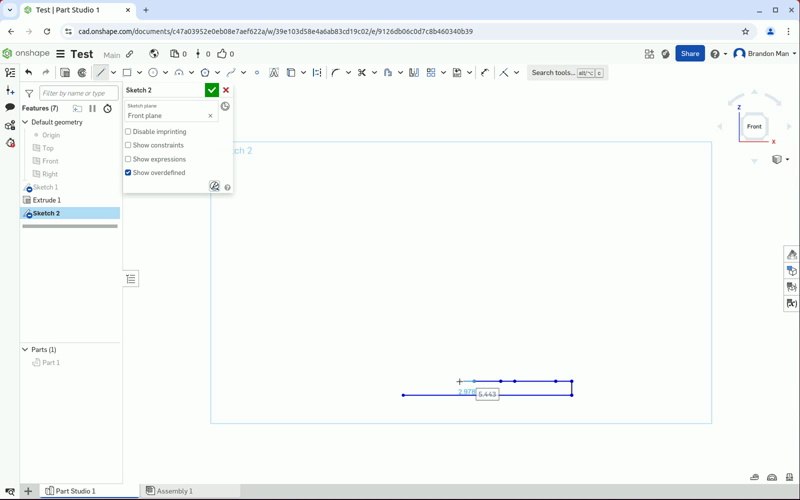
click(459, 381)
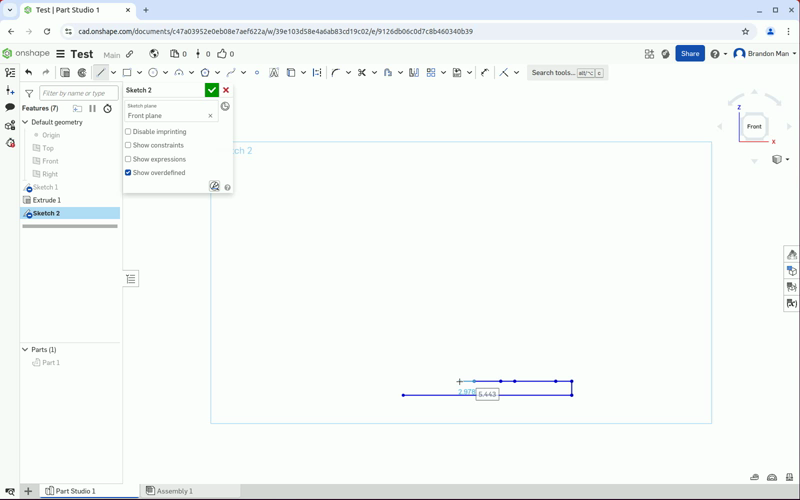
key_up(shift)
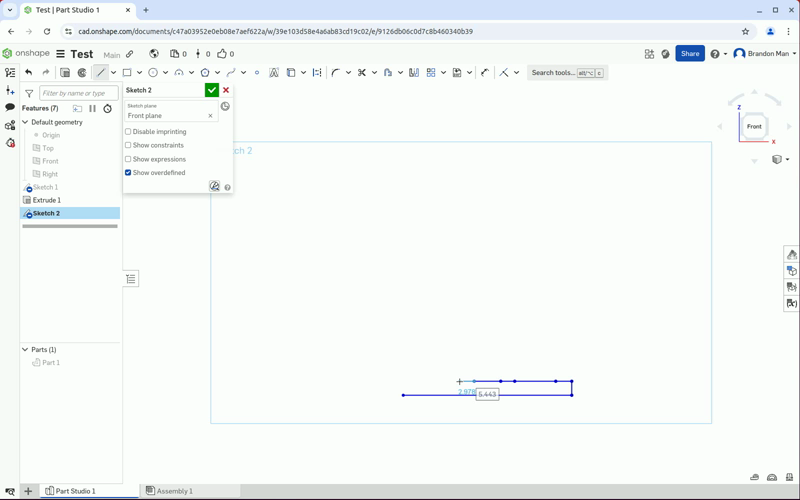
key_down(shift)
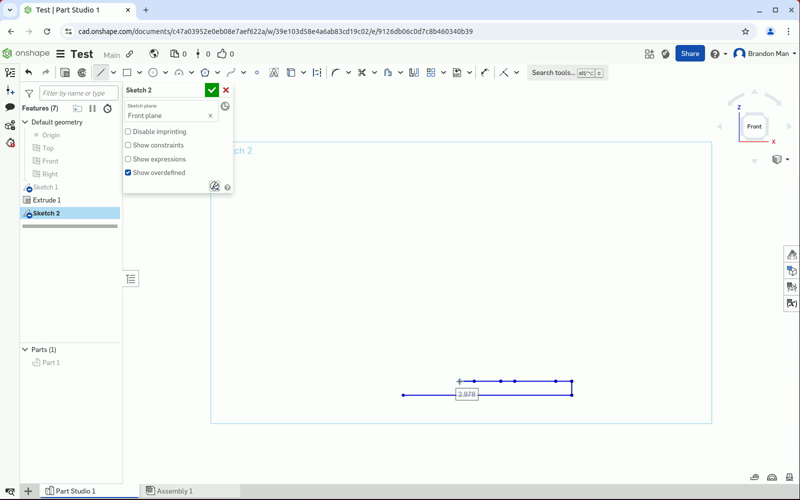
mouse_move(489, 381)
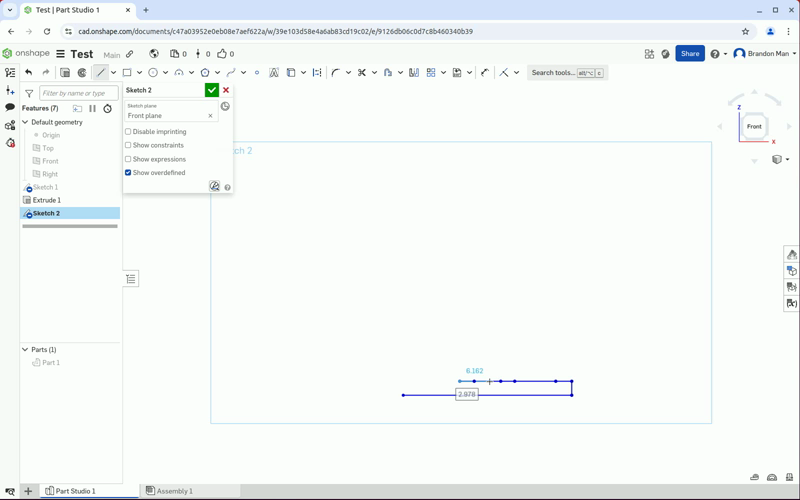
mouse_move(419, 381)
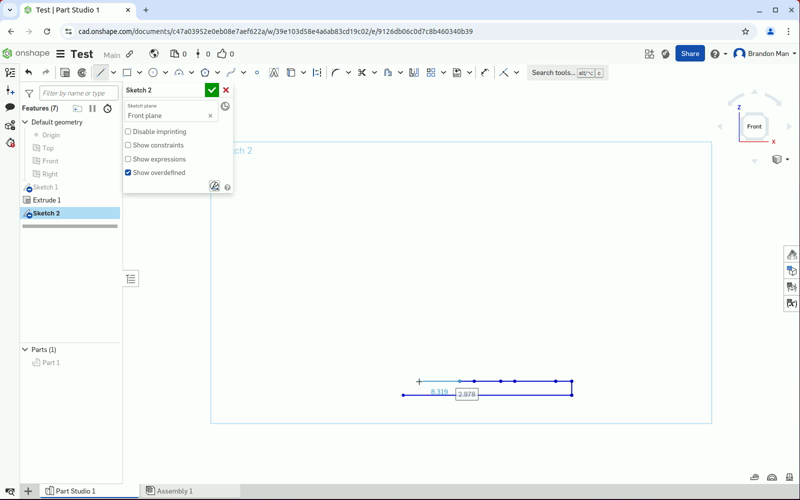
click(419, 381)
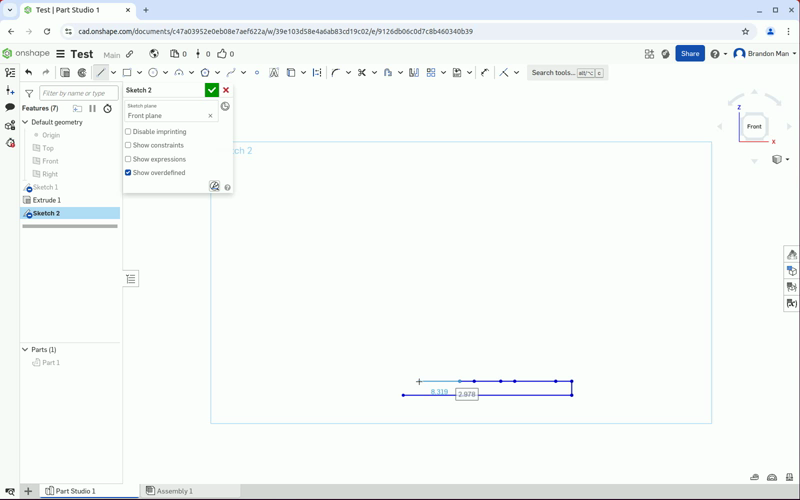
key_up(shift)
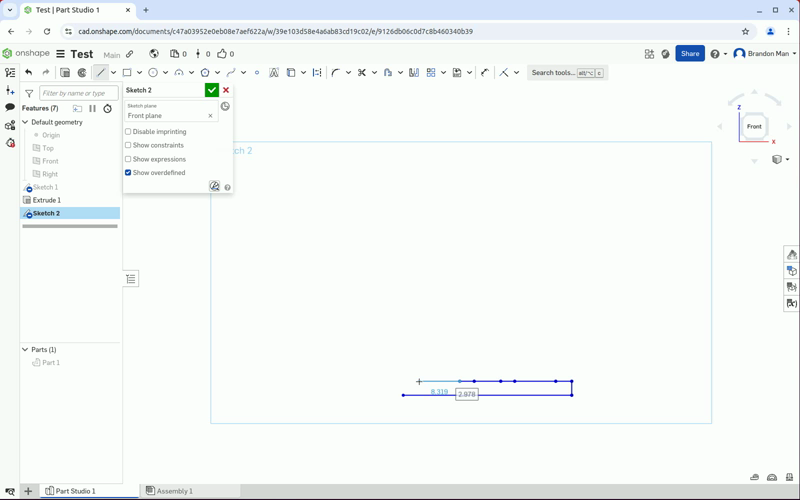
key_down(shift)
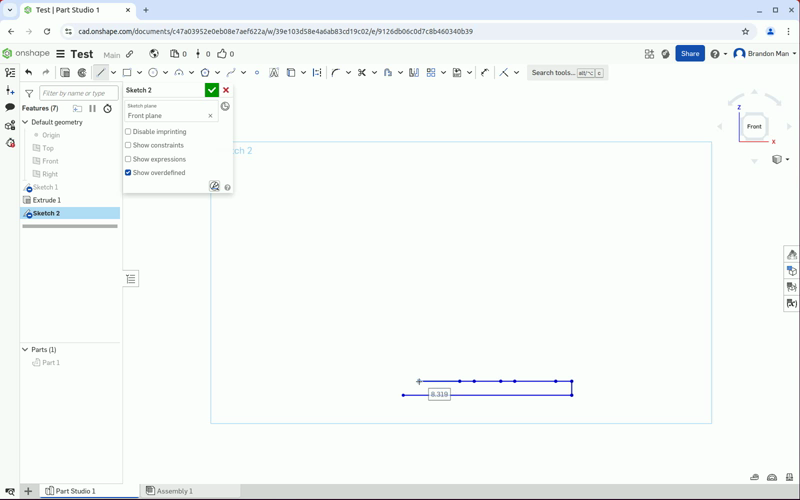
mouse_move(449, 381)
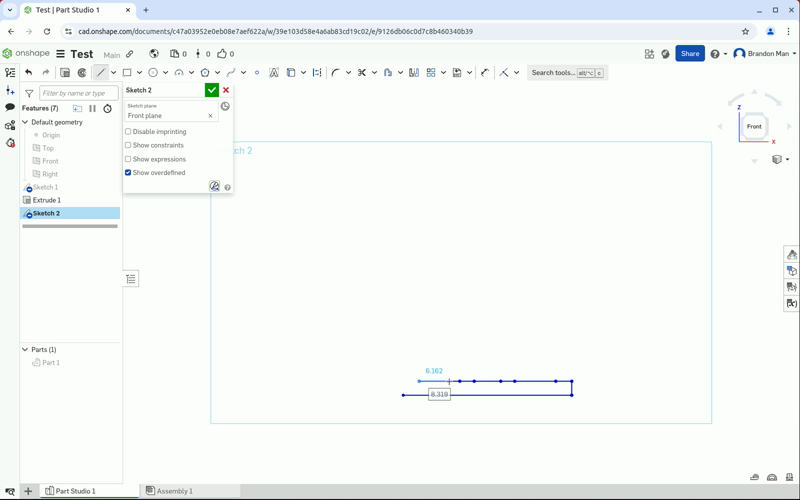
mouse_move(403, 381)
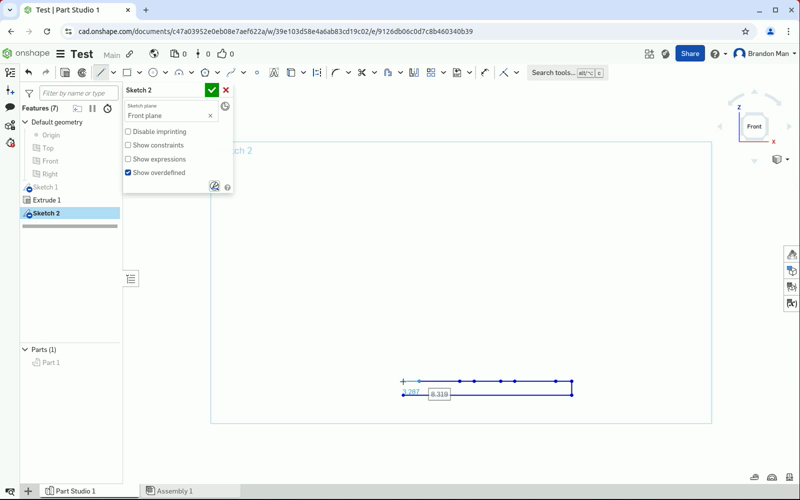
click(403, 381)
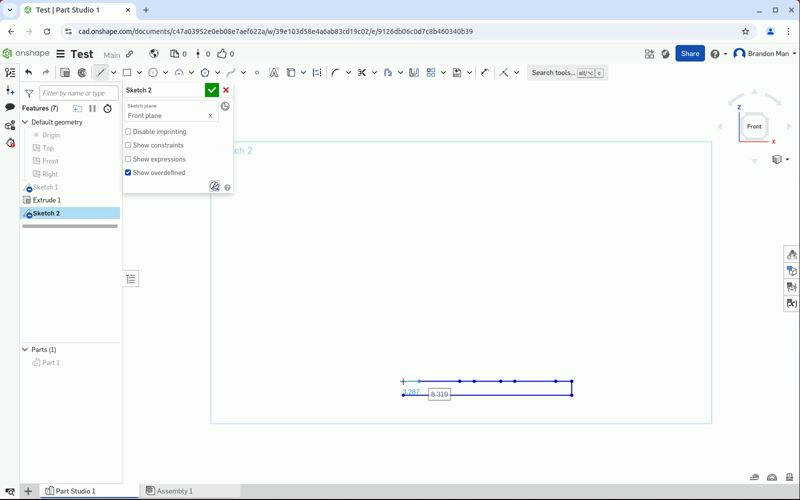
key_up(shift)
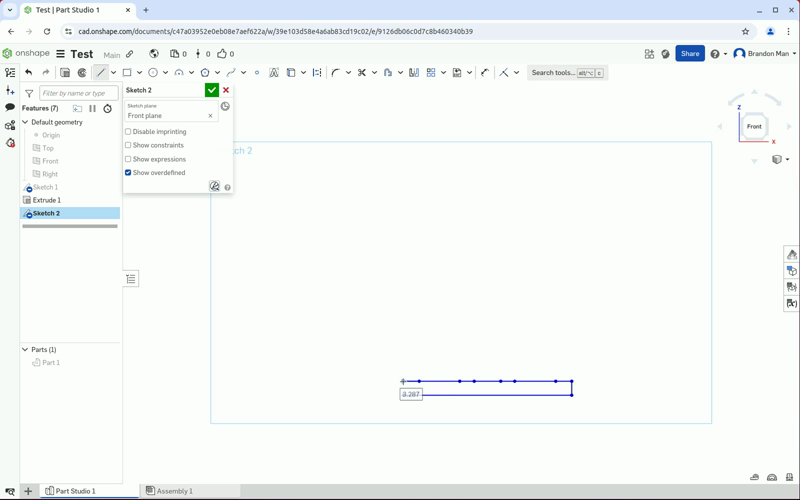
mouse_move(433, 381)
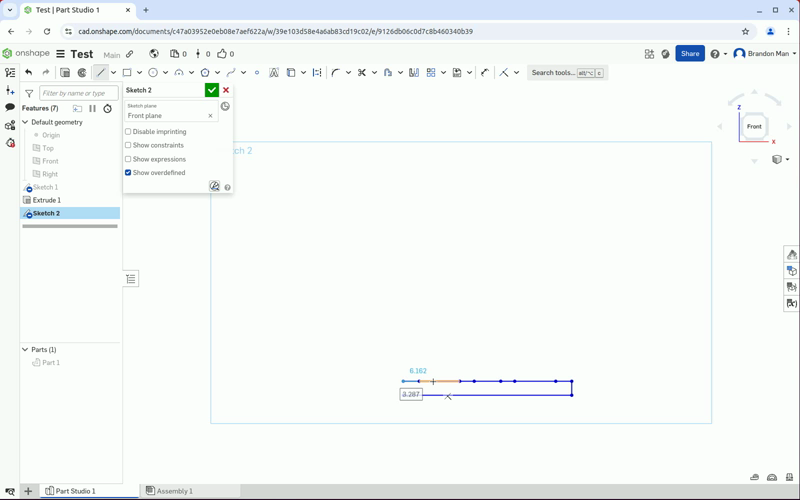
key_down(shift)
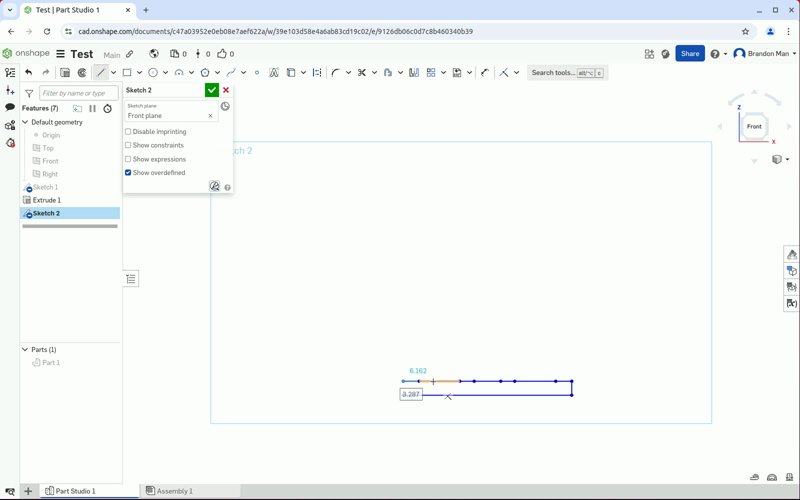
mouse_move(403, 395)
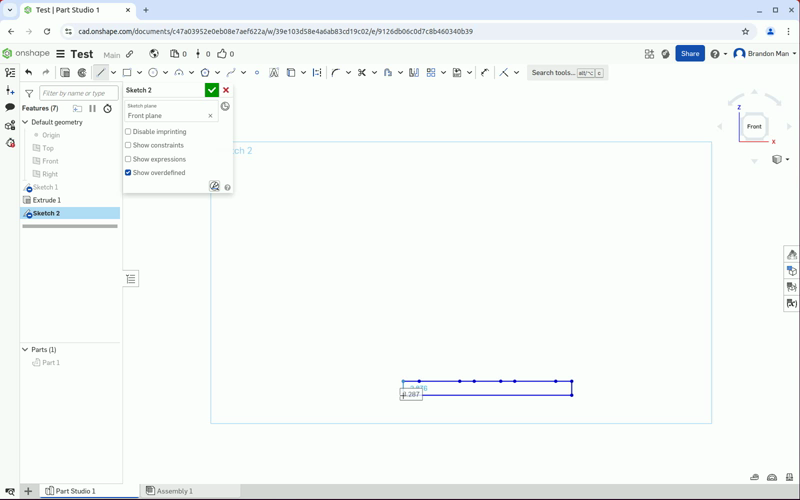
key_up(shift)
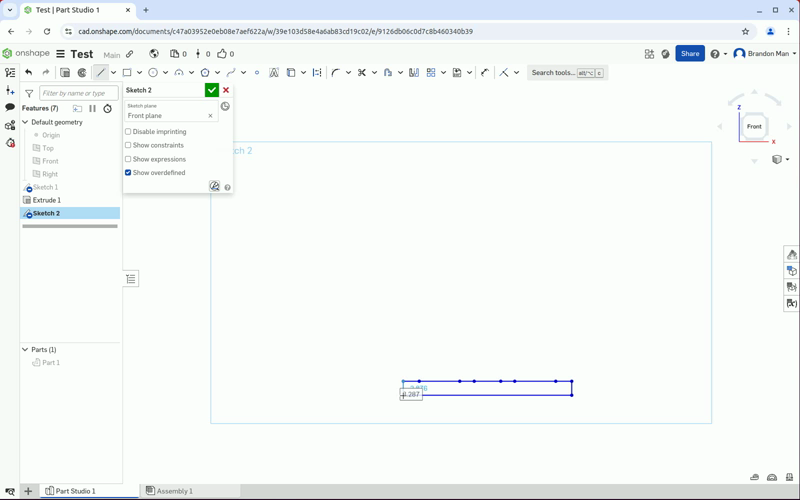
click(403, 395)
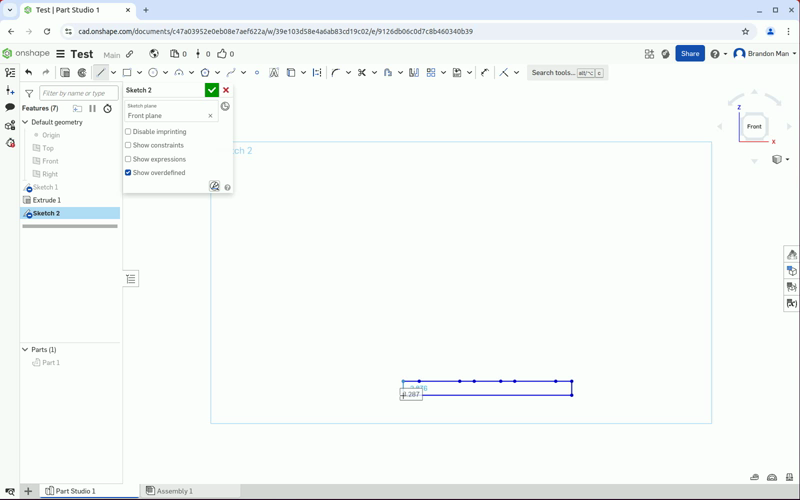
key(esc)
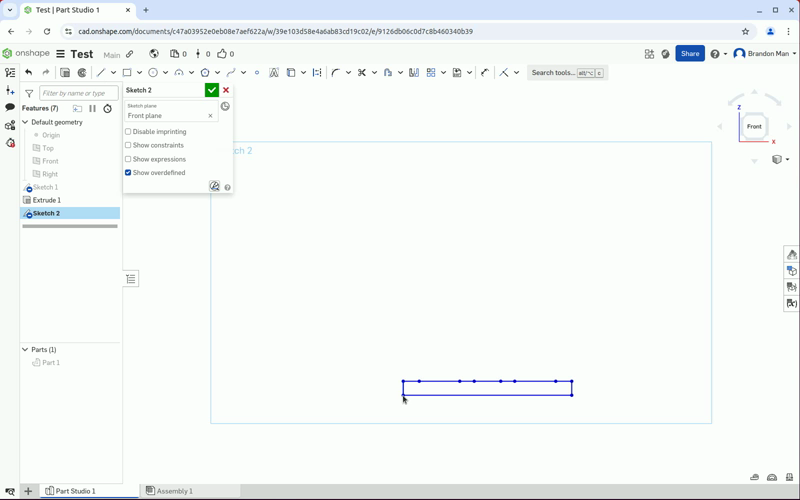
mouse_move(413, 385)
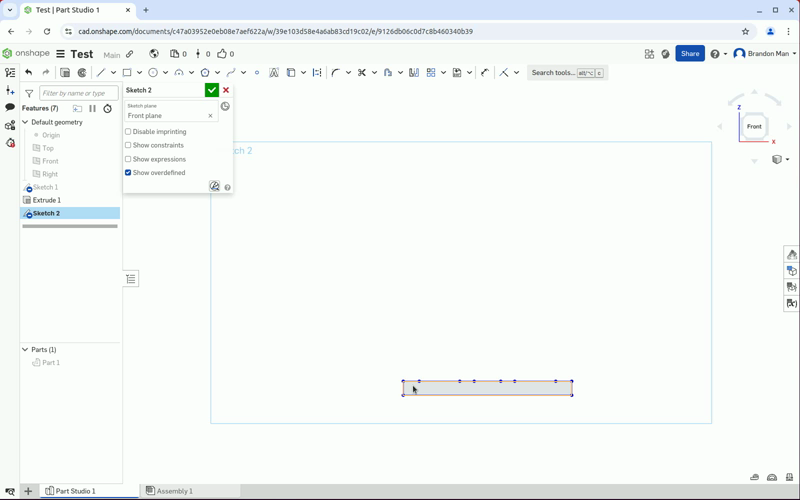
click(413, 385)
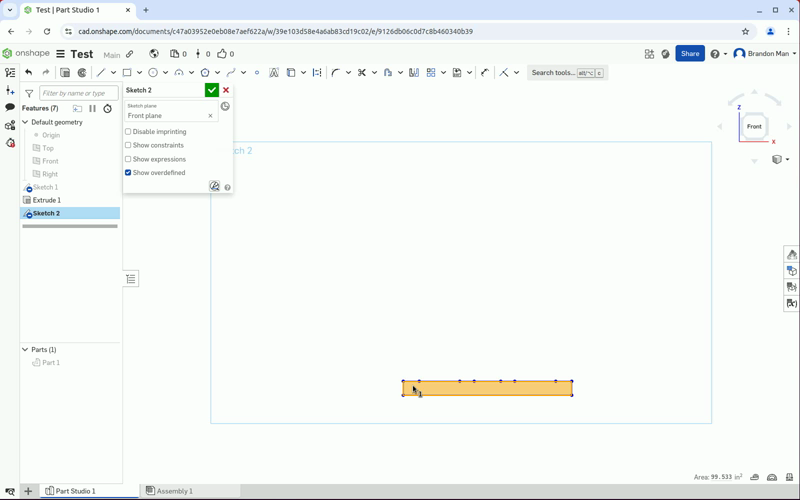
mouse_move(73, 352)
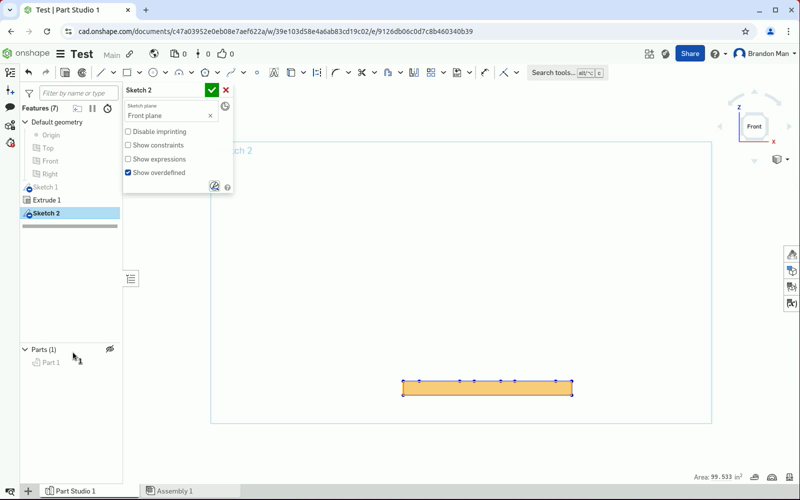
key(shift+y)
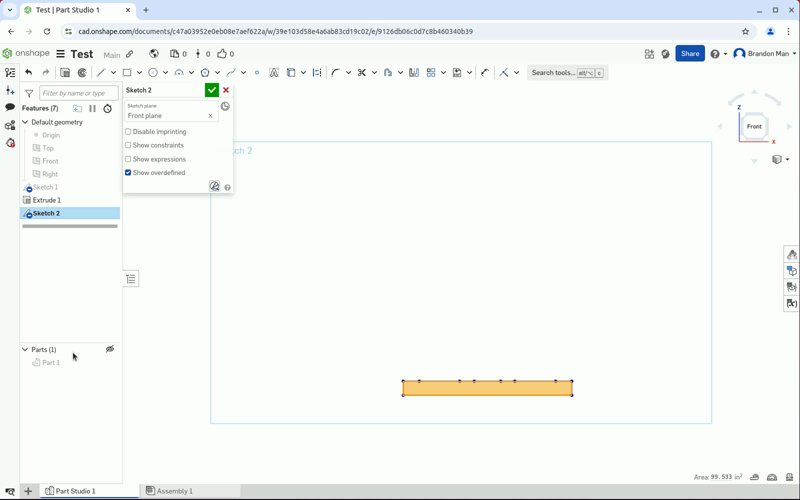
key(shift+e)
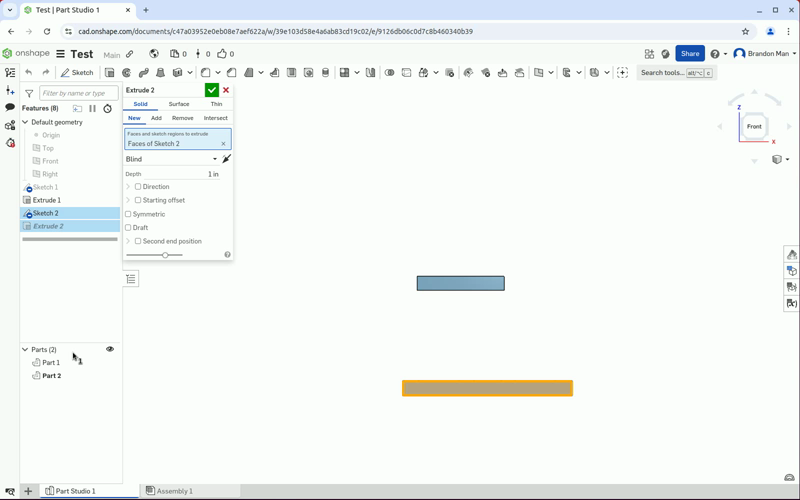
mouse_move(143, 106)
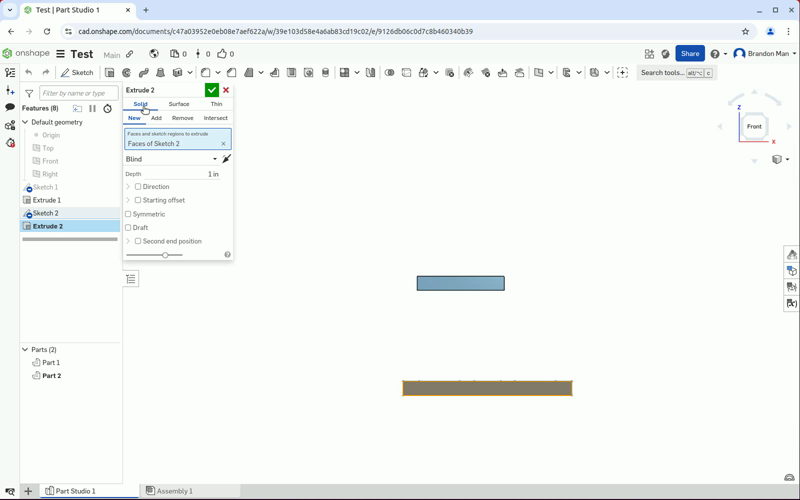
click(143, 106)
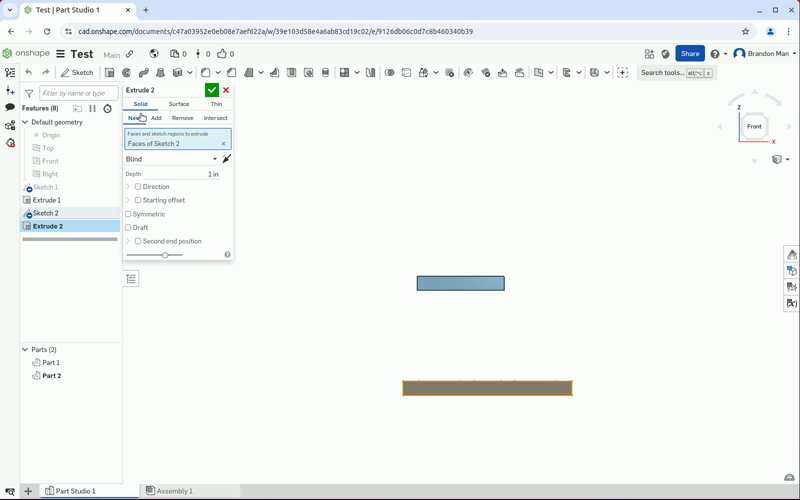
mouse_move(137, 120)
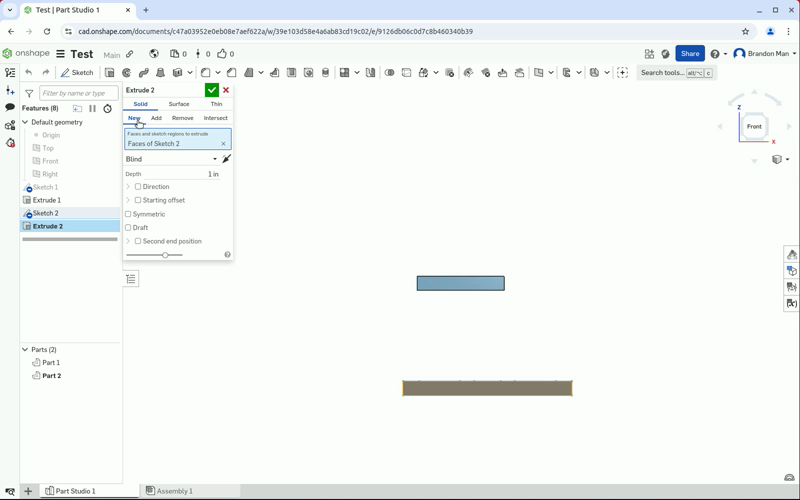
click(137, 120)
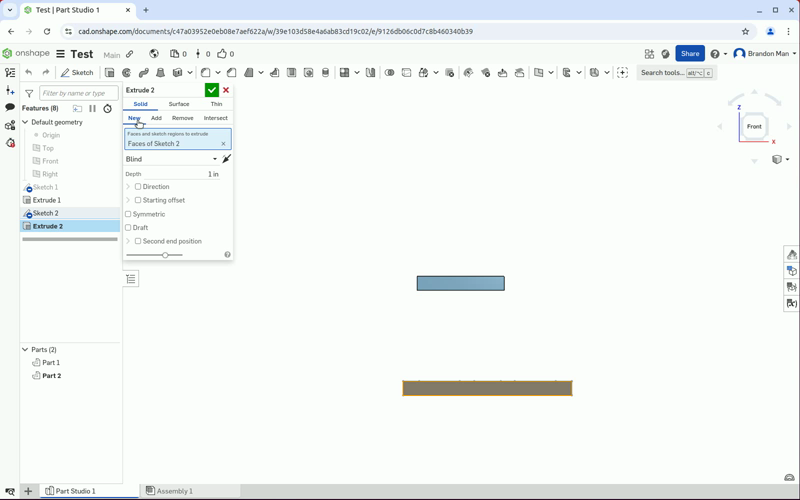
key(tab, 4)
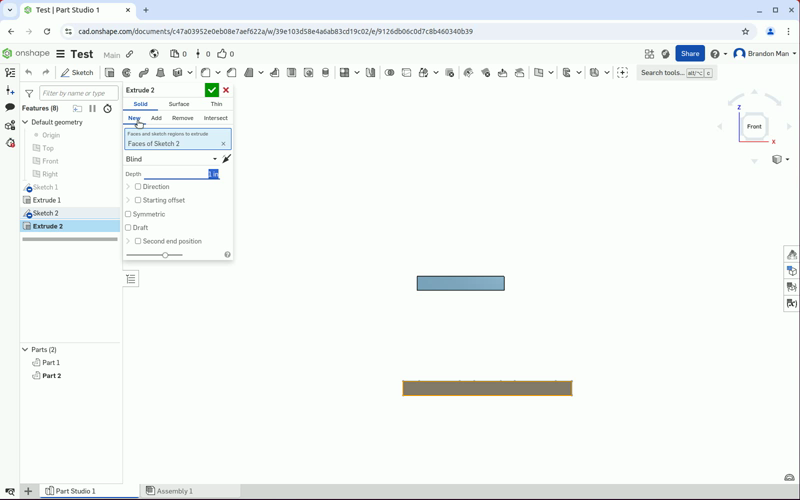
text(2.889)
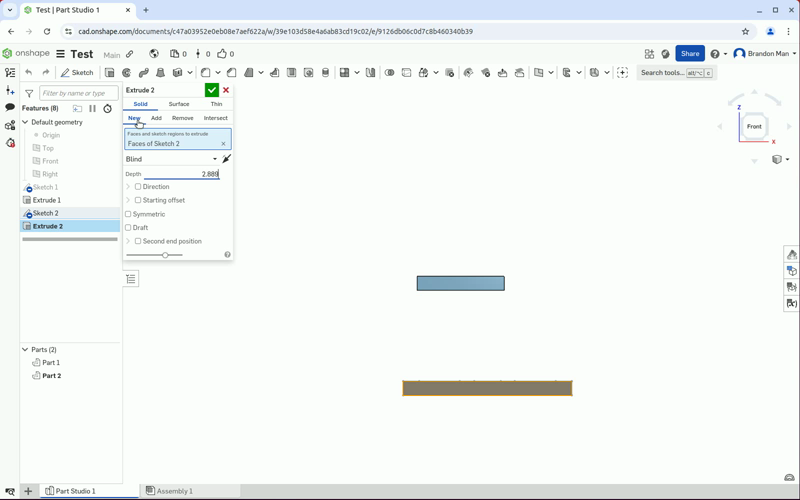
key(enter)
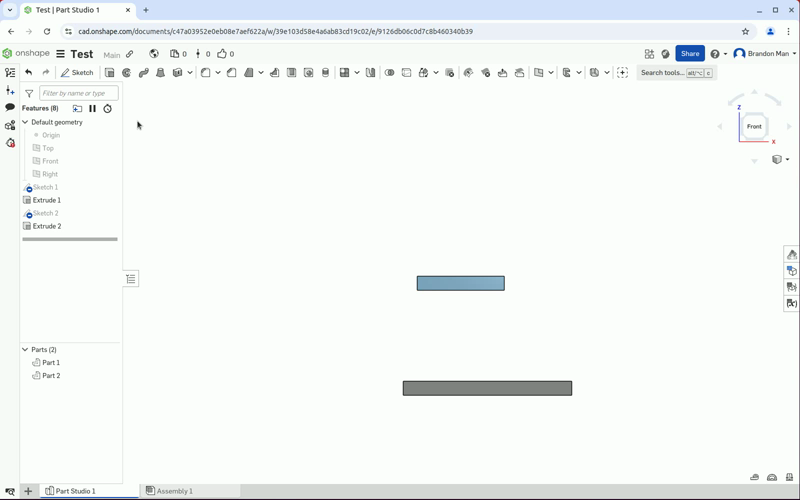
key(shift+h)
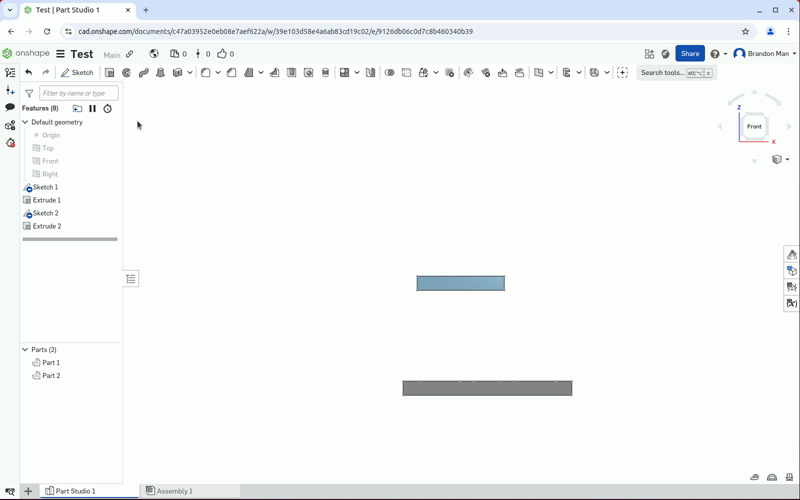
key(shift+h)
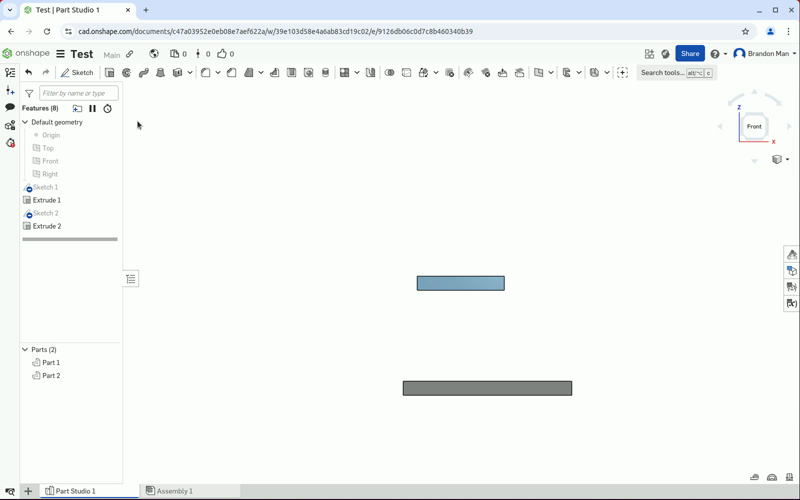
mouse_move(73, 189)
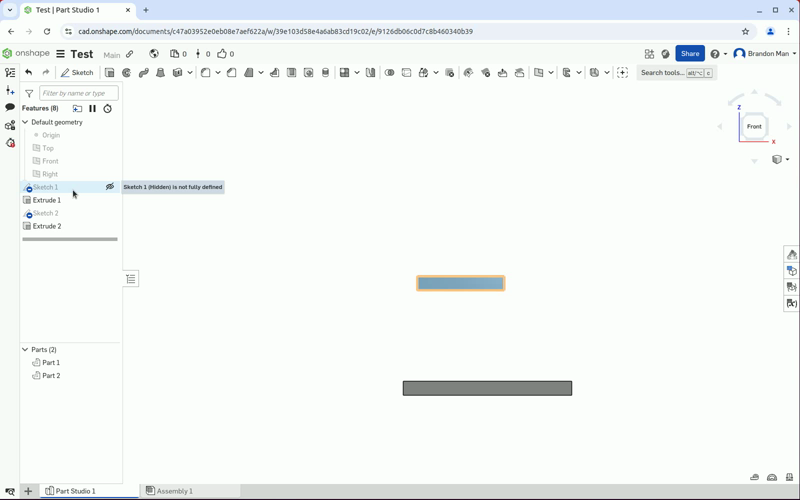
click(73, 189)
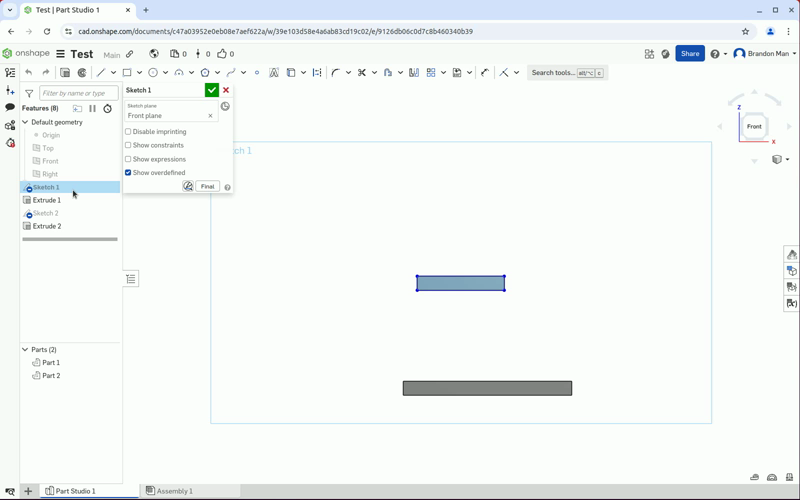
mouse_move(229, 92)
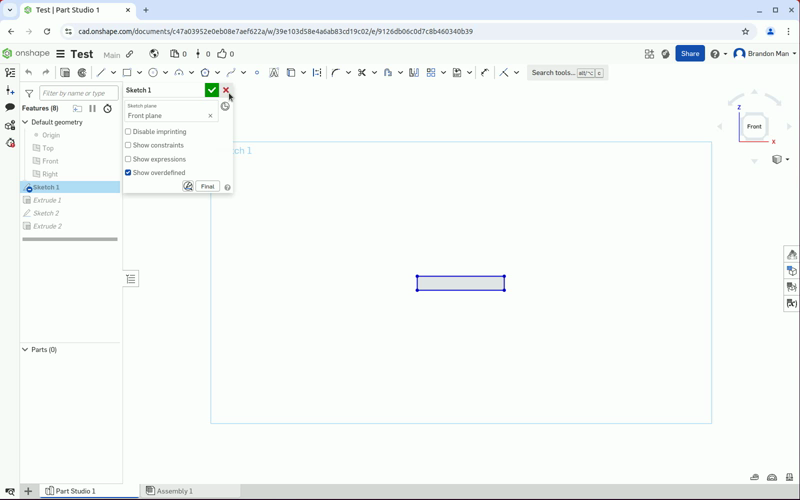
click(229, 92)
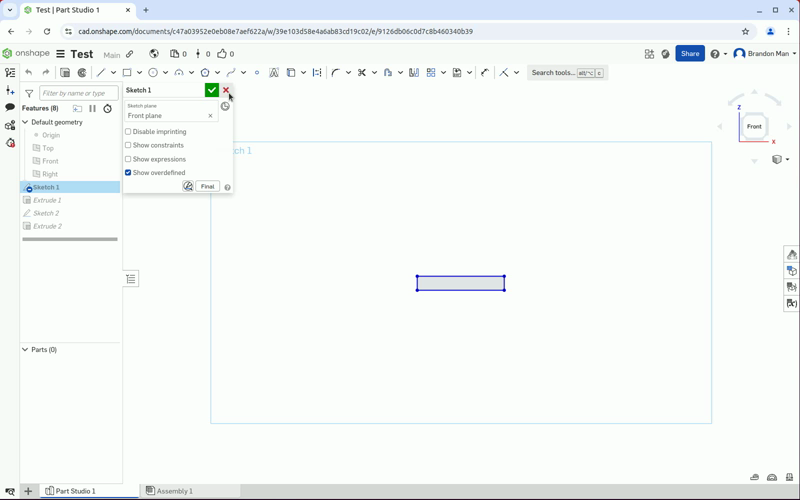
key(shift+s)
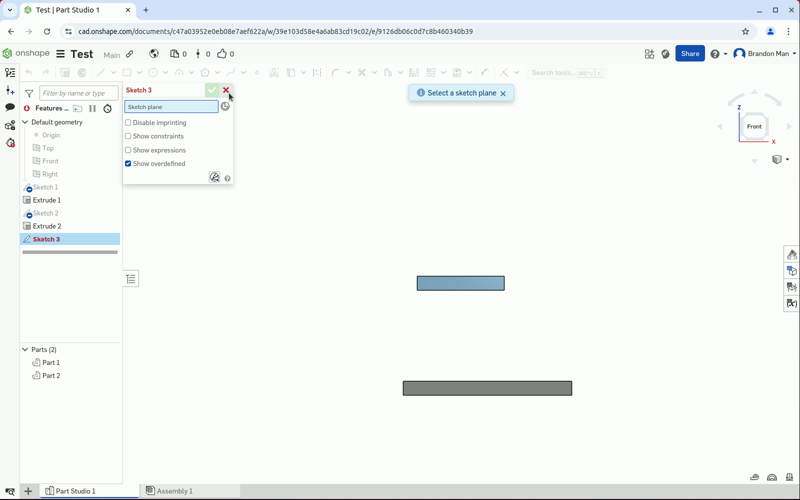
mouse_move(73, 163)
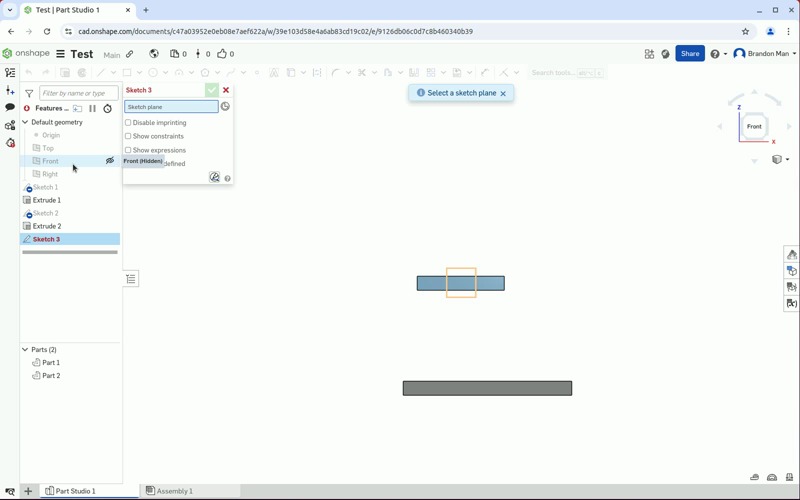
click(73, 163)
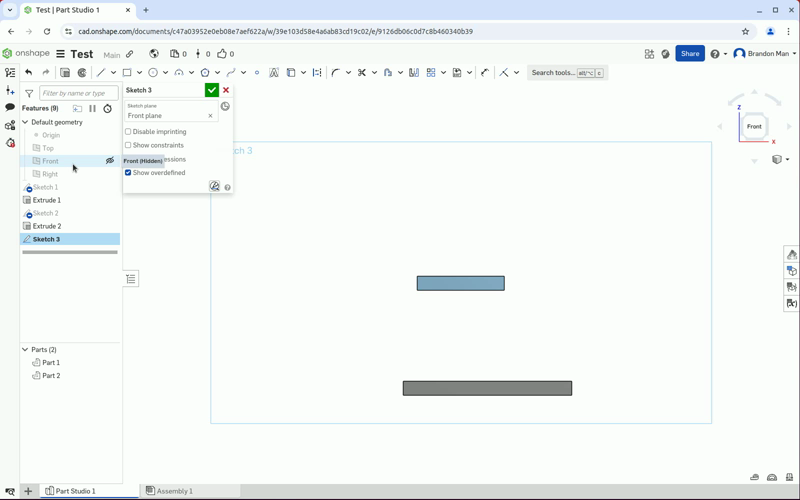
mouse_move(73, 352)
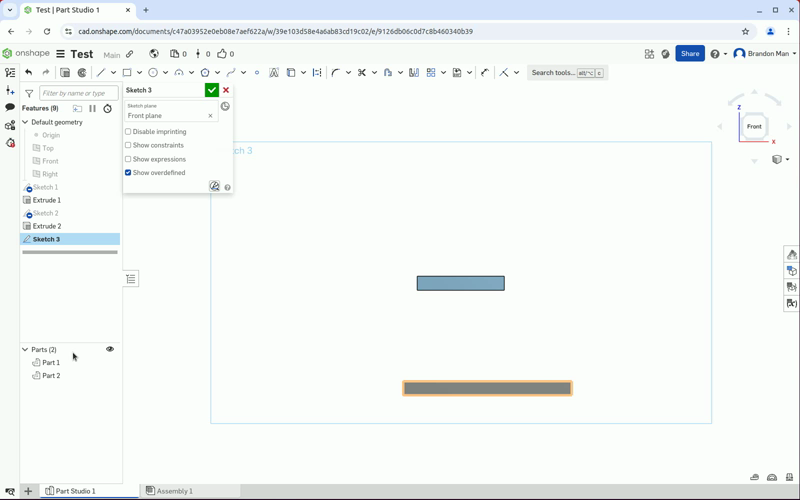
key(y)
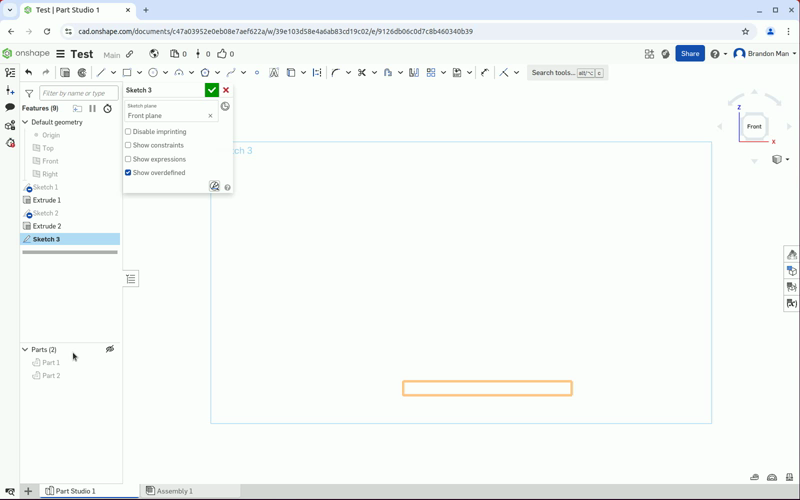
key(l)
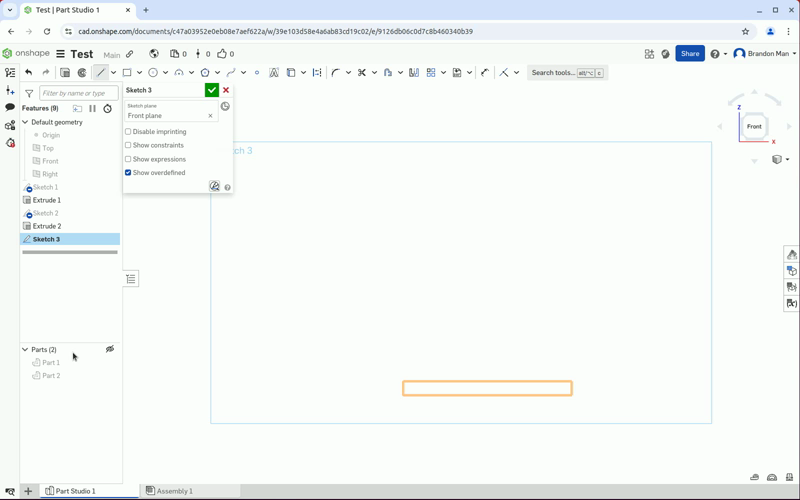
key_down(shift)
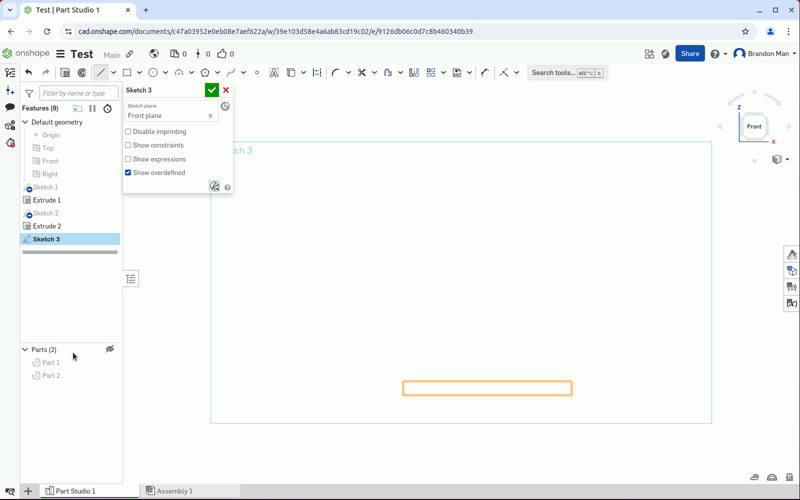
mouse_move(460, 297)
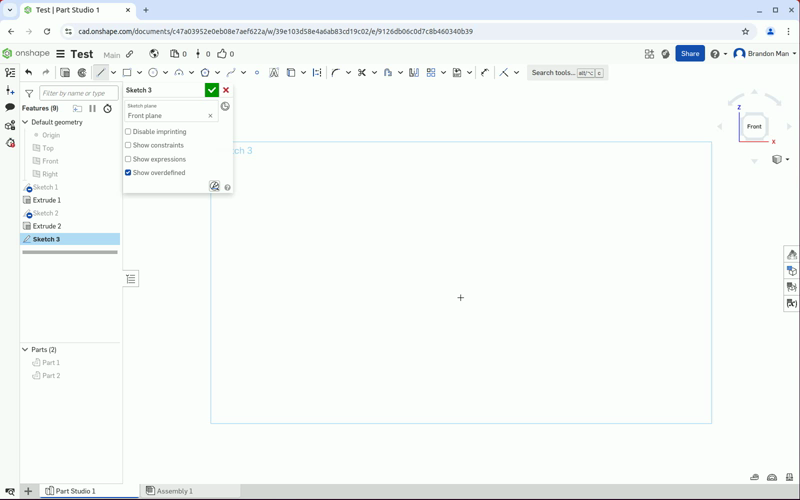
click(460, 297)
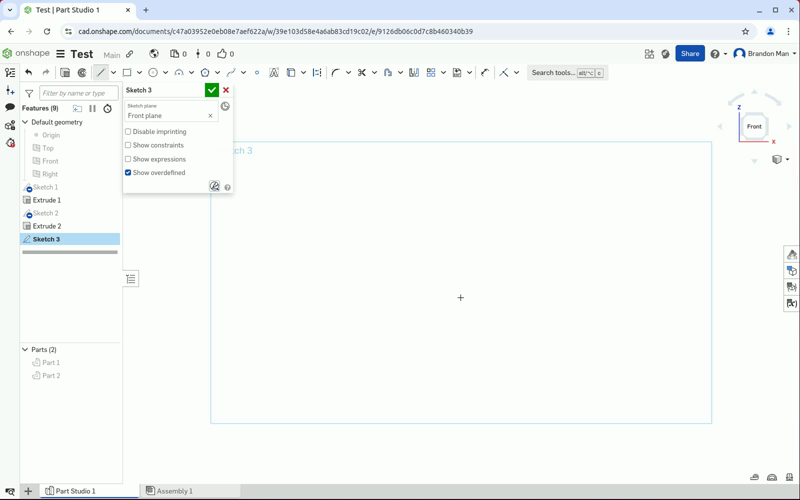
key_up(shift)
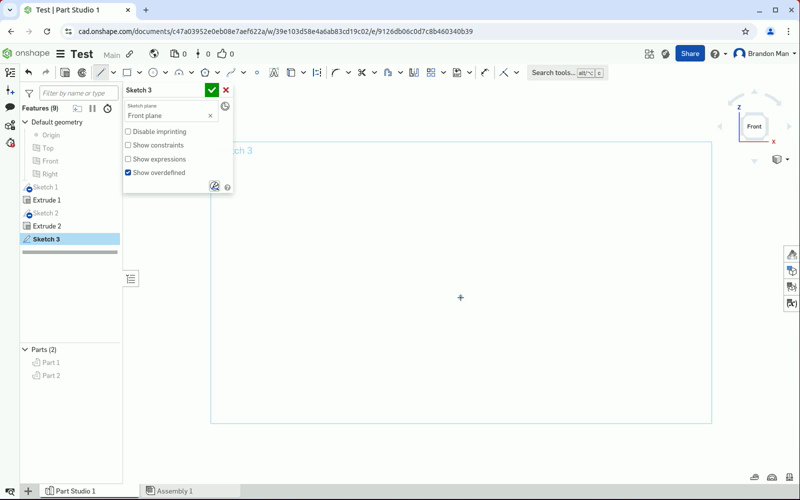
key_down(shift)
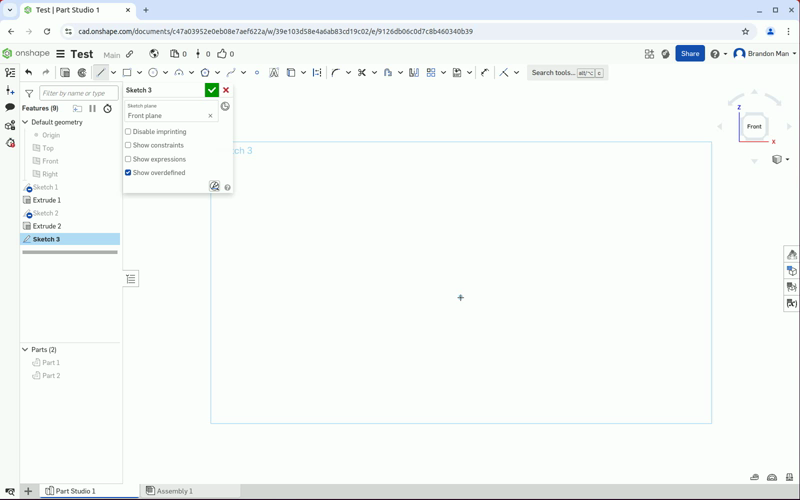
mouse_move(490, 297)
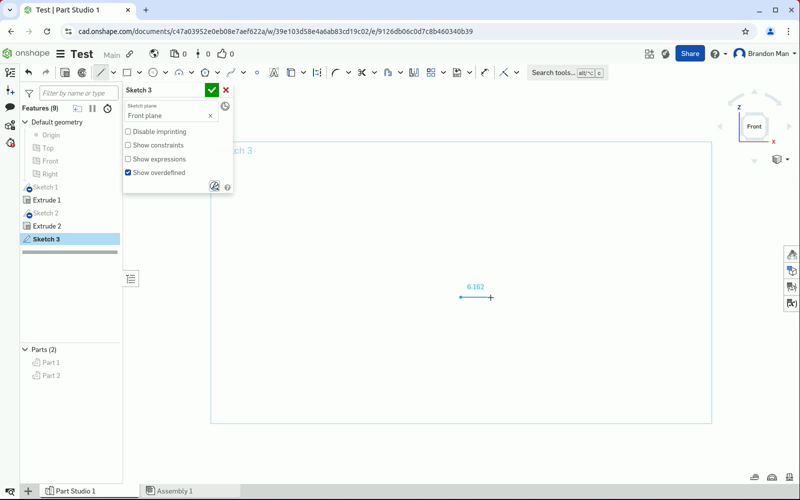
mouse_move(474, 297)
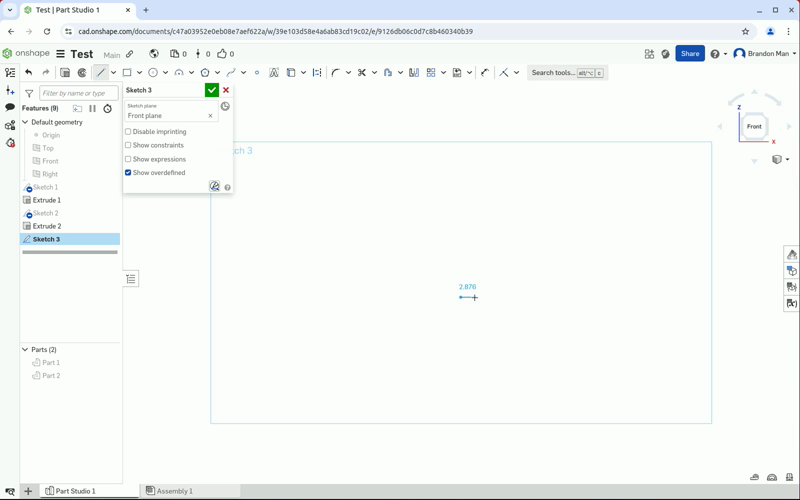
click(474, 297)
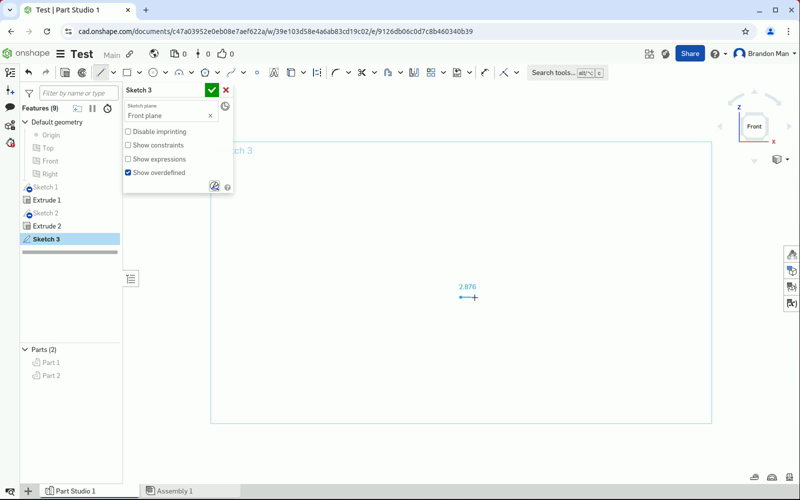
key_up(shift)
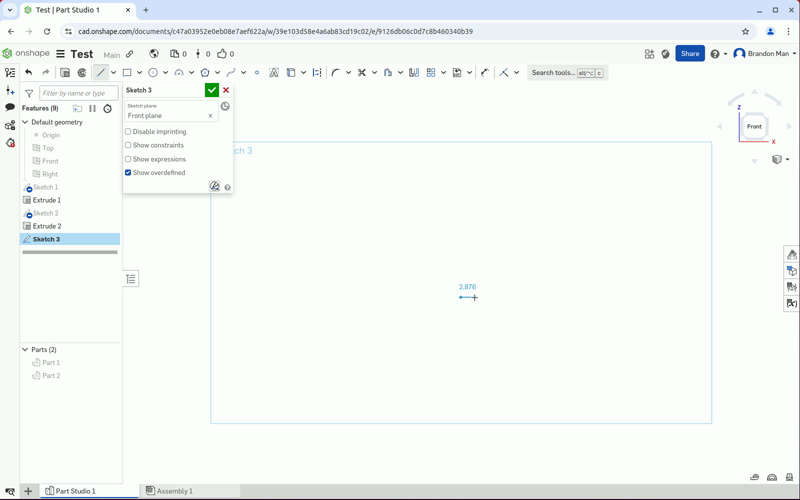
key_down(shift)
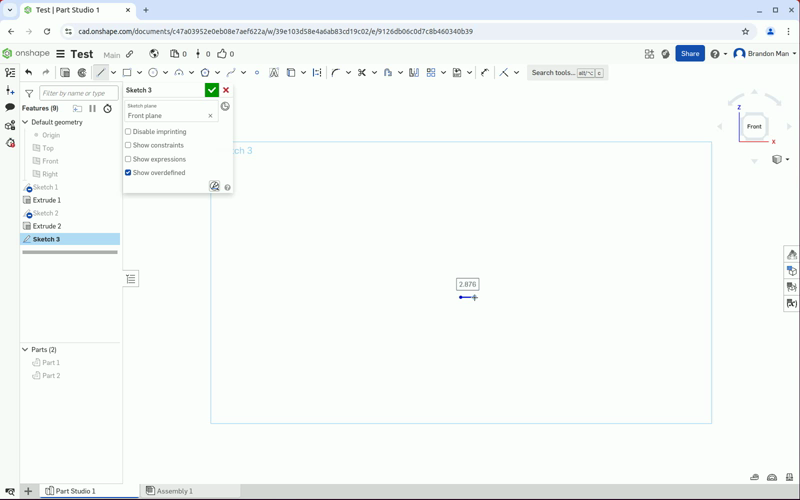
mouse_move(504, 297)
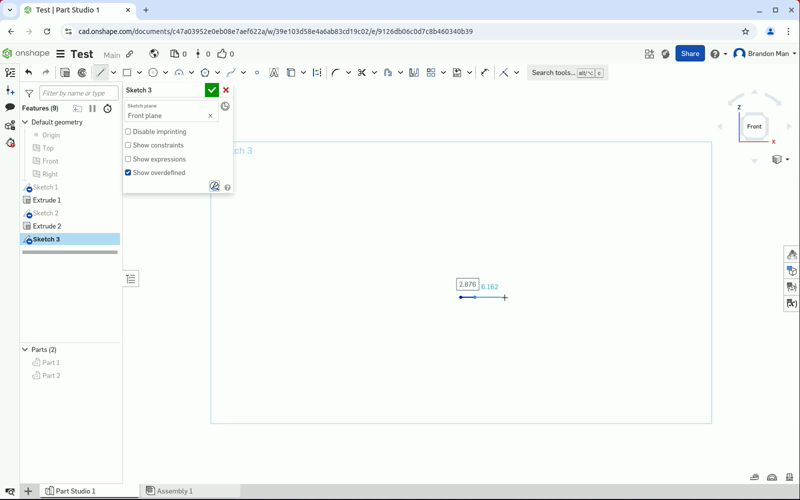
mouse_move(502, 297)
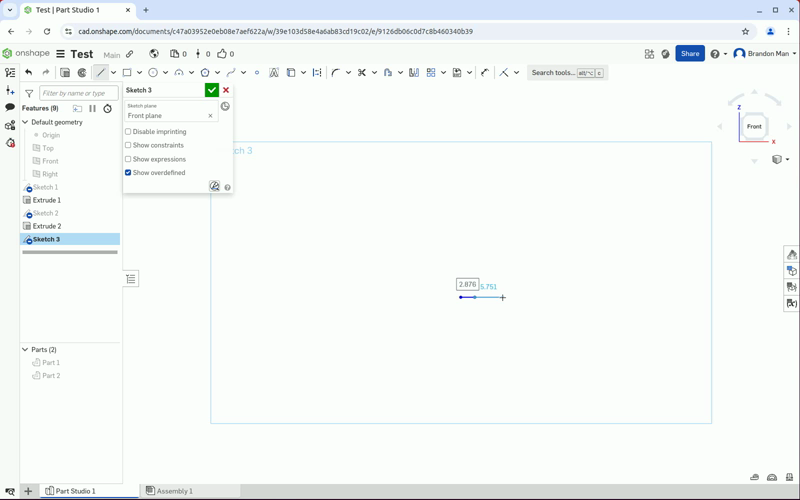
click(502, 297)
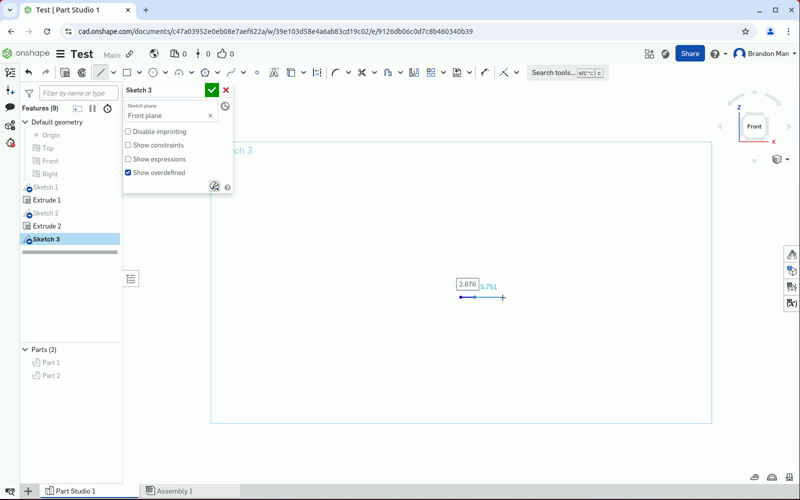
key_up(shift)
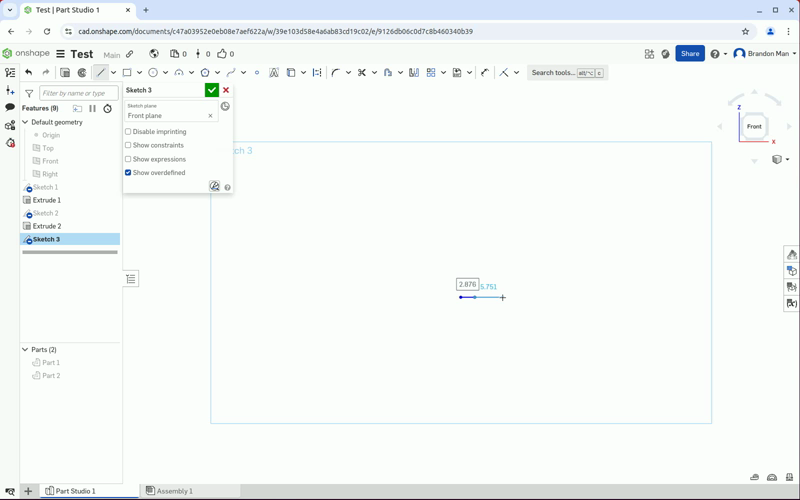
key_down(shift)
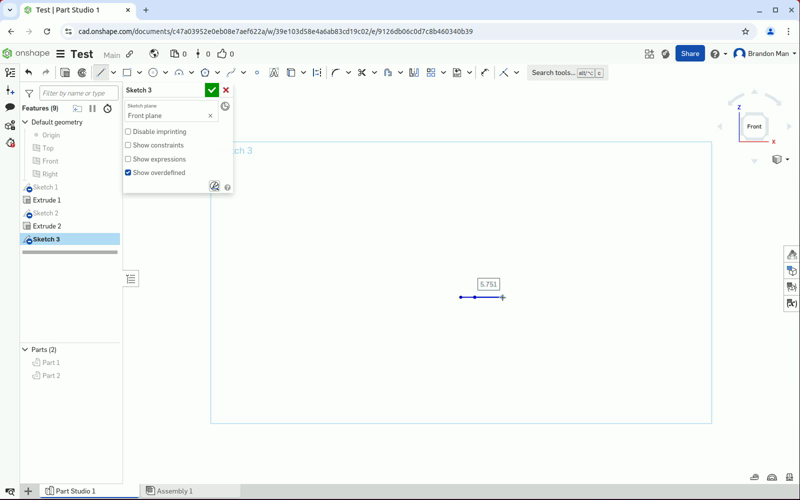
mouse_move(532, 297)
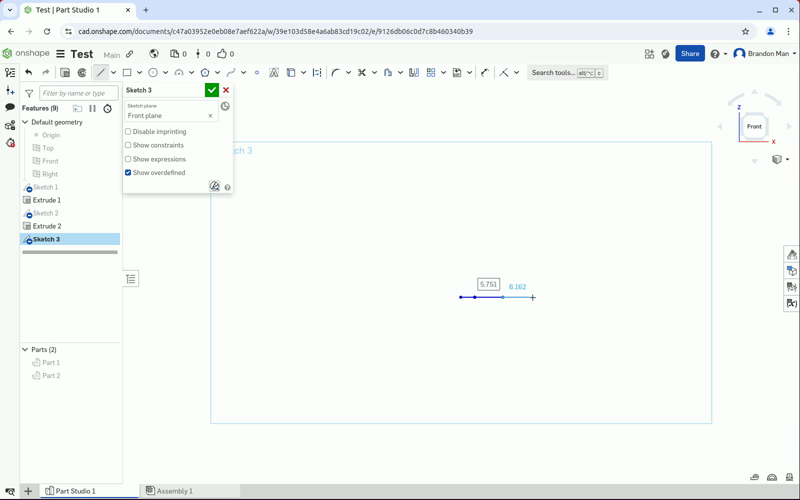
mouse_move(516, 297)
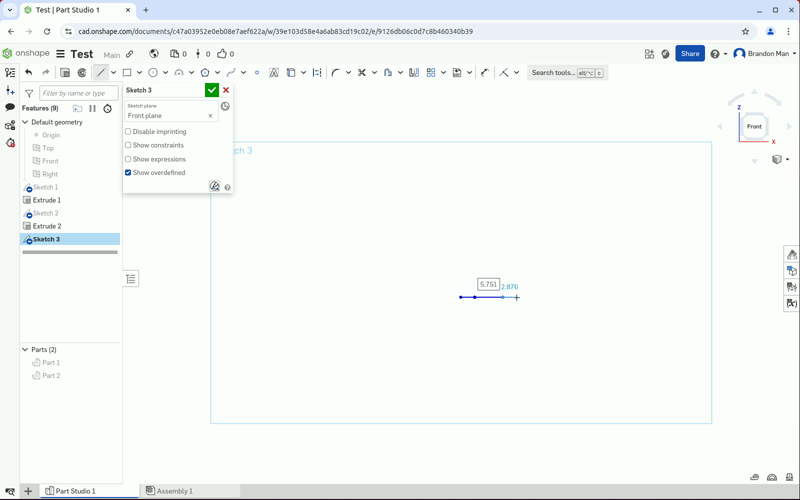
click(516, 297)
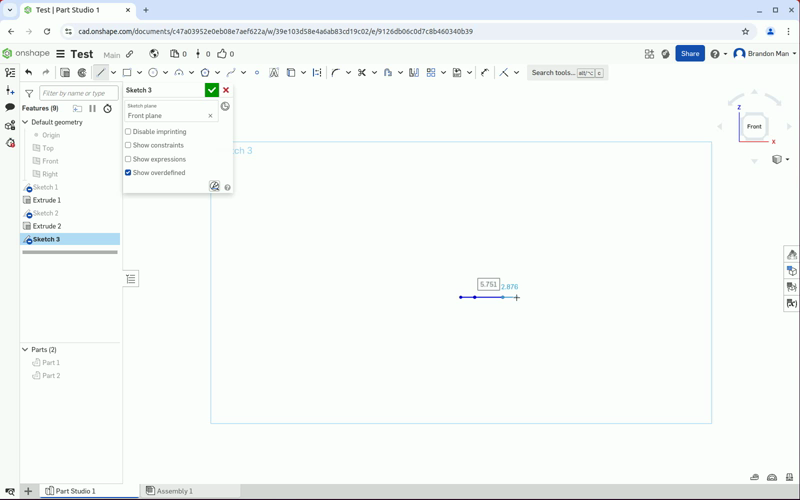
key_up(shift)
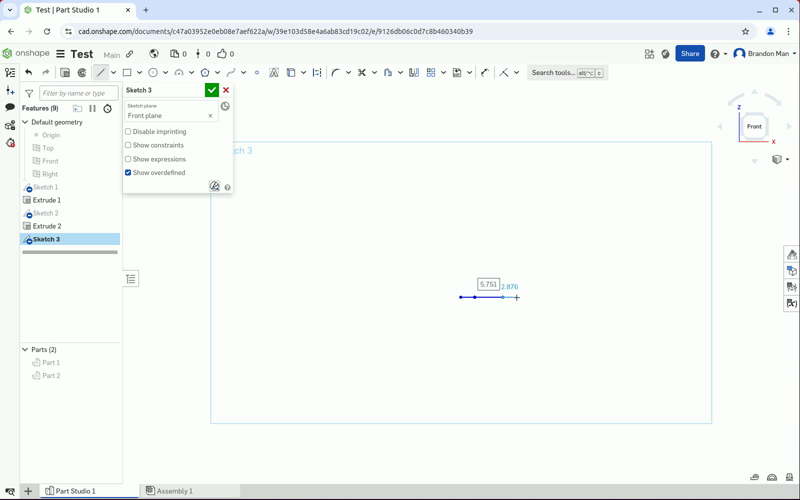
key_down(shift)
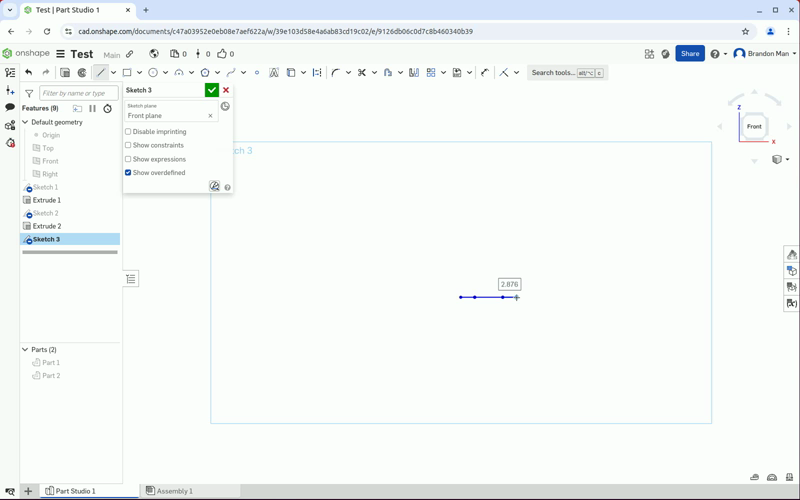
mouse_move(546, 297)
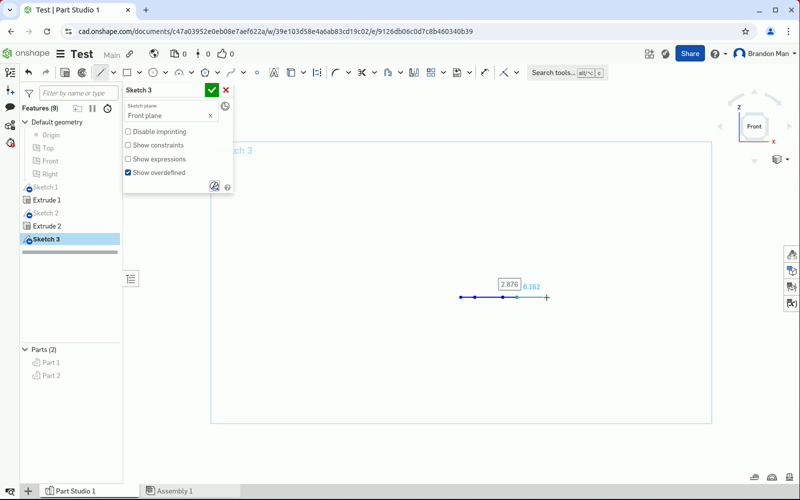
mouse_move(516, 282)
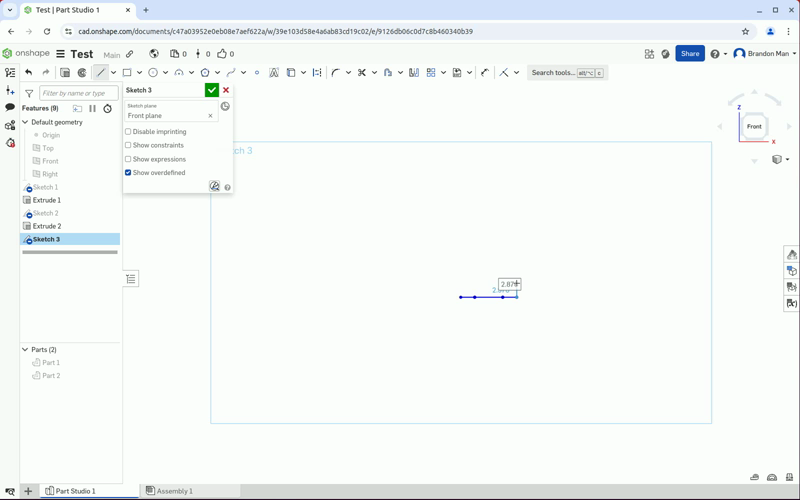
click(516, 282)
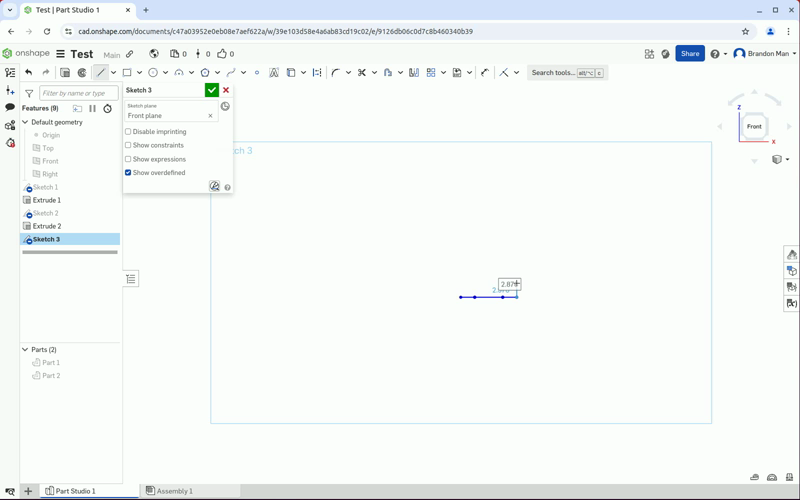
key_up(shift)
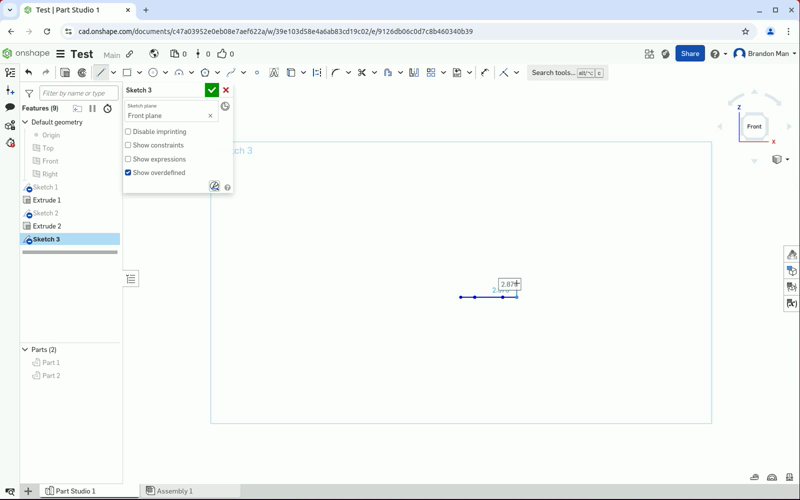
key_down(shift)
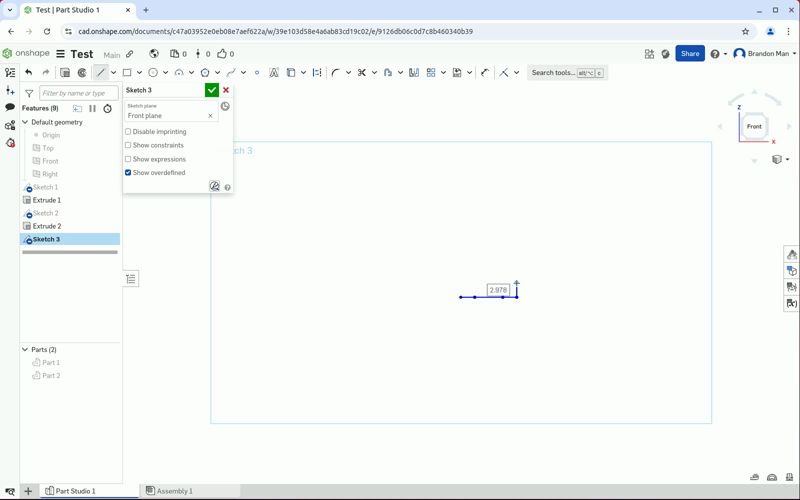
mouse_move(546, 282)
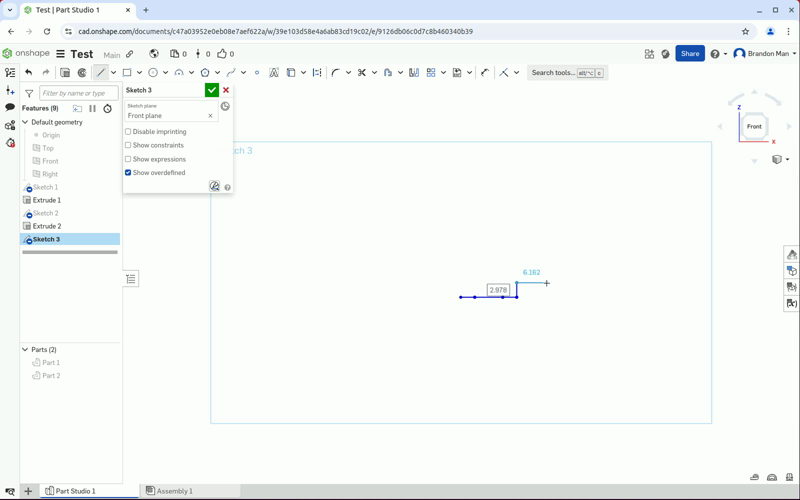
mouse_move(460, 282)
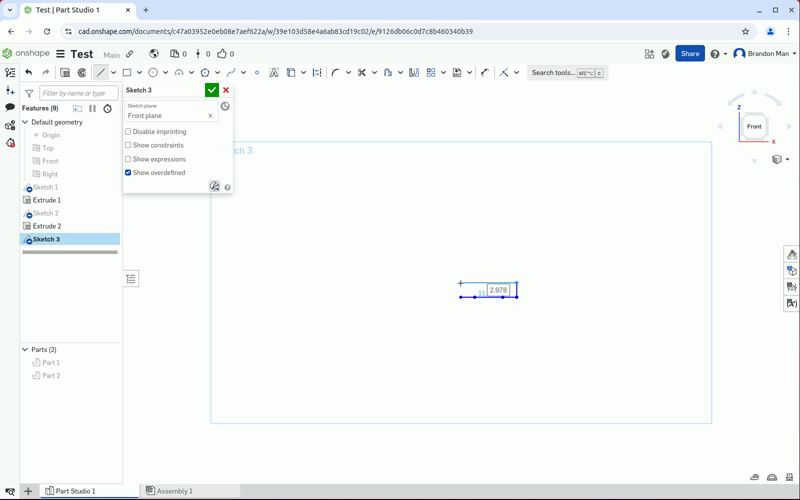
click(460, 282)
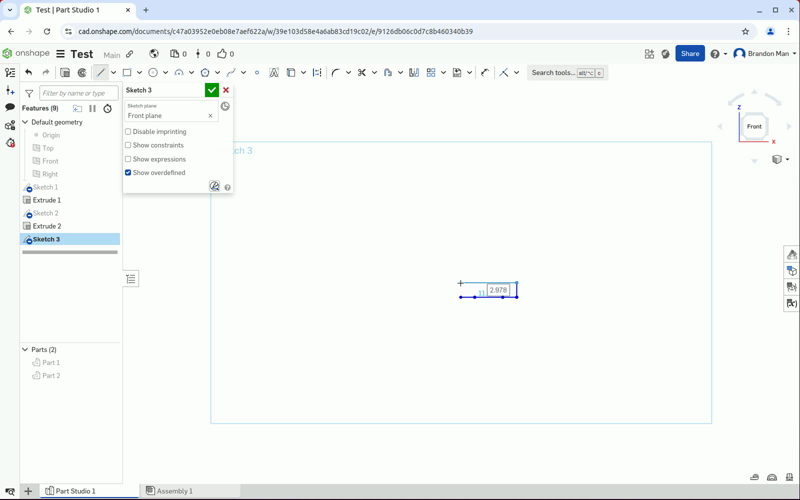
key_up(shift)
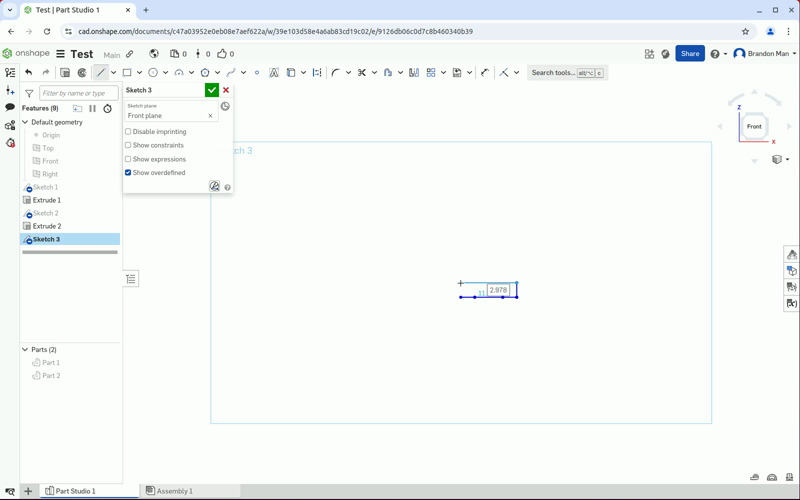
mouse_move(490, 282)
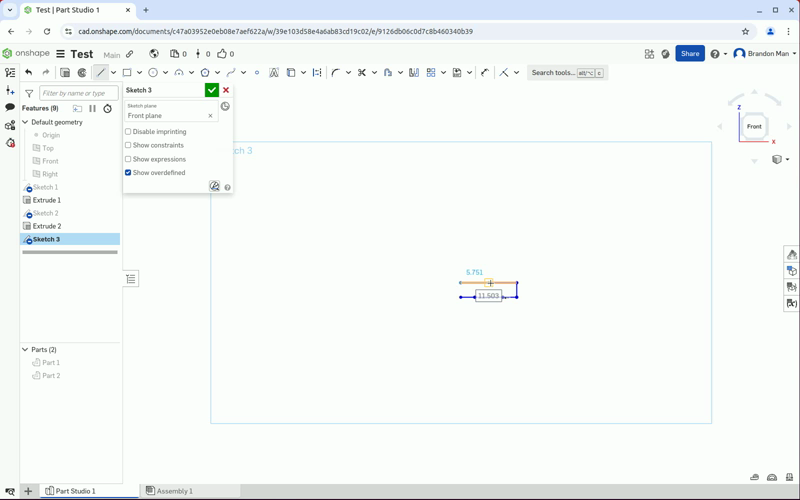
key_down(shift)
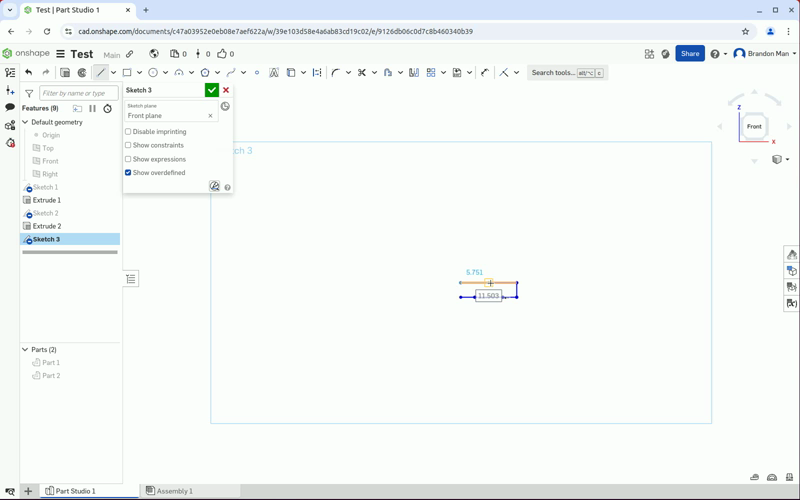
mouse_move(460, 297)
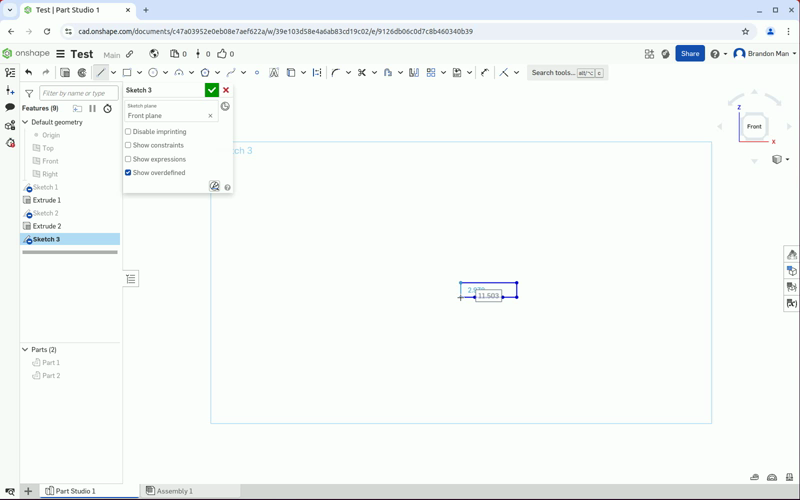
key_up(shift)
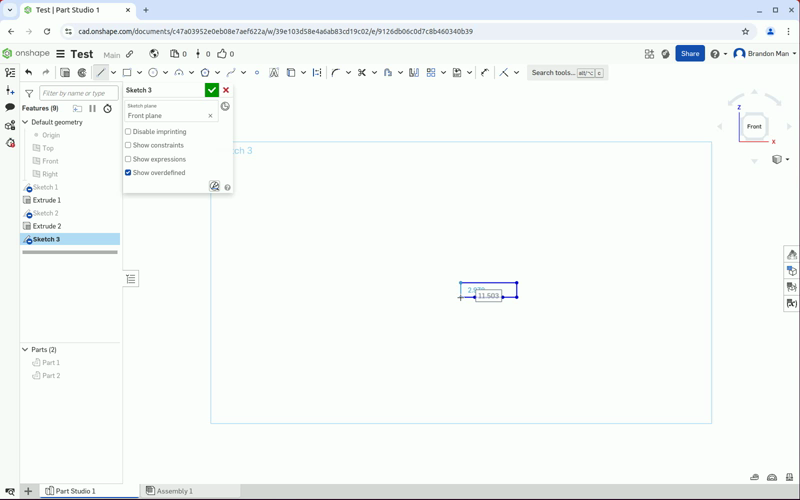
click(460, 297)
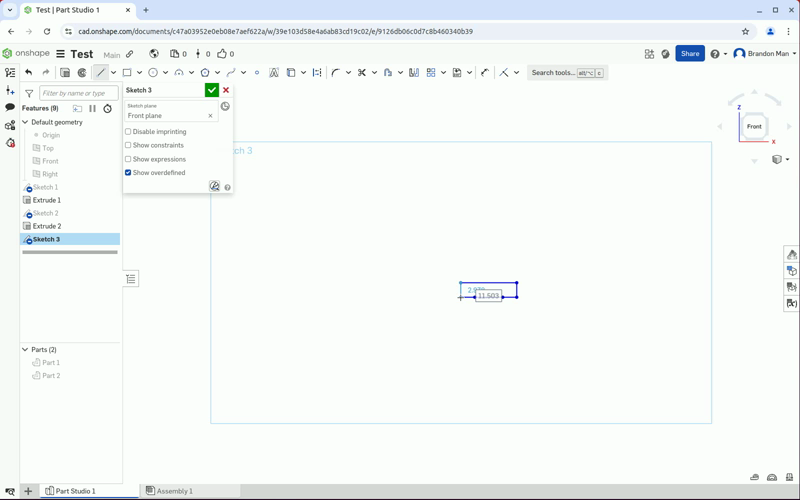
key(esc)
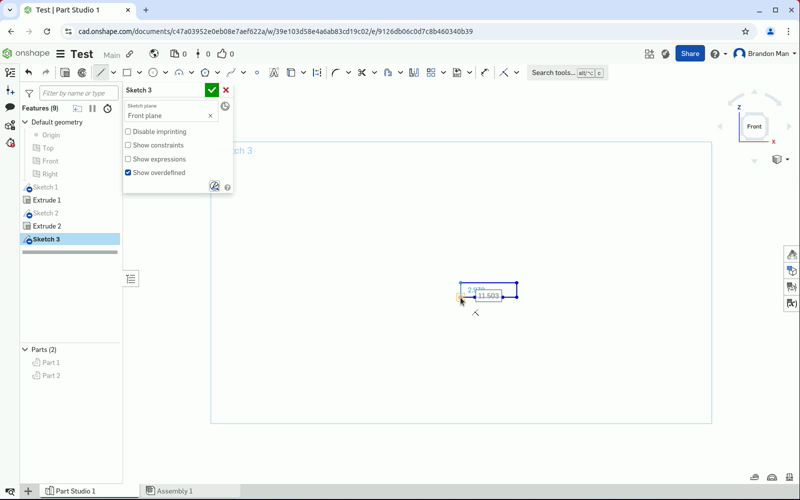
mouse_move(477, 286)
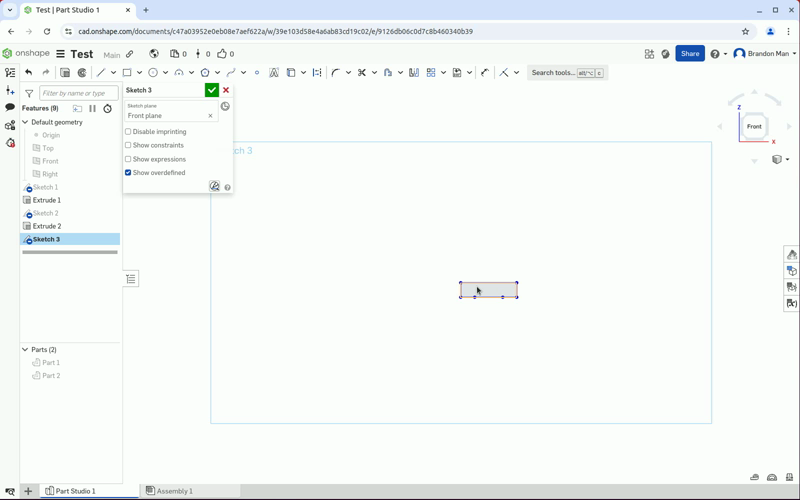
scroll(6)
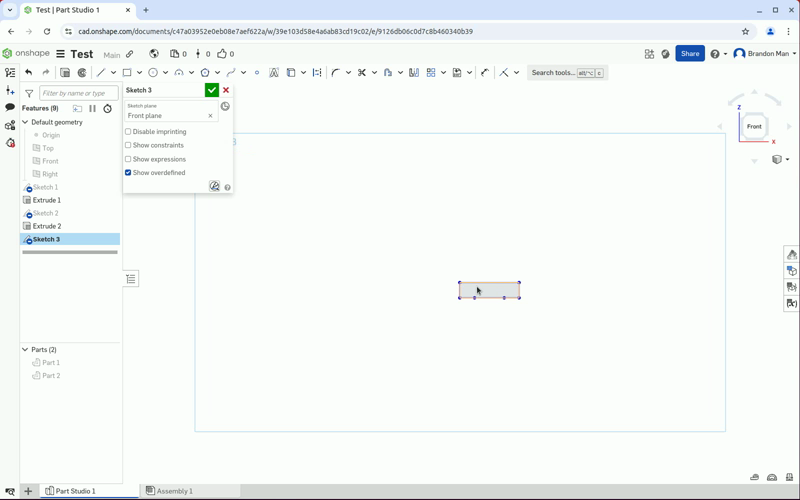
scroll(6)
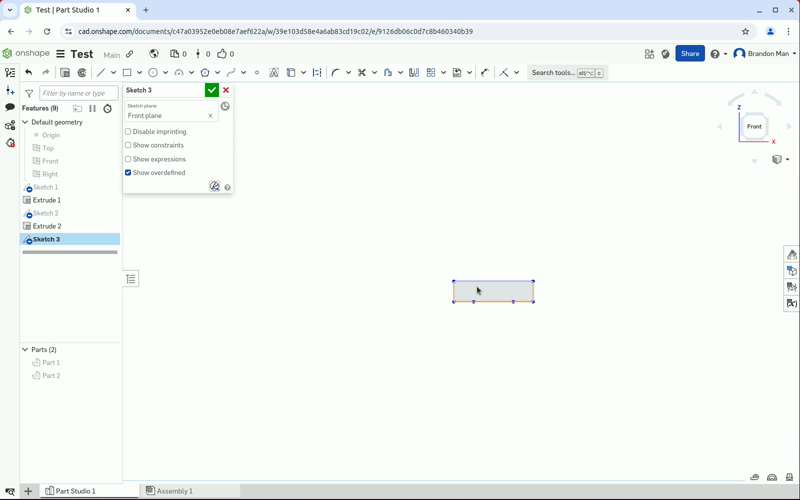
scroll(6)
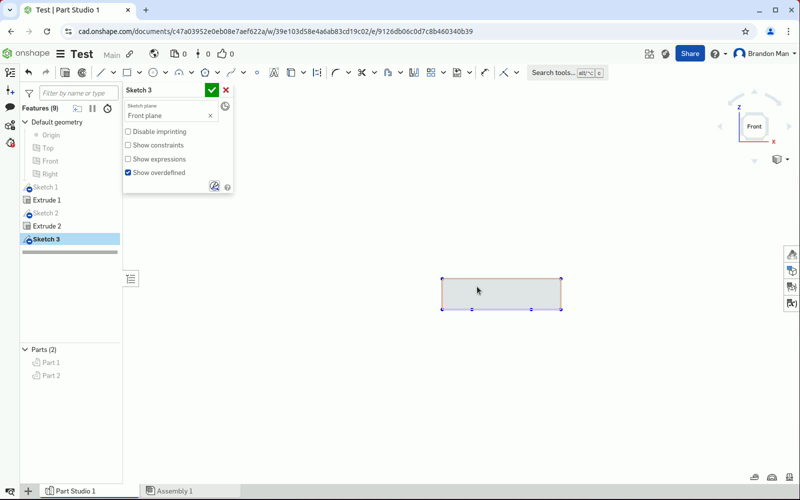
scroll(6)
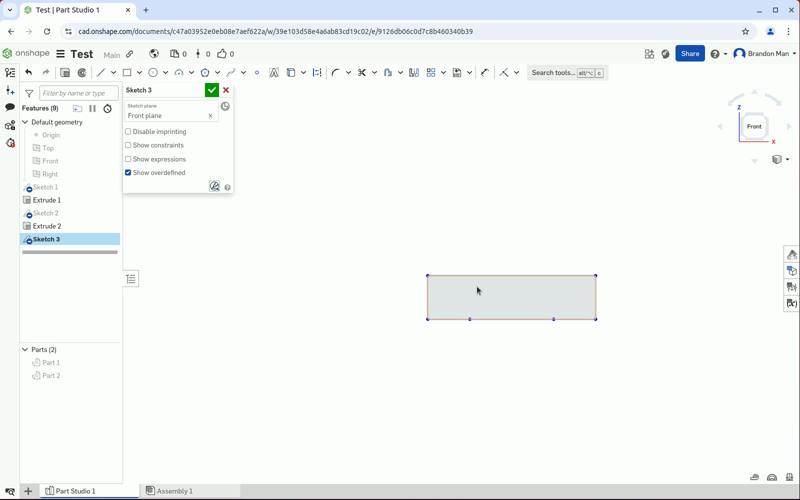
scroll(6)
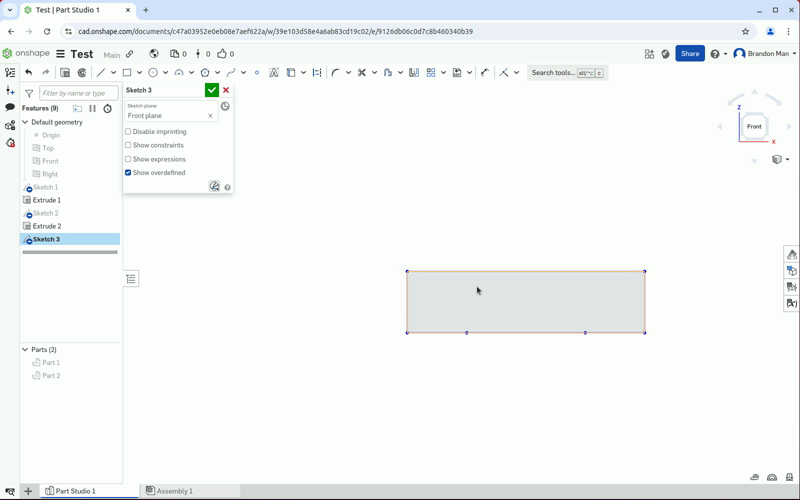
scroll(6)
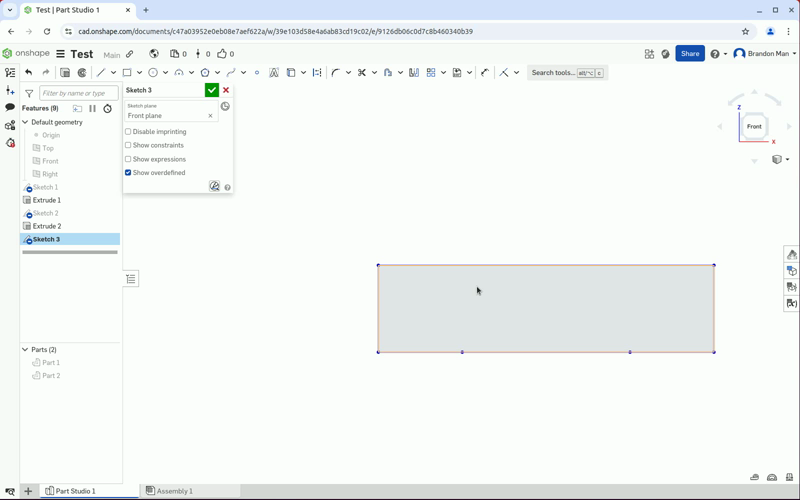
scroll(6)
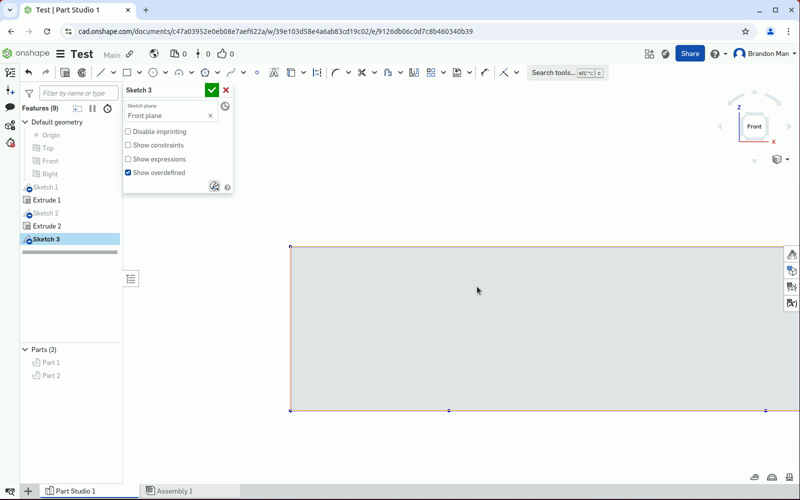
click(477, 286)
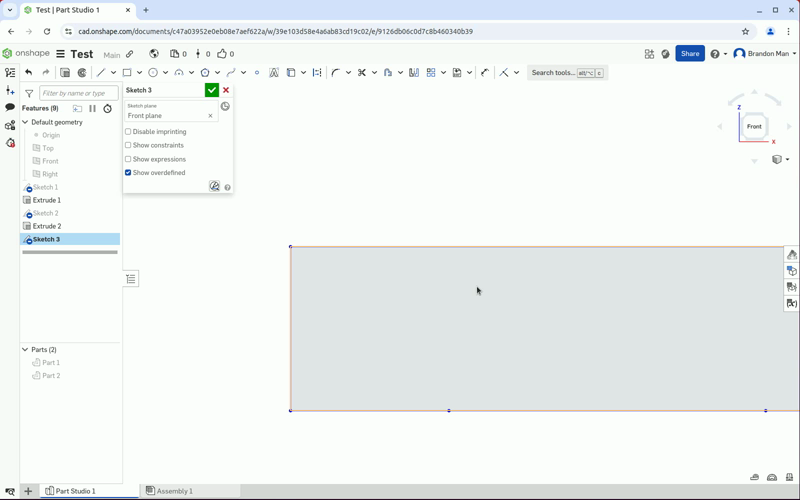
scroll(-6)
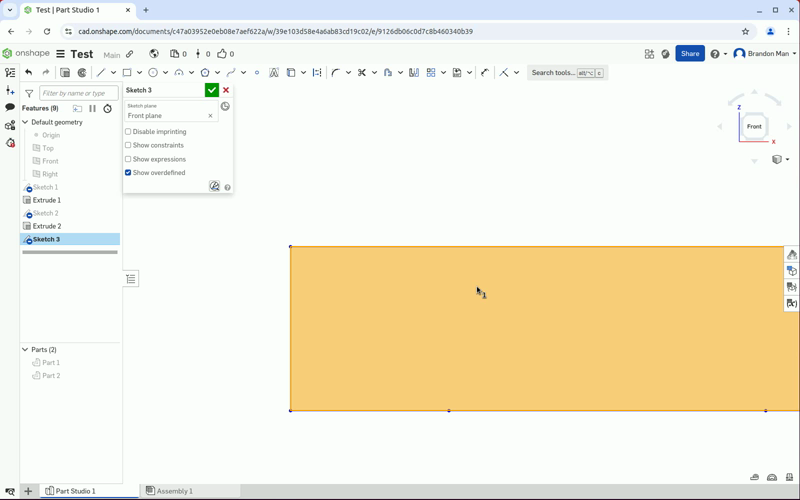
scroll(-6)
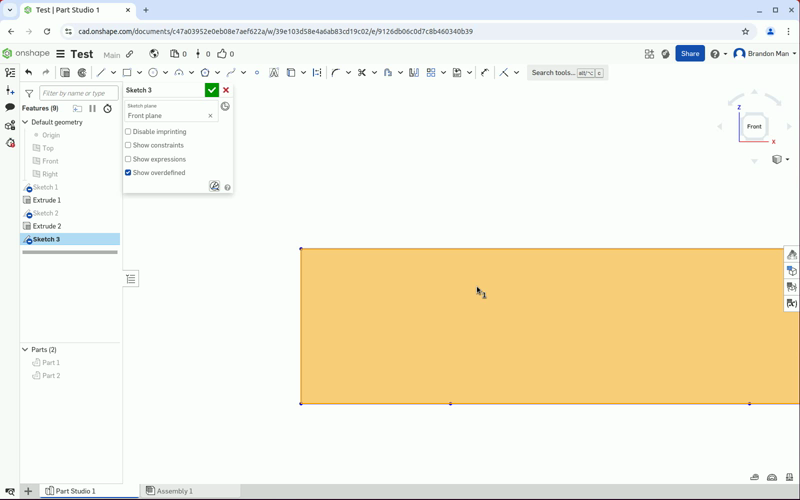
scroll(-6)
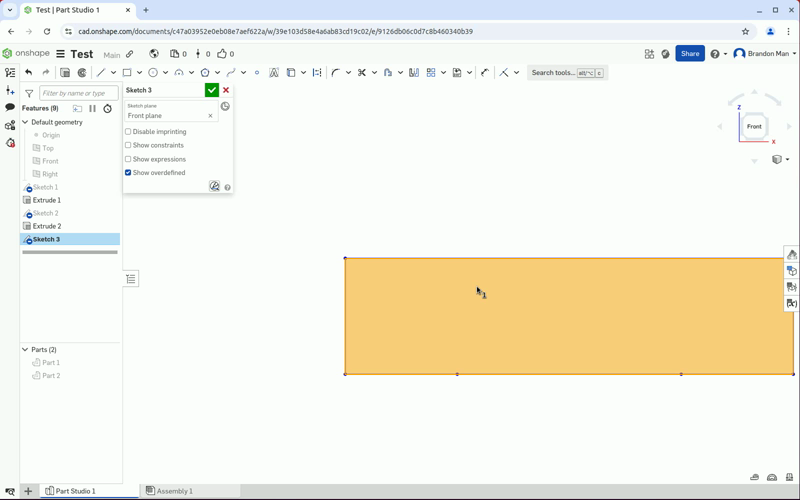
scroll(-6)
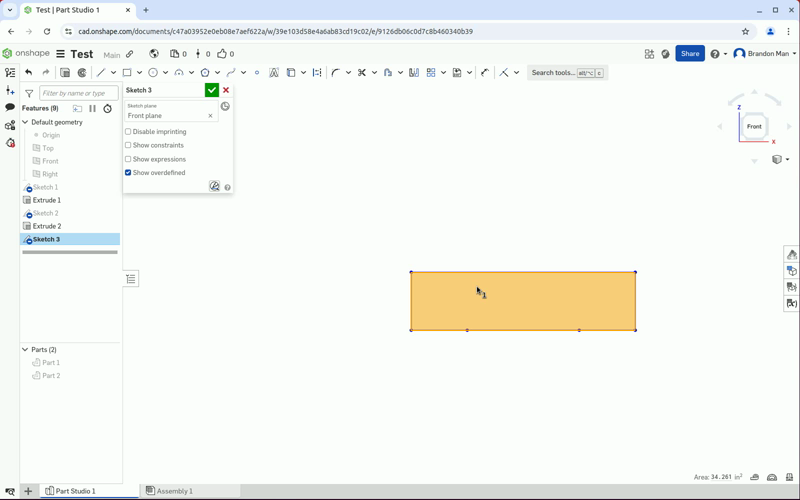
scroll(-6)
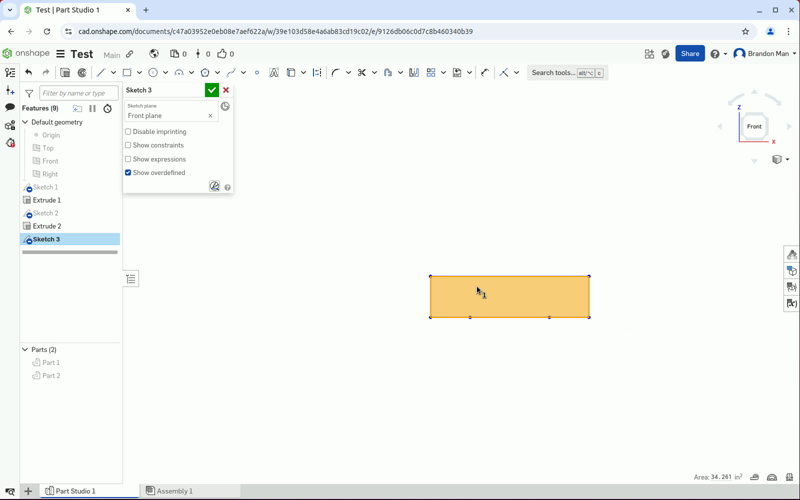
scroll(-6)
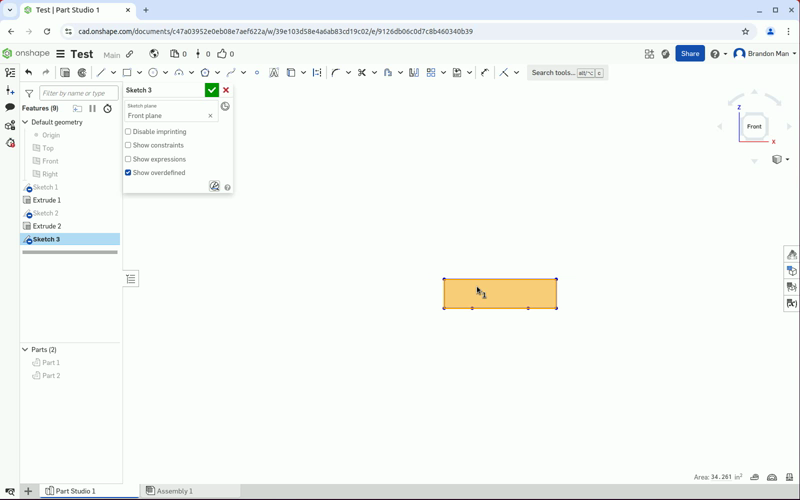
scroll(-6)
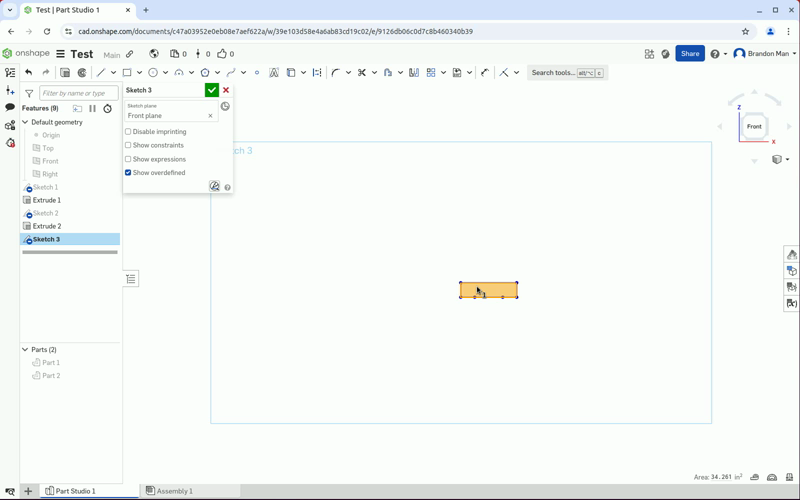
mouse_move(73, 352)
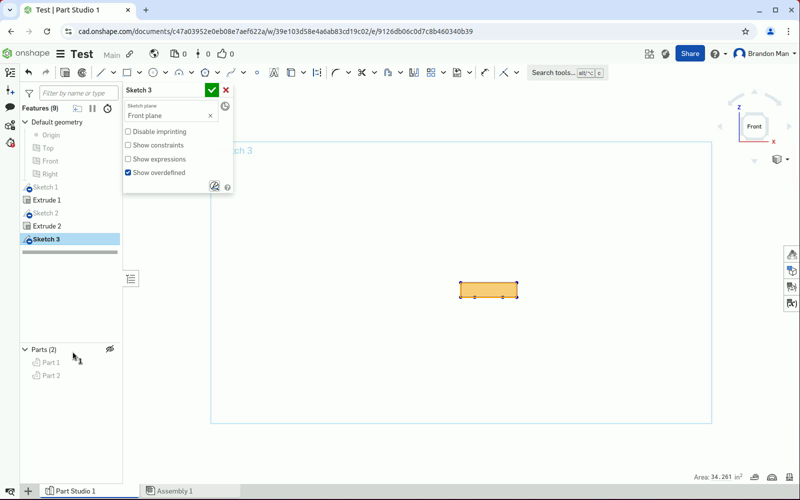
key(shift+y)
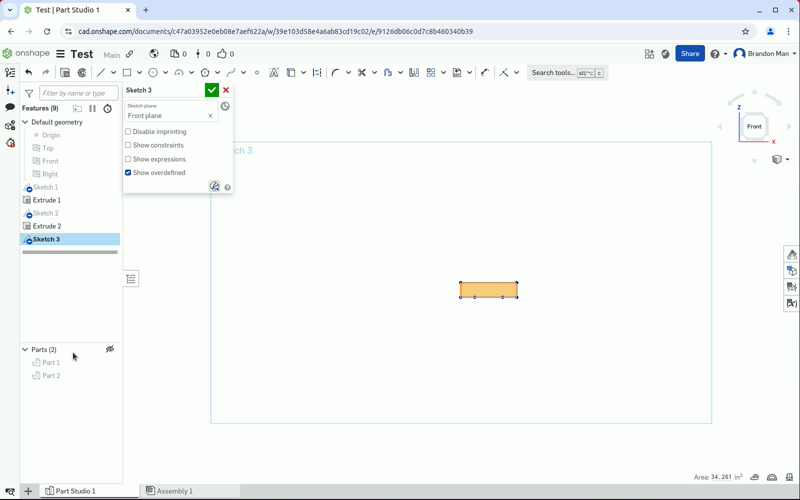
key(shift+e)
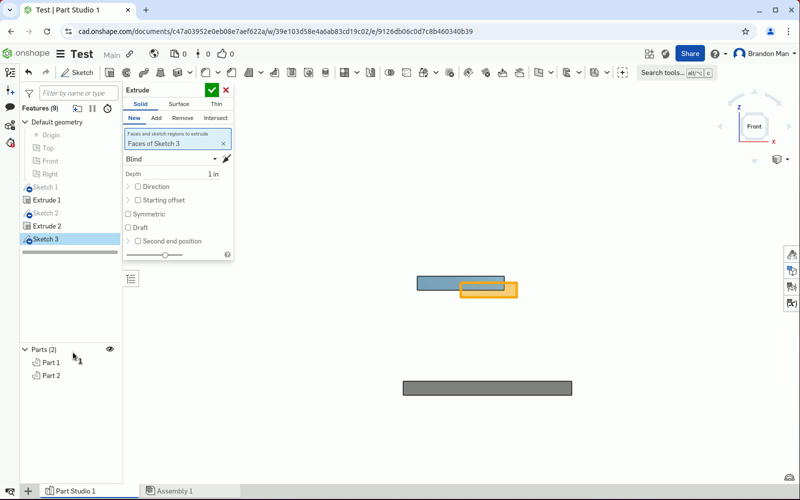
mouse_move(143, 106)
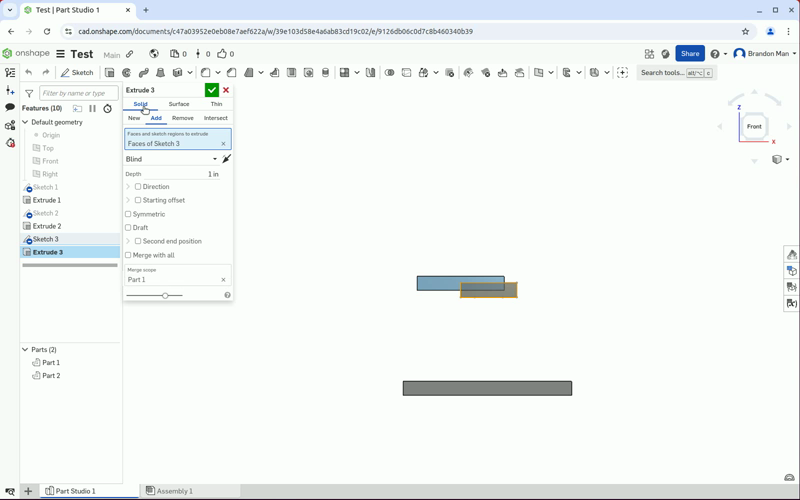
click(143, 106)
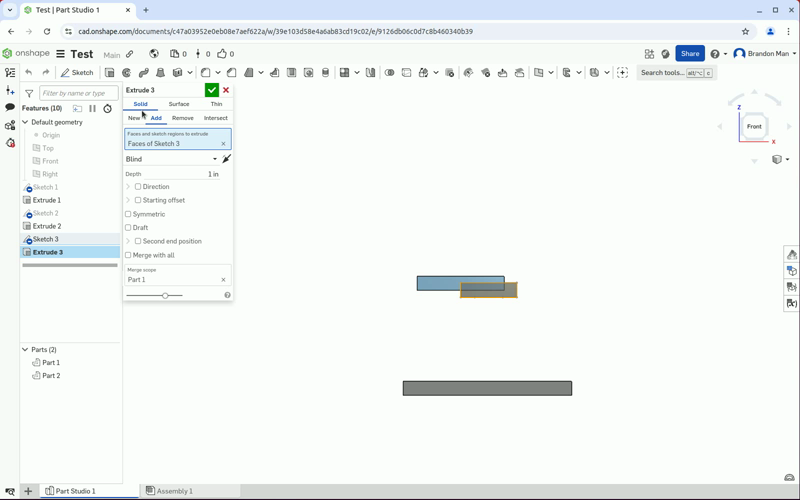
mouse_move(137, 120)
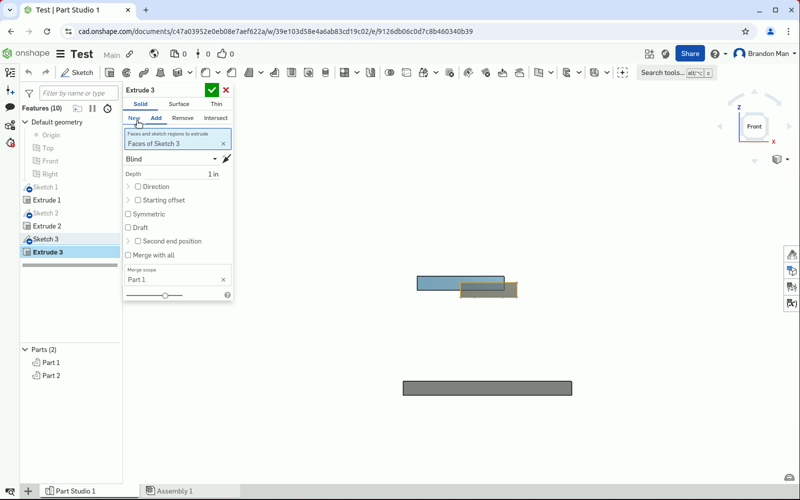
click(137, 120)
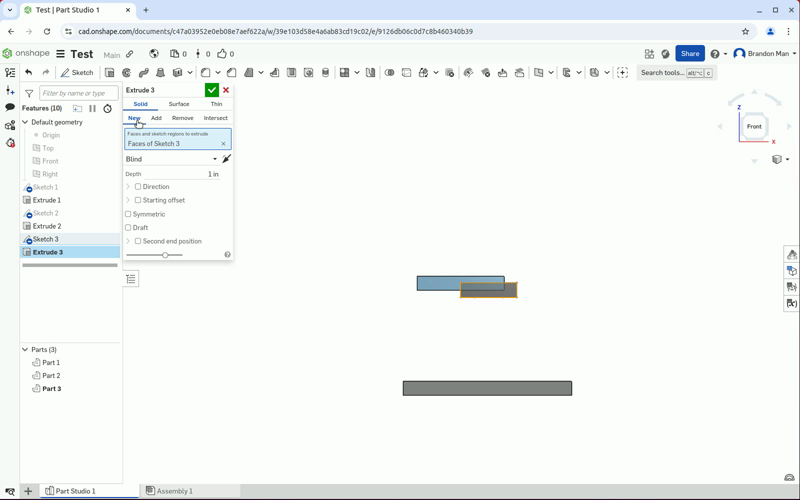
key(tab, 4)
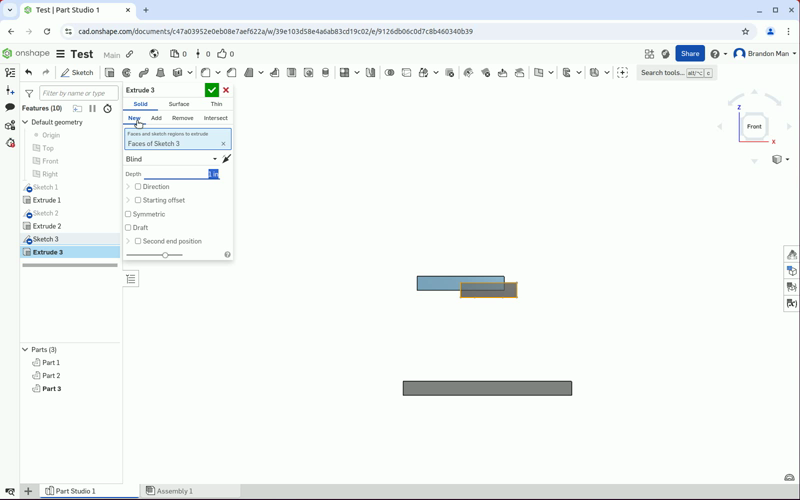
text(2.889)
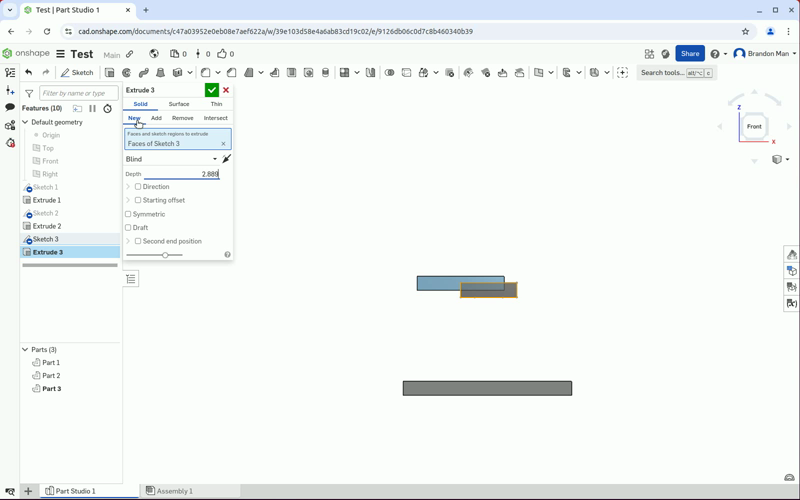
key(enter)
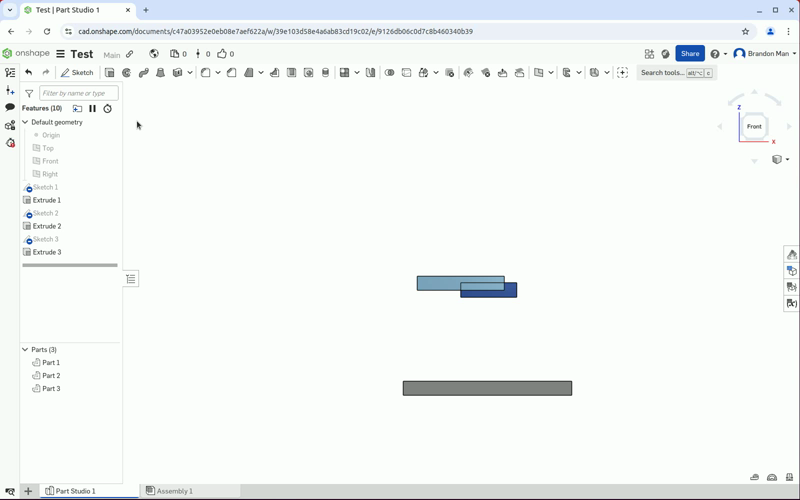
key(shift+h)
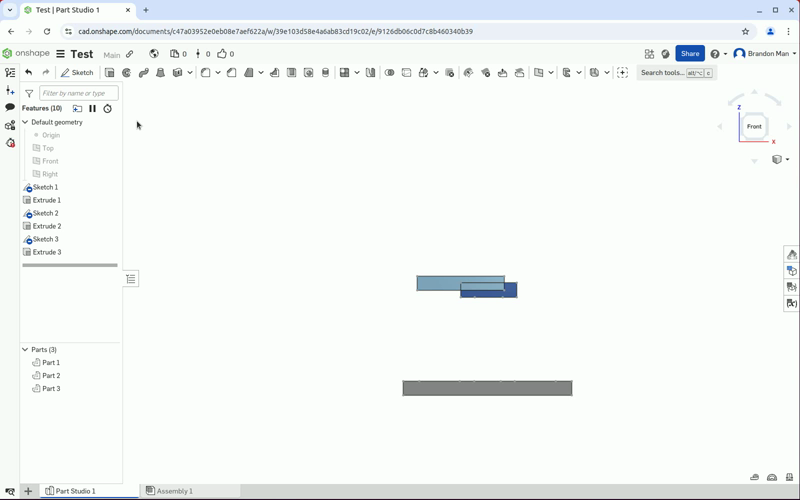
key(shift+h)
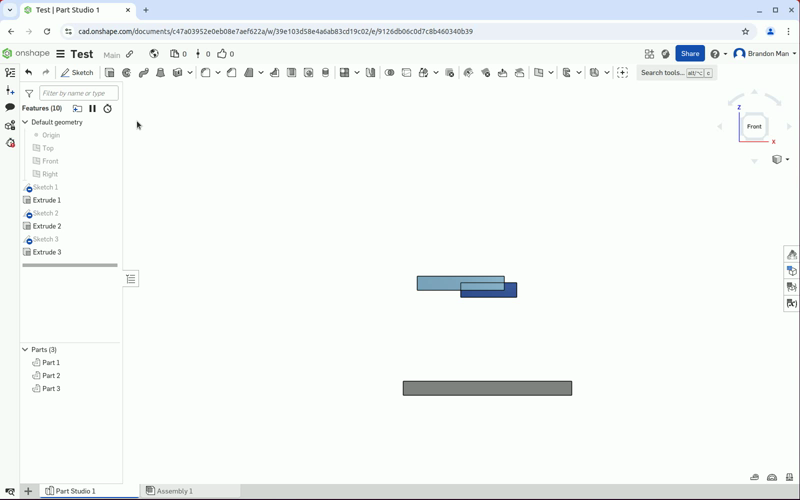
mouse_move(73, 189)
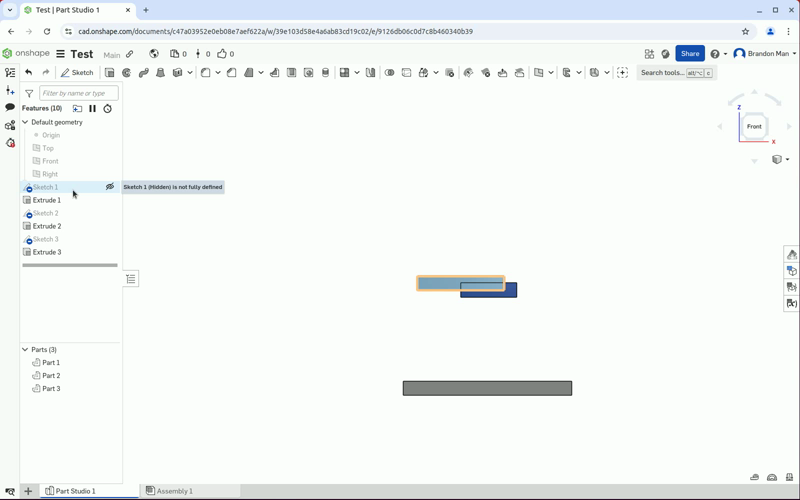
click(73, 189)
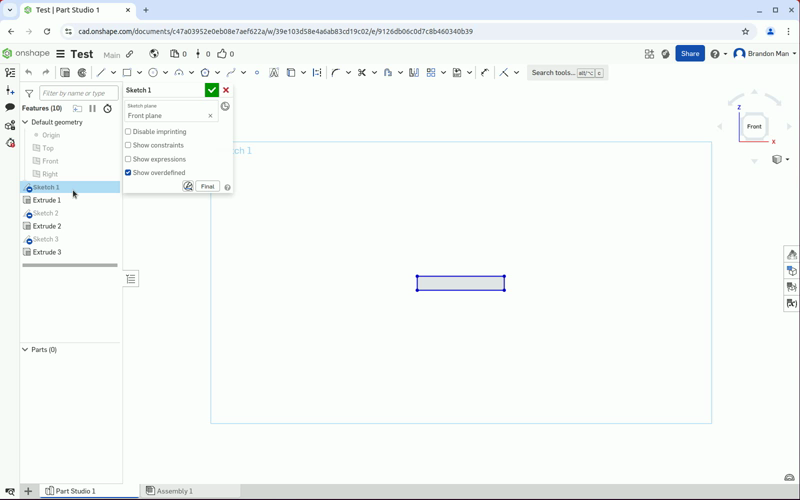
mouse_move(229, 92)
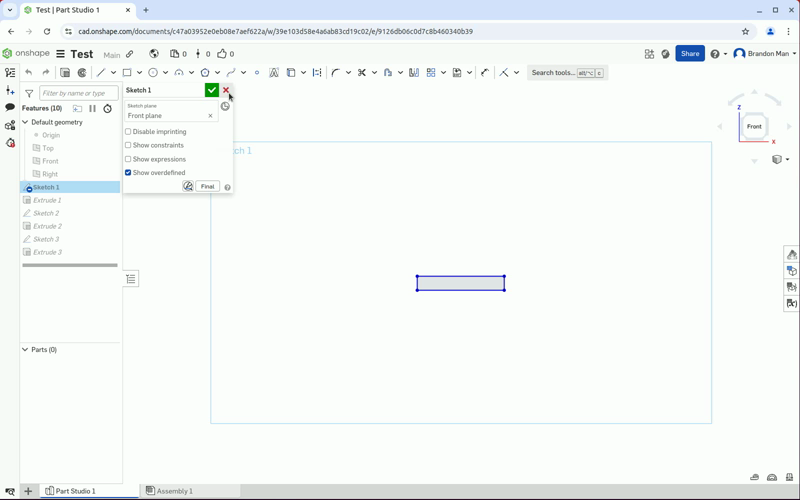
click(229, 92)
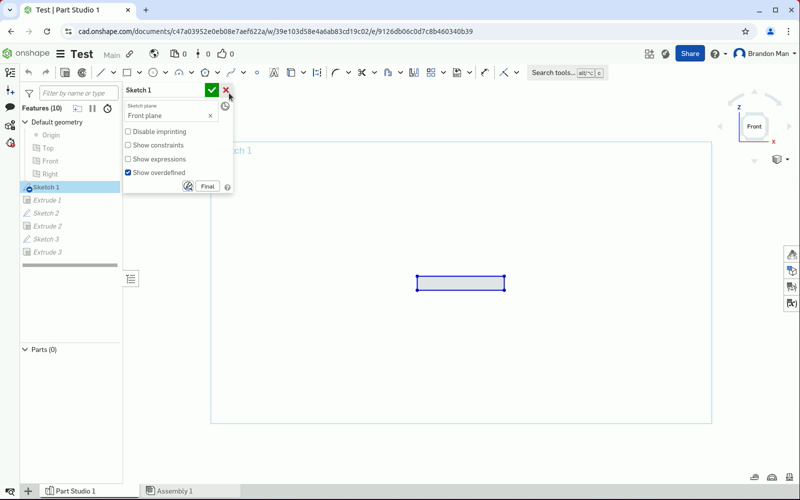
key(shift+s)
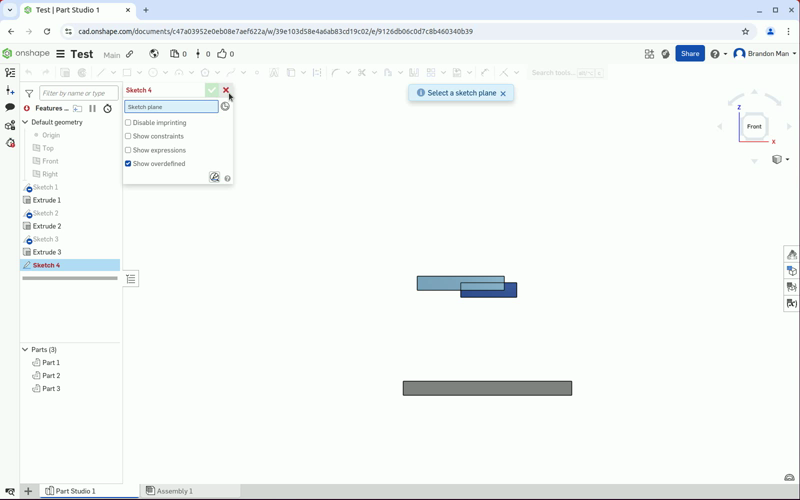
mouse_move(73, 163)
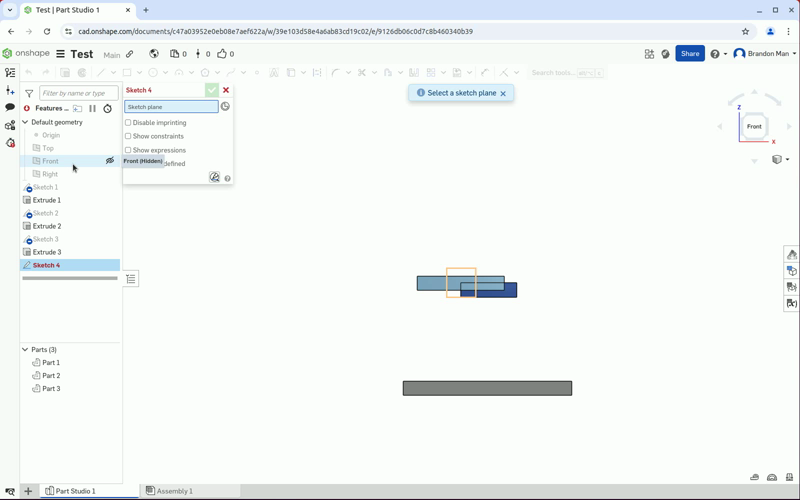
click(73, 163)
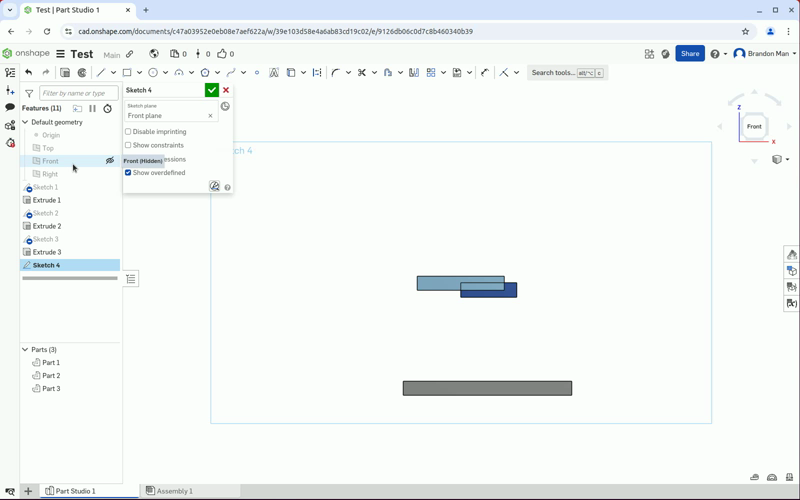
mouse_move(73, 352)
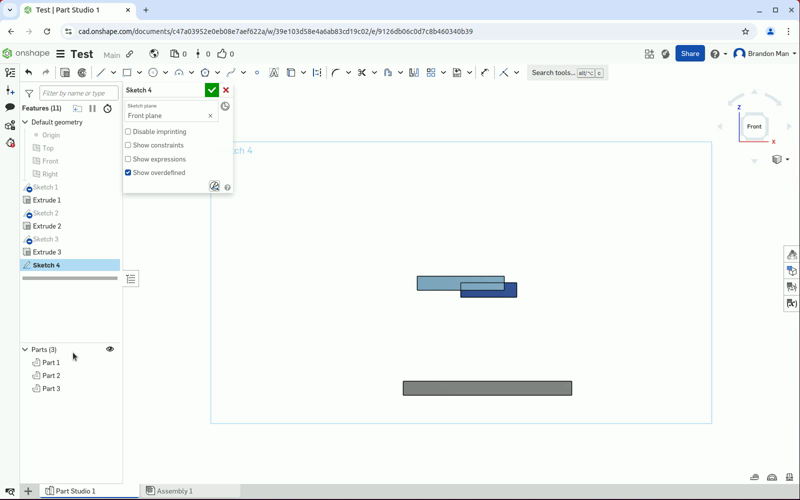
key(y)
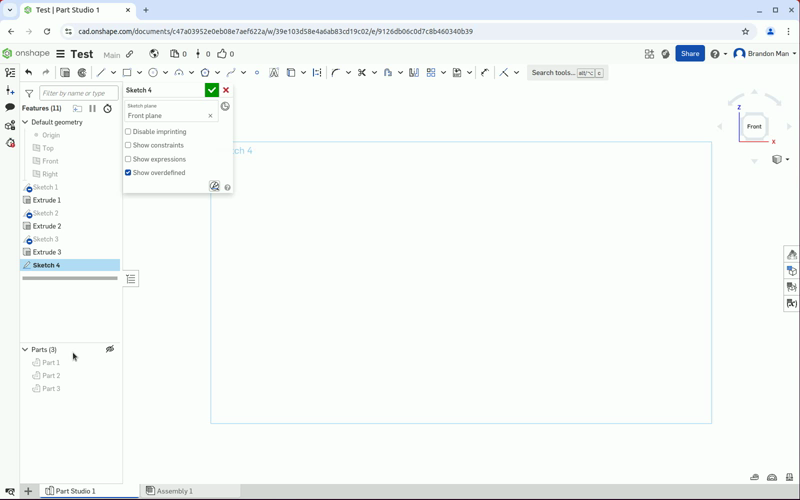
key(l)
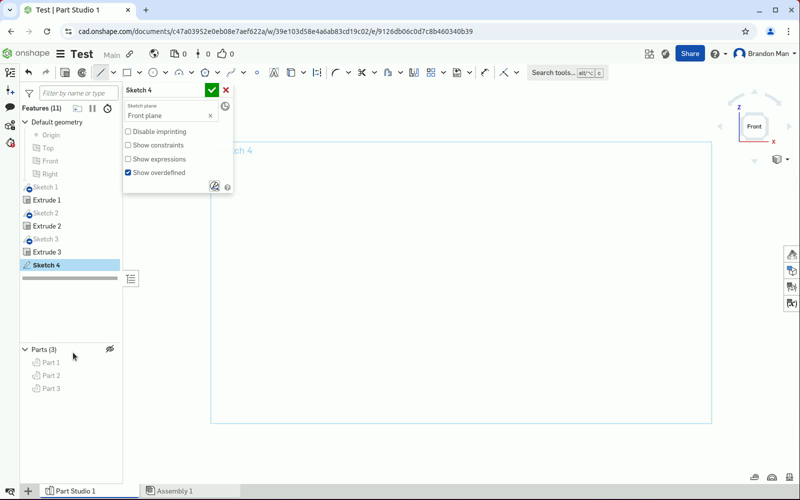
key_down(shift)
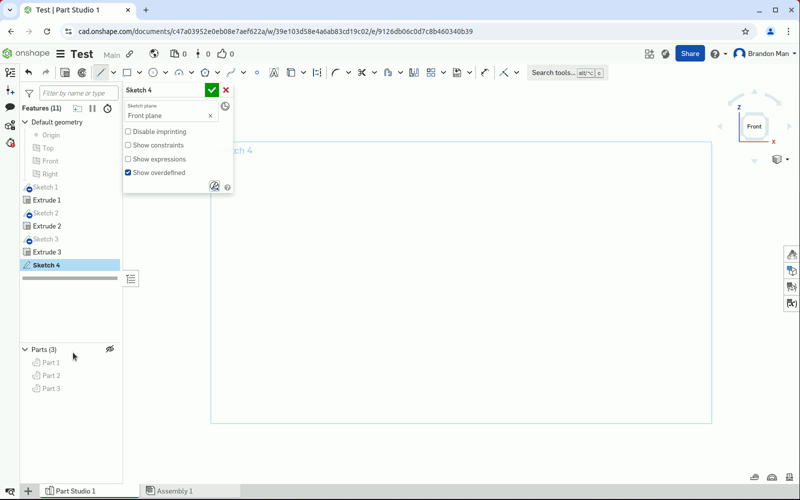
mouse_move(460, 381)
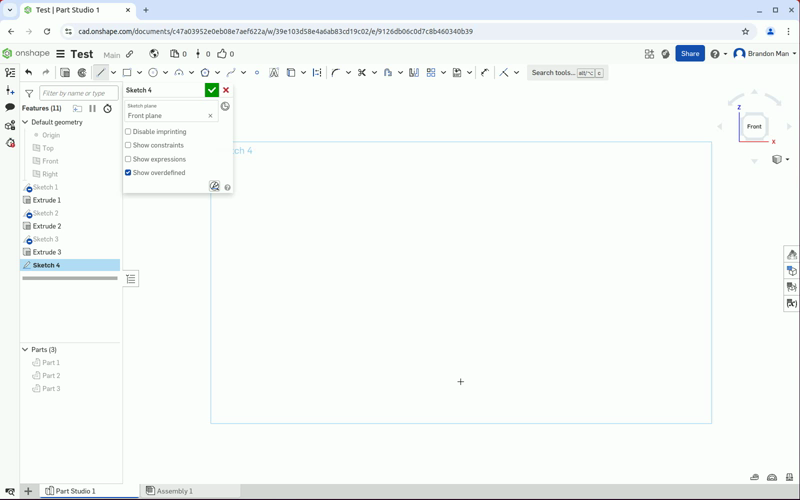
click(460, 381)
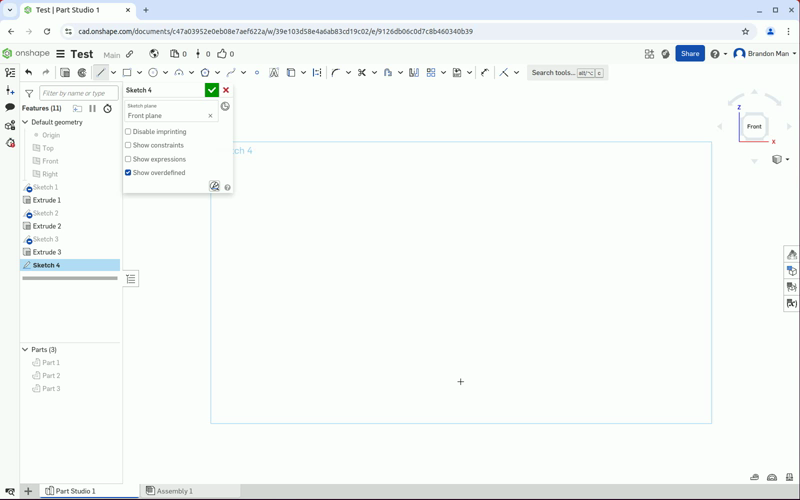
key_up(shift)
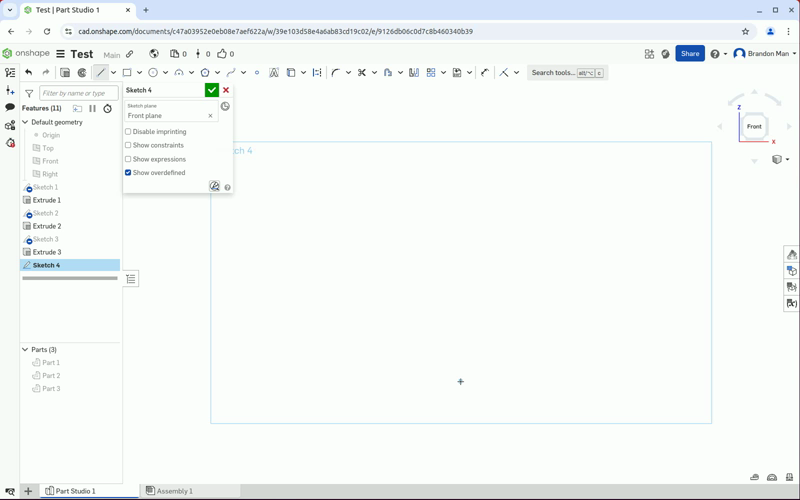
key_down(shift)
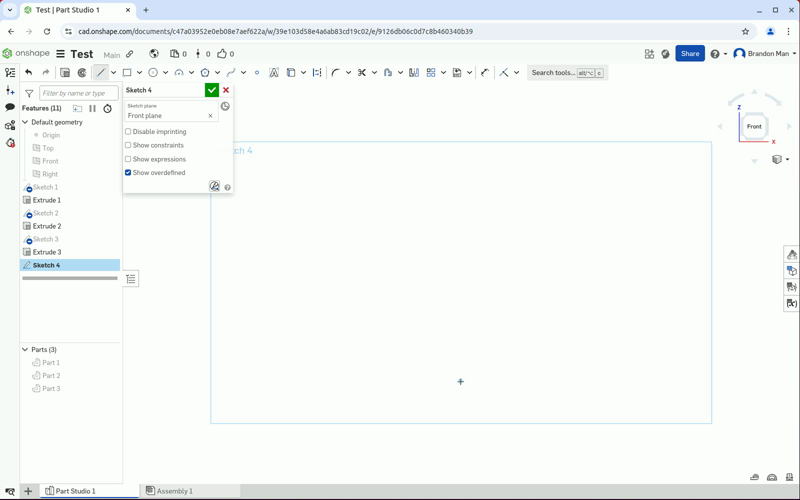
mouse_move(490, 381)
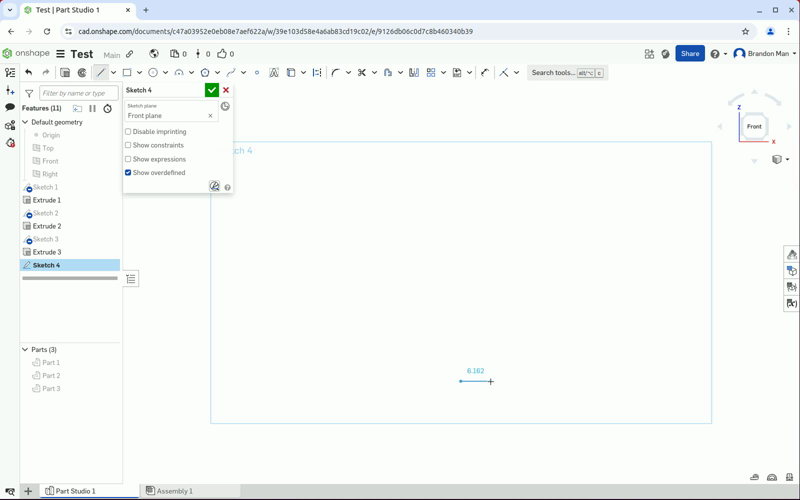
mouse_move(475, 381)
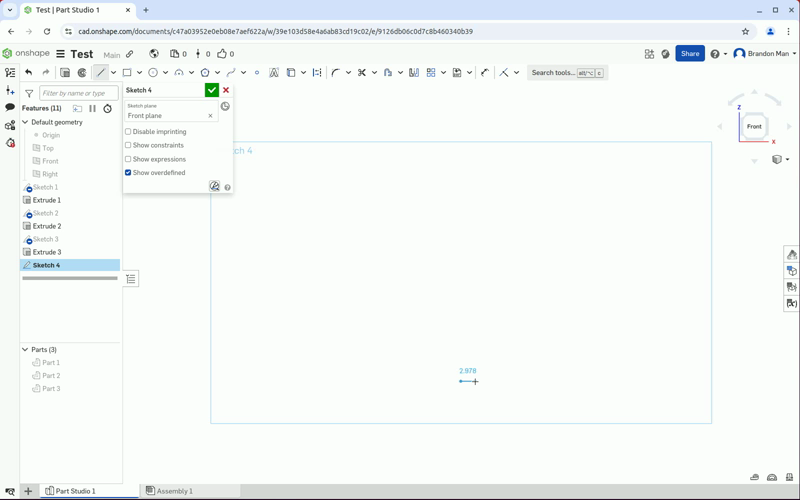
click(475, 381)
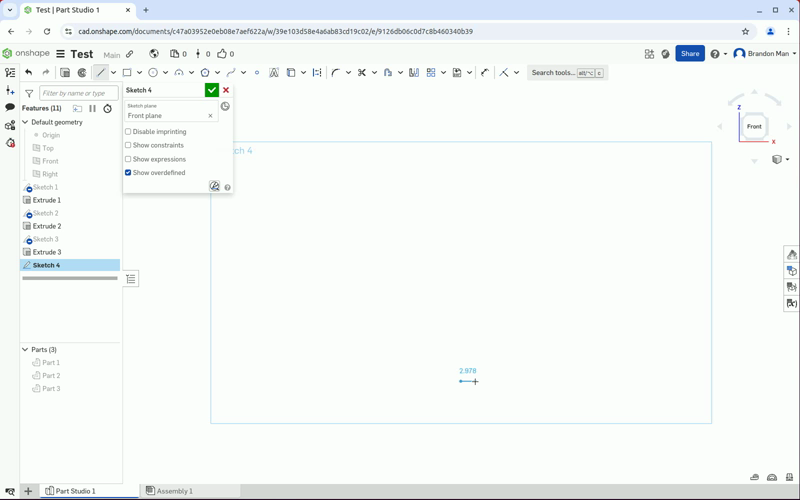
key_up(shift)
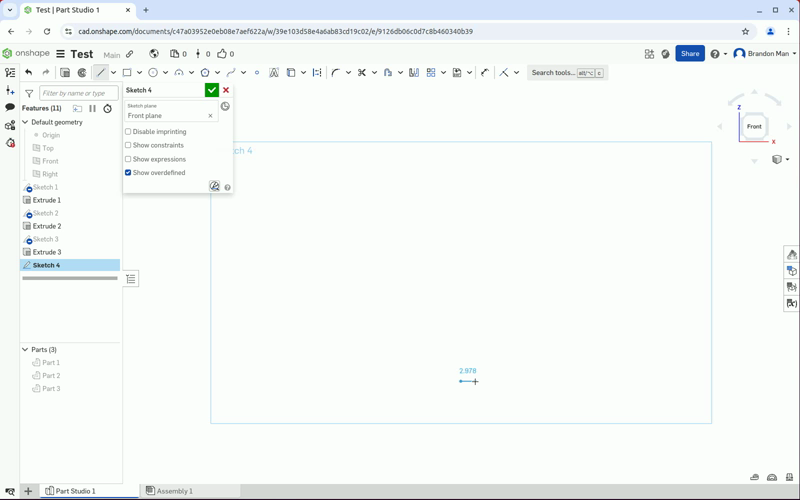
key_down(shift)
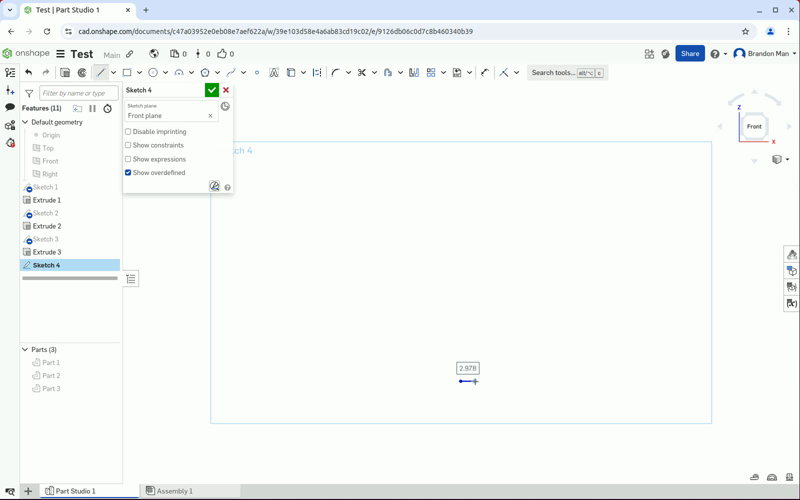
mouse_move(475, 296)
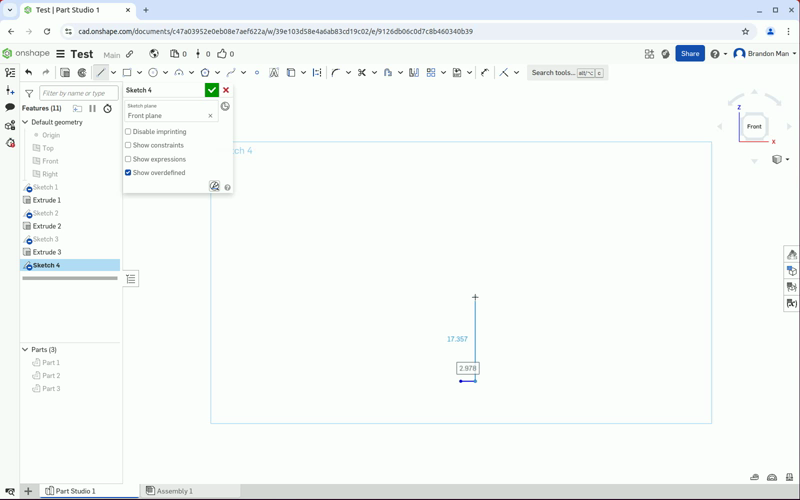
click(475, 296)
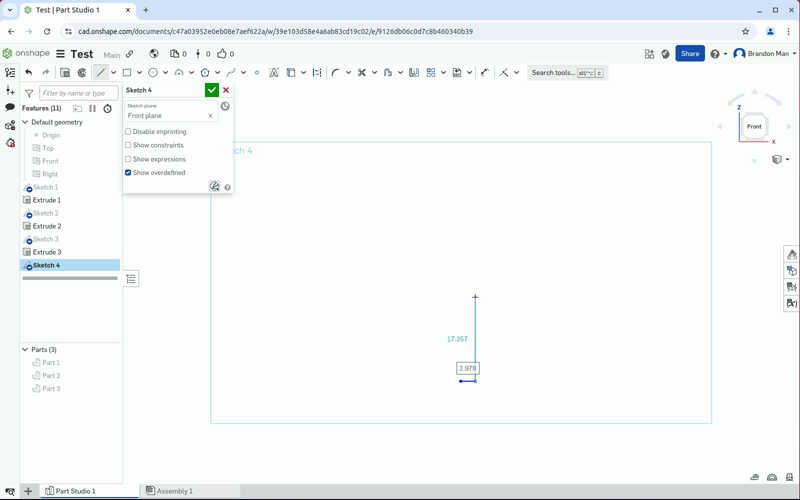
key_up(shift)
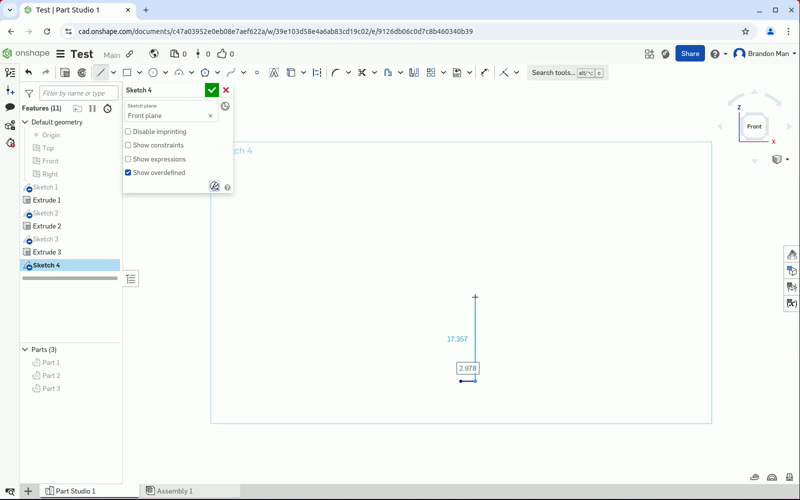
key_down(shift)
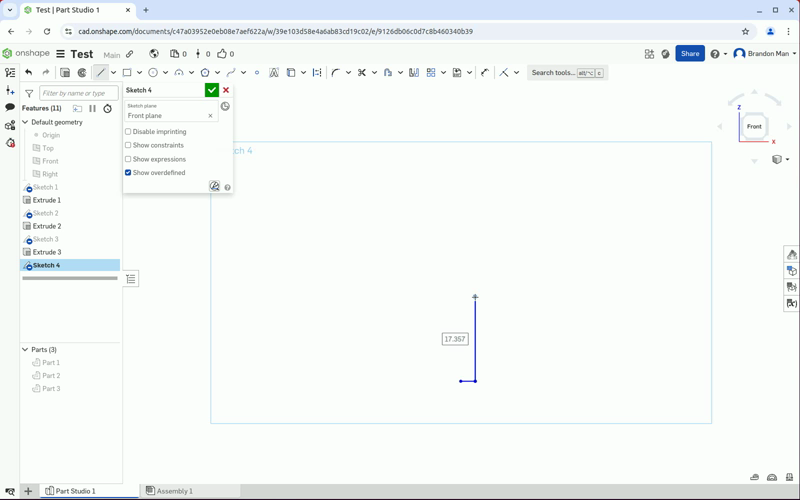
mouse_move(505, 296)
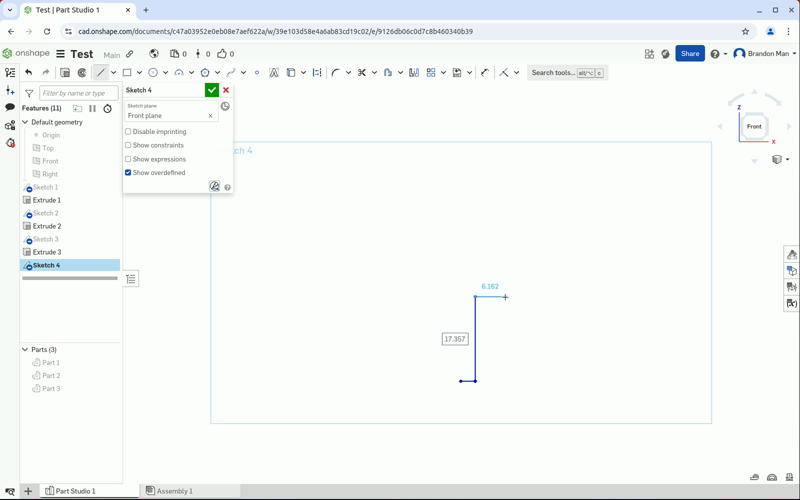
mouse_move(460, 296)
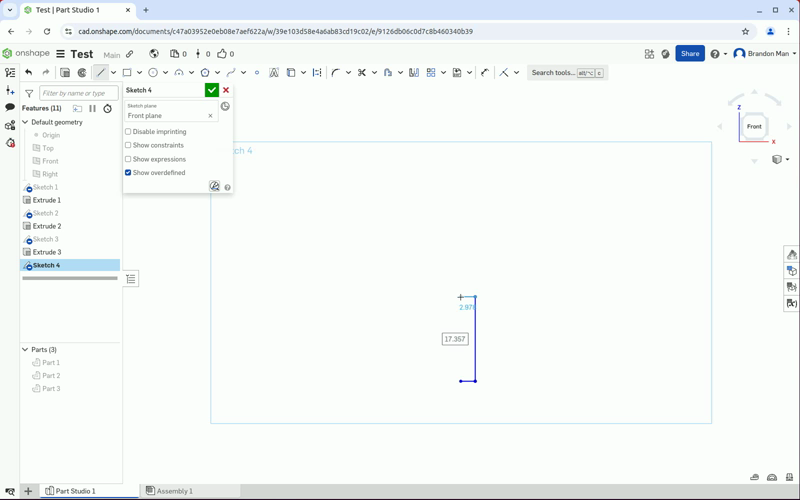
click(460, 296)
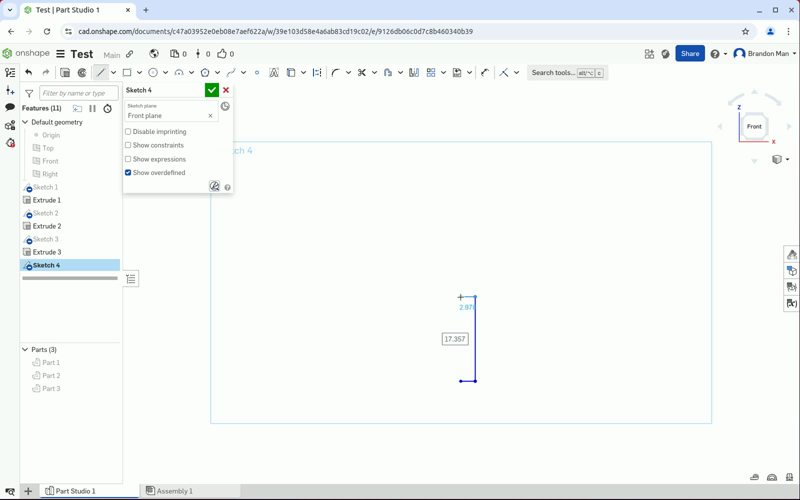
key_up(shift)
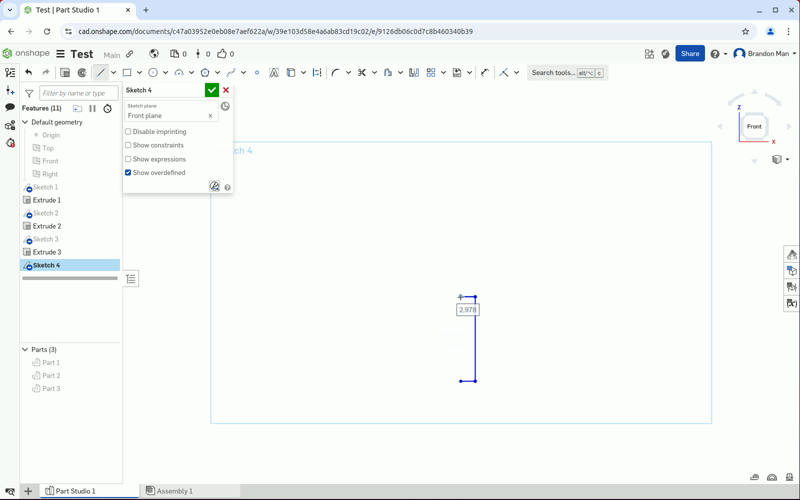
key_down(shift)
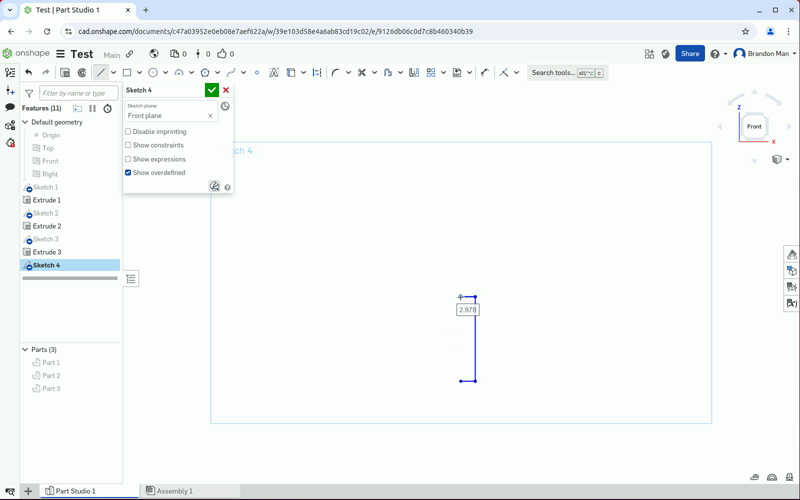
mouse_move(490, 296)
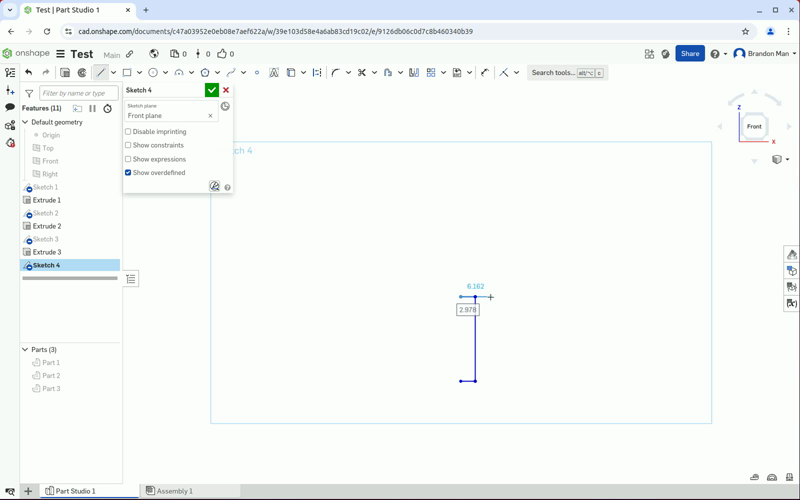
mouse_move(460, 310)
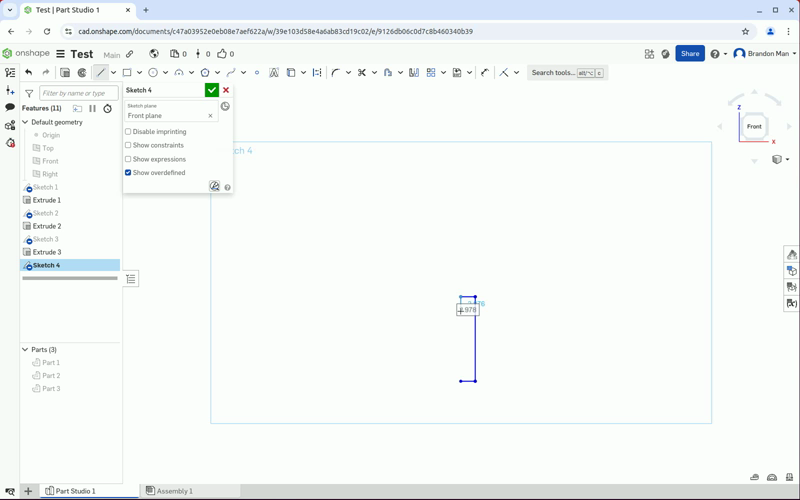
click(460, 310)
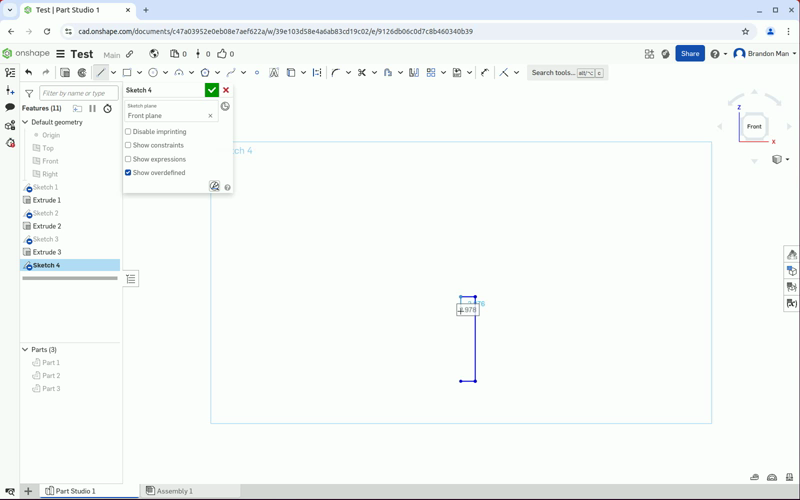
key_up(shift)
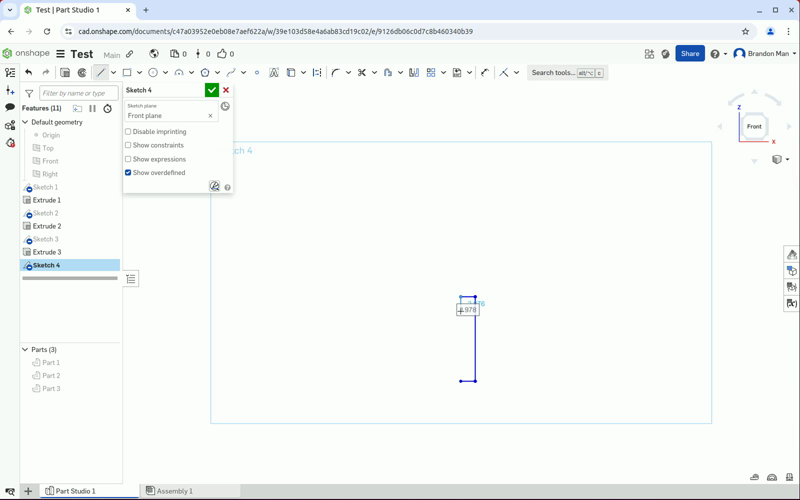
key_down(shift)
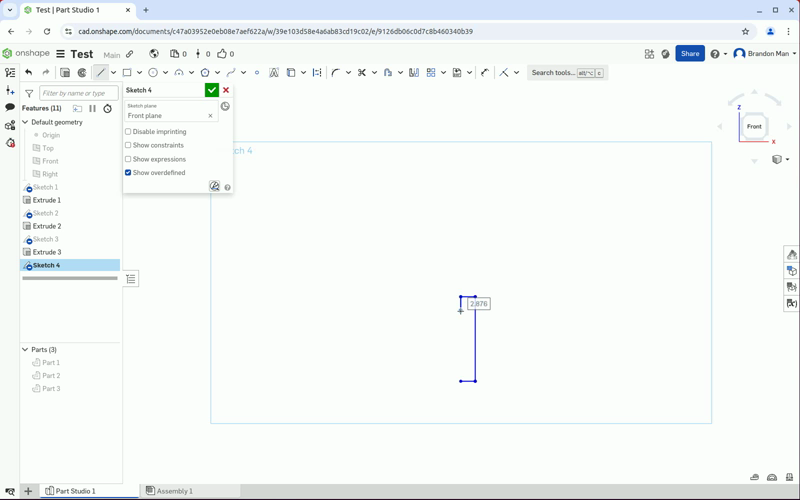
mouse_move(460, 381)
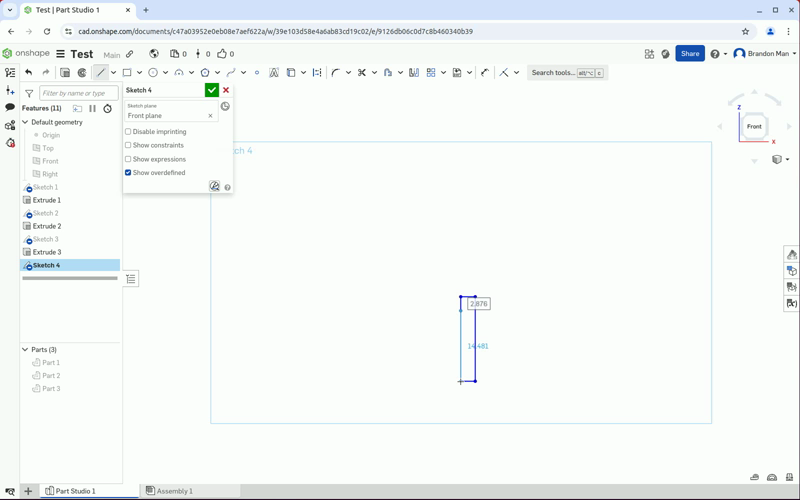
key_up(shift)
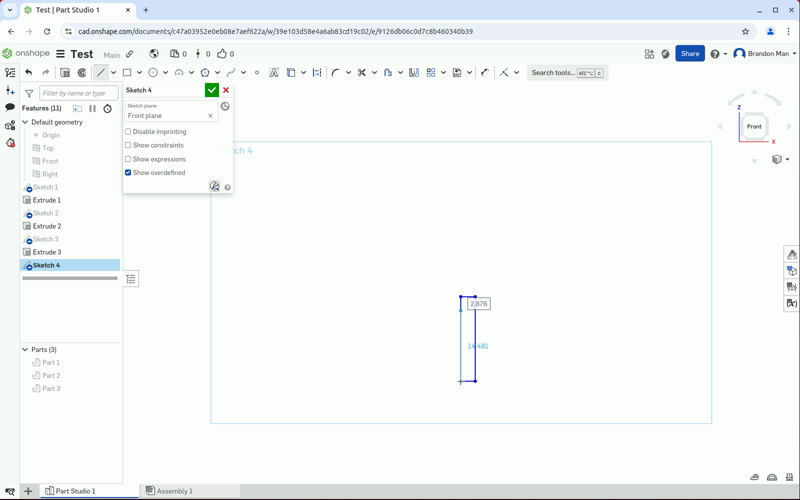
click(460, 381)
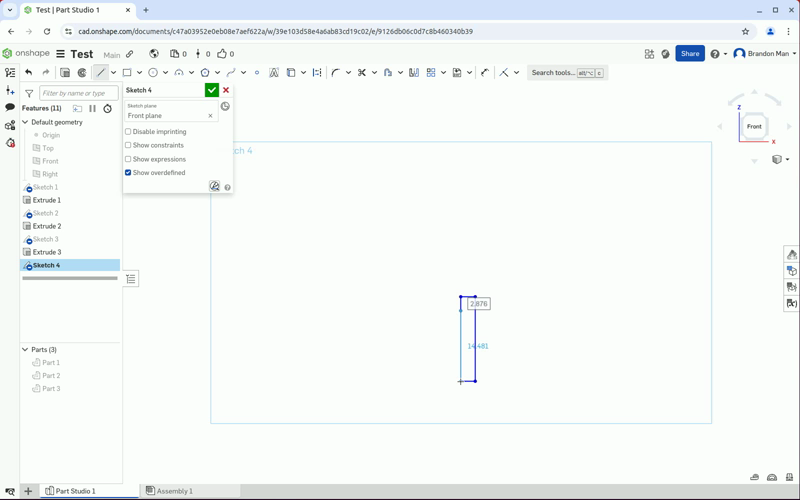
key(esc)
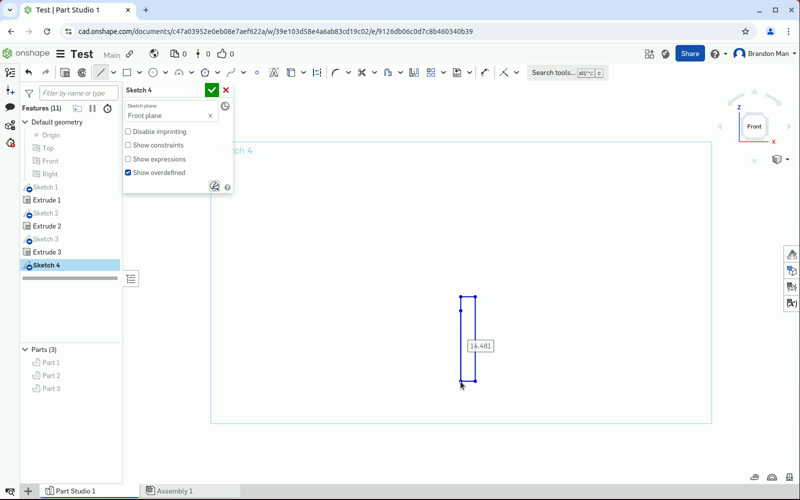
mouse_move(467, 379)
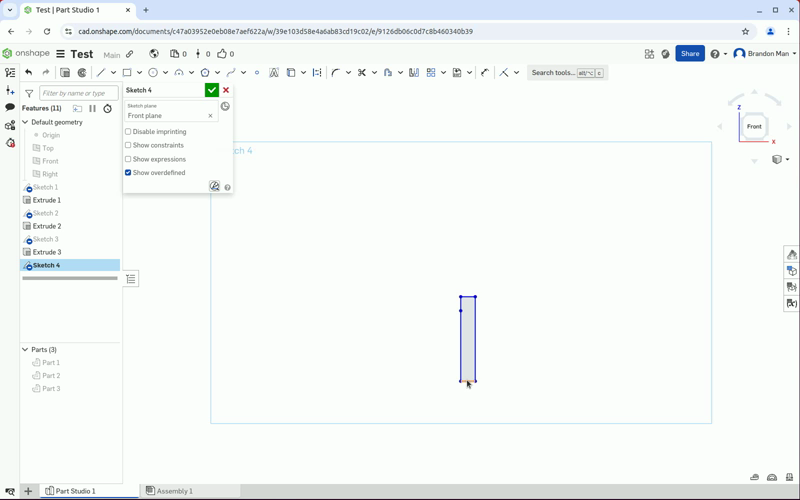
scroll(6)
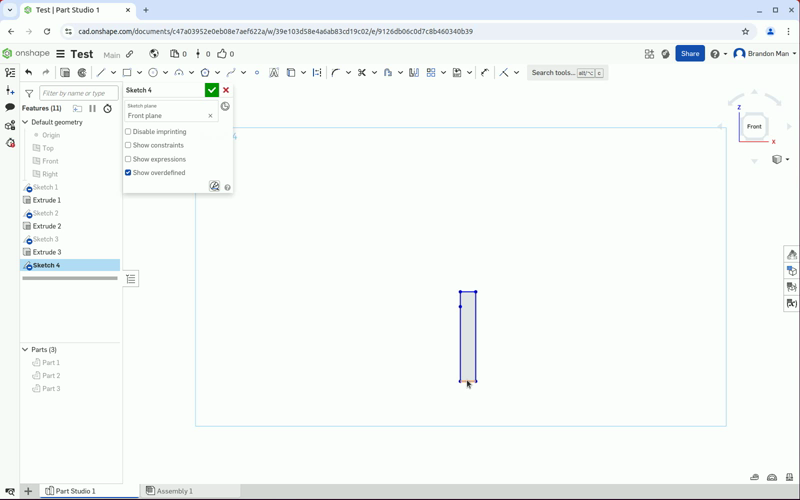
scroll(6)
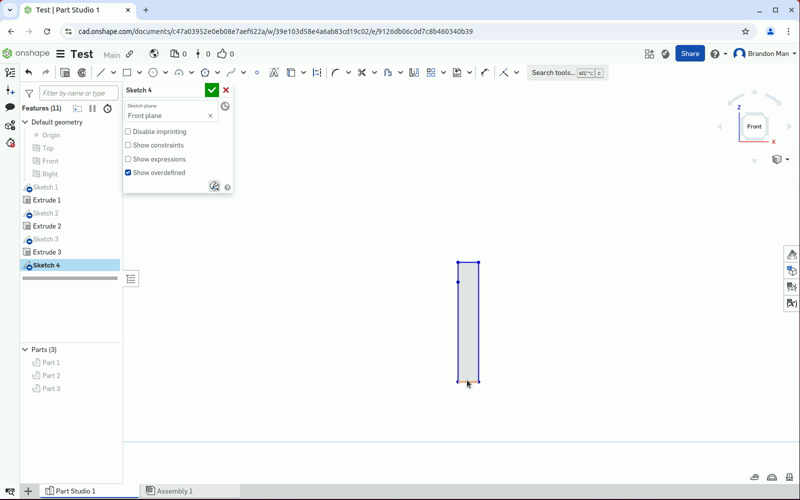
scroll(6)
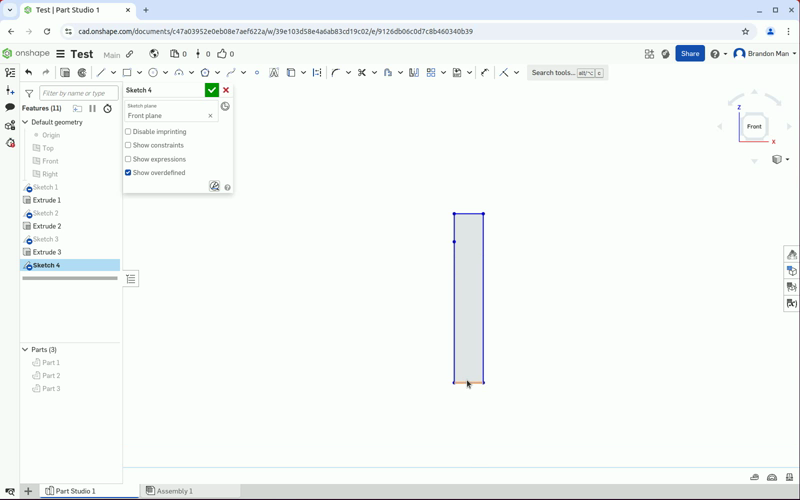
scroll(6)
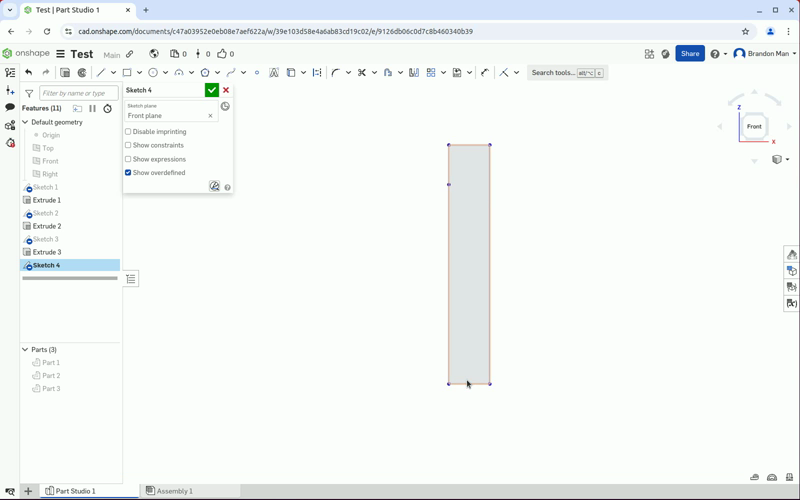
scroll(6)
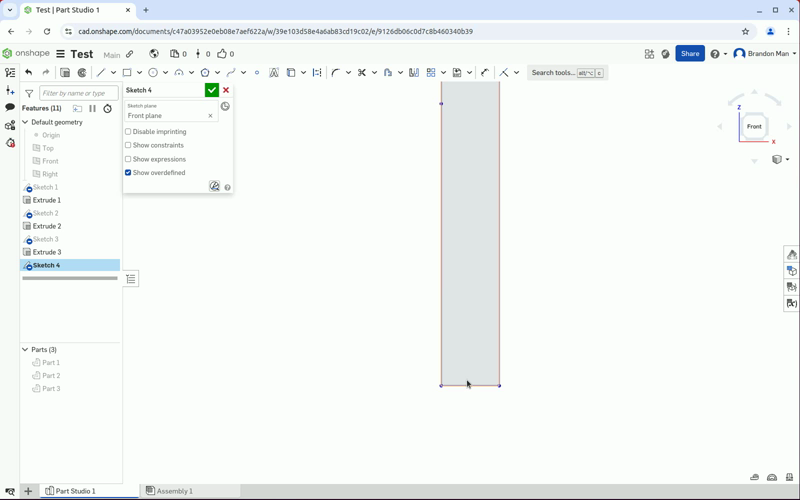
scroll(6)
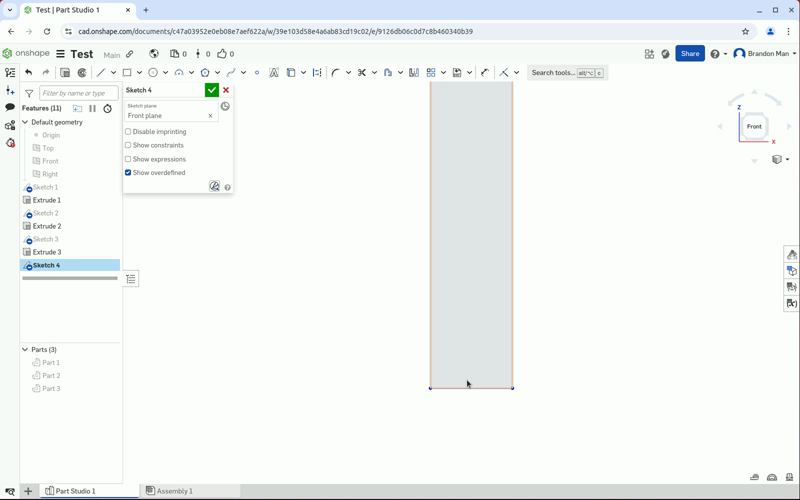
scroll(6)
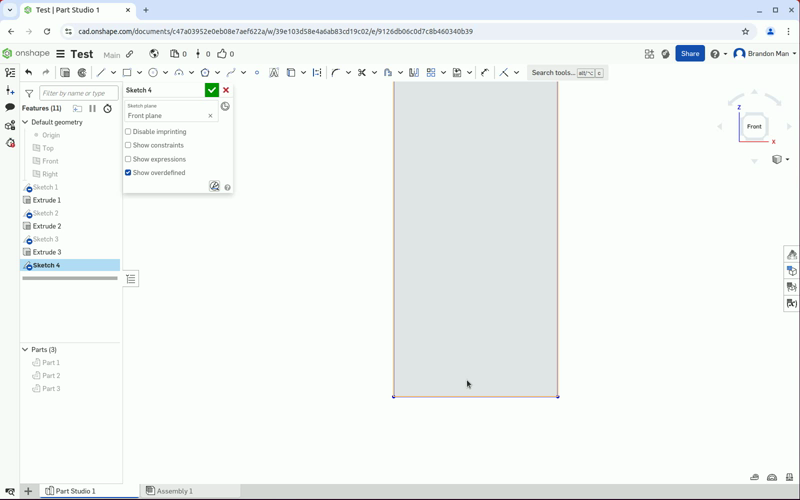
click(467, 379)
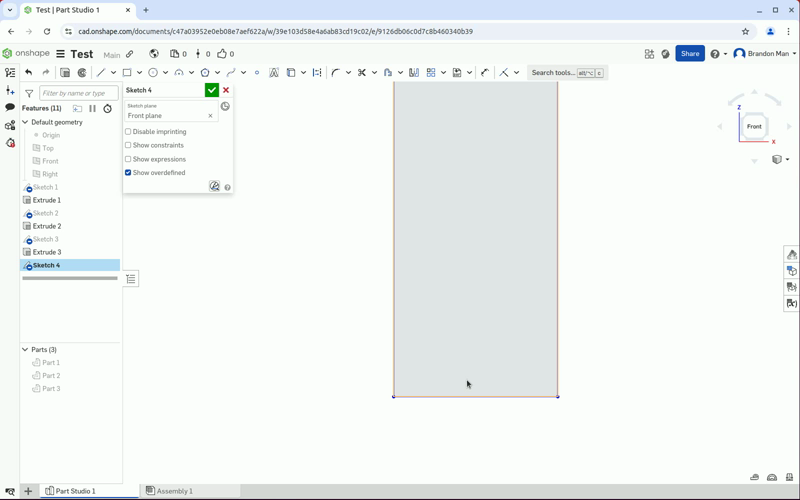
scroll(-6)
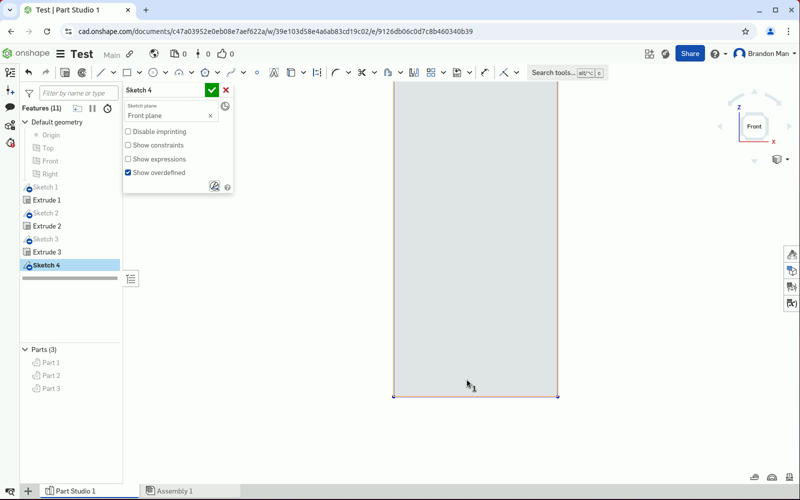
scroll(-6)
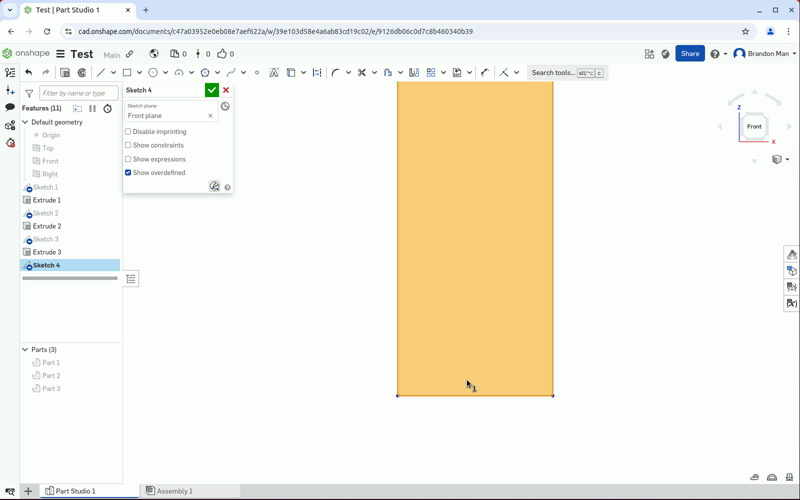
scroll(-6)
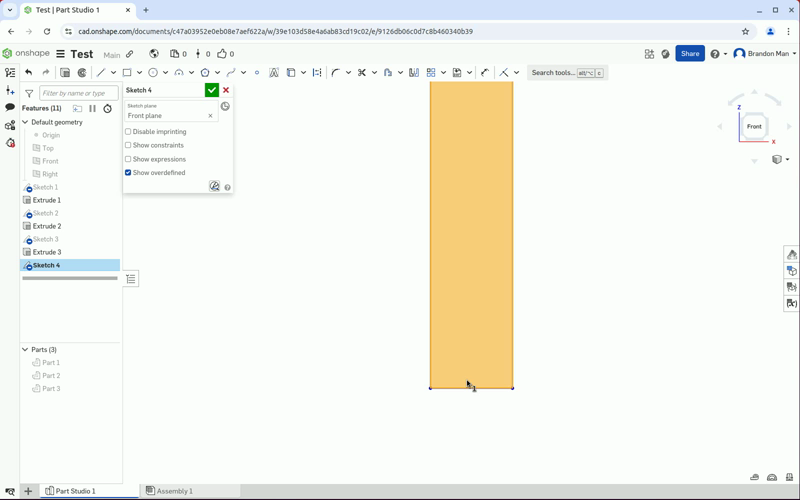
scroll(-6)
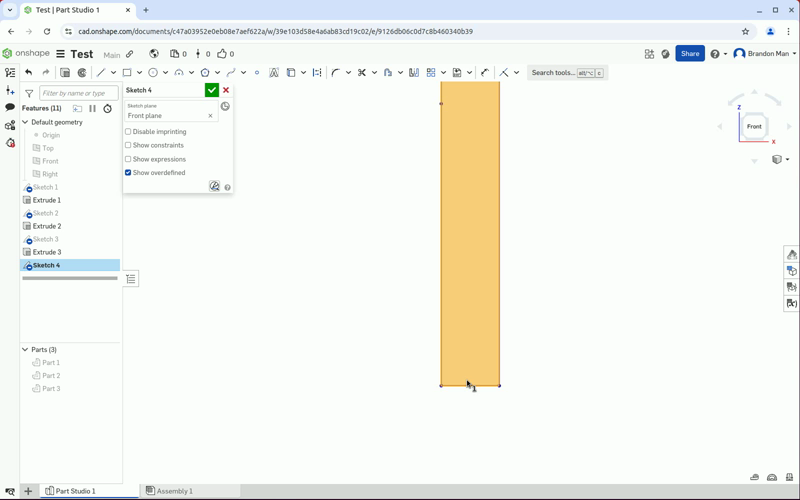
scroll(-6)
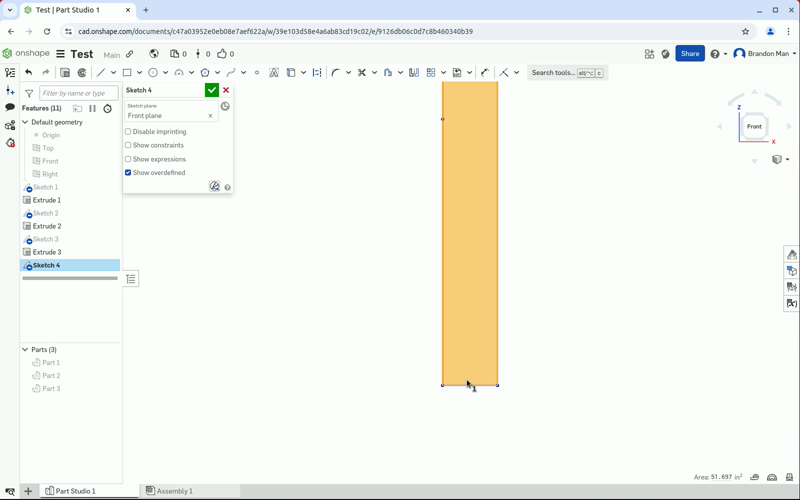
scroll(-6)
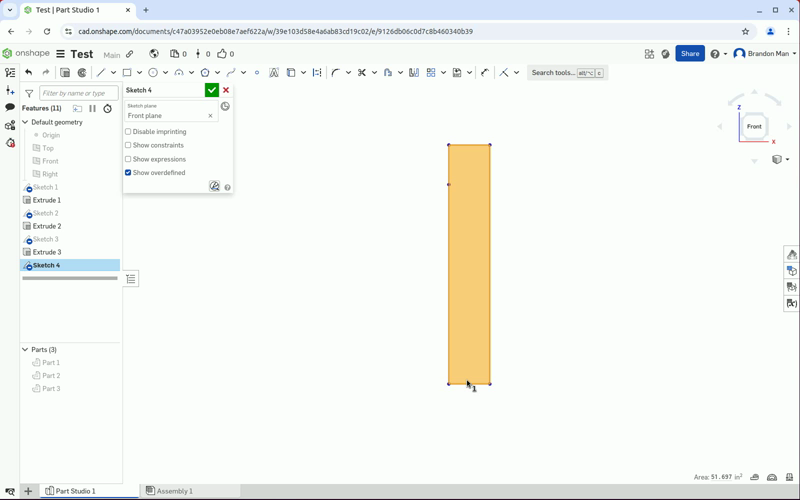
scroll(-6)
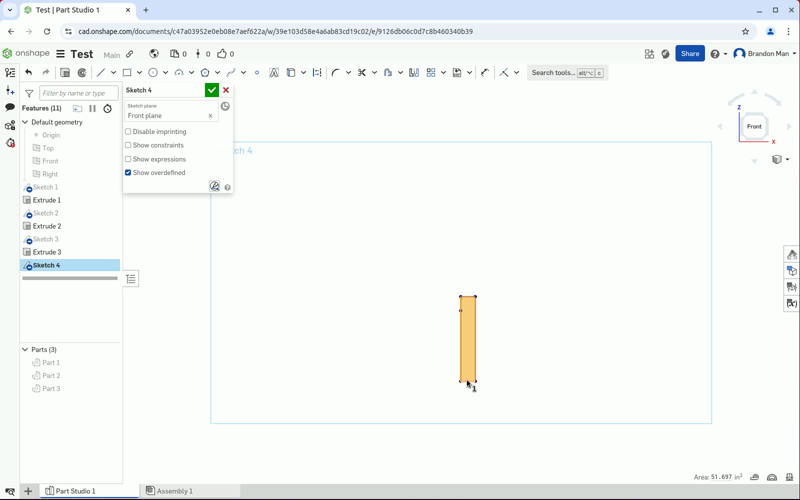
mouse_move(73, 352)
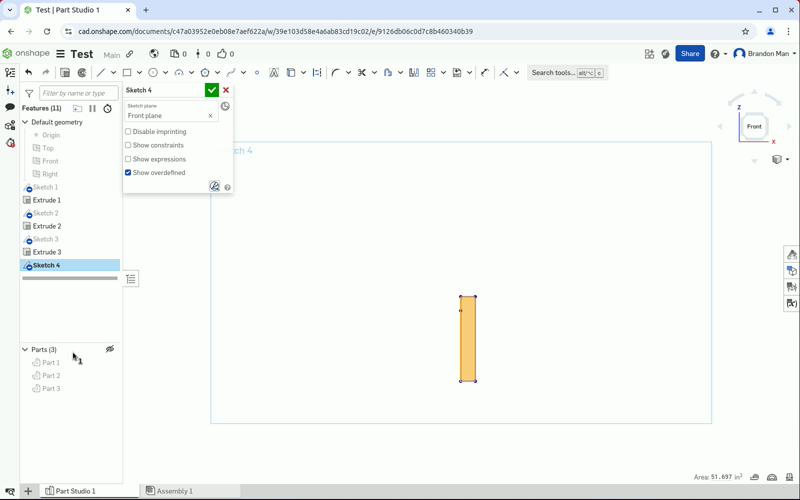
key(shift+y)
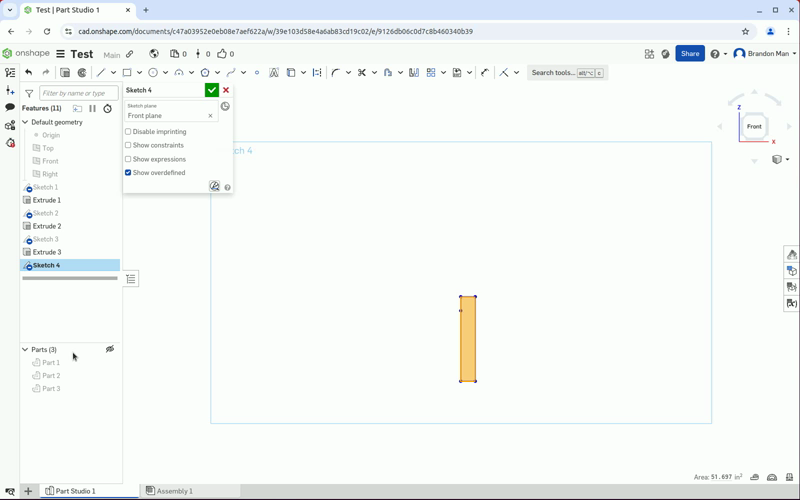
key(shift+e)
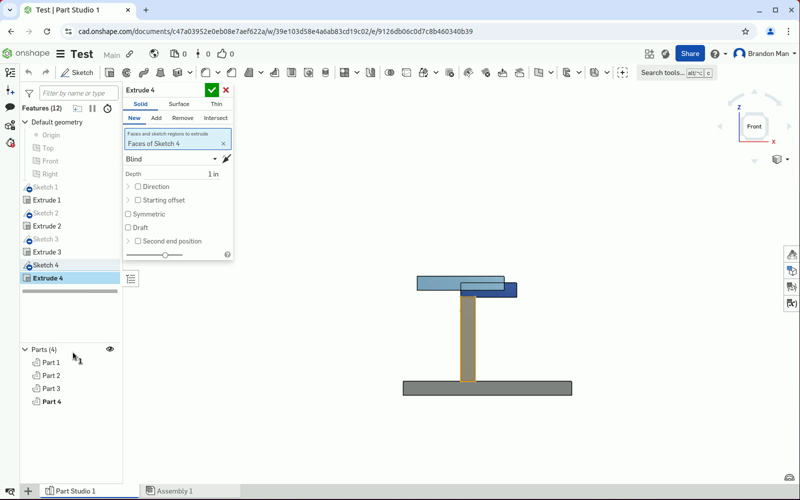
mouse_move(143, 106)
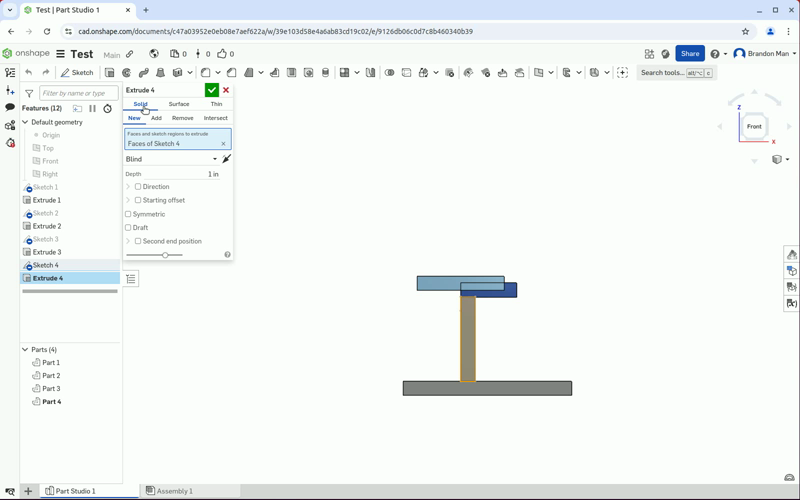
click(143, 106)
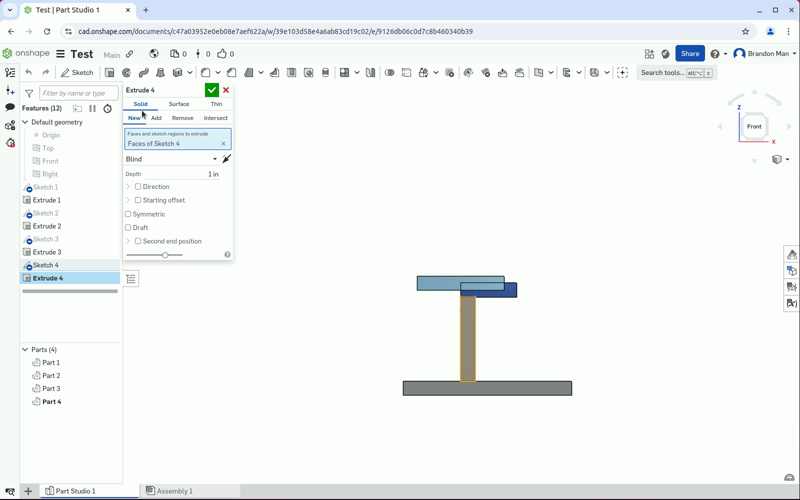
mouse_move(137, 120)
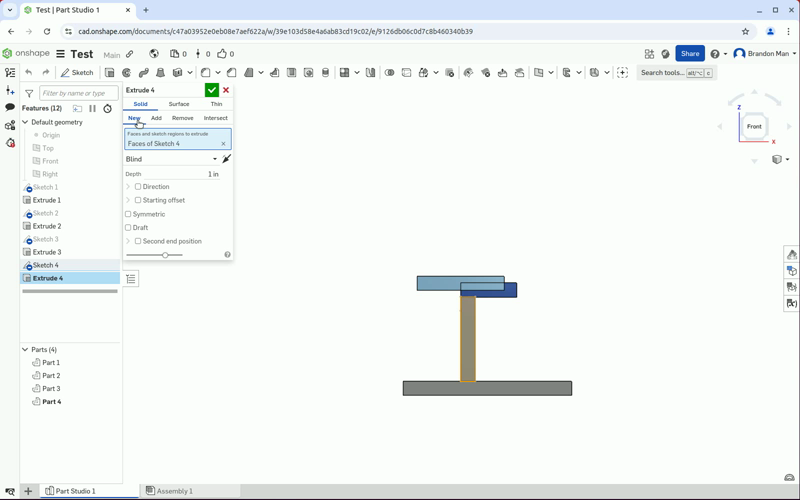
click(137, 120)
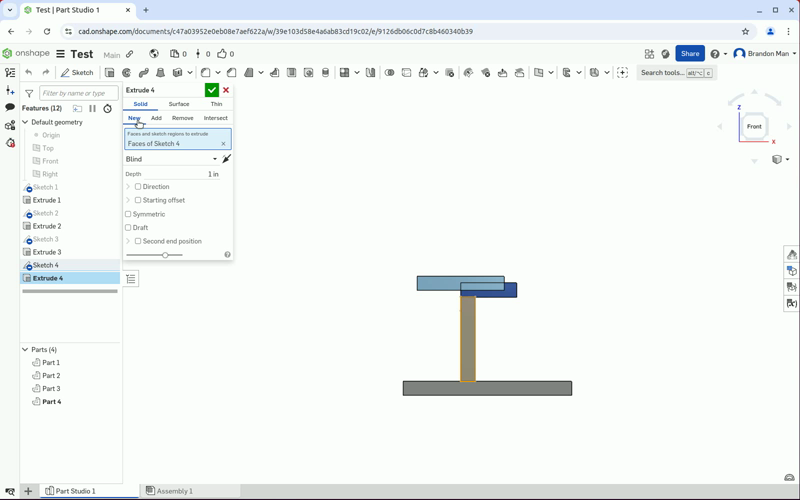
key(tab, 4)
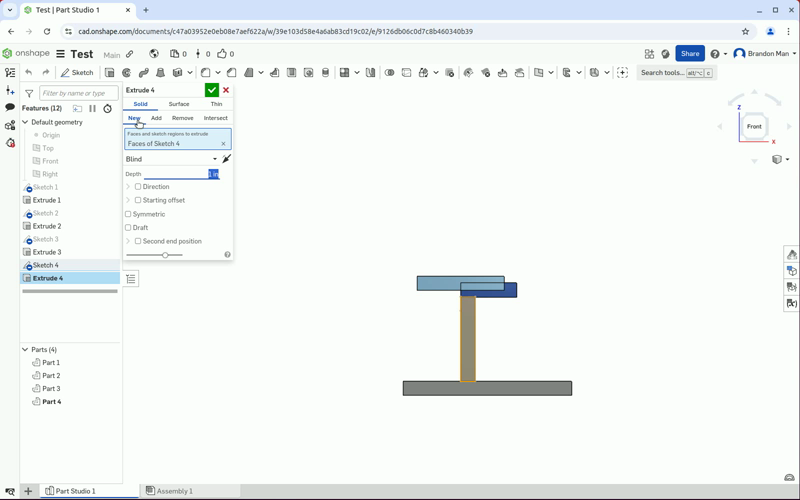
text(2.889)
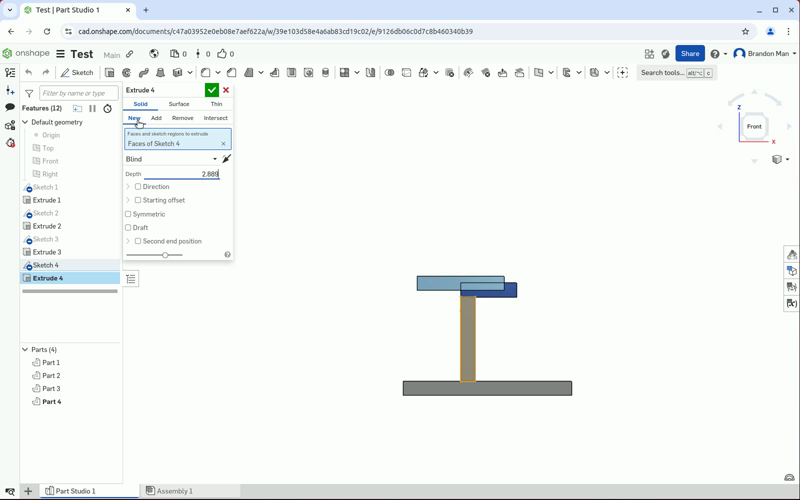
key(enter)
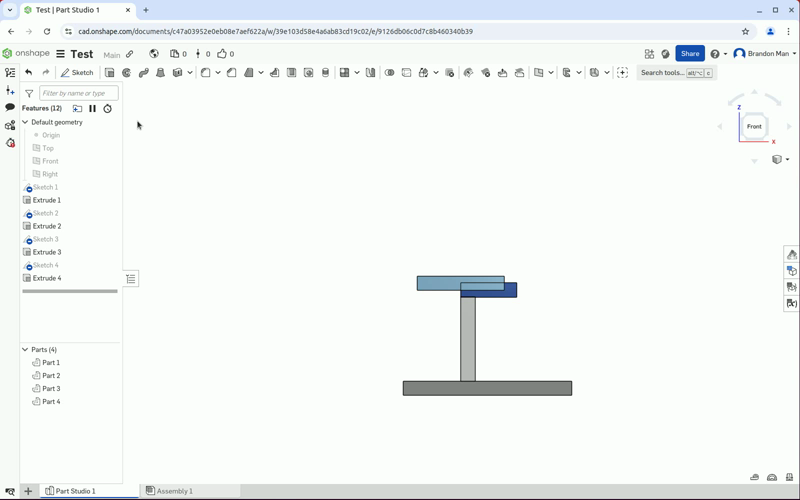
key(shift+h)
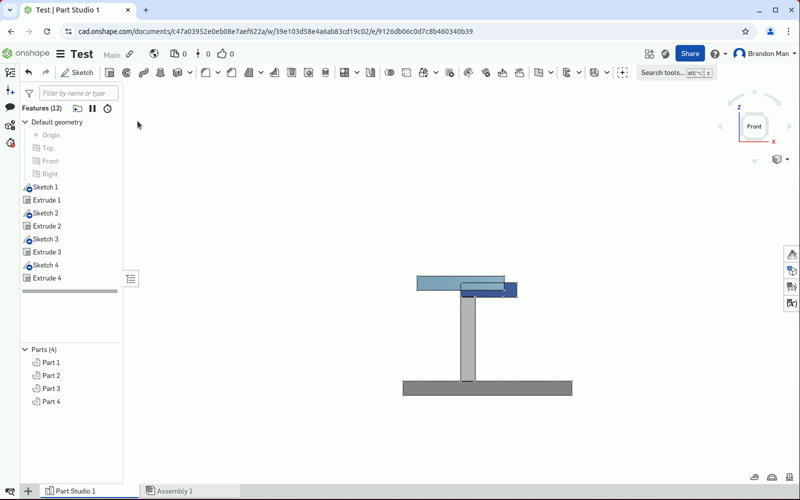
key(shift+h)
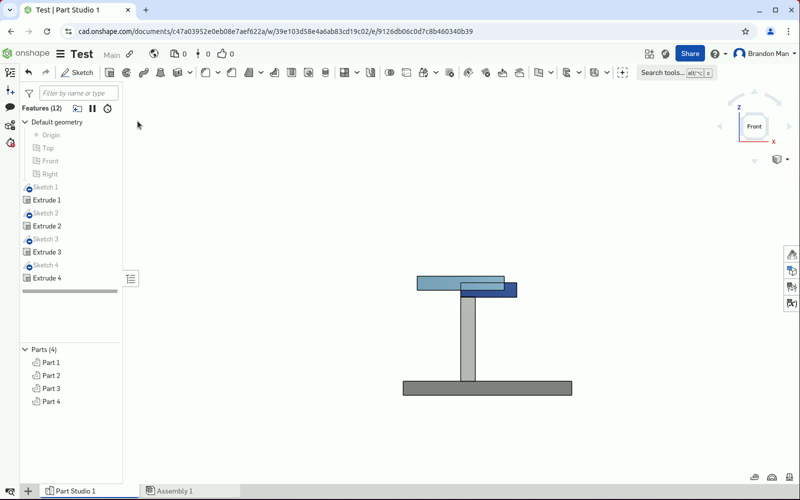
mouse_move(73, 189)
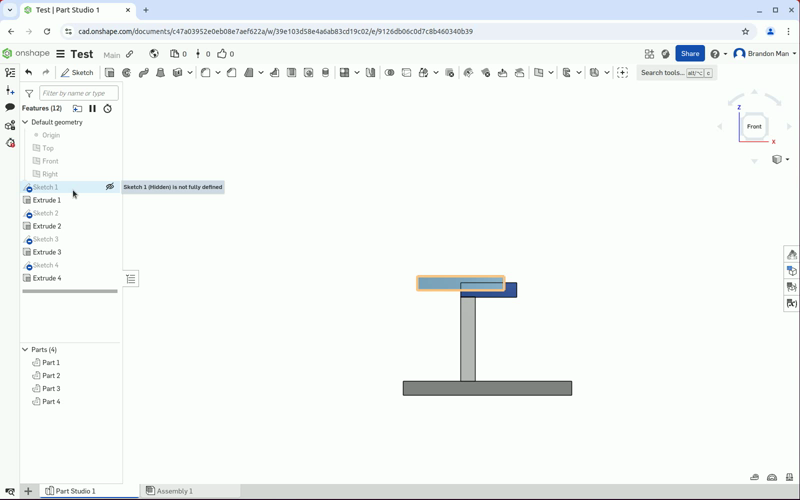
click(73, 189)
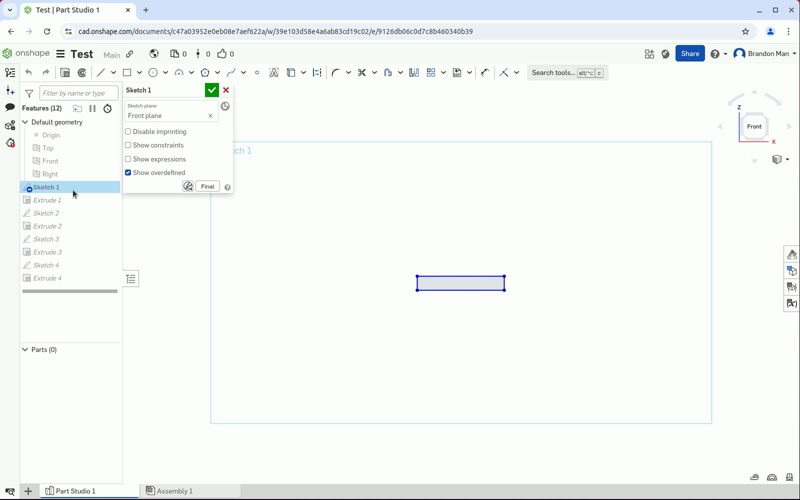
mouse_move(229, 92)
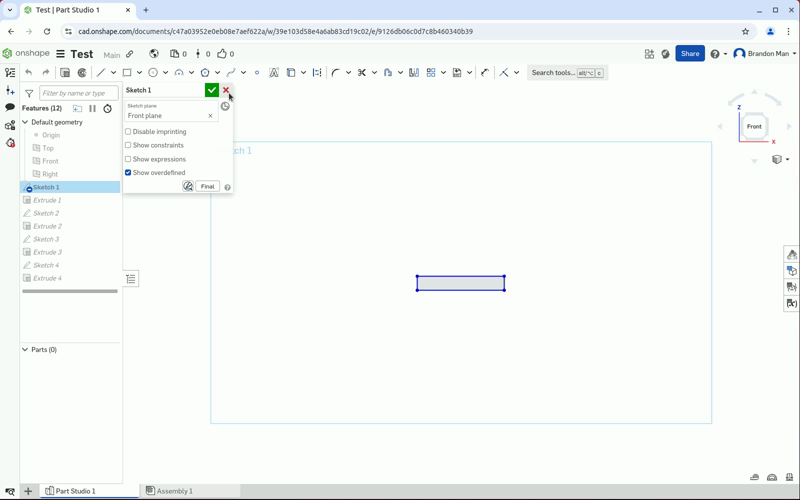
click(229, 92)
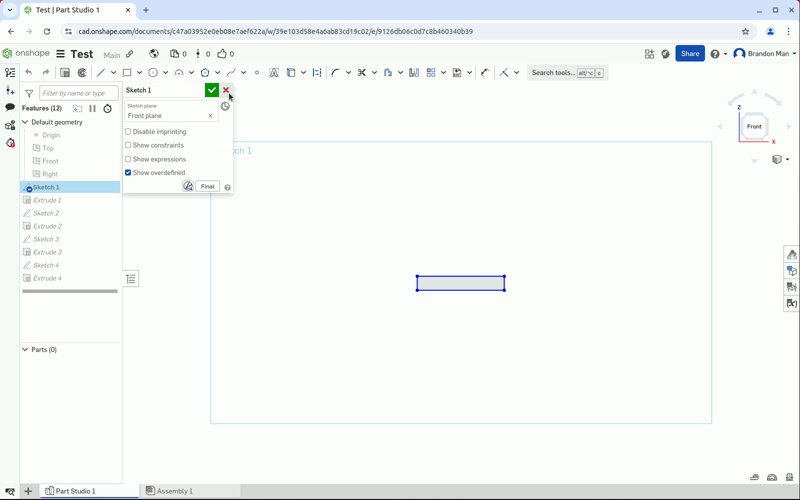
key(shift+s)
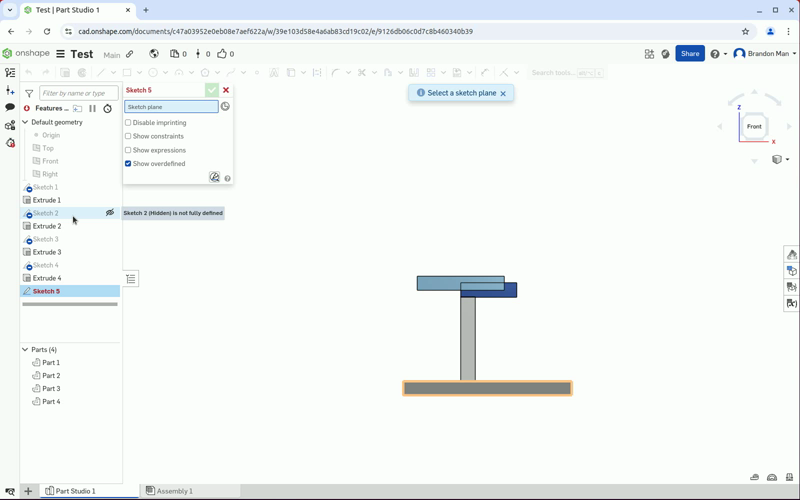
scroll(3)
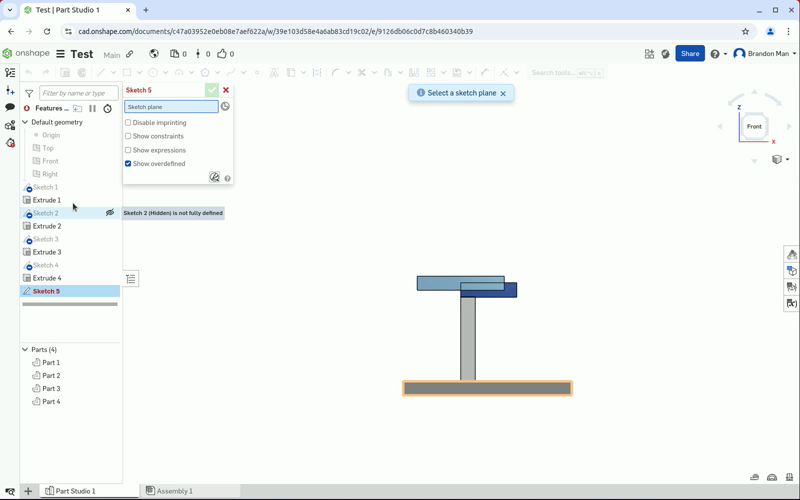
mouse_move(73, 163)
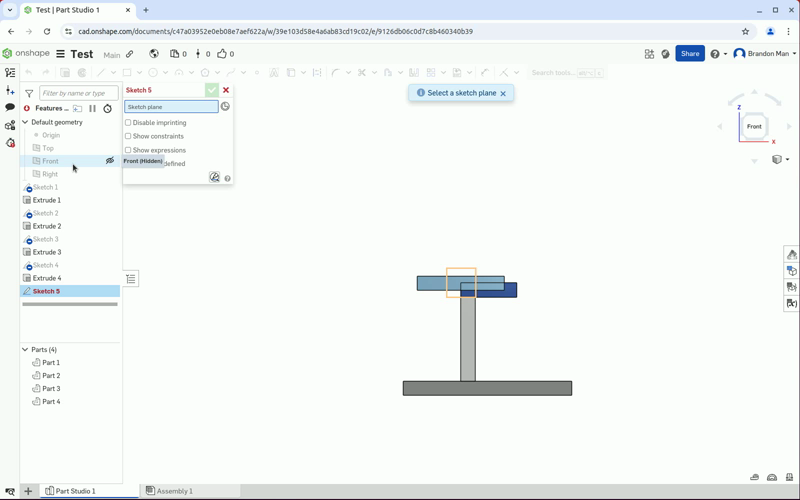
click(73, 163)
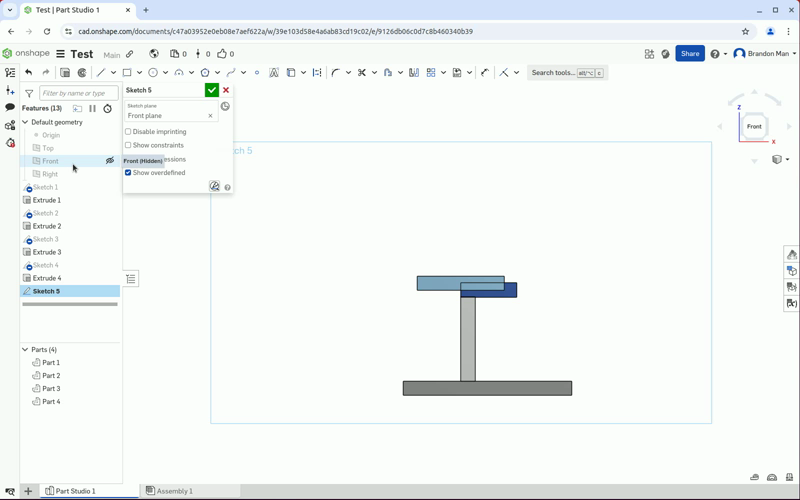
mouse_move(73, 352)
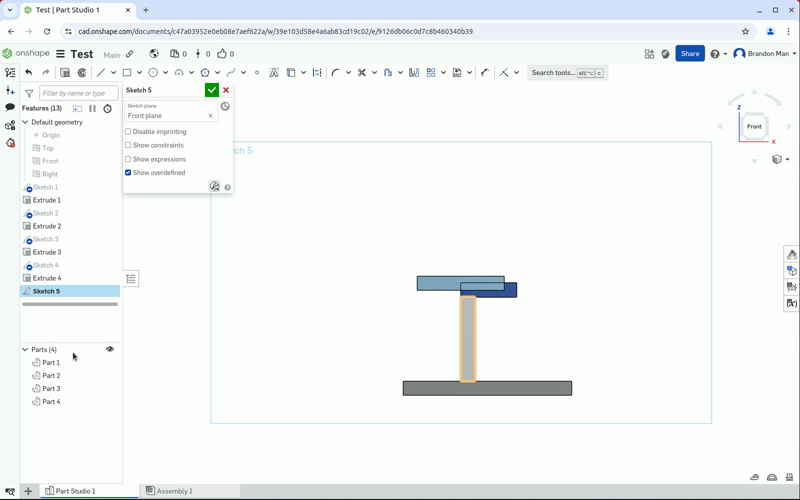
key(y)
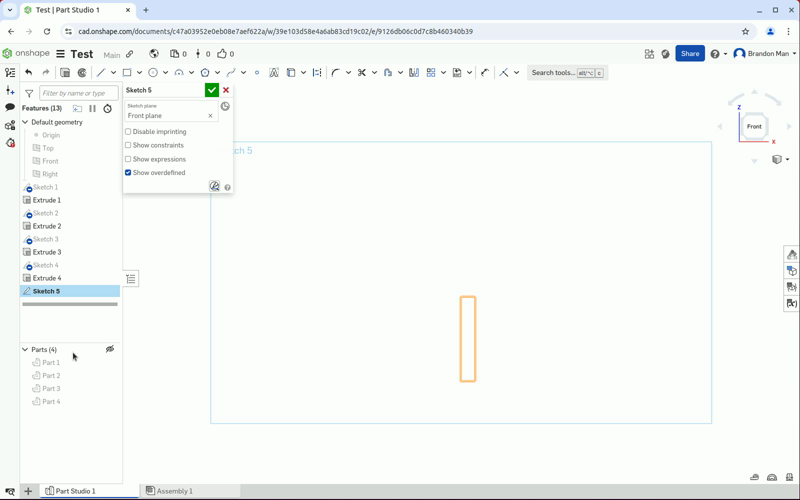
key(l)
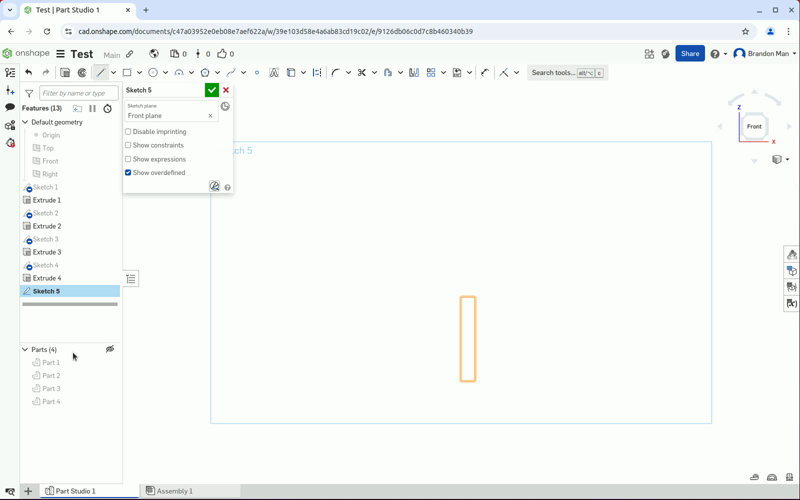
key_down(shift)
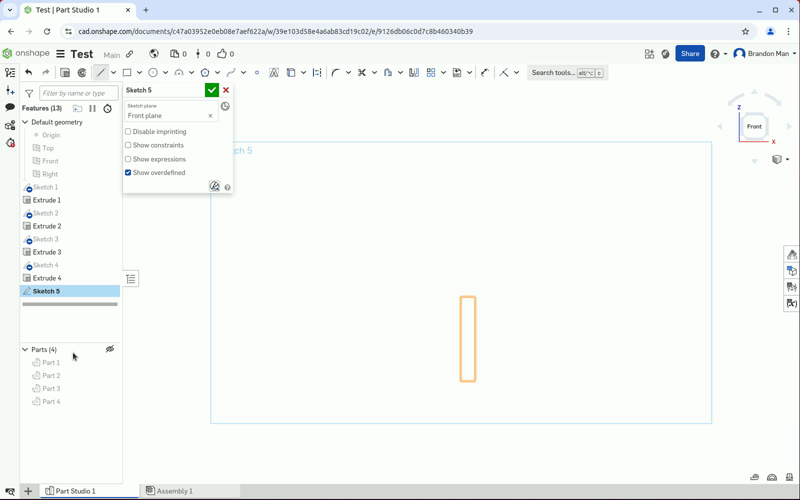
mouse_move(403, 381)
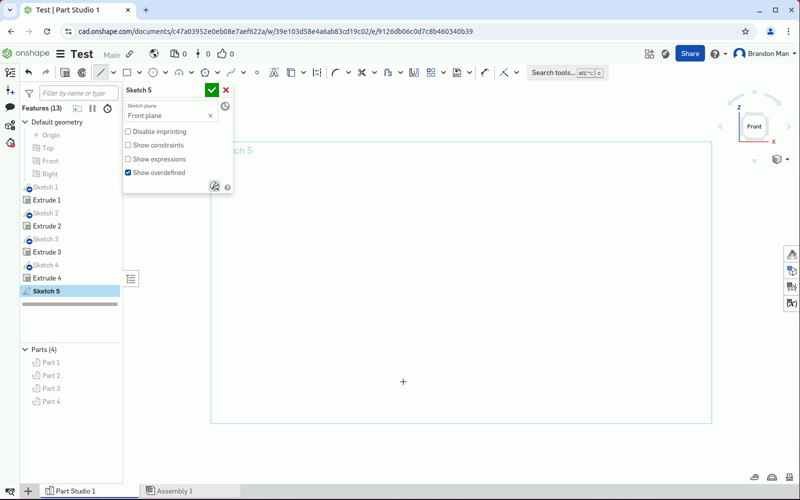
click(403, 381)
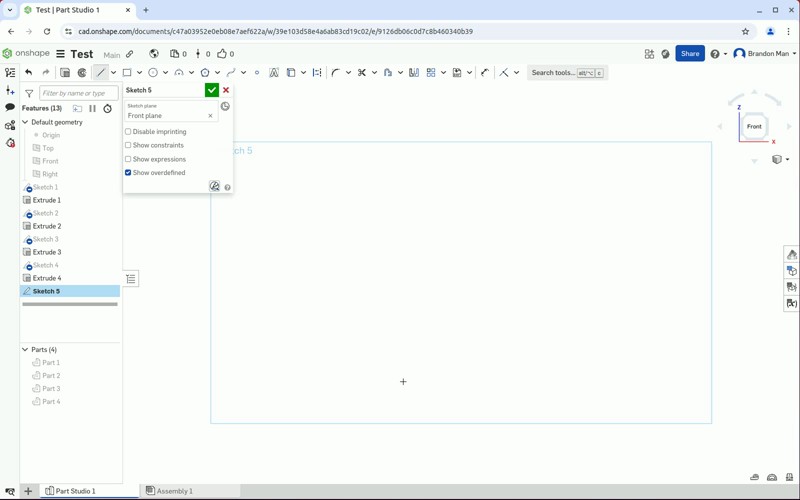
key_up(shift)
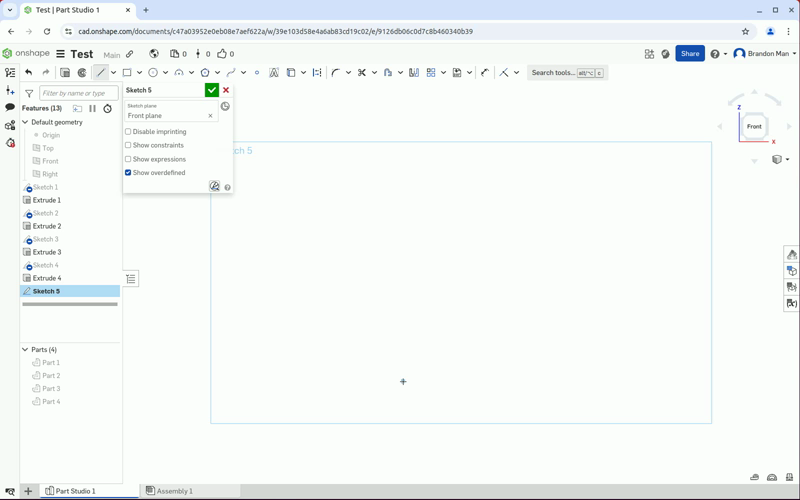
key_down(shift)
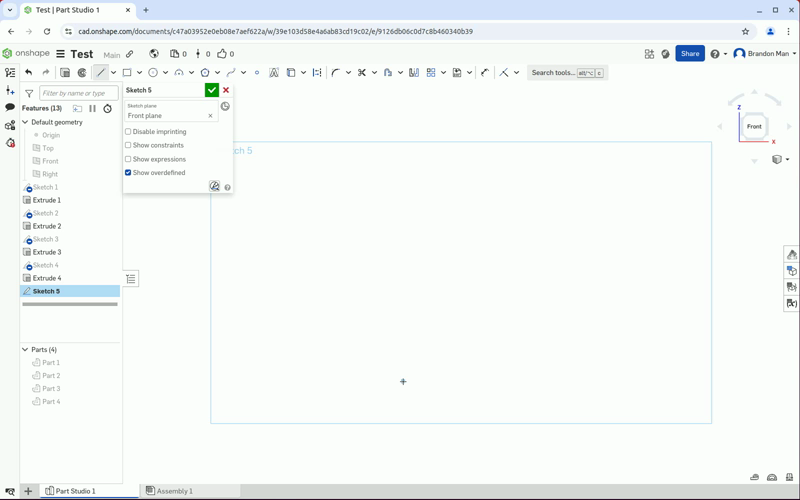
mouse_move(433, 381)
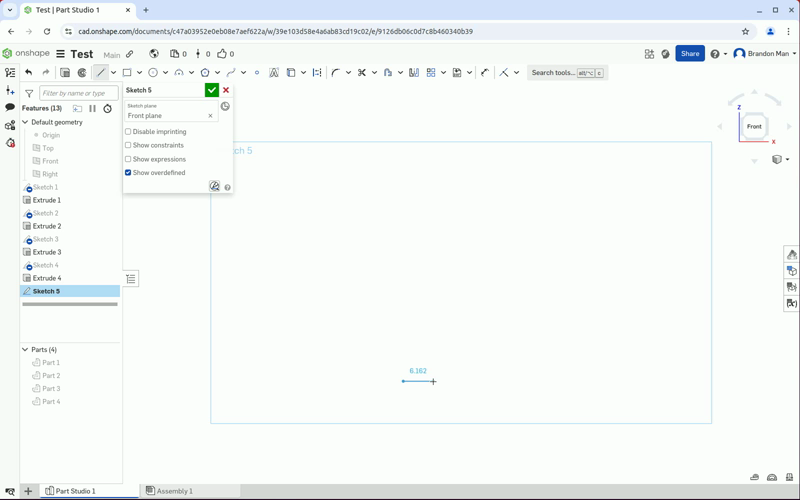
mouse_move(418, 381)
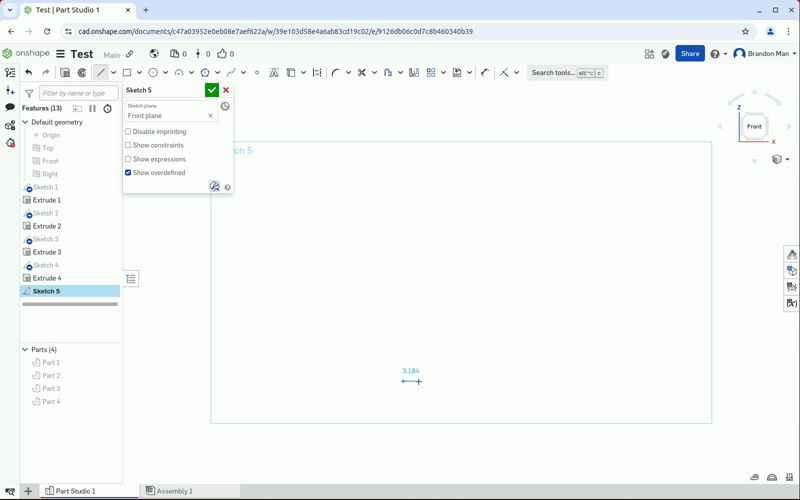
click(418, 381)
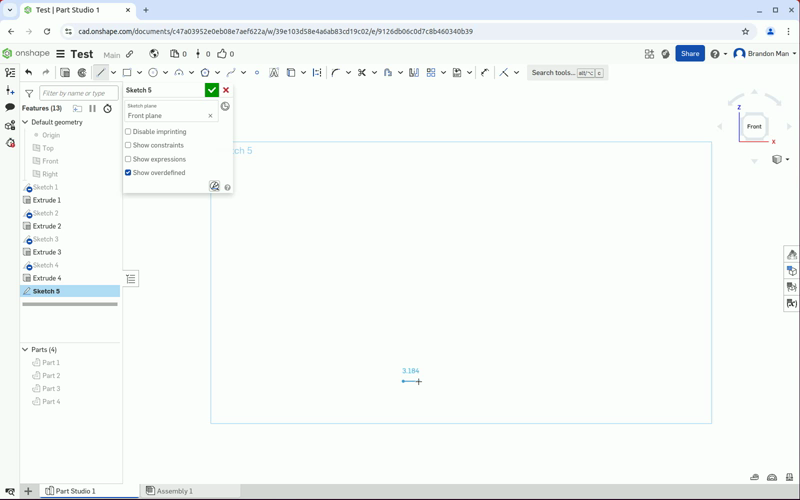
key_up(shift)
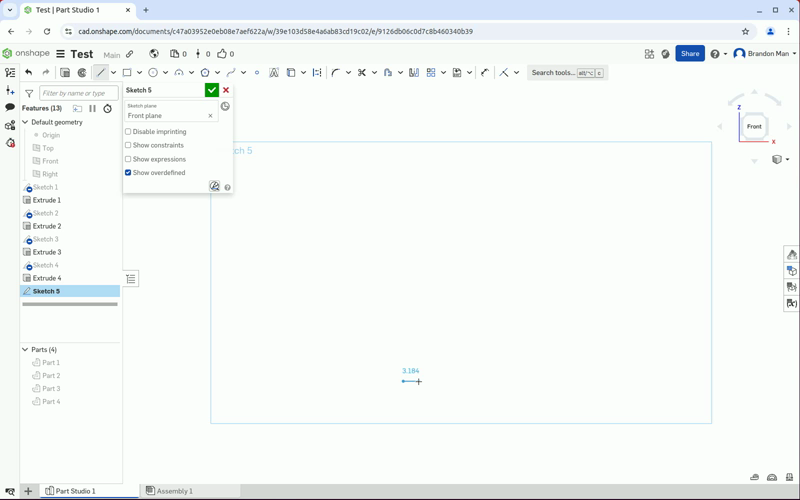
key_down(shift)
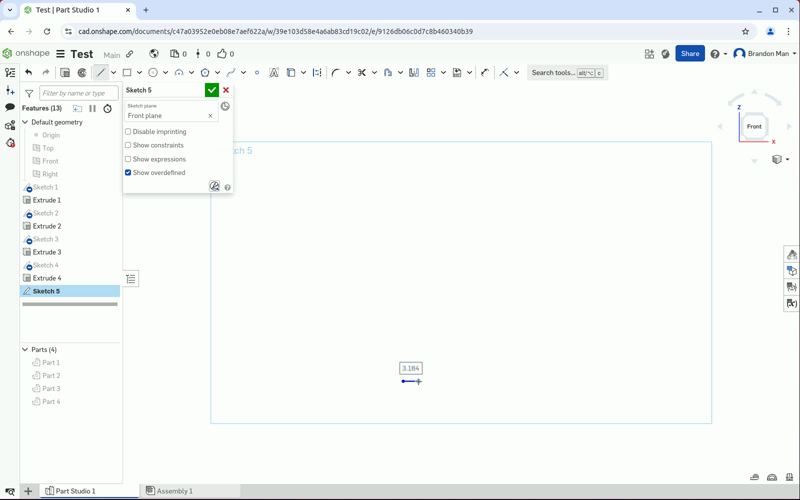
mouse_move(460, 310)
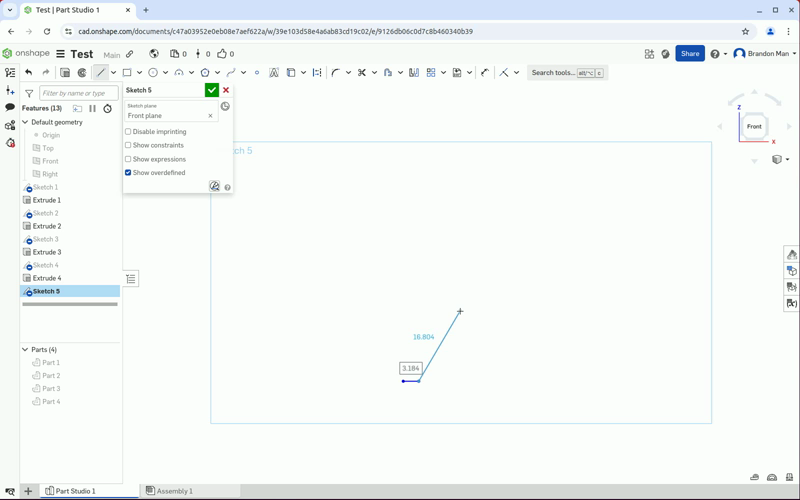
click(460, 310)
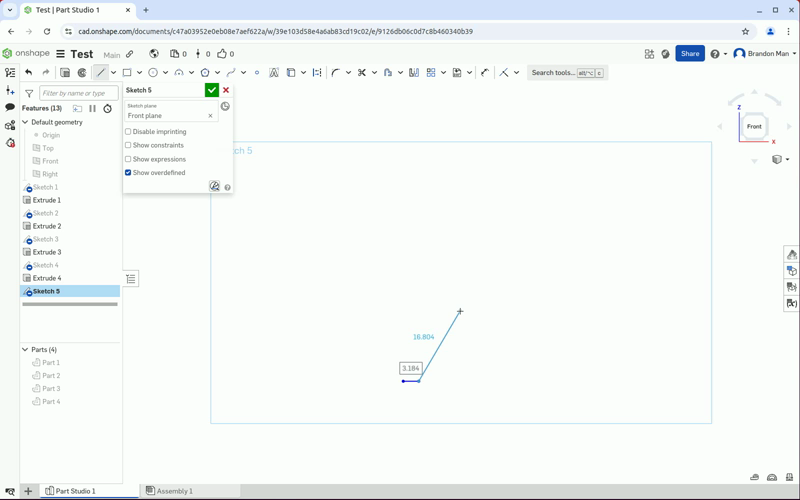
key_up(shift)
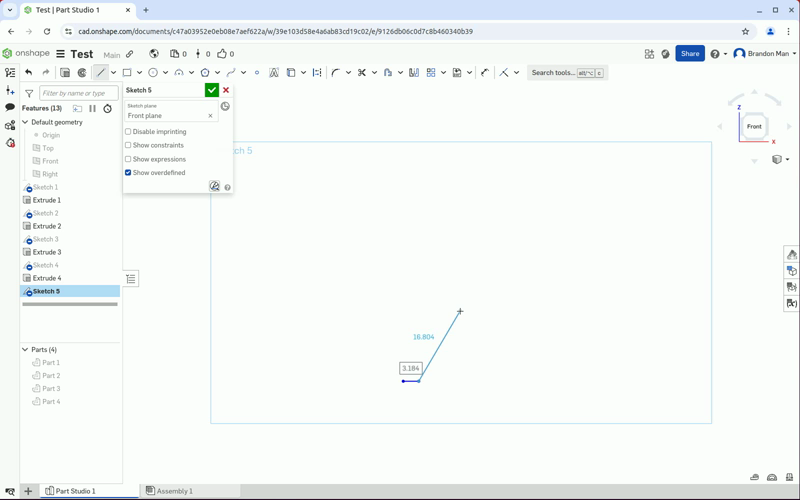
key_down(shift)
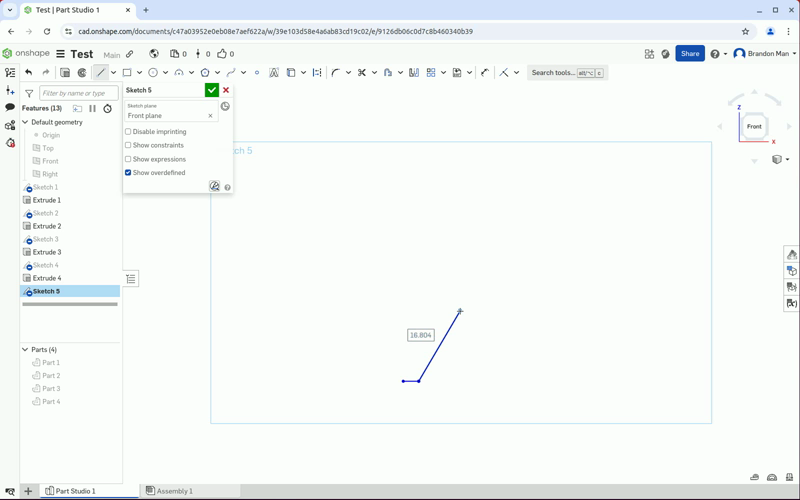
mouse_move(490, 310)
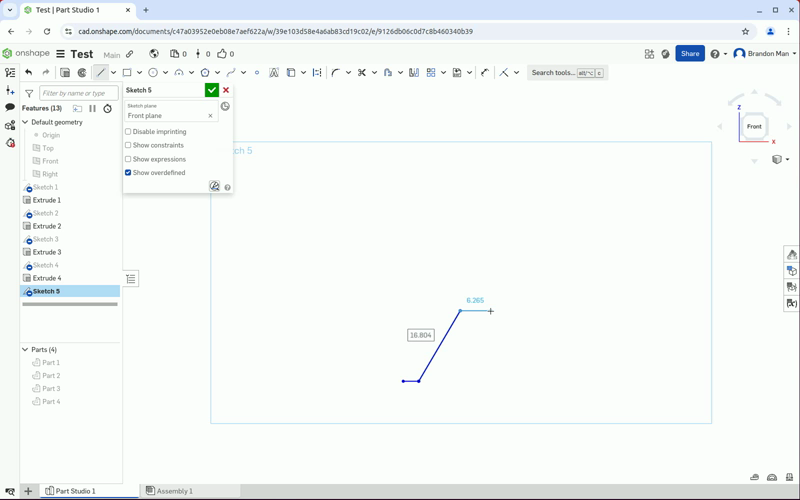
mouse_move(460, 296)
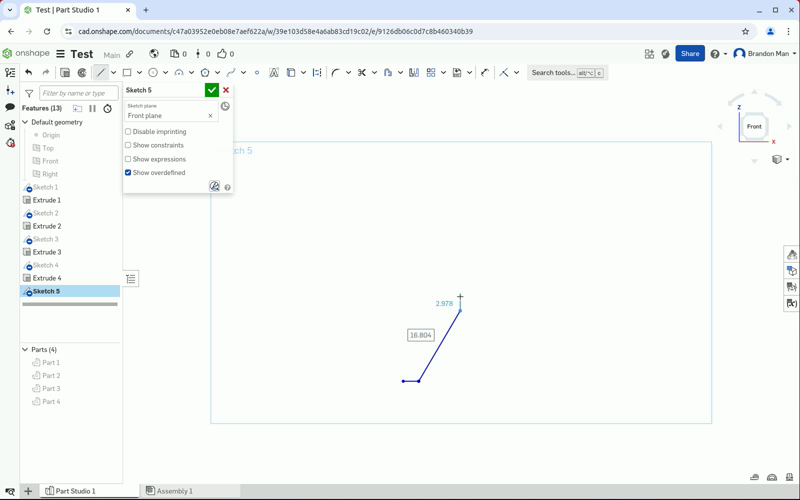
click(460, 296)
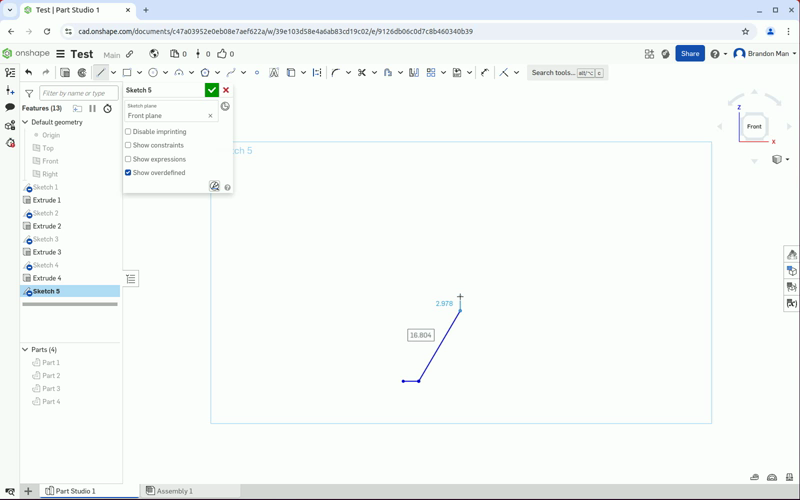
key_up(shift)
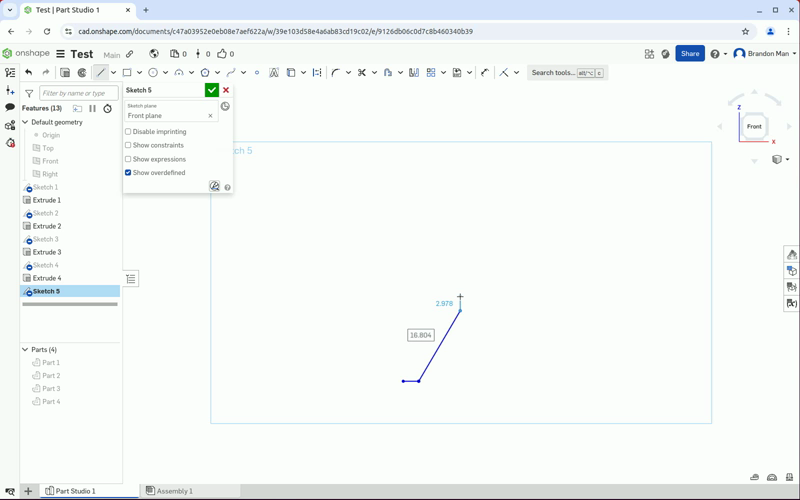
key_down(shift)
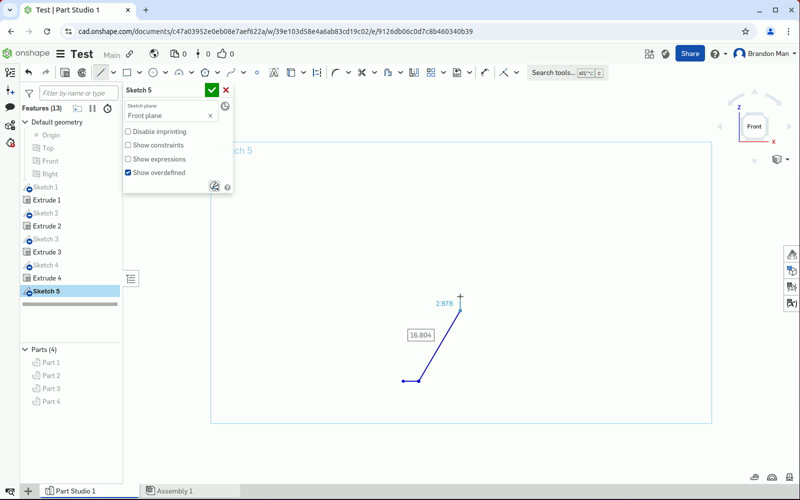
mouse_move(490, 296)
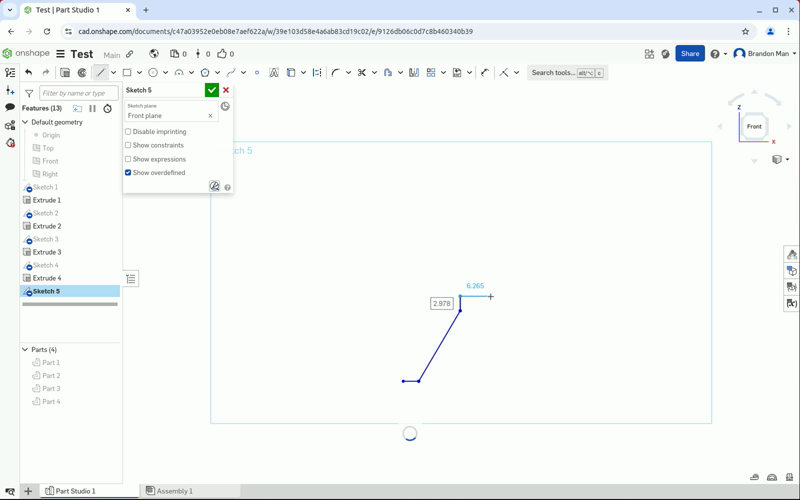
mouse_move(460, 282)
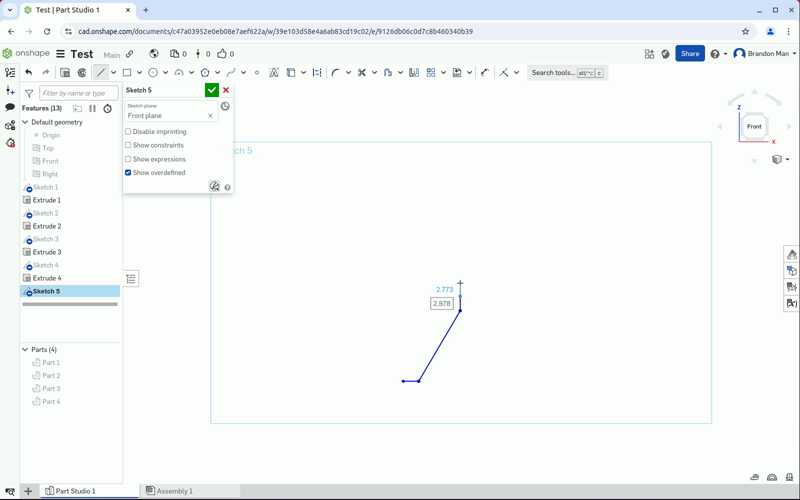
click(460, 282)
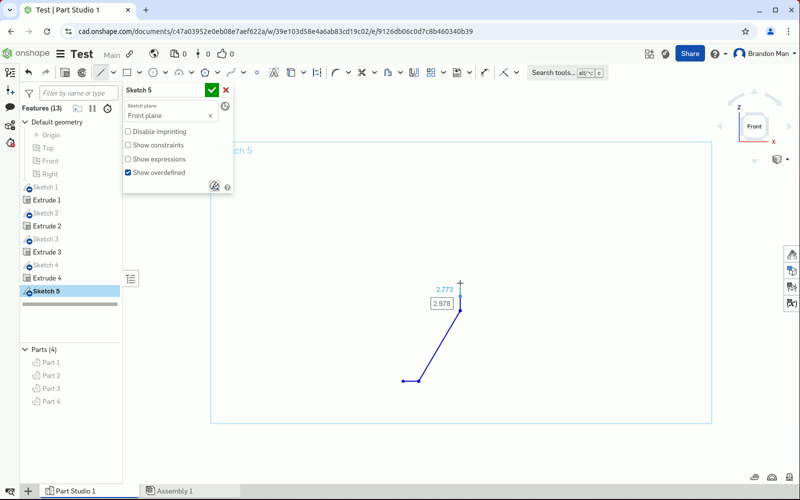
key_up(shift)
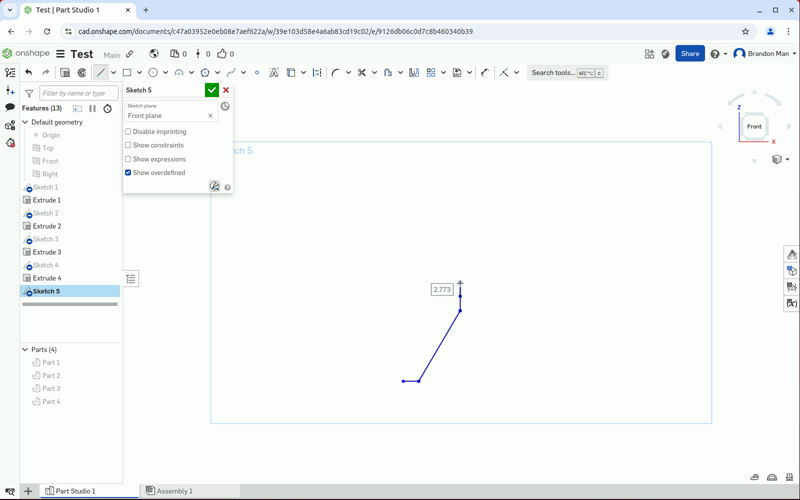
key_down(shift)
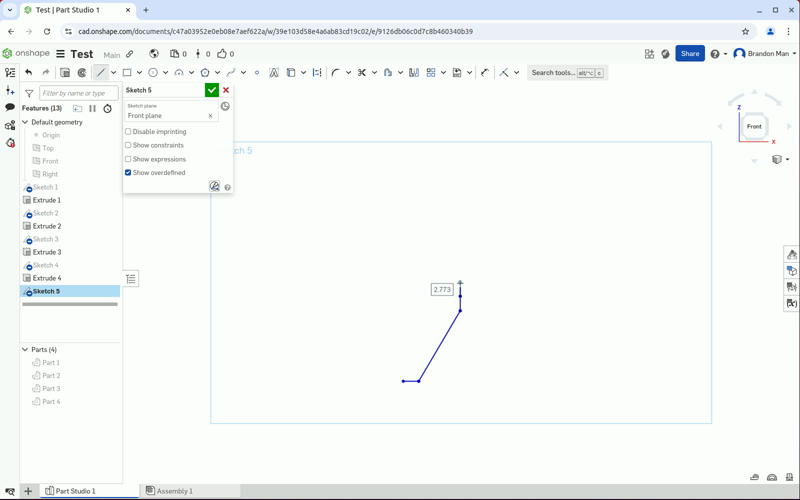
mouse_move(403, 381)
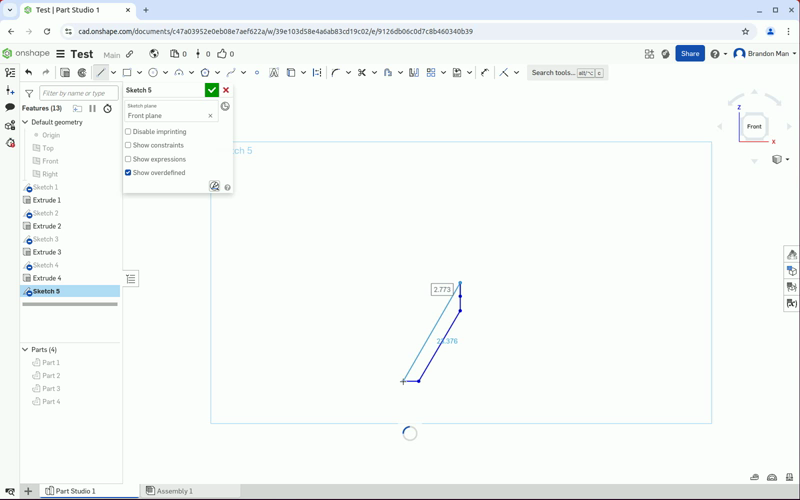
key_up(shift)
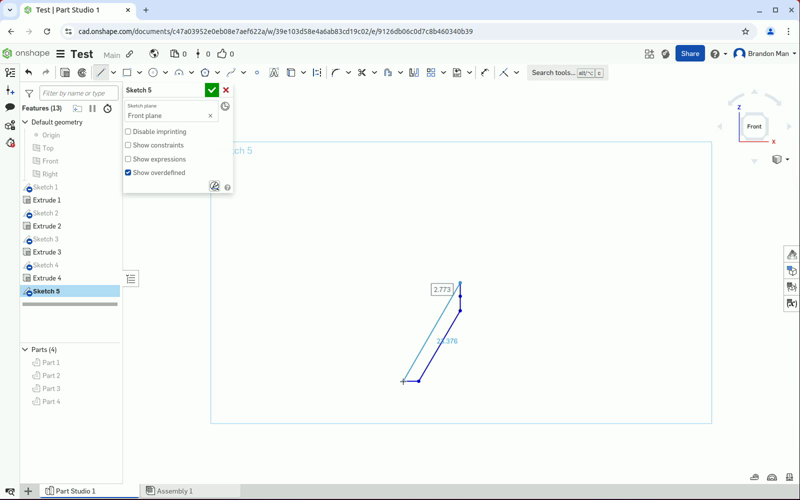
click(403, 381)
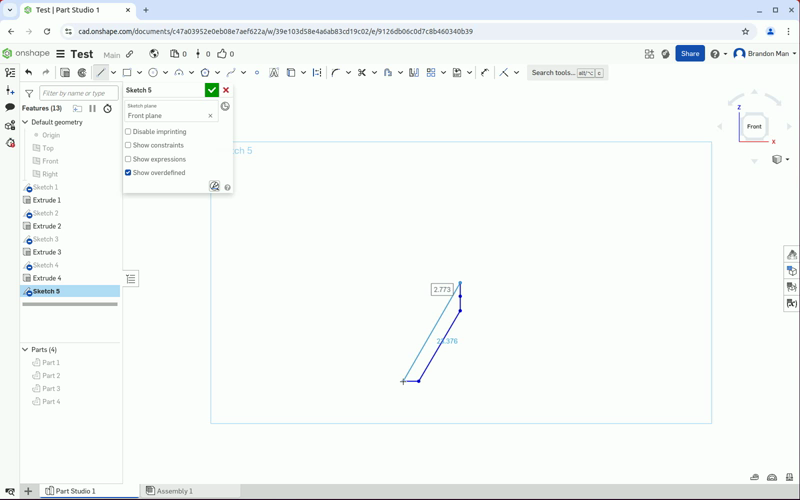
key(esc)
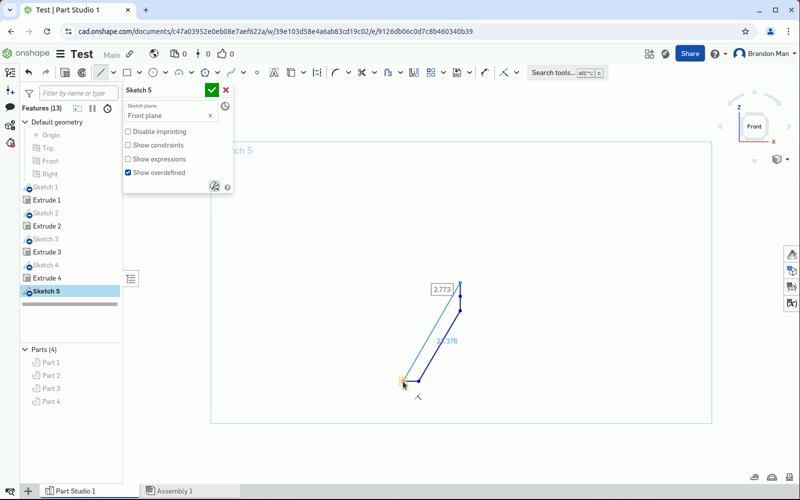
mouse_move(438, 330)
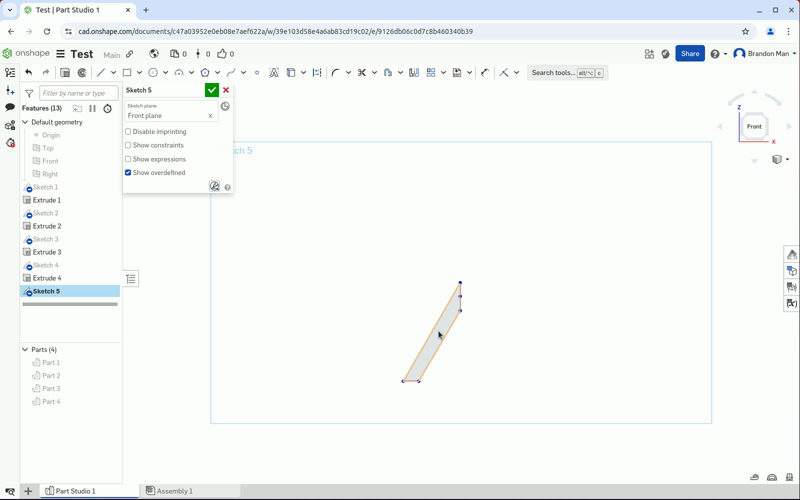
scroll(6)
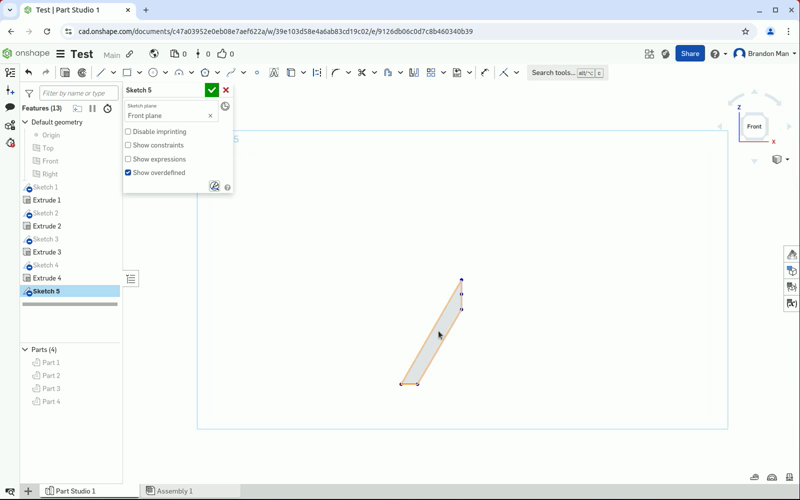
scroll(6)
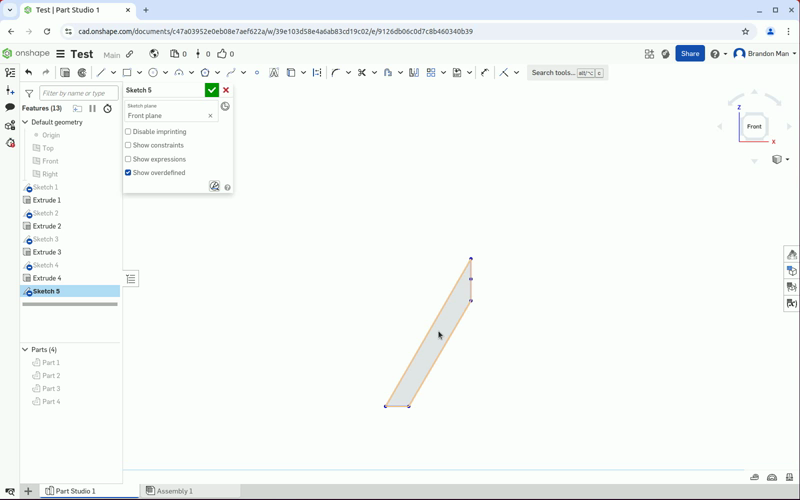
scroll(6)
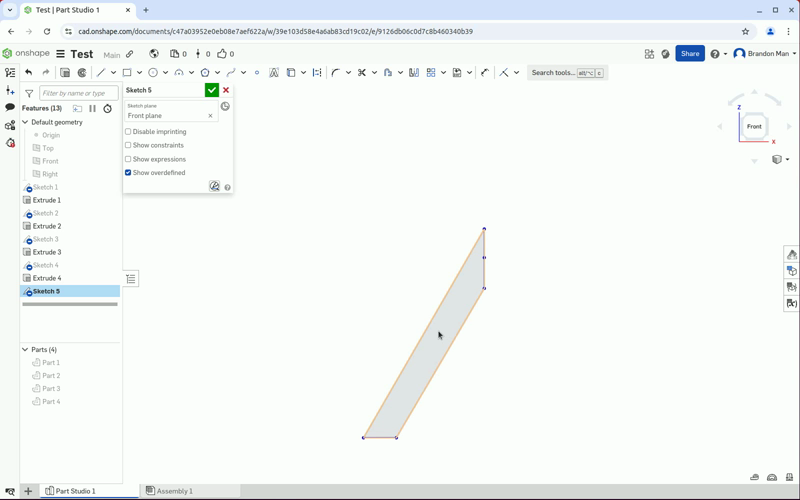
scroll(6)
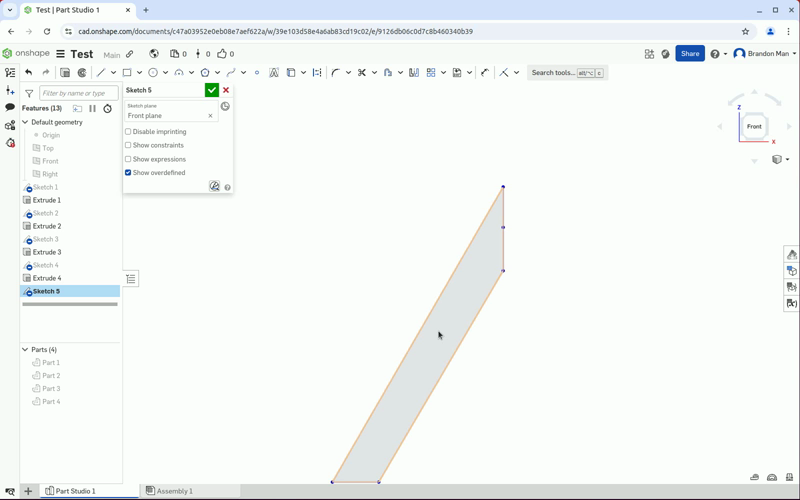
scroll(6)
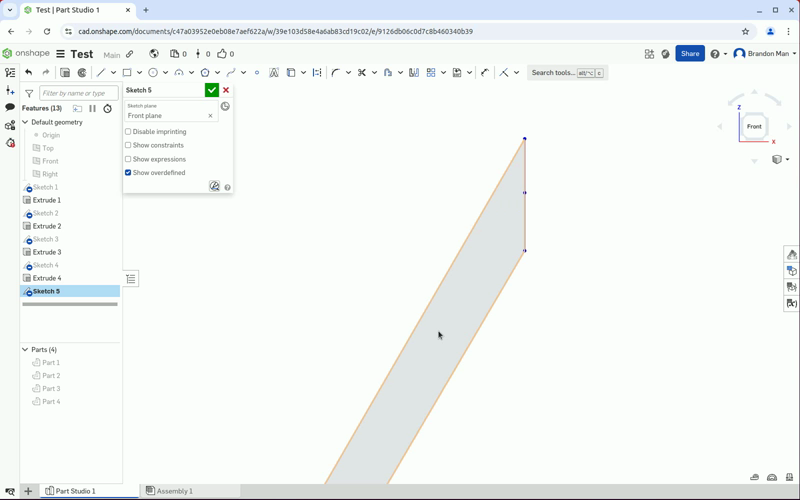
scroll(6)
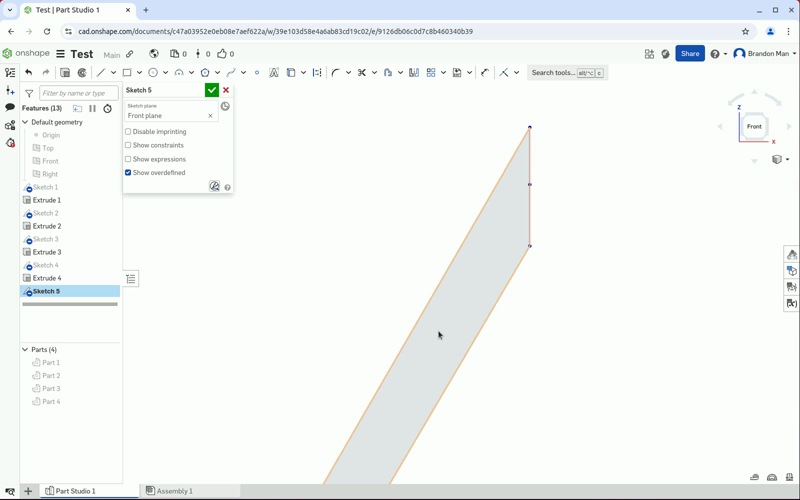
scroll(6)
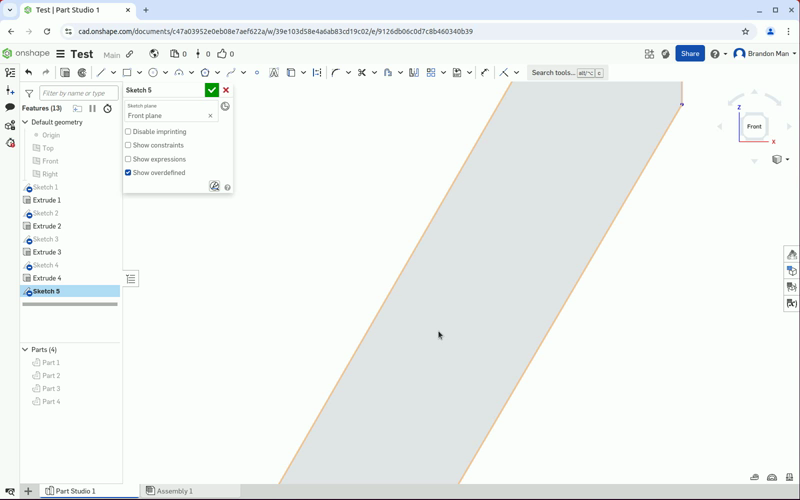
click(438, 330)
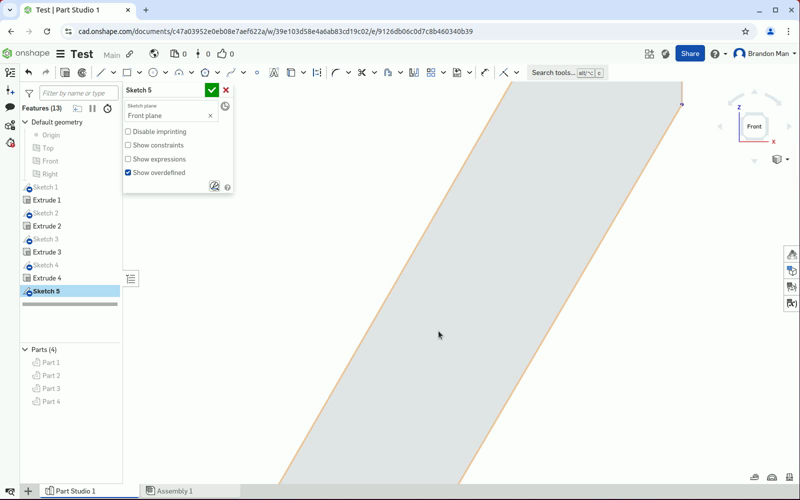
scroll(-6)
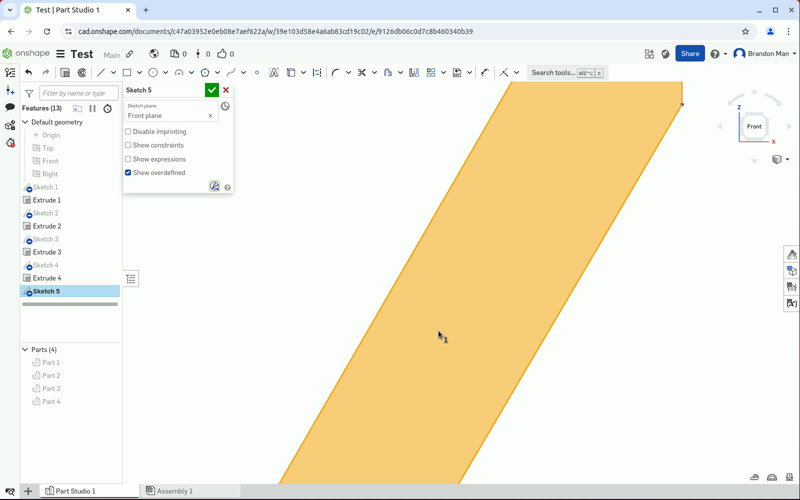
scroll(-6)
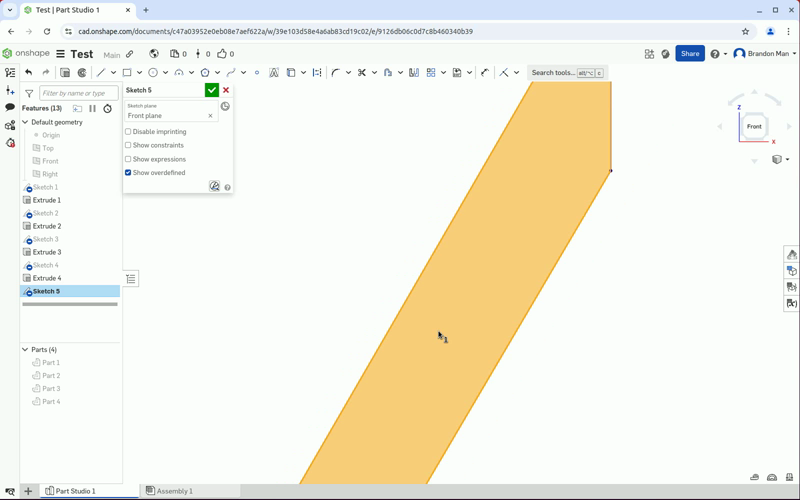
scroll(-6)
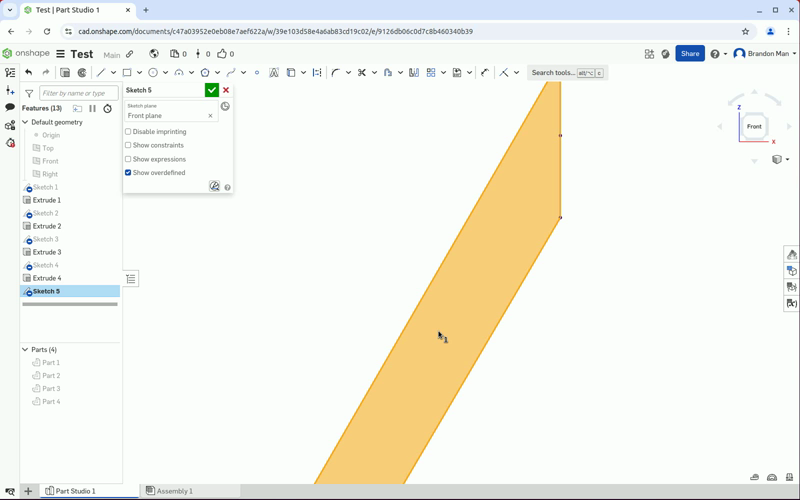
scroll(-6)
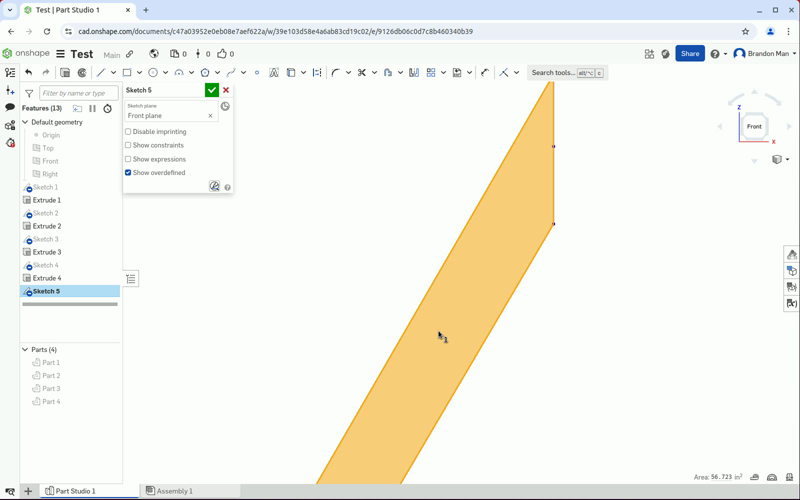
scroll(-6)
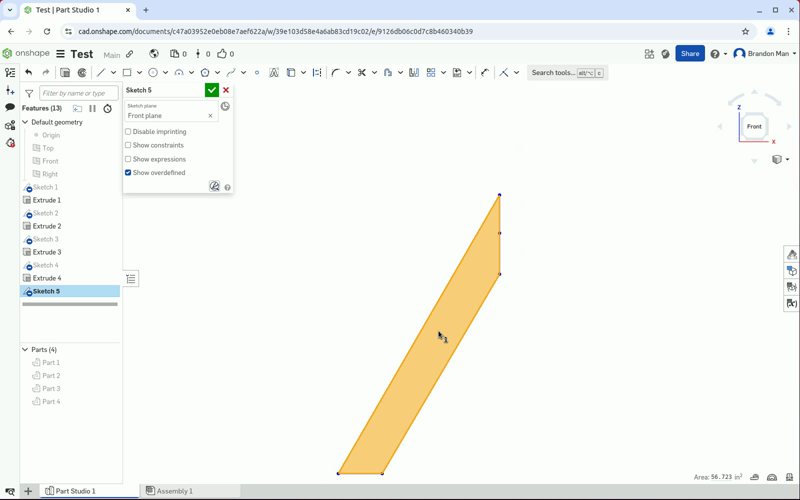
scroll(-6)
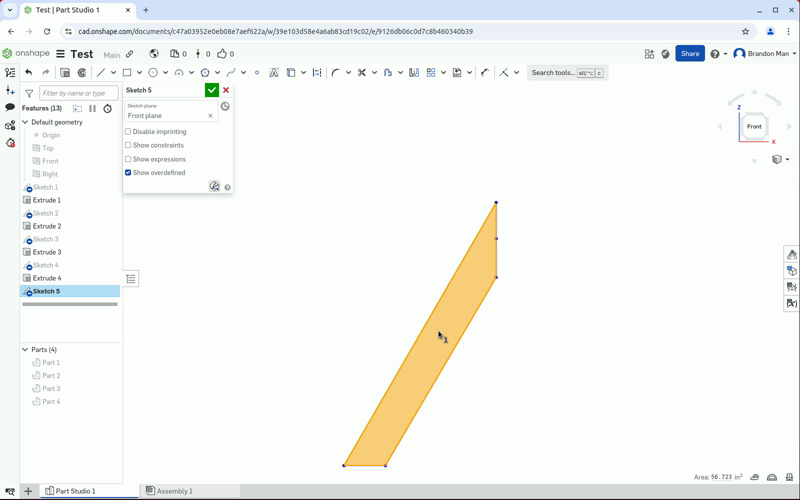
scroll(-6)
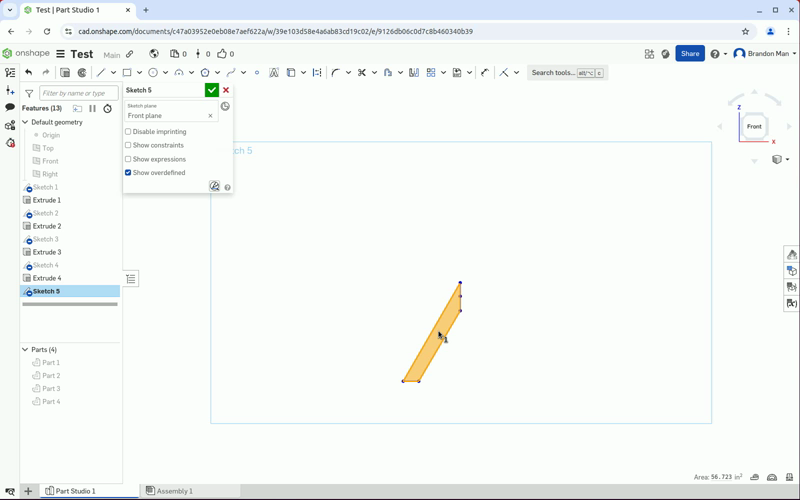
mouse_move(73, 352)
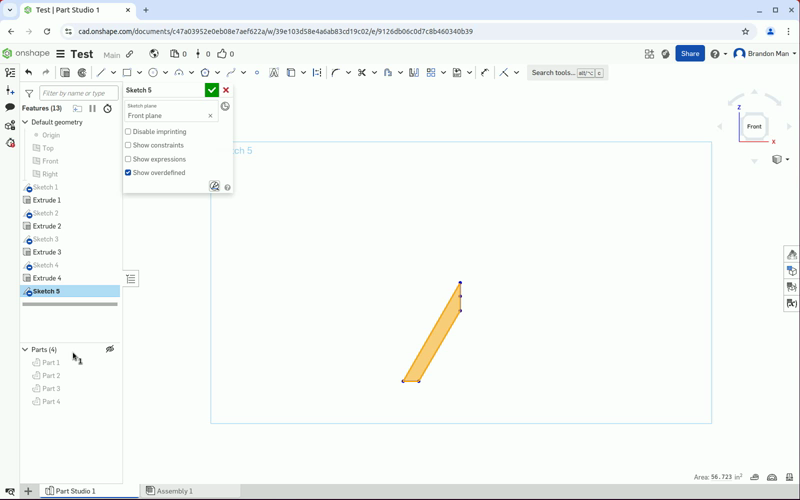
key(shift+y)
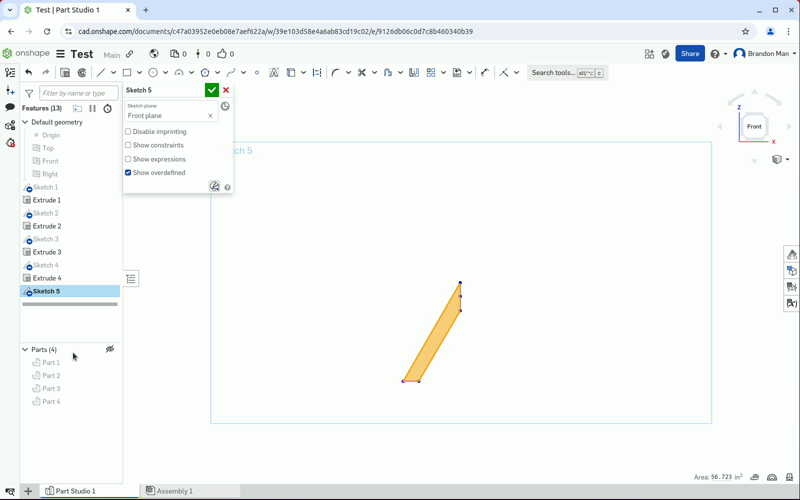
key(shift+e)
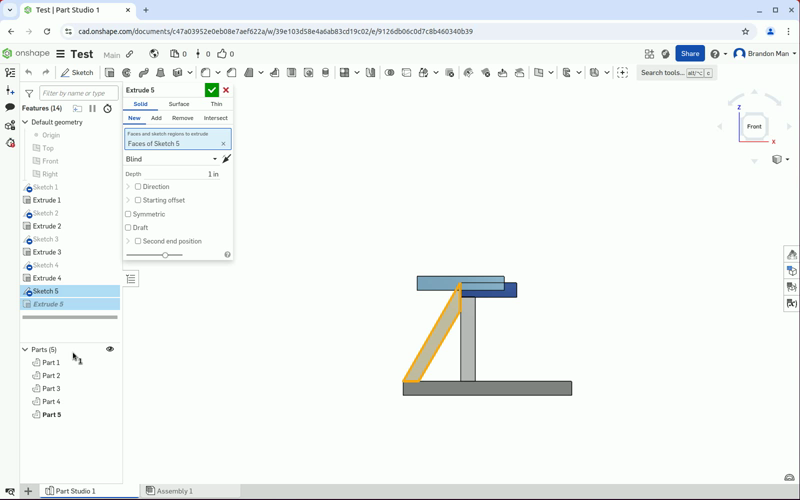
mouse_move(143, 106)
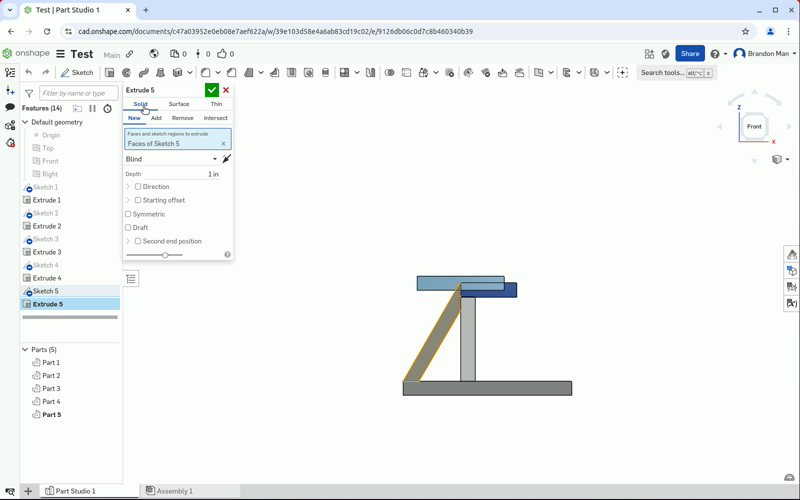
click(143, 106)
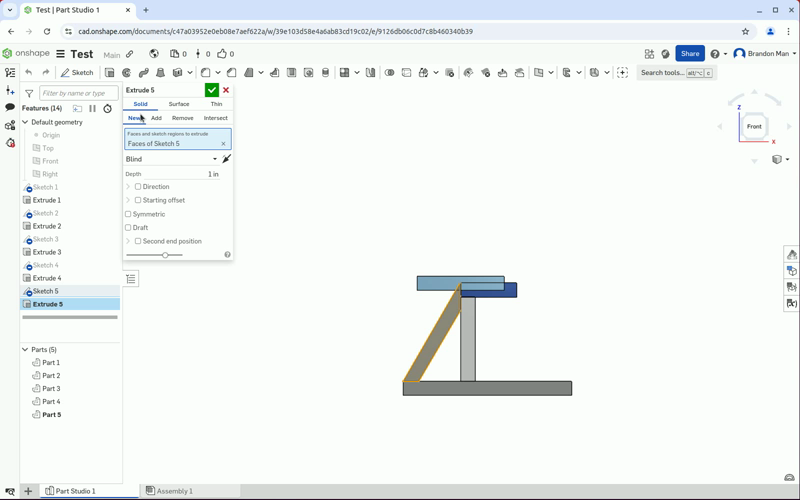
mouse_move(137, 120)
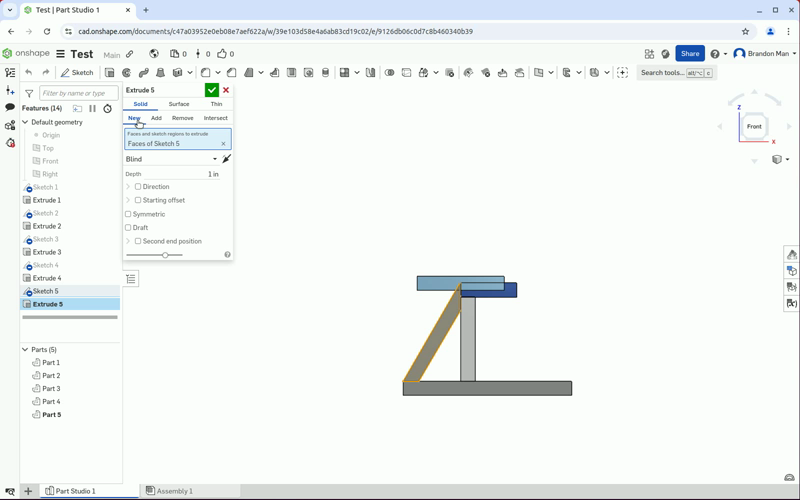
click(137, 120)
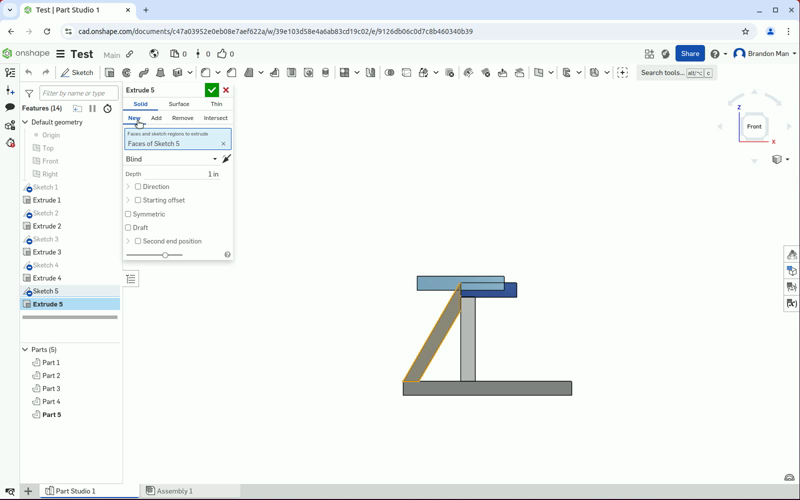
key(tab, 4)
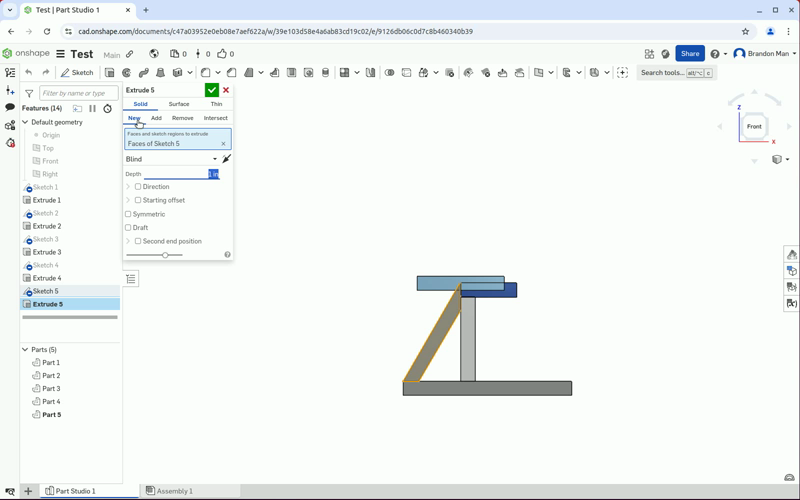
text(2.889)
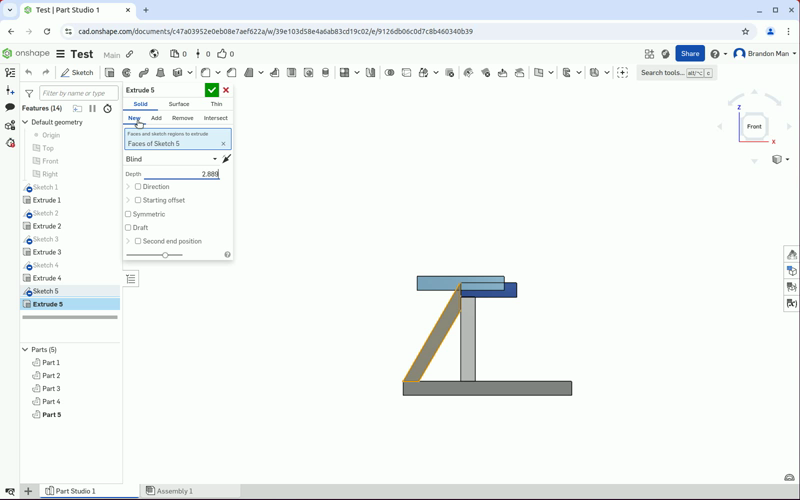
key(enter)
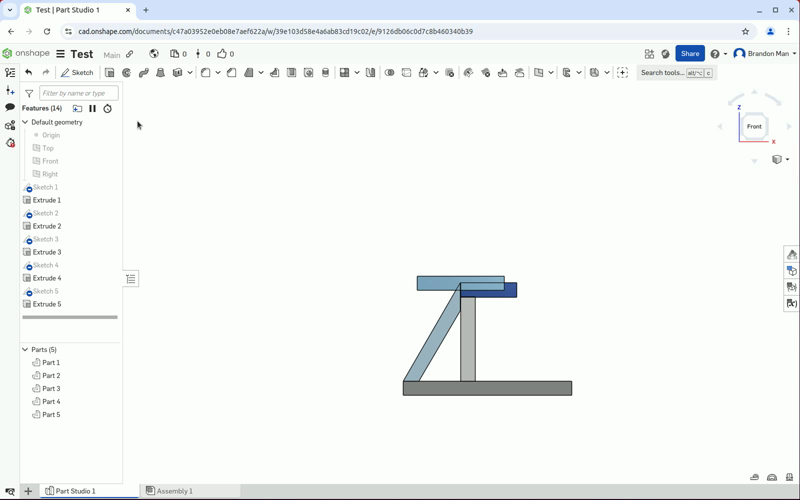
key(shift+h)
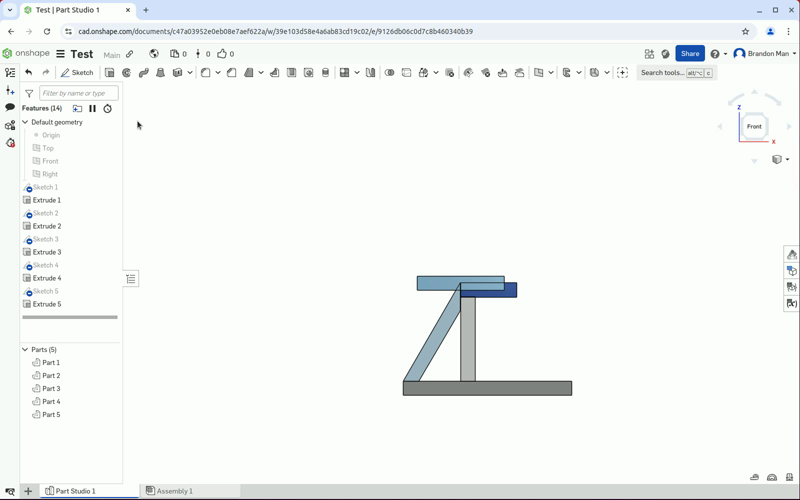
key(shift+h)
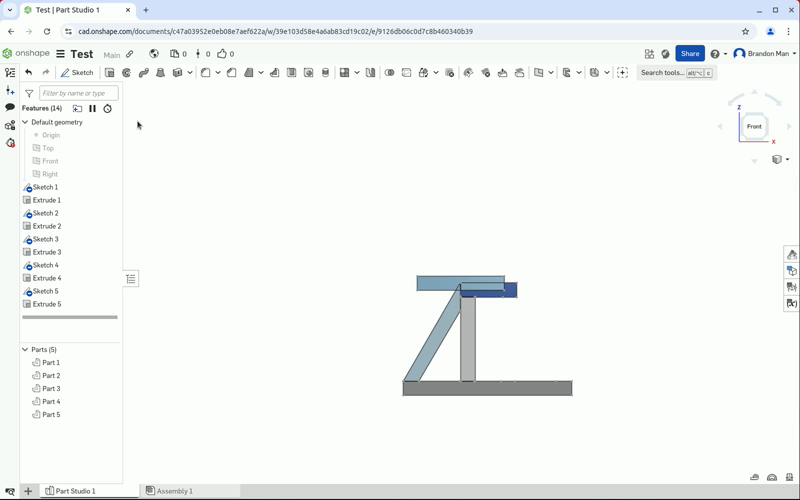
key(shift+7)
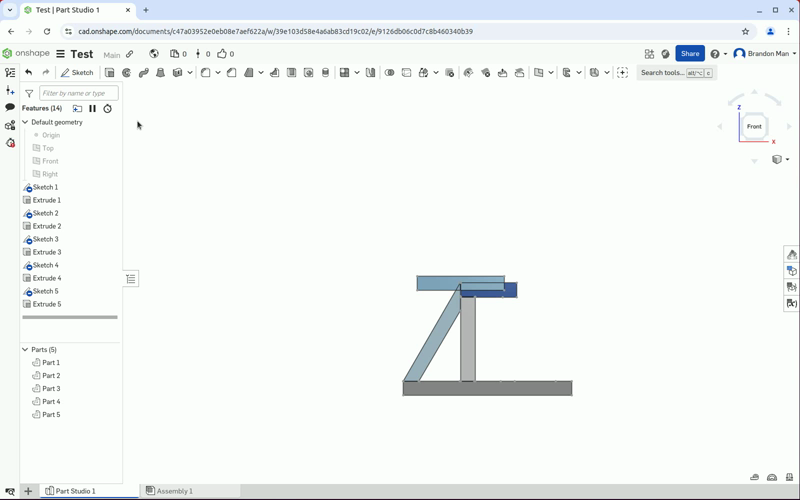
key(left, 2)
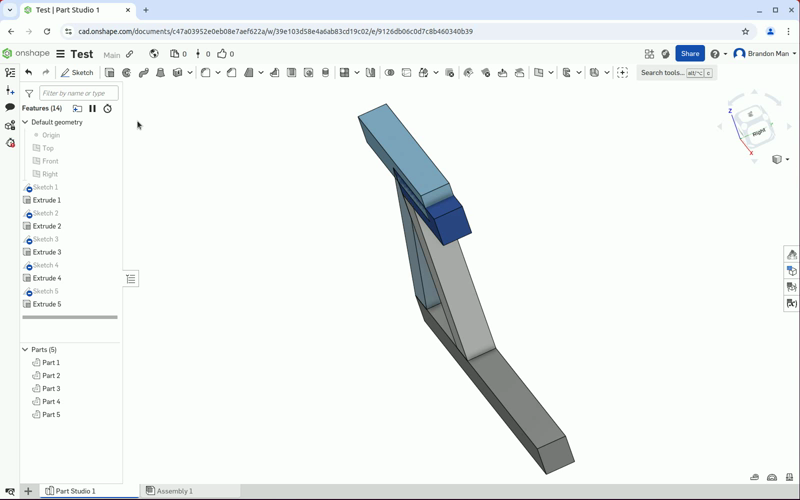
key(down, 2)
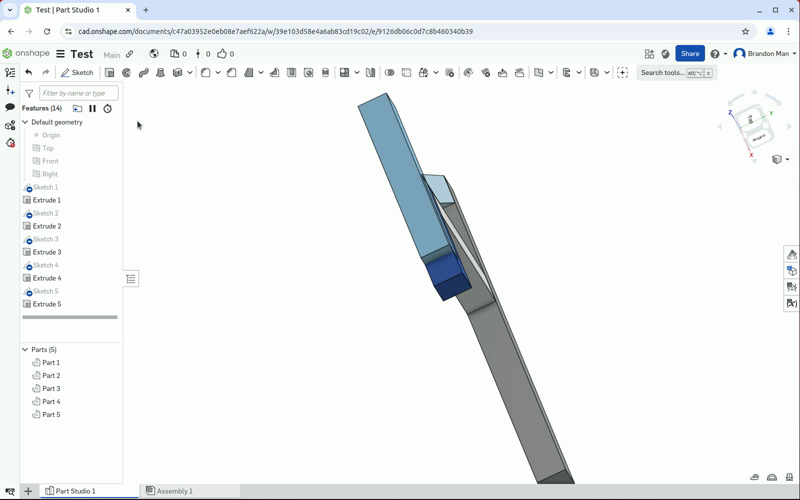
key(up, 2)
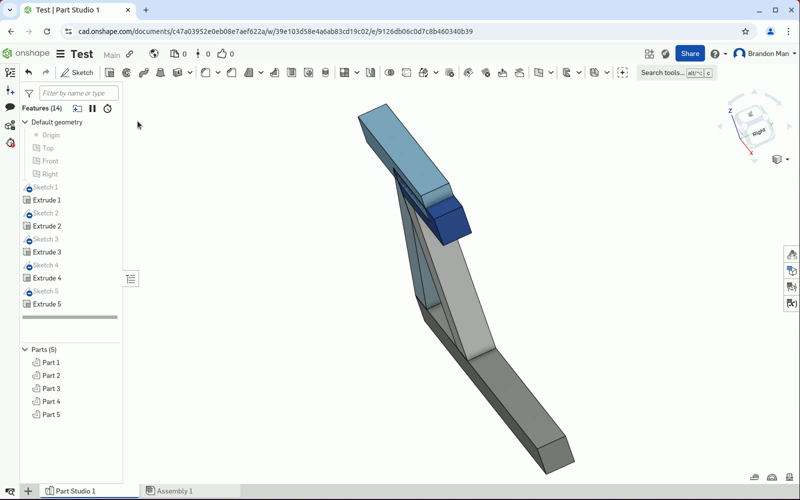
key(right, 2)
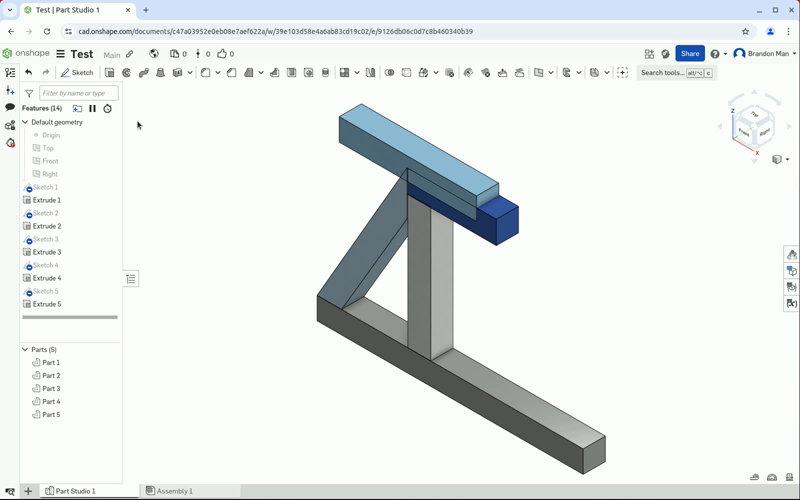
mouse_move(73, 189)
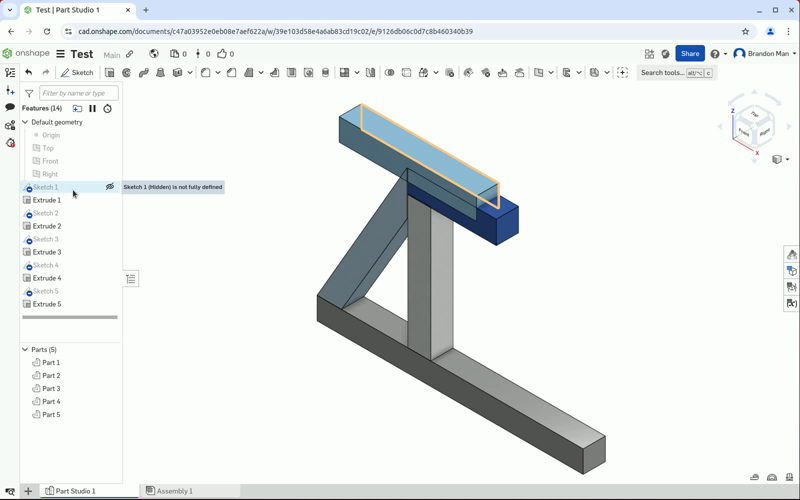
click(73, 189)